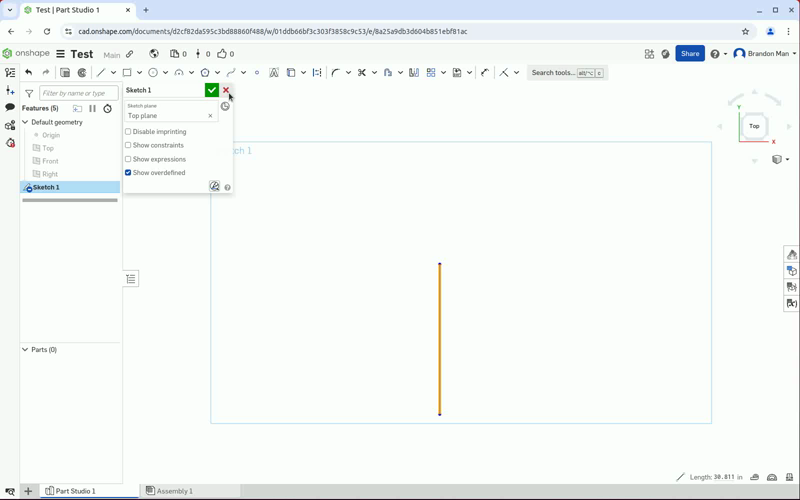
key(shift+h)
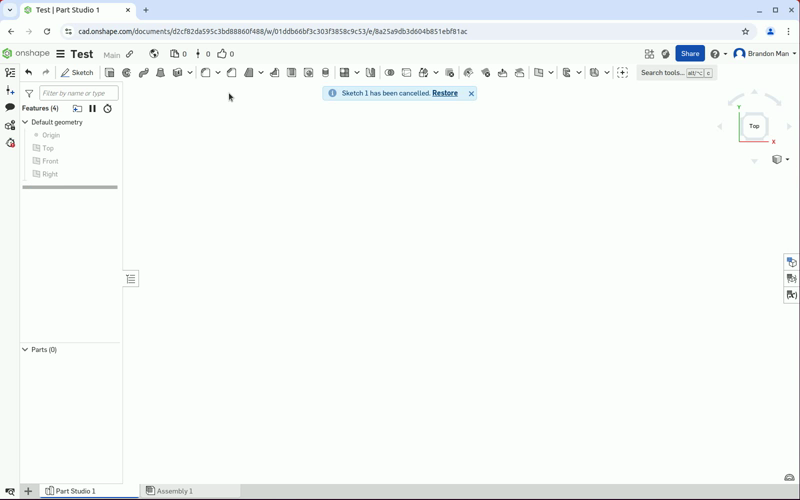
mouse_move(73, 352)
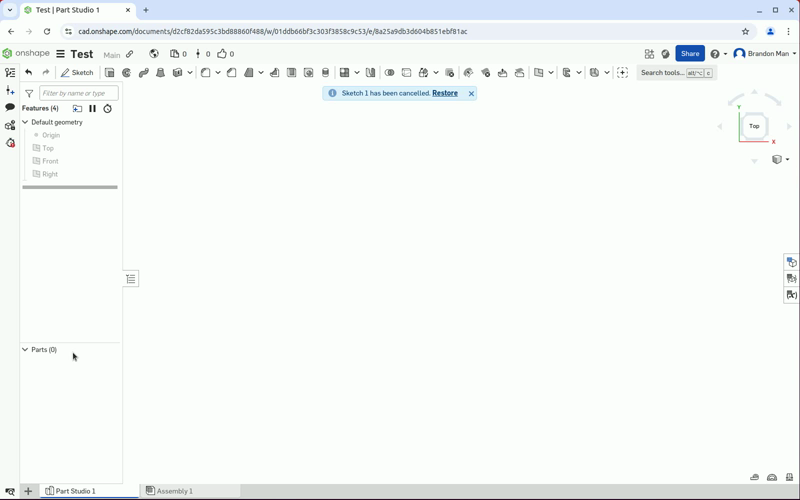
key(y)
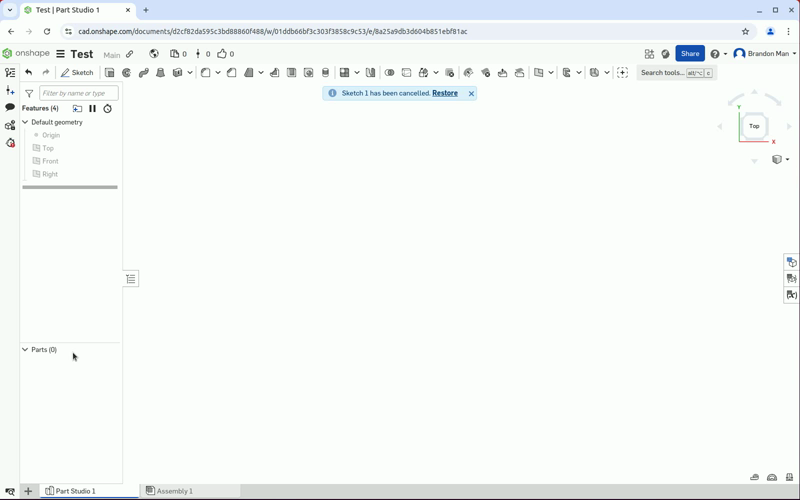
key(shift+p)
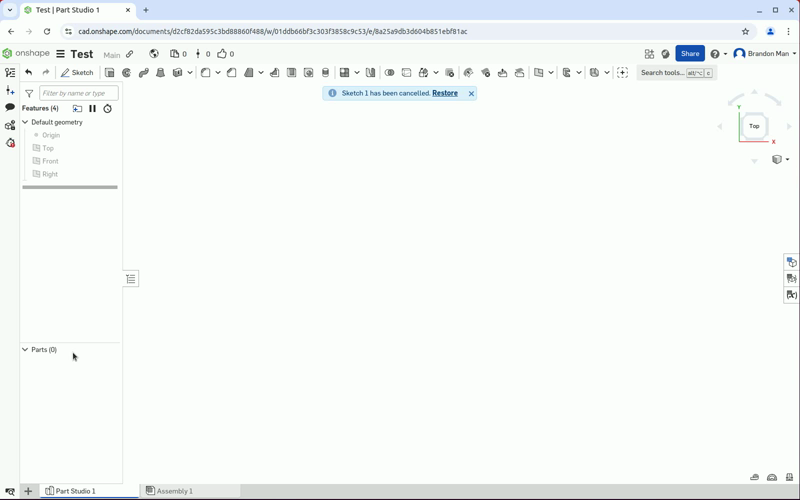
key(space)
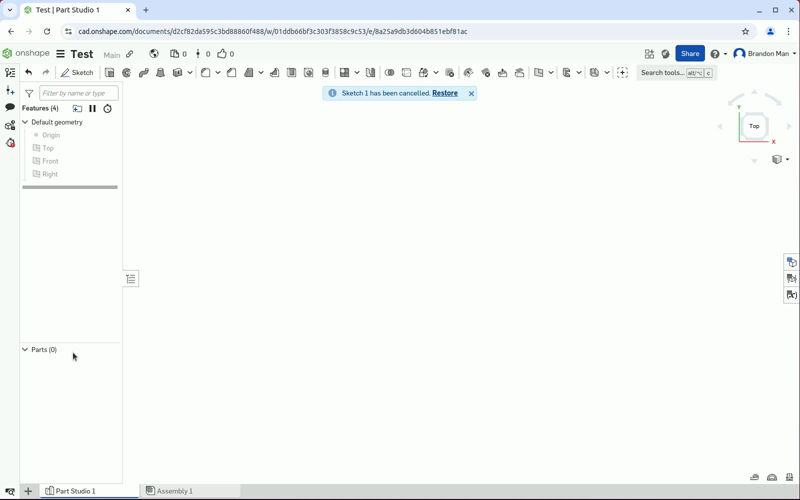
key_down(shift)
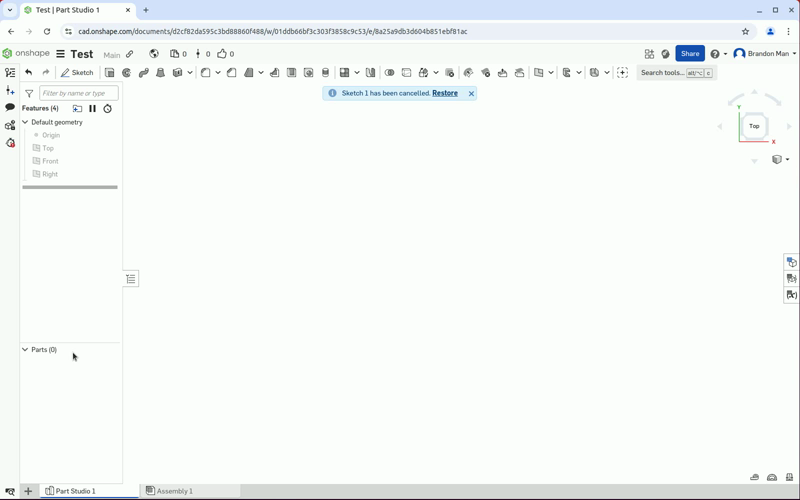
key(up)
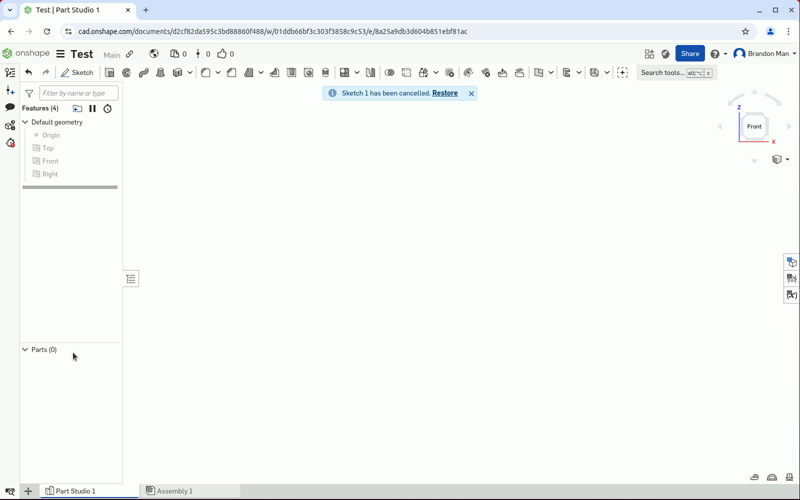
key_up(shift)
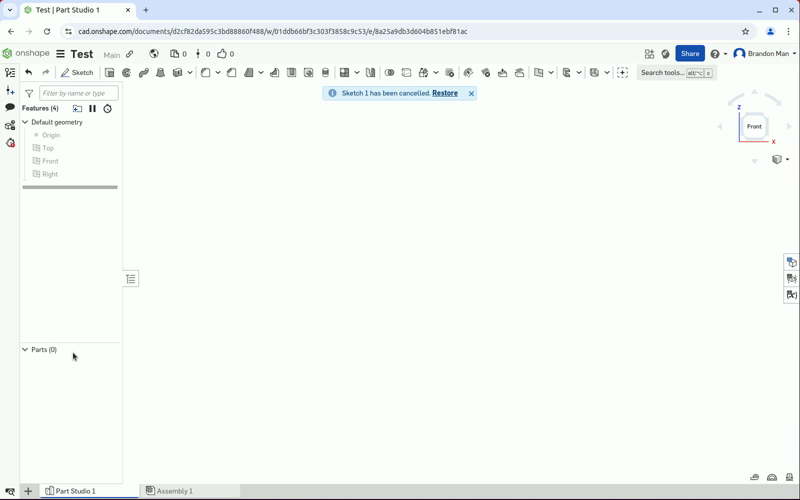
mouse_move(73, 352)
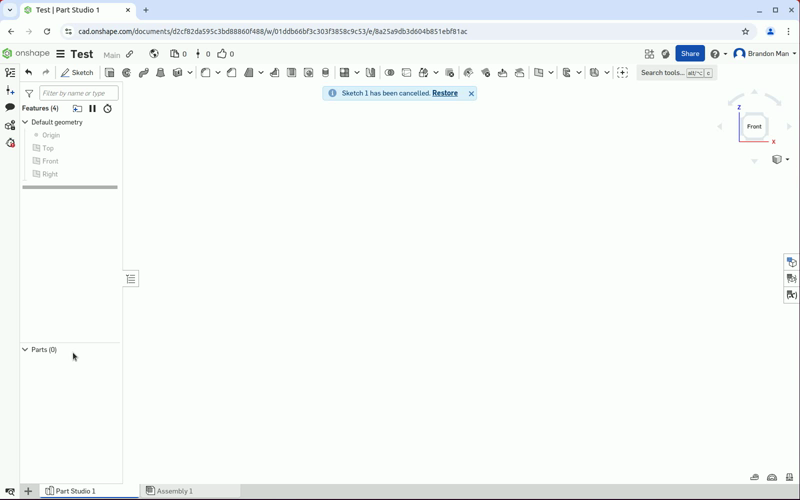
key(shift+y)
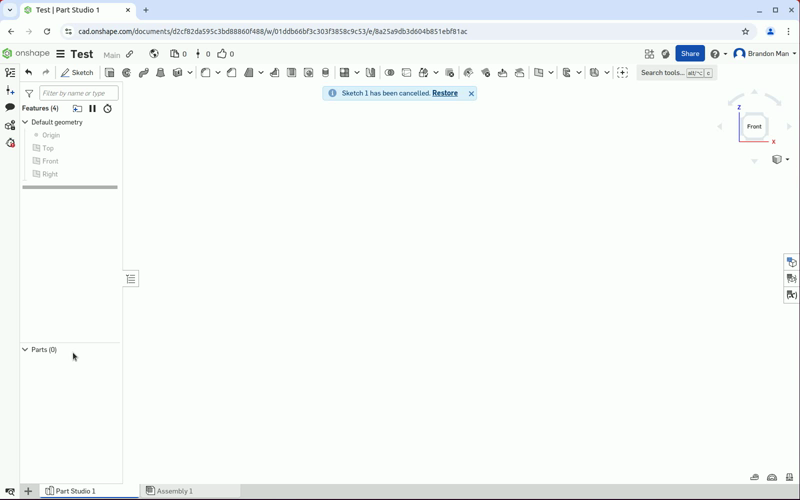
key(shift+s)
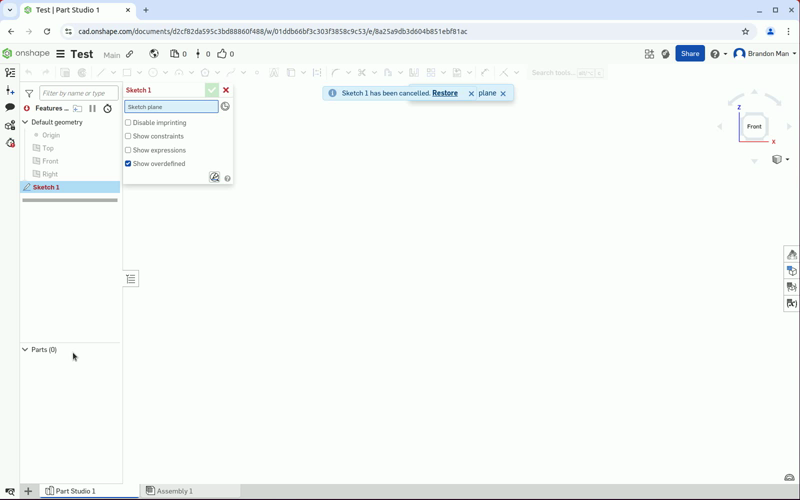
mouse_move(73, 163)
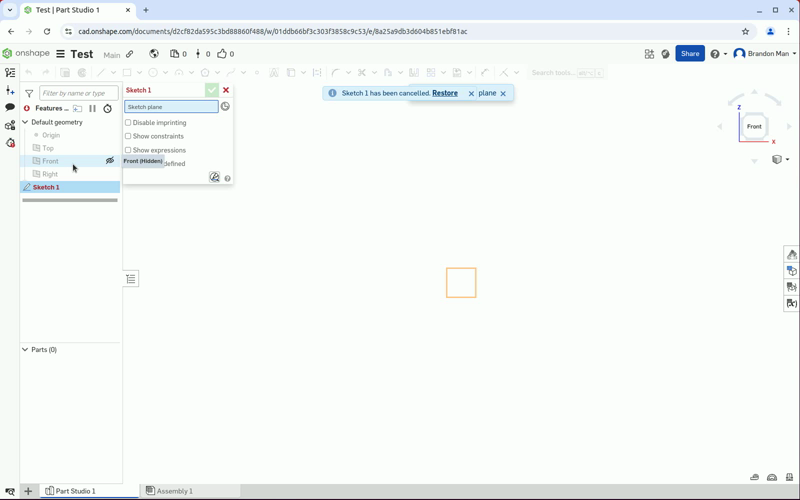
click(73, 163)
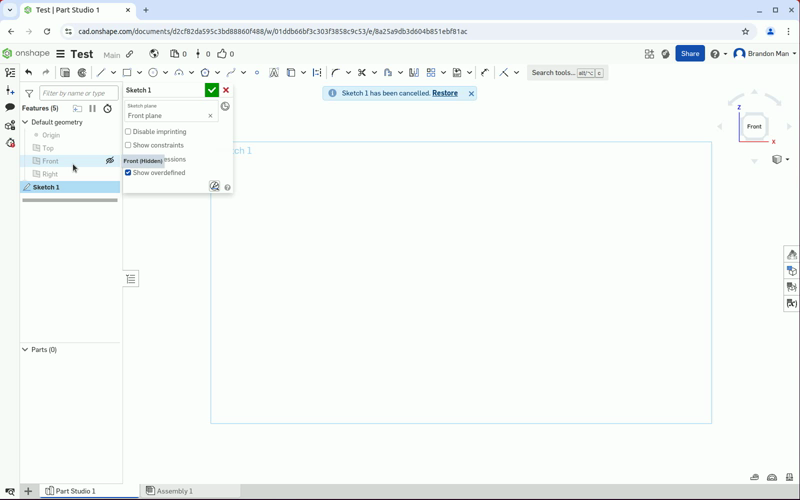
mouse_move(73, 352)
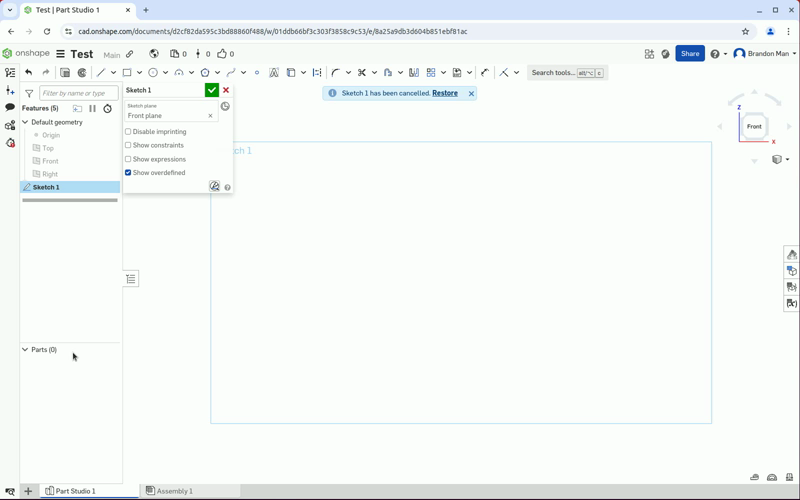
key(y)
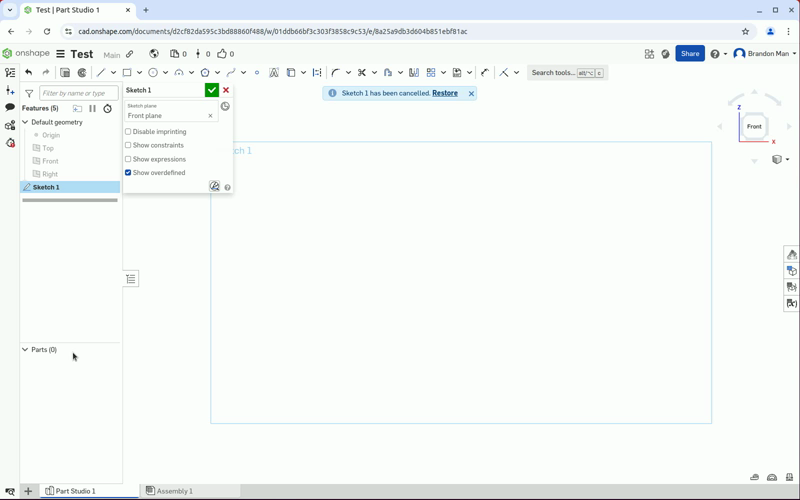
key(a)
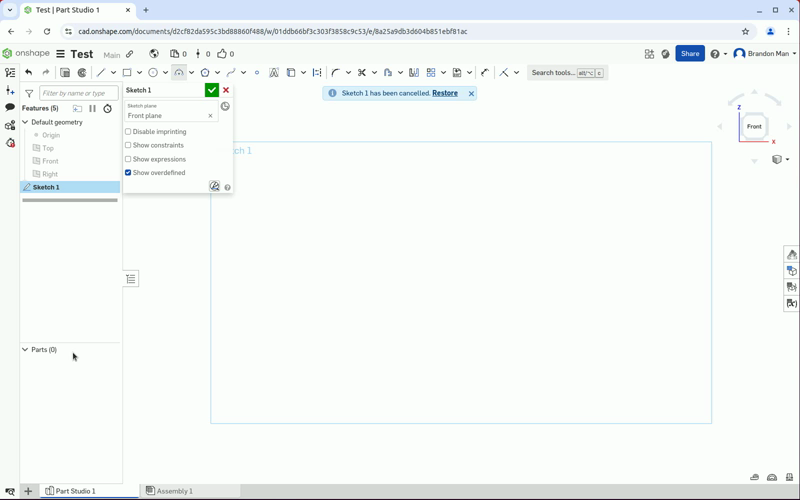
key_down(shift)
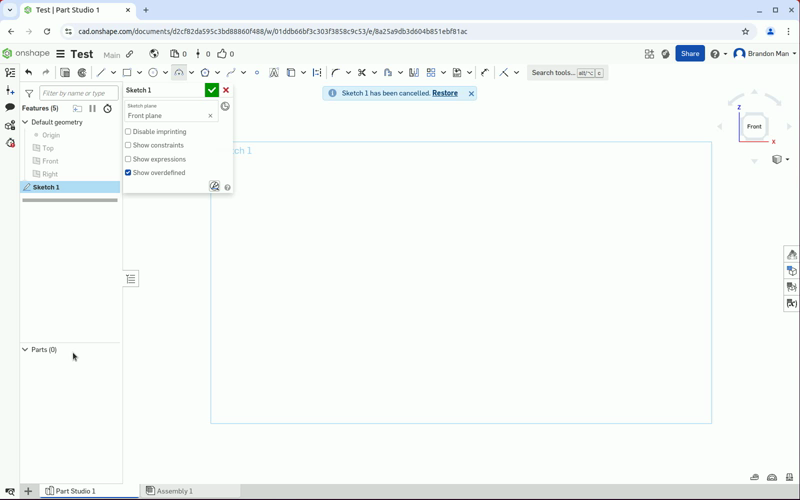
mouse_move(447, 315)
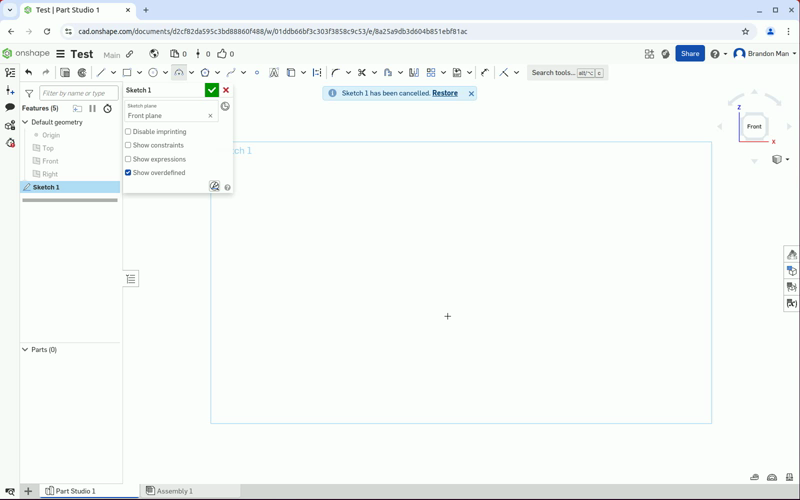
click(447, 315)
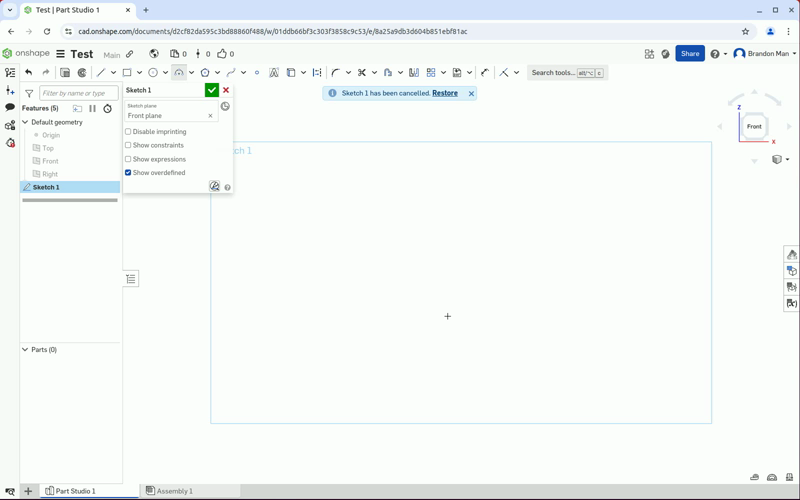
key_up(shift)
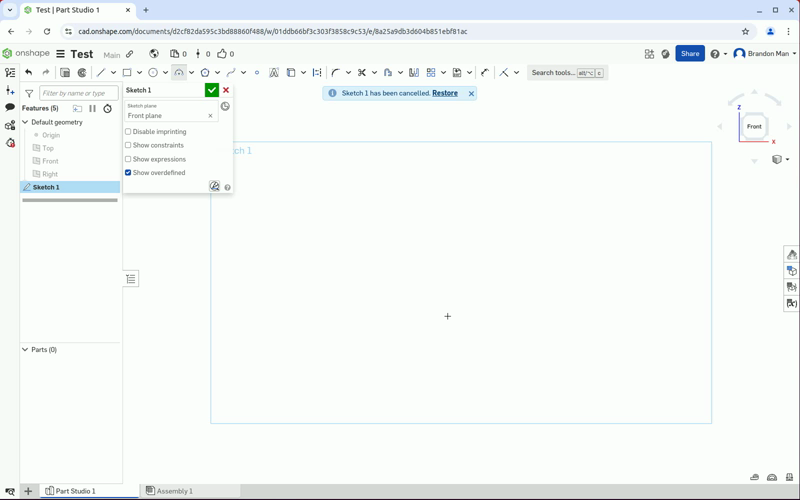
key_down(shift)
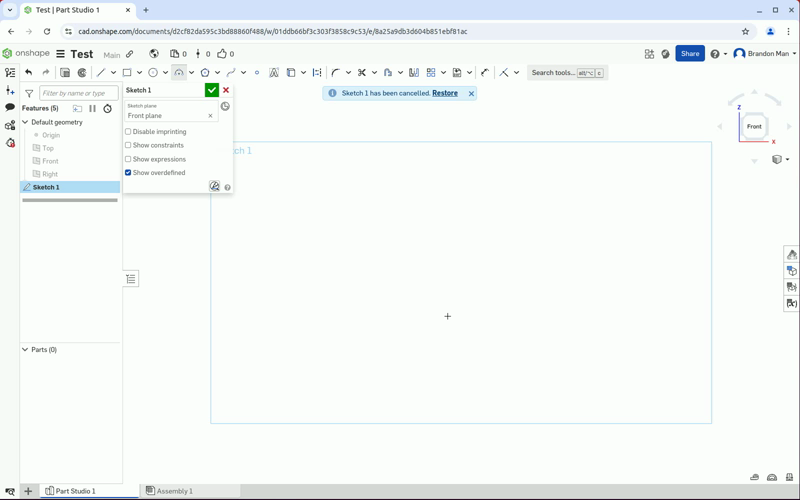
mouse_move(474, 305)
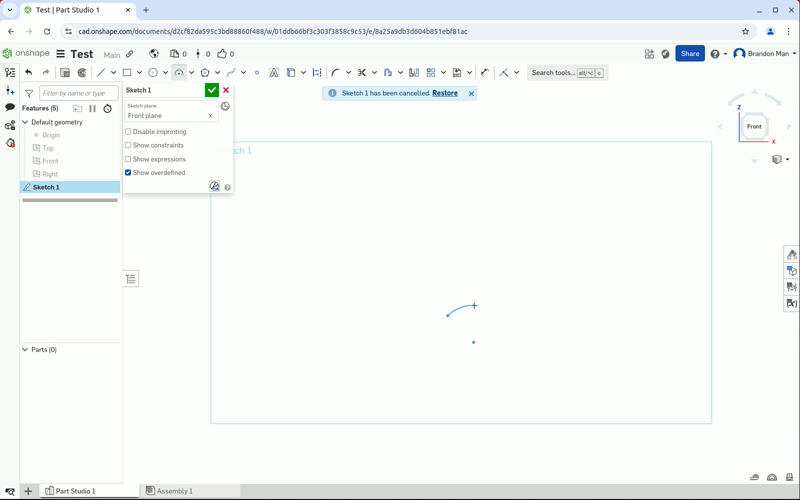
click(474, 305)
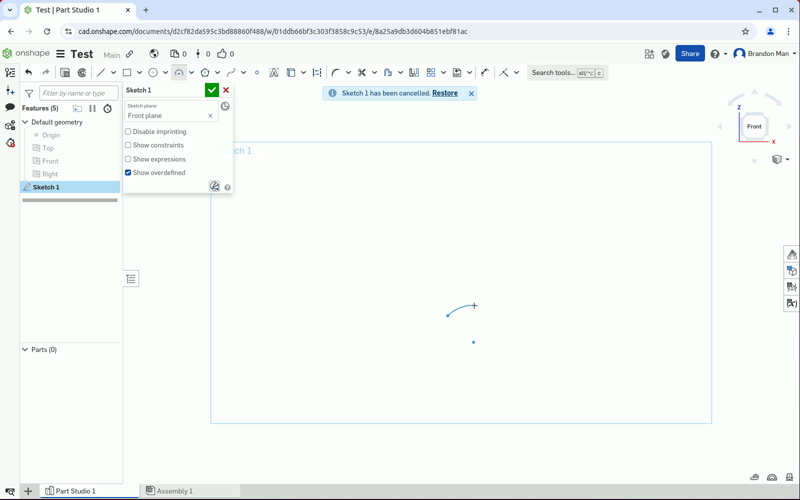
mouse_move(466, 323)
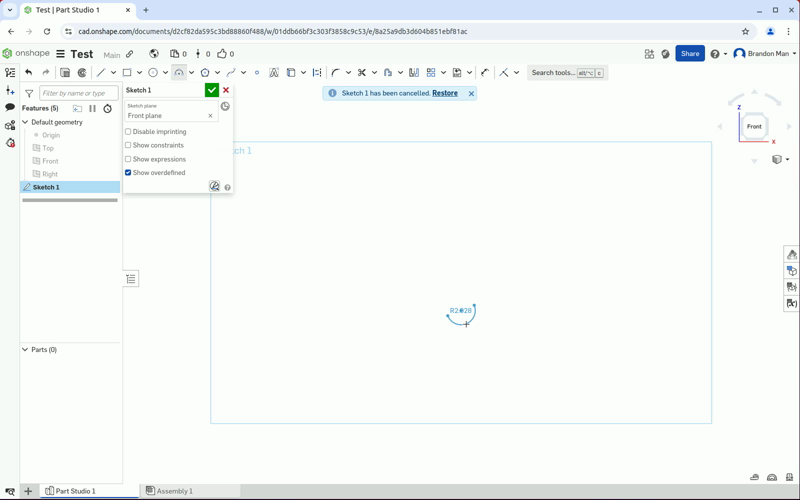
click(466, 323)
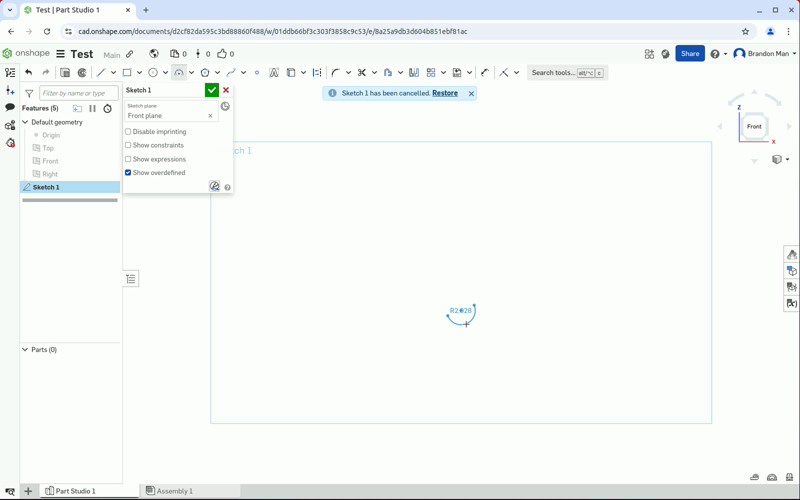
key_up(shift)
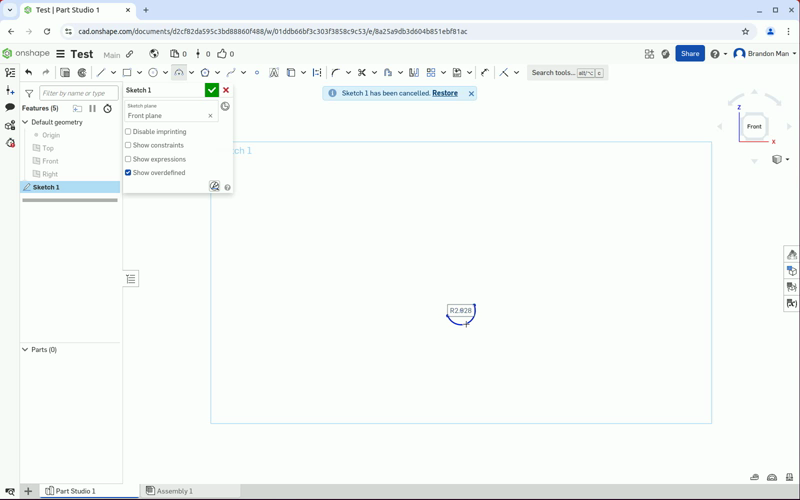
mouse_move(474, 305)
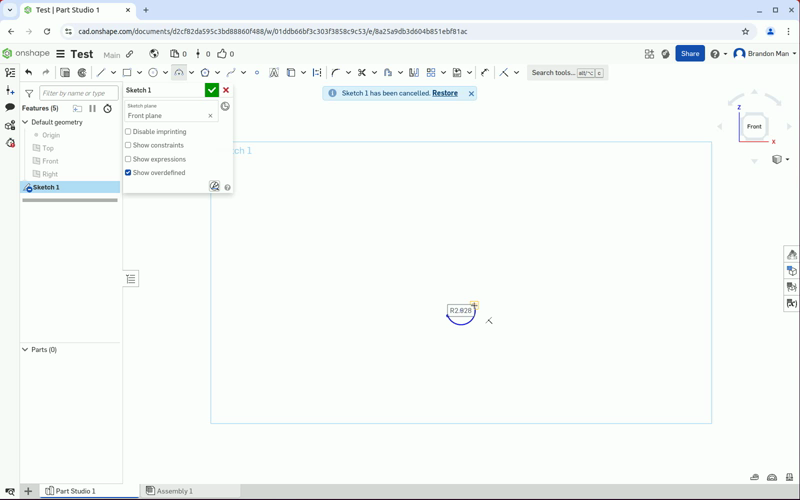
click(474, 305)
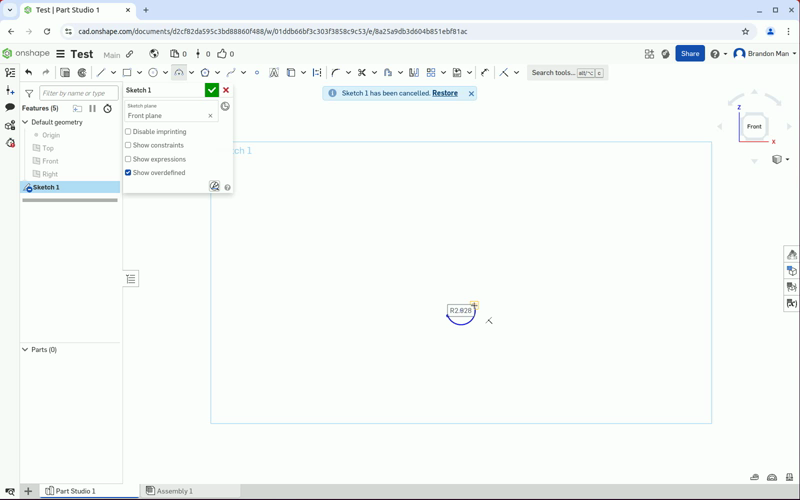
key_down(shift)
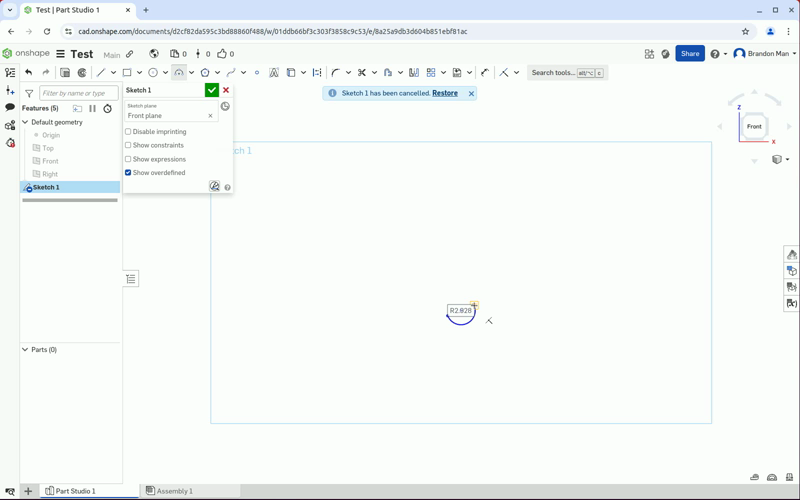
mouse_move(474, 259)
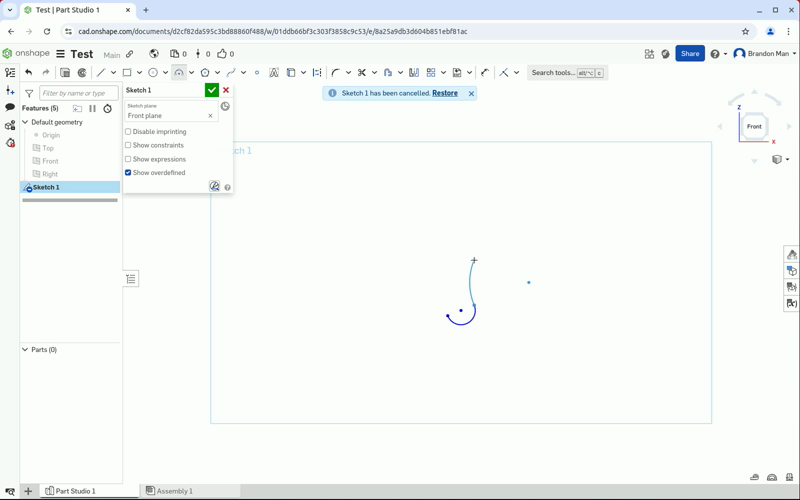
click(474, 259)
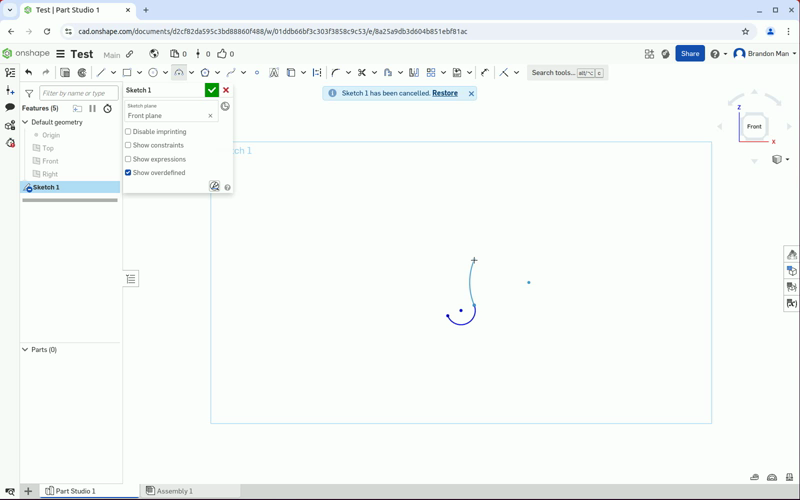
mouse_move(469, 282)
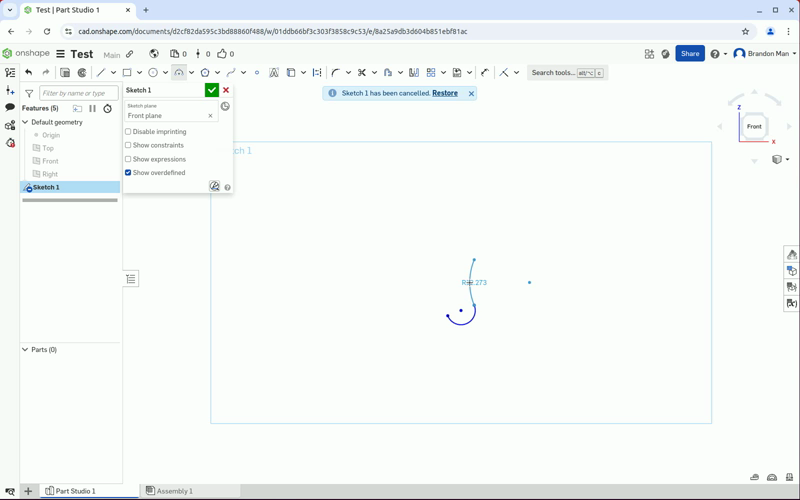
click(469, 282)
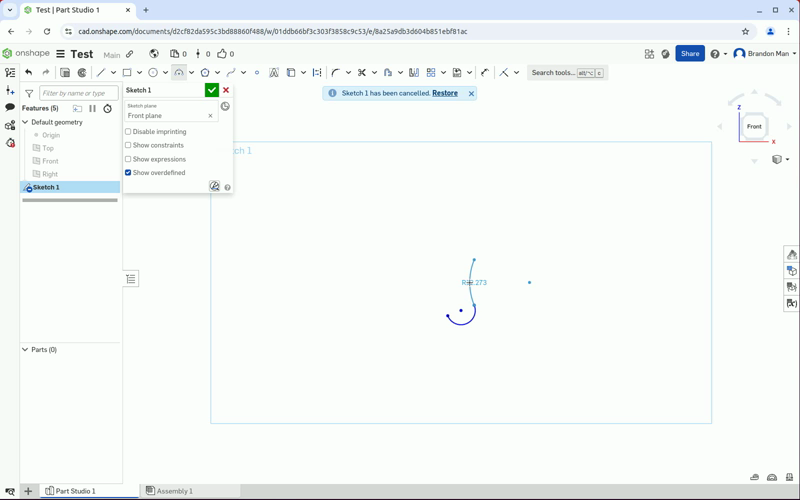
key_up(shift)
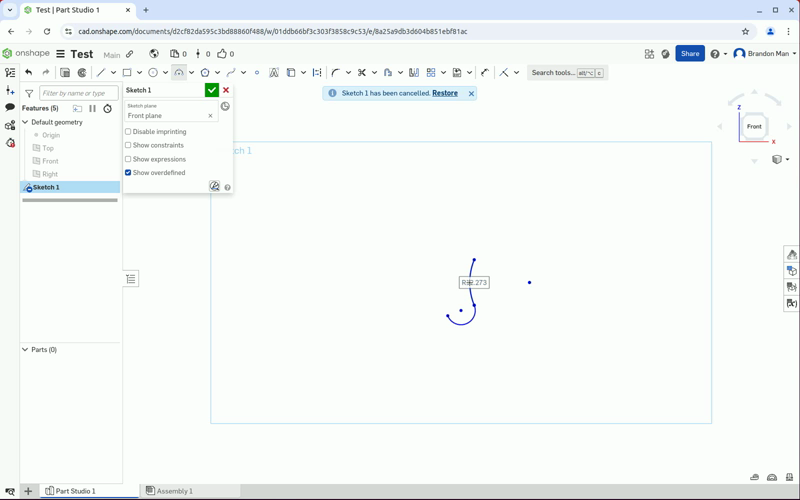
mouse_move(474, 259)
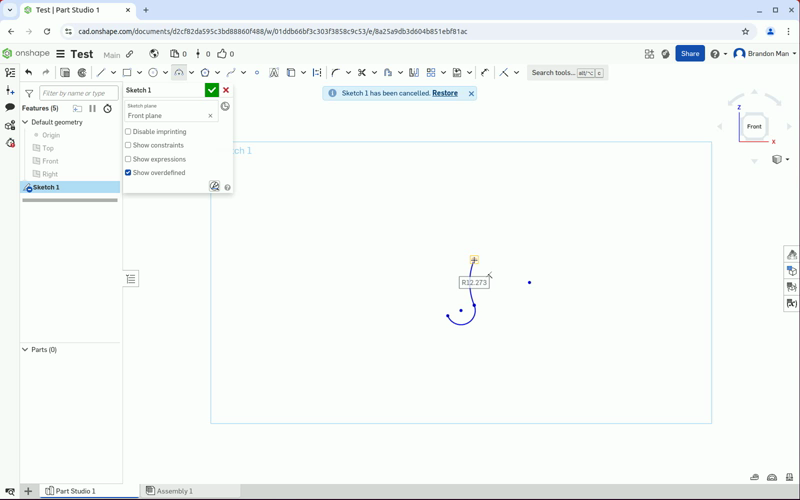
click(474, 259)
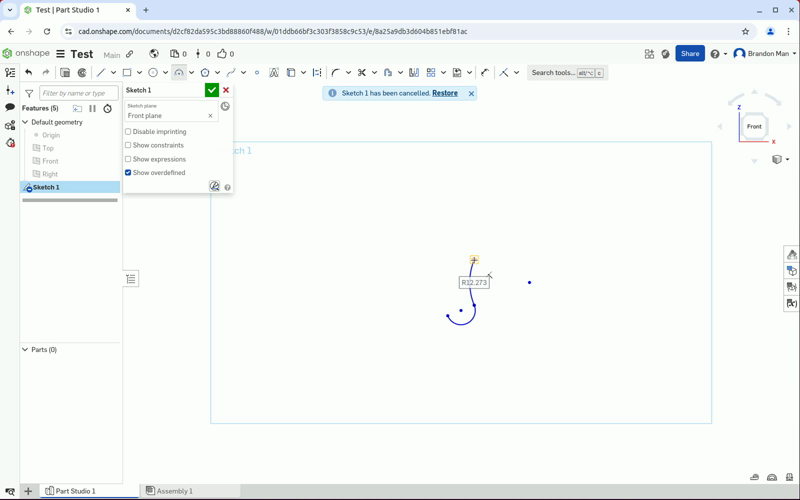
key_down(shift)
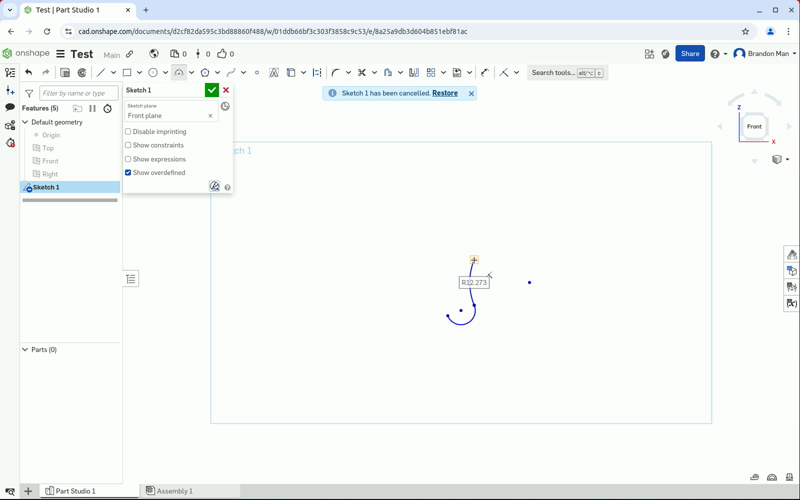
mouse_move(447, 249)
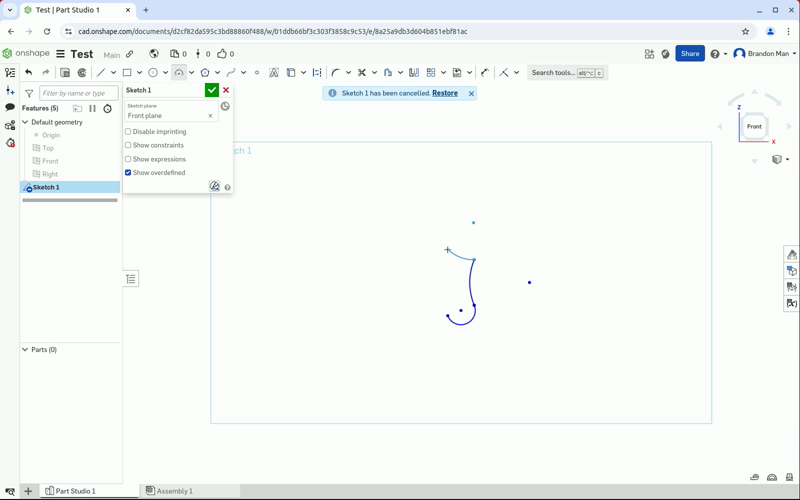
click(447, 249)
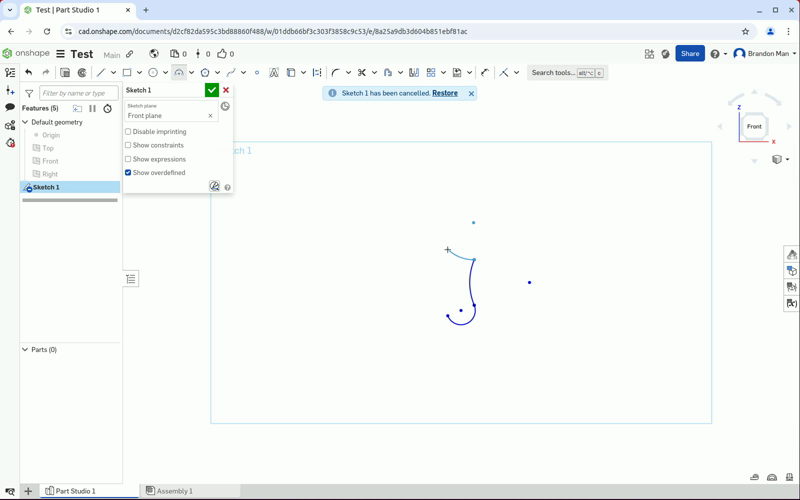
mouse_move(466, 241)
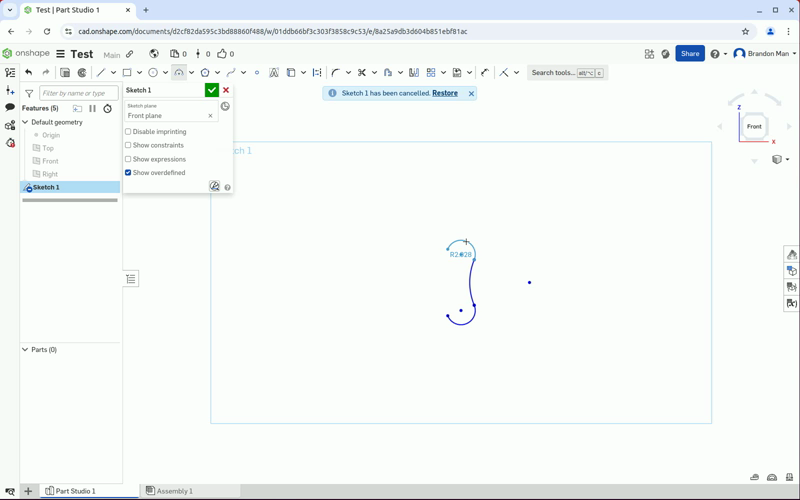
click(466, 241)
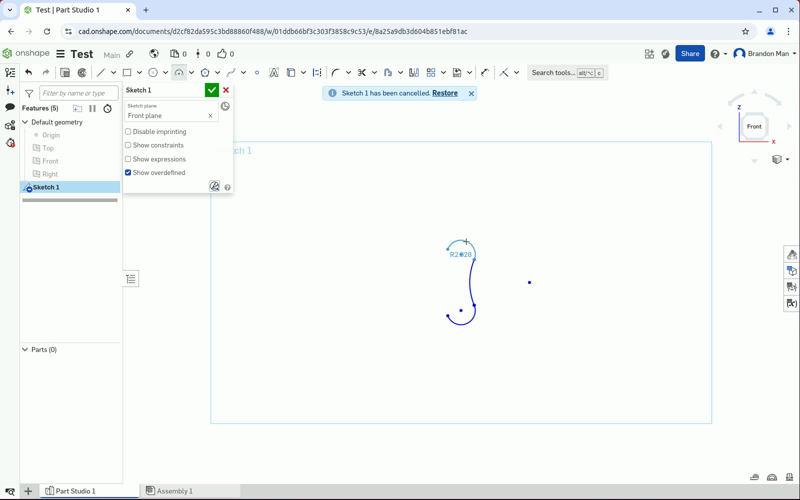
key_up(shift)
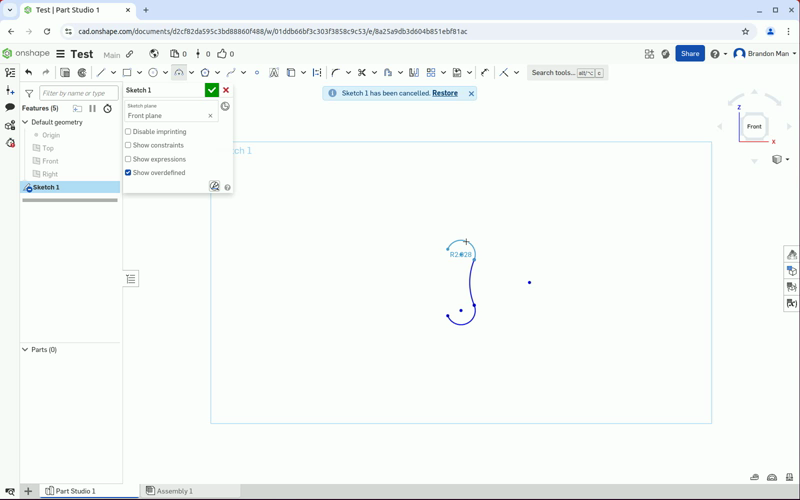
mouse_move(447, 249)
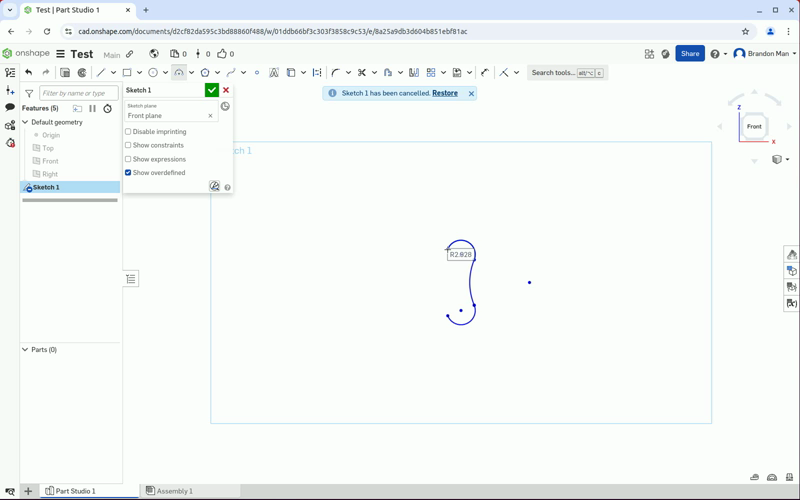
click(447, 249)
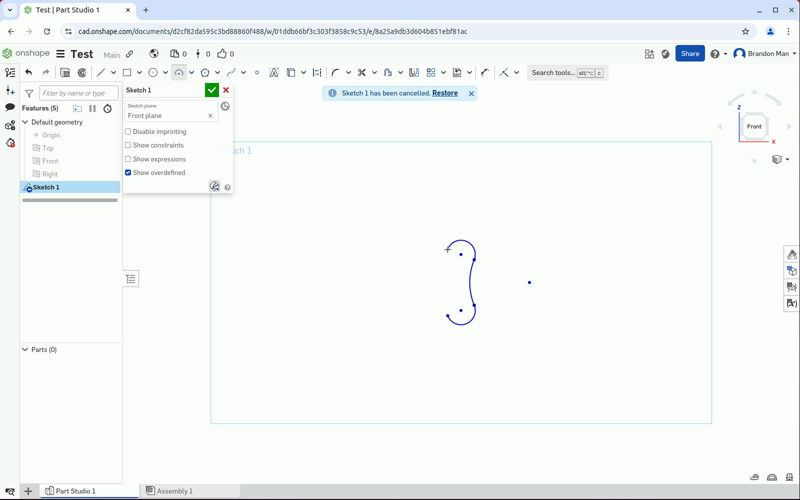
mouse_move(447, 315)
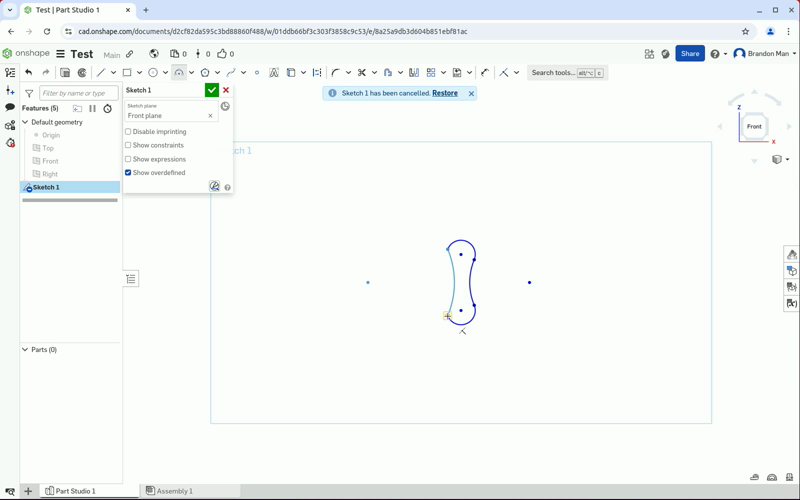
click(447, 315)
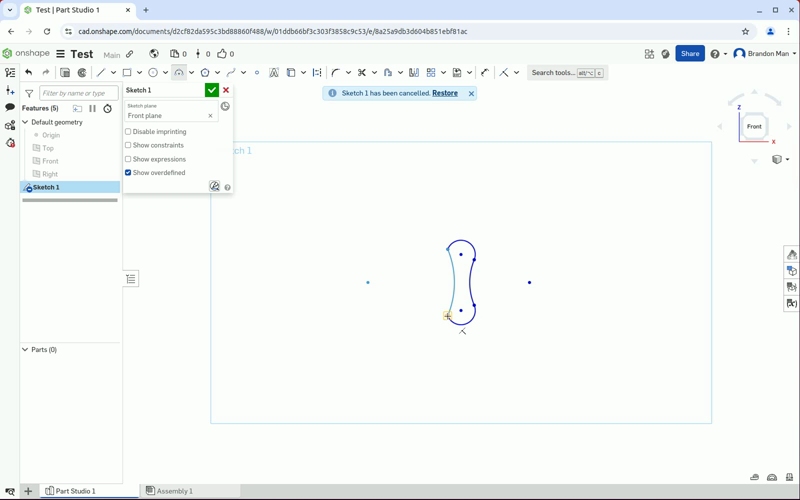
key_down(shift)
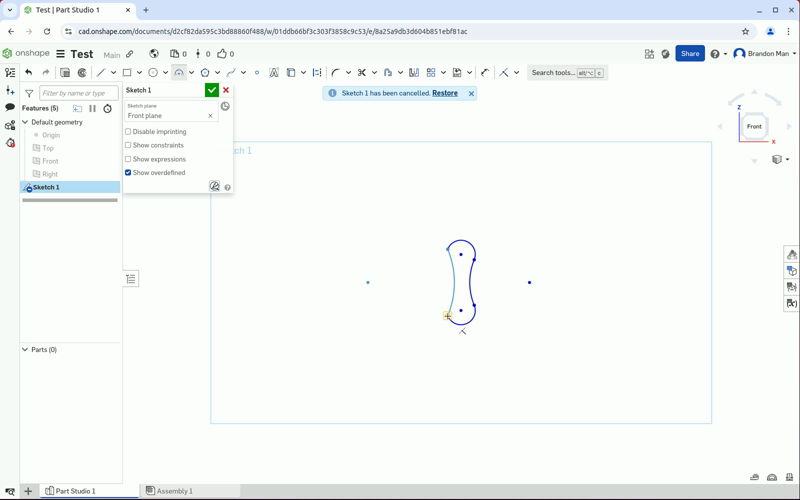
mouse_move(441, 282)
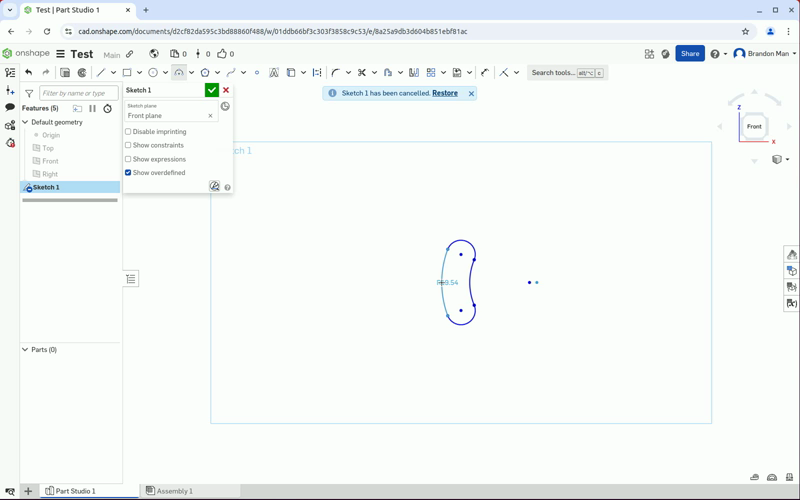
click(441, 282)
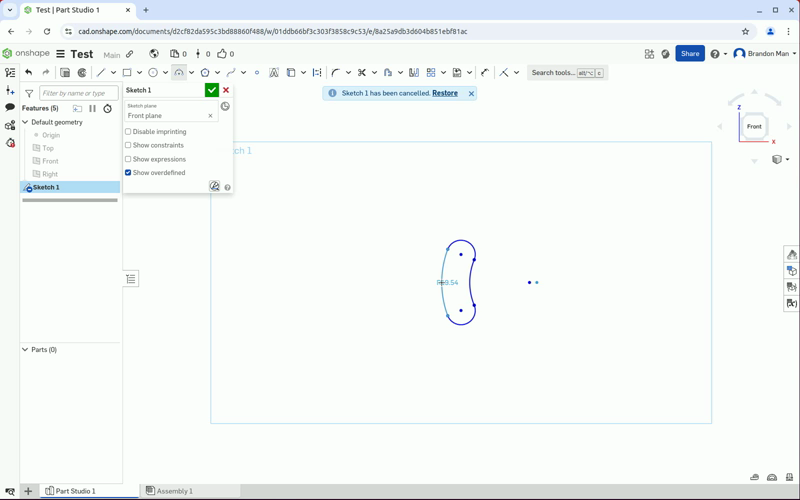
key_up(shift)
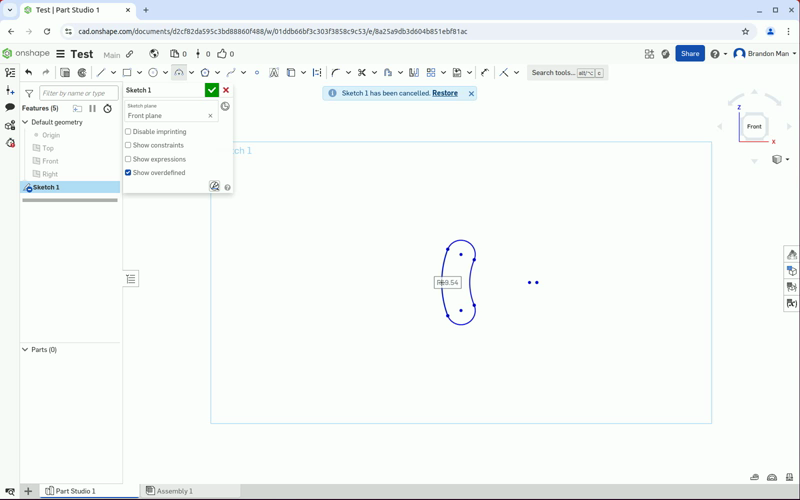
key(esc)
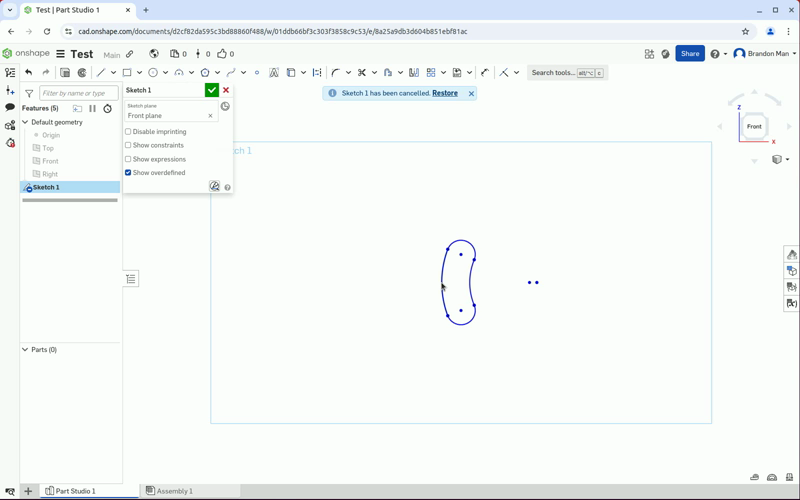
key(c)
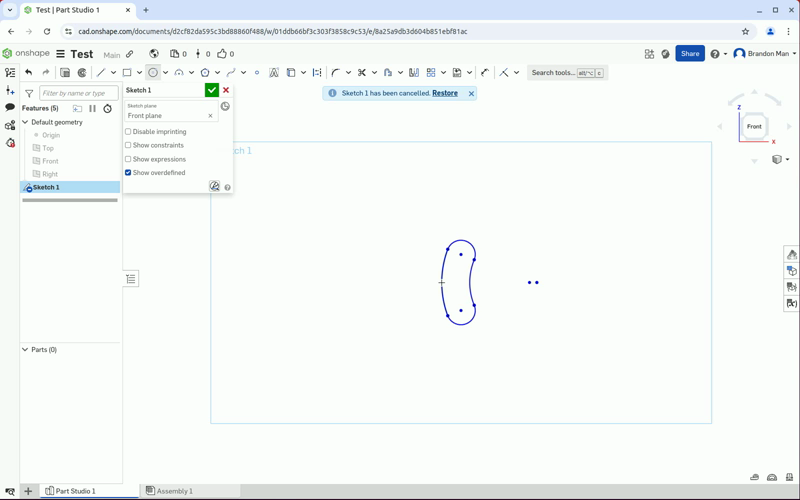
key_down(shift)
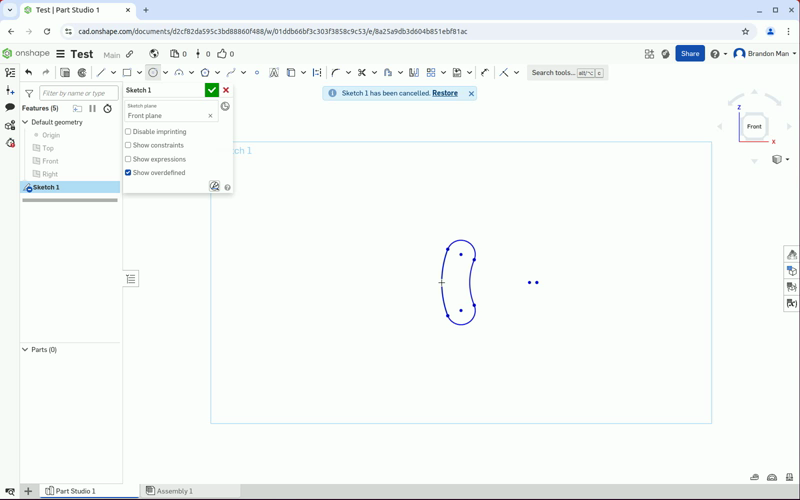
mouse_move(461, 311)
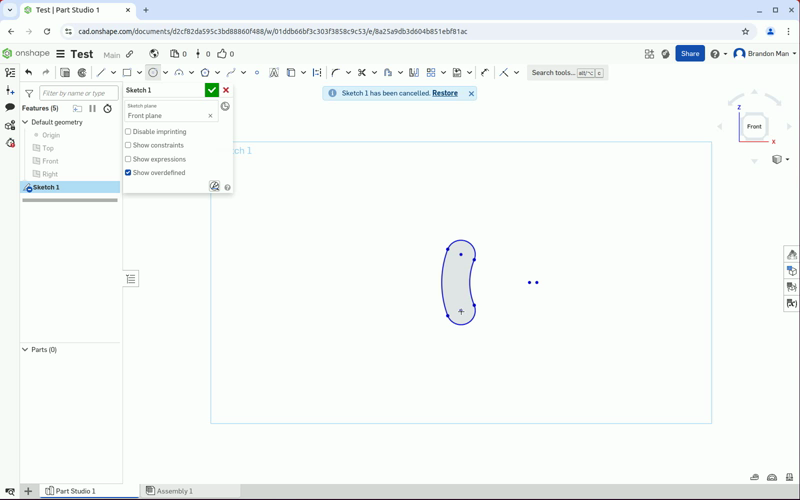
scroll(6)
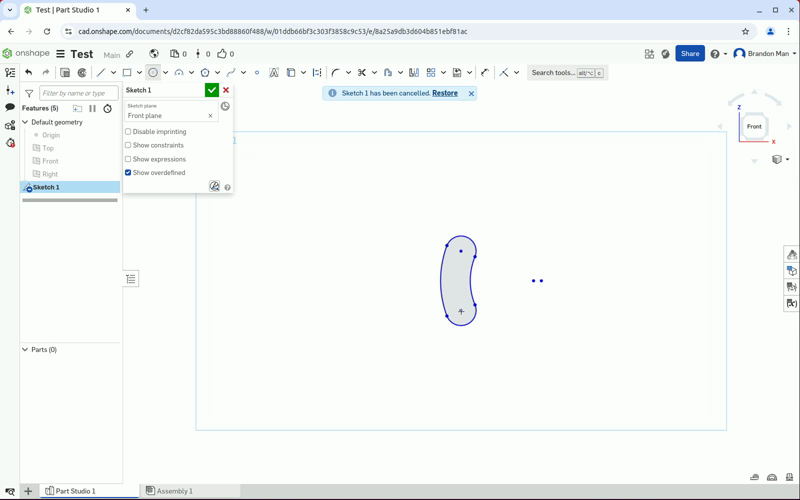
scroll(6)
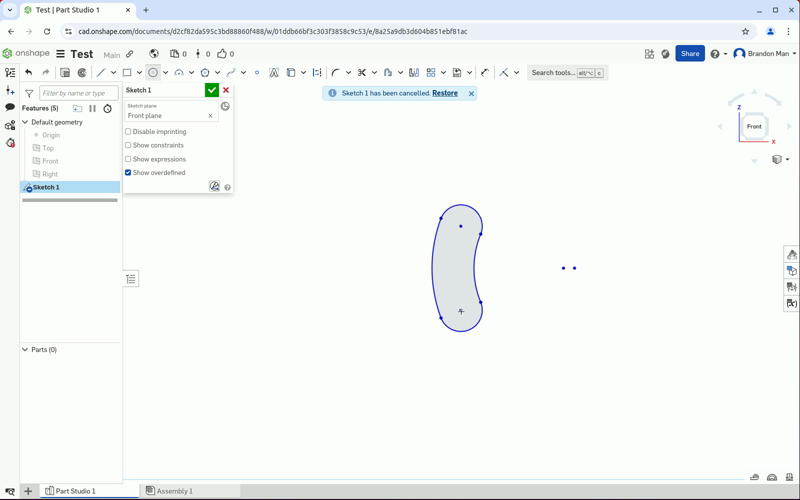
scroll(6)
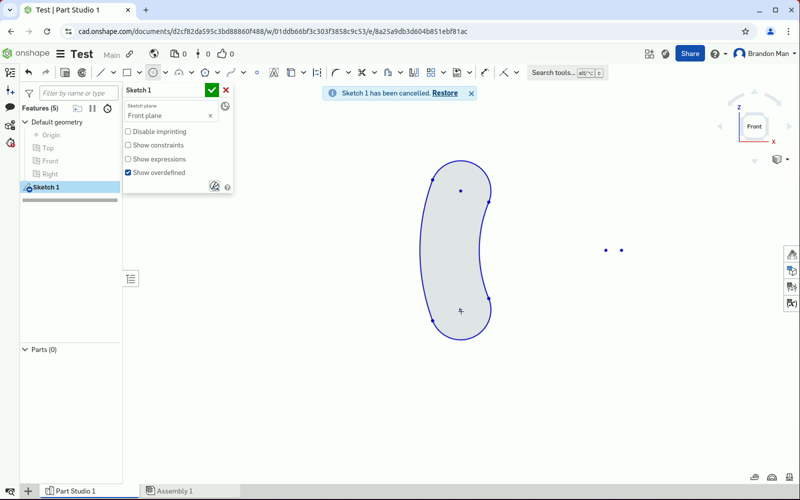
scroll(6)
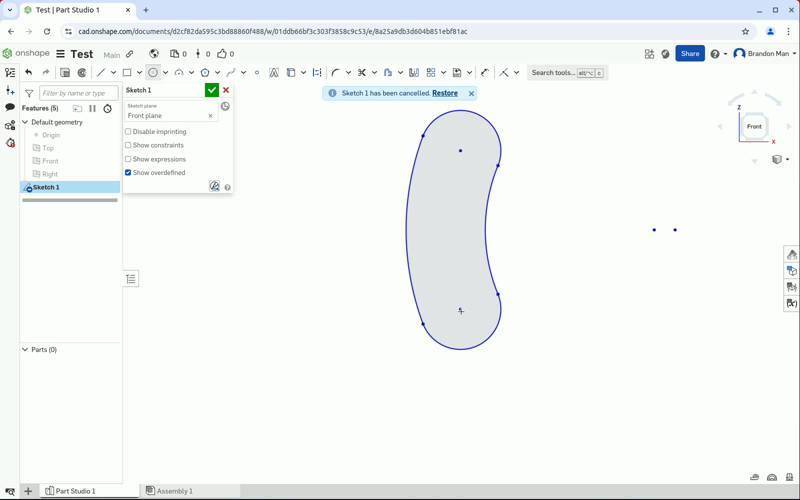
scroll(6)
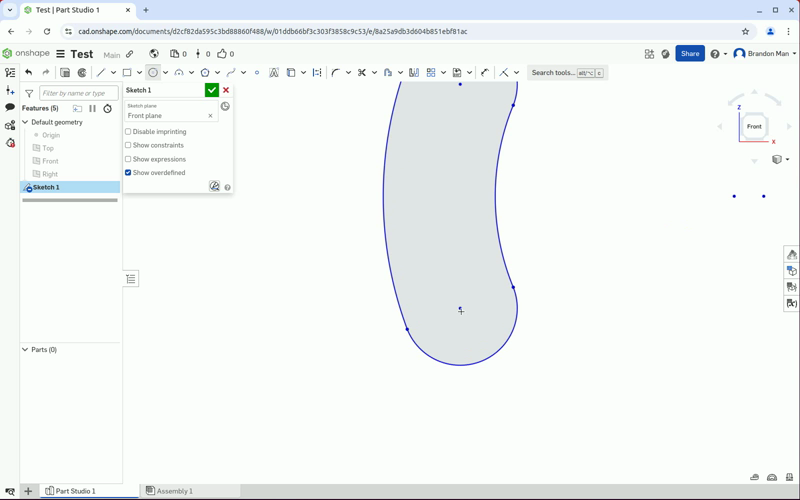
scroll(6)
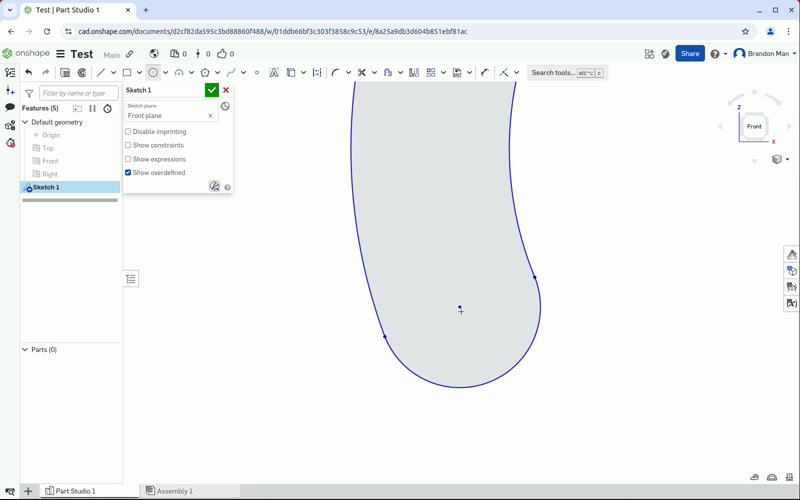
scroll(6)
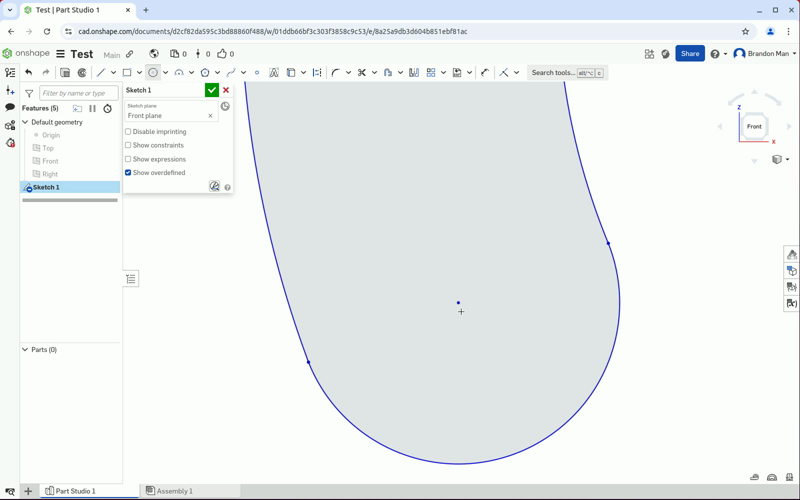
click(461, 311)
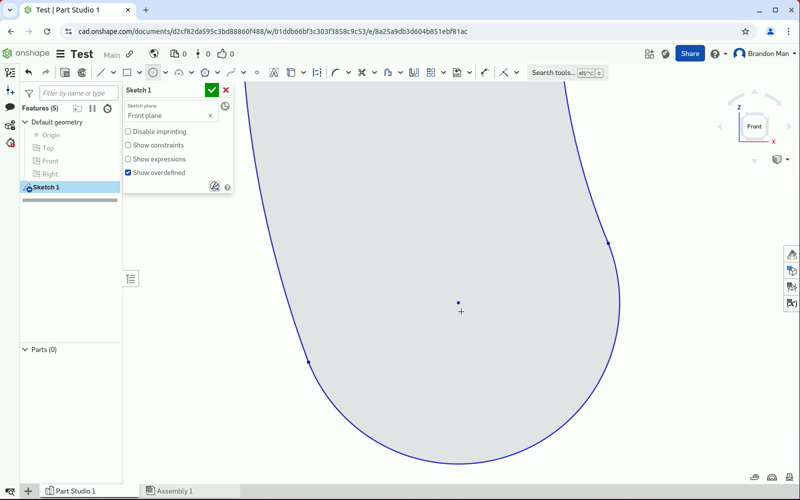
scroll(-6)
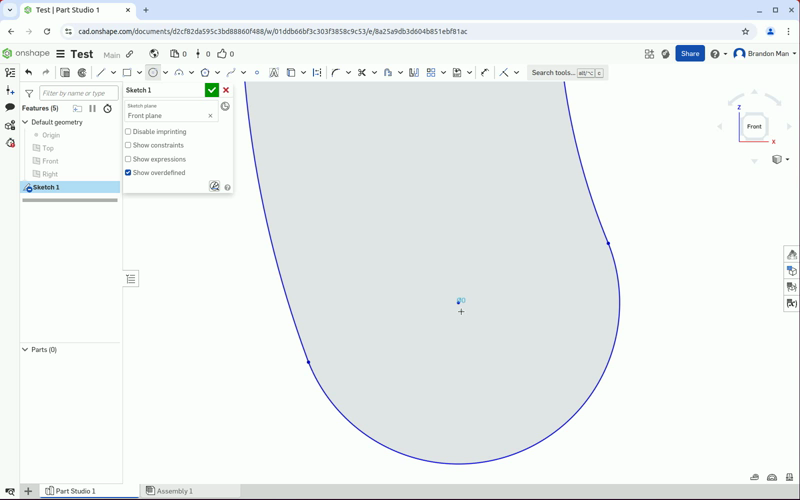
scroll(-6)
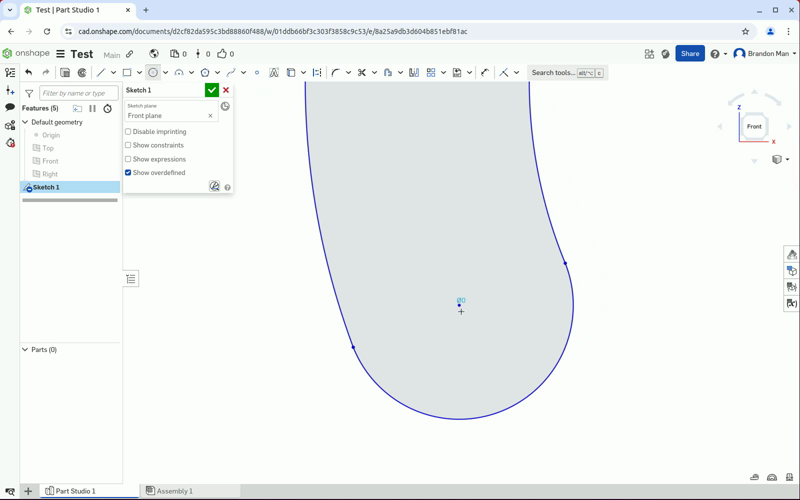
scroll(-6)
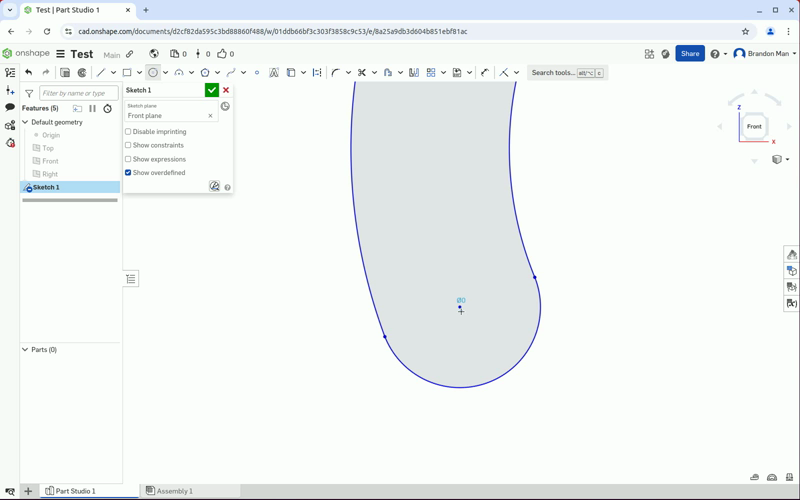
scroll(-6)
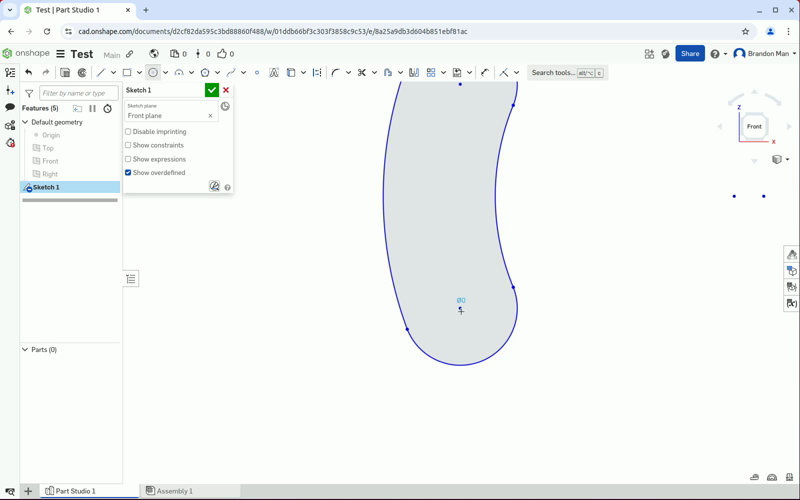
scroll(-6)
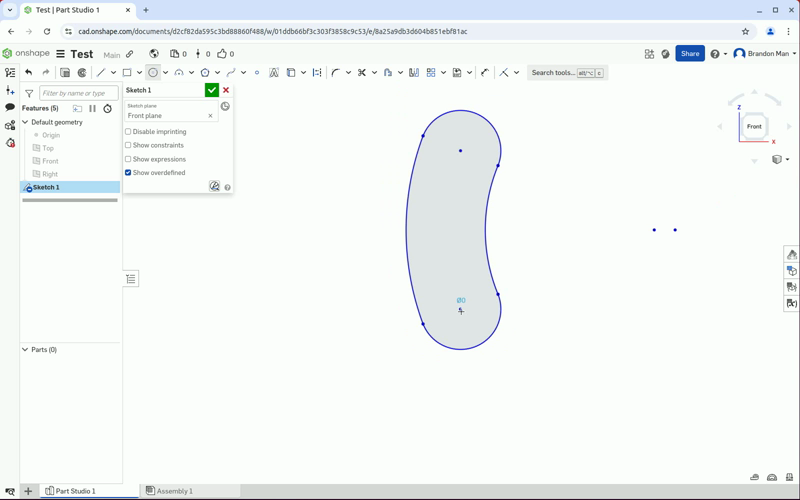
scroll(-6)
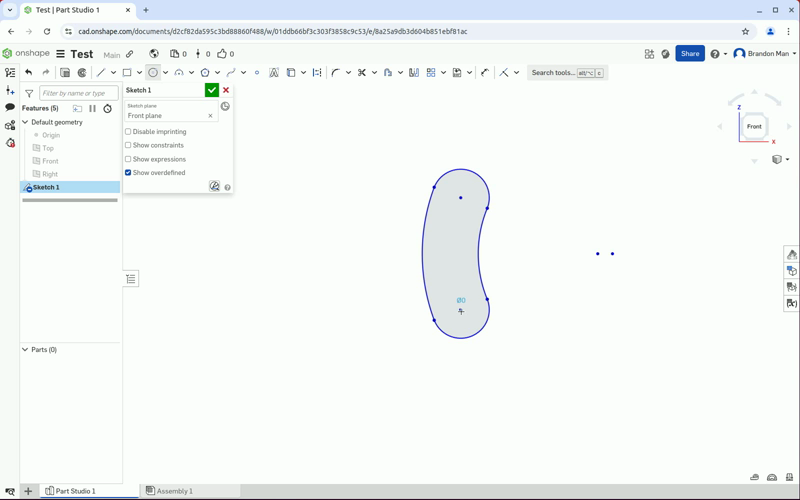
scroll(-6)
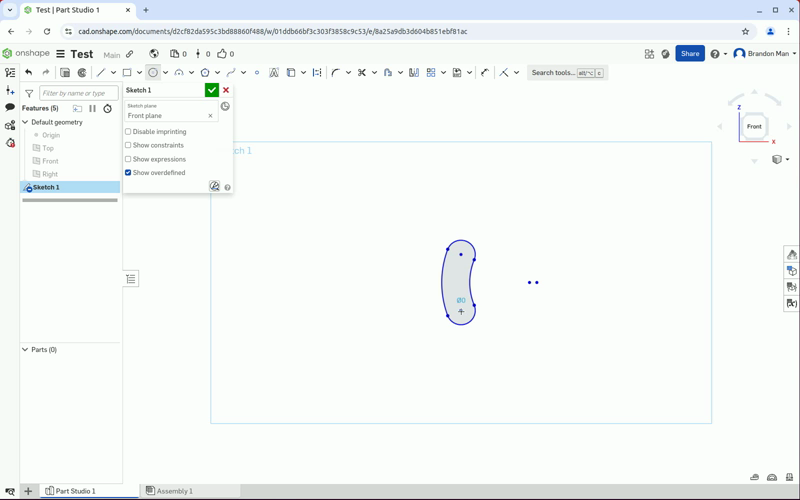
key_up(shift)
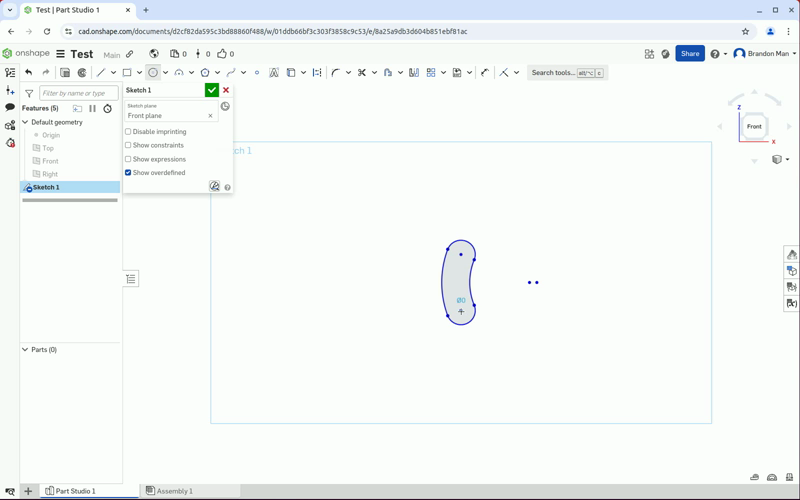
mouse_move(470, 311)
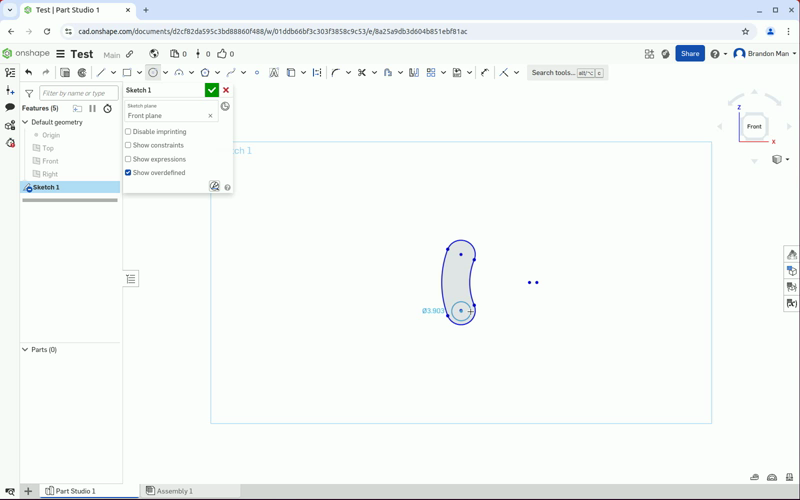
click(470, 311)
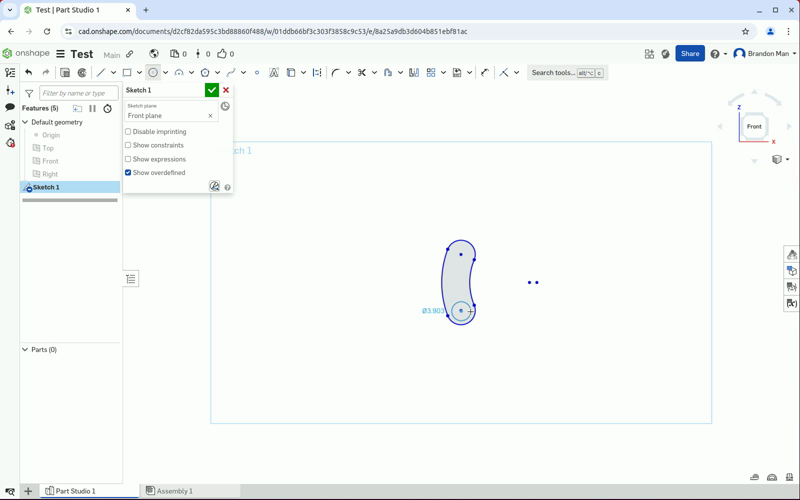
key(esc)
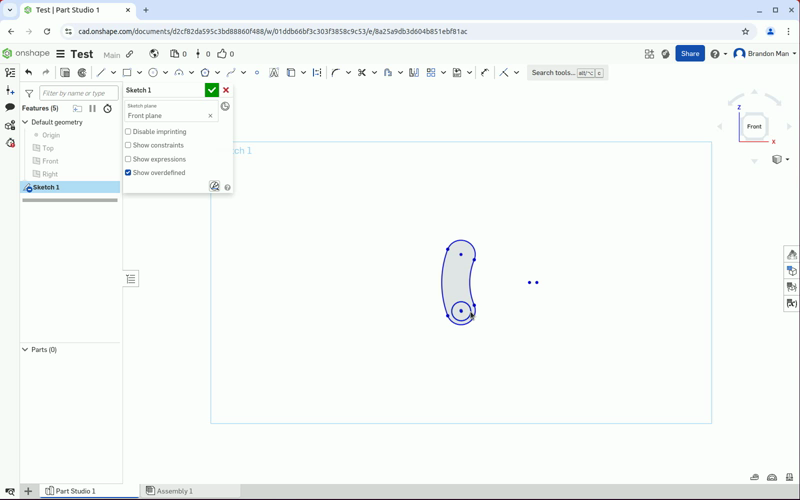
key(c)
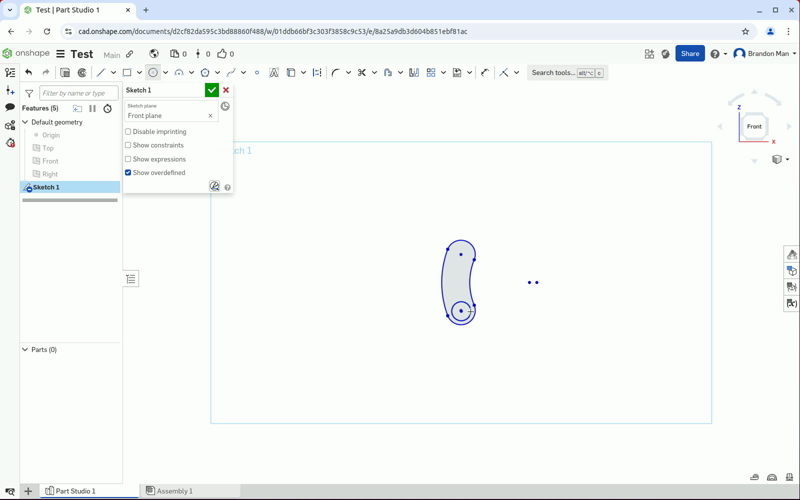
key_down(shift)
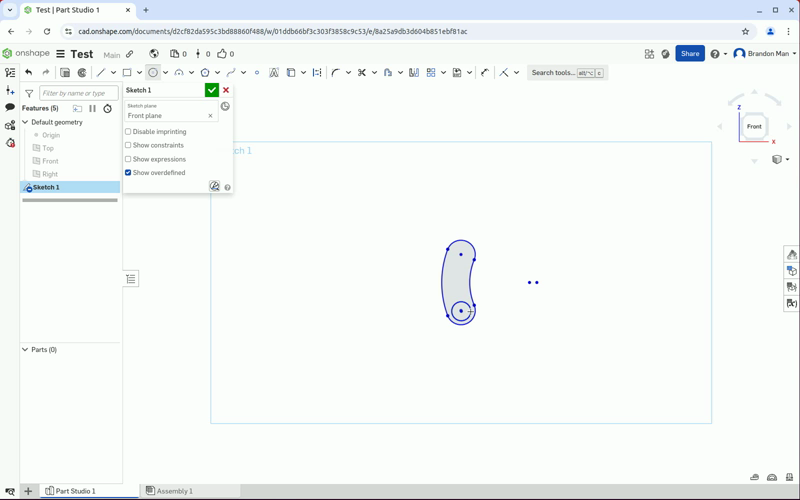
mouse_move(461, 254)
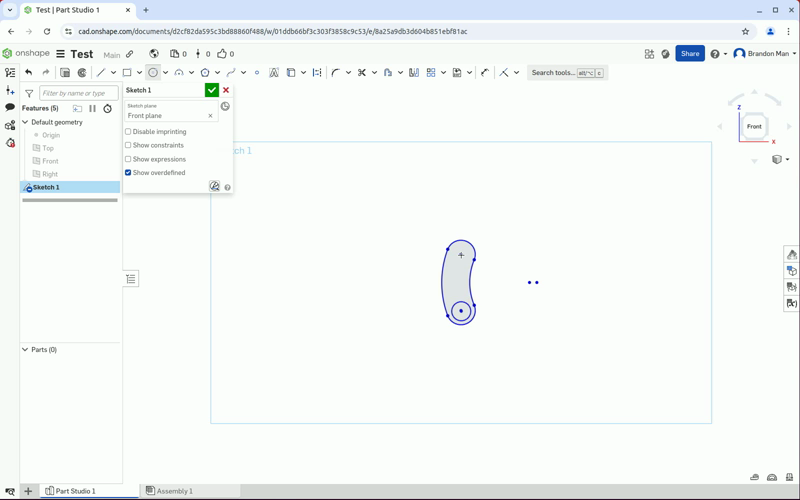
click(461, 254)
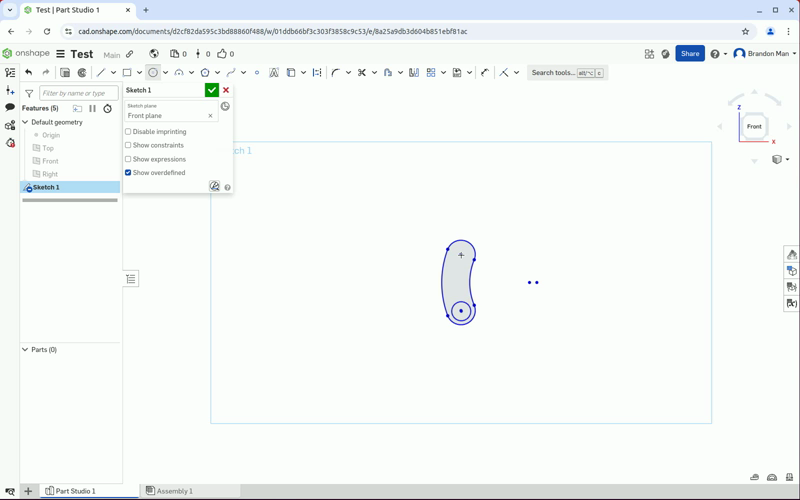
key_up(shift)
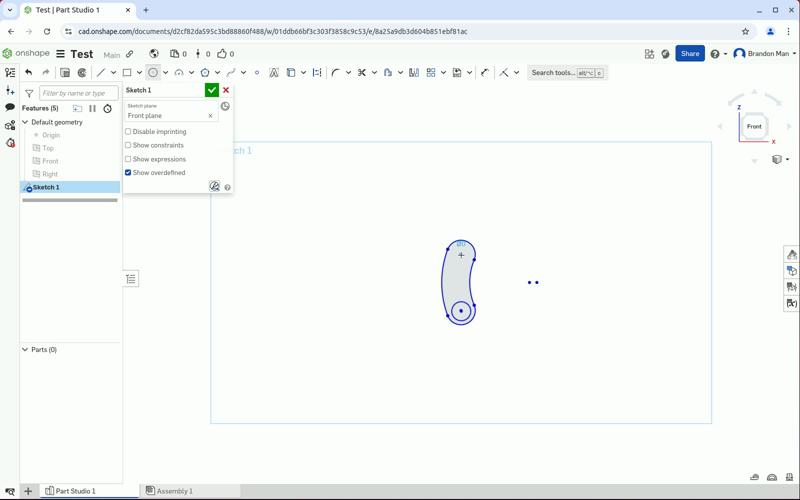
mouse_move(470, 254)
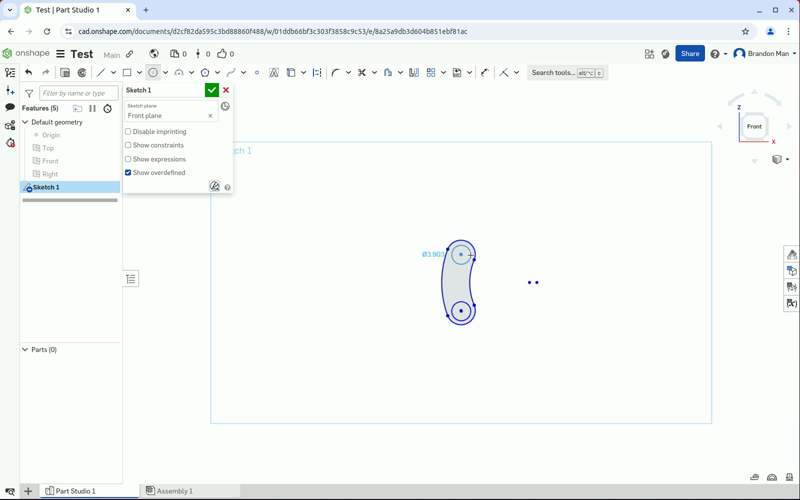
click(470, 254)
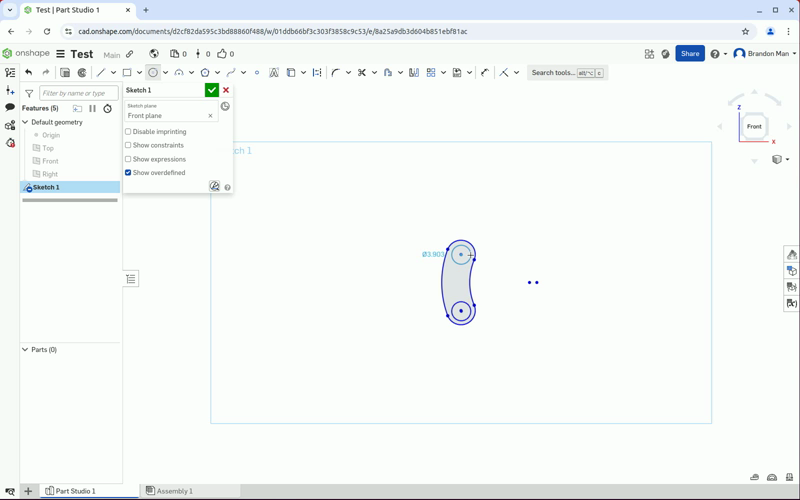
key(esc)
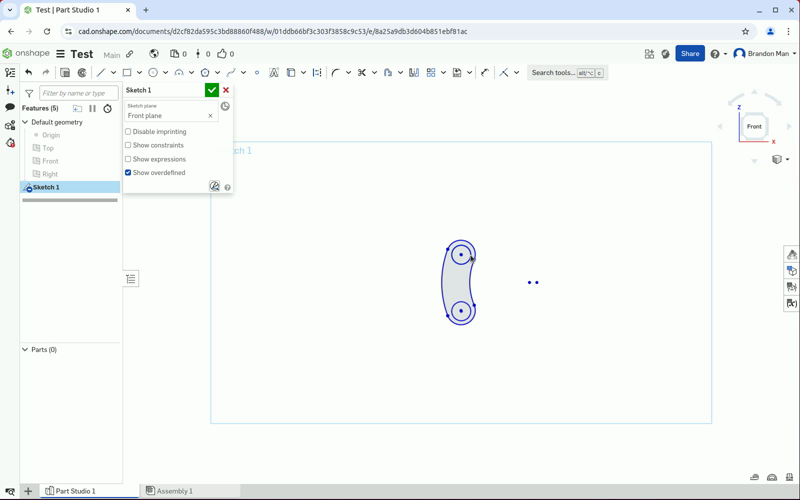
mouse_move(445, 265)
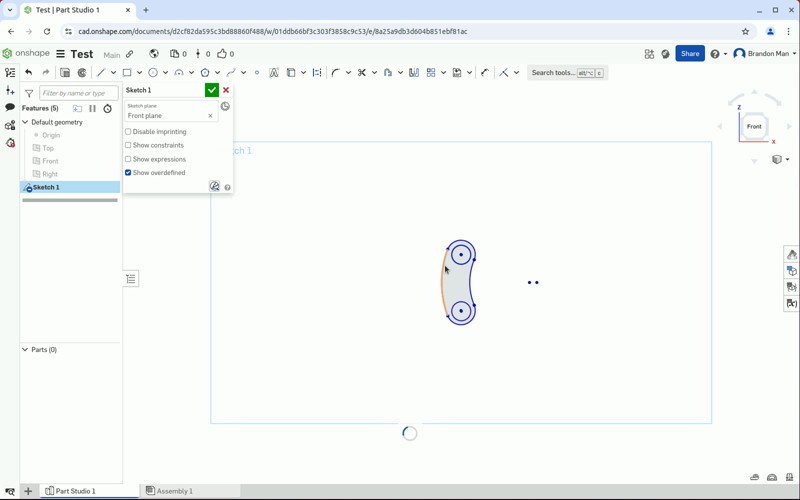
scroll(6)
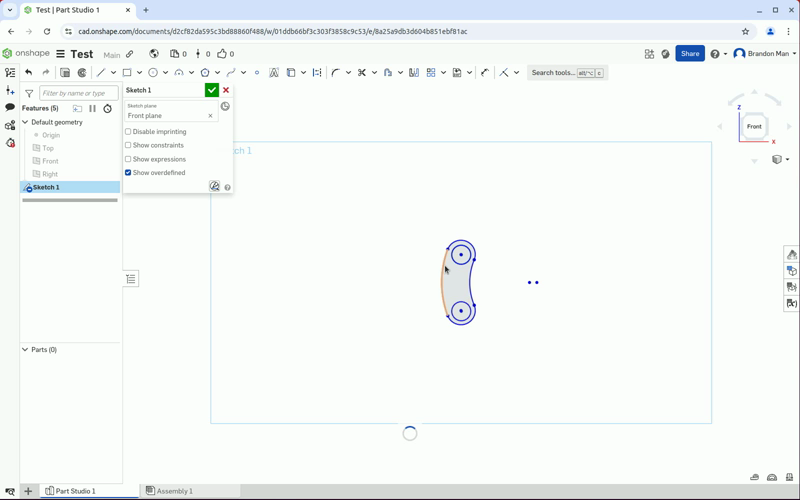
scroll(6)
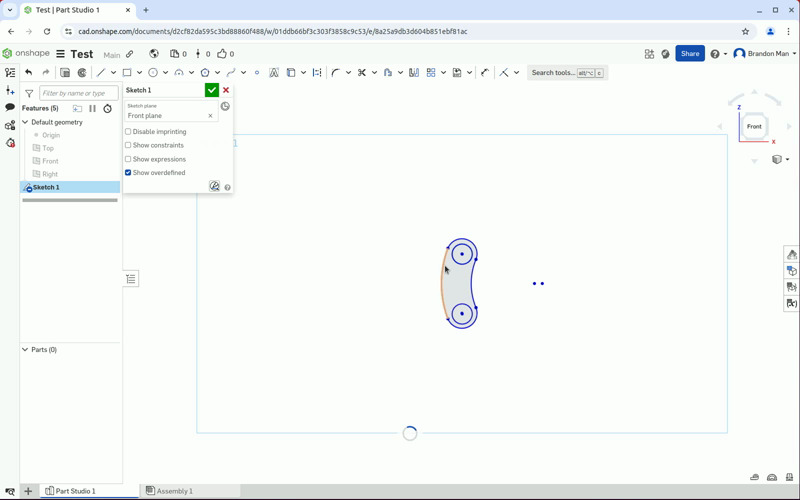
scroll(6)
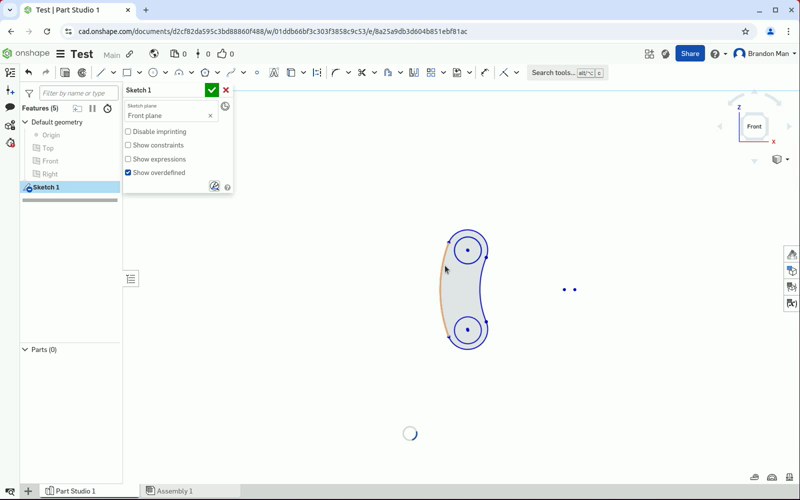
scroll(6)
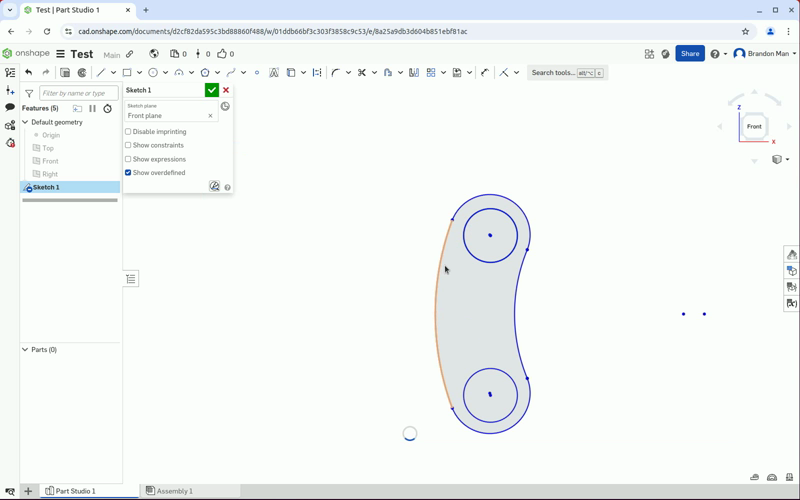
scroll(6)
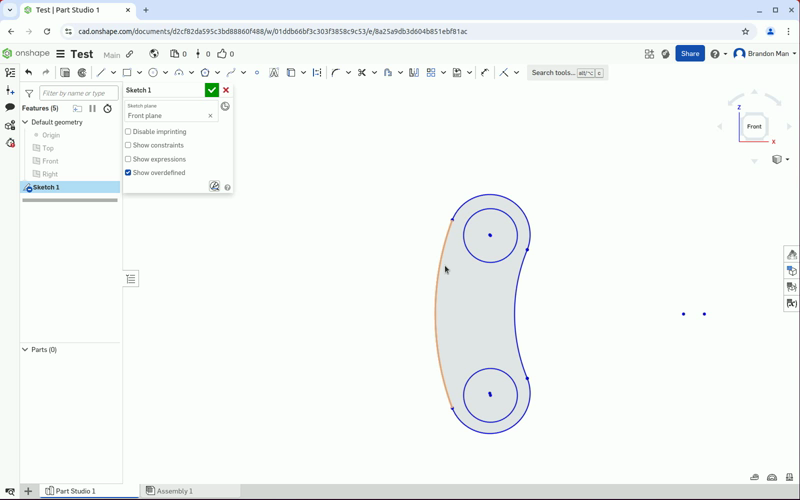
scroll(6)
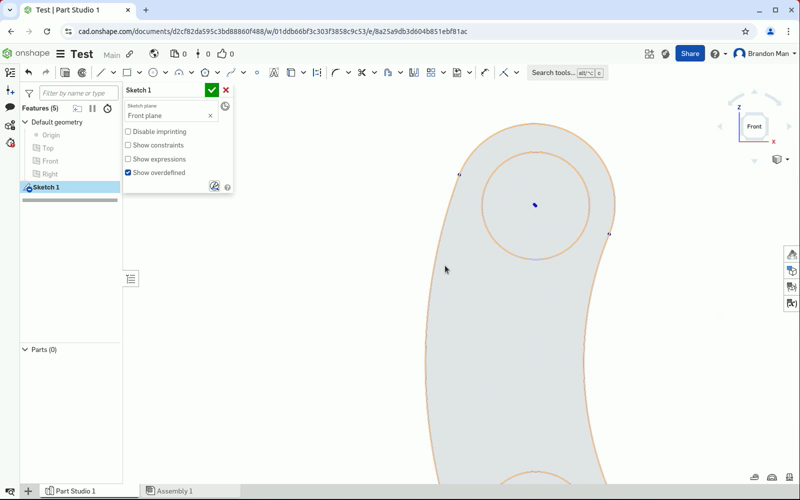
scroll(6)
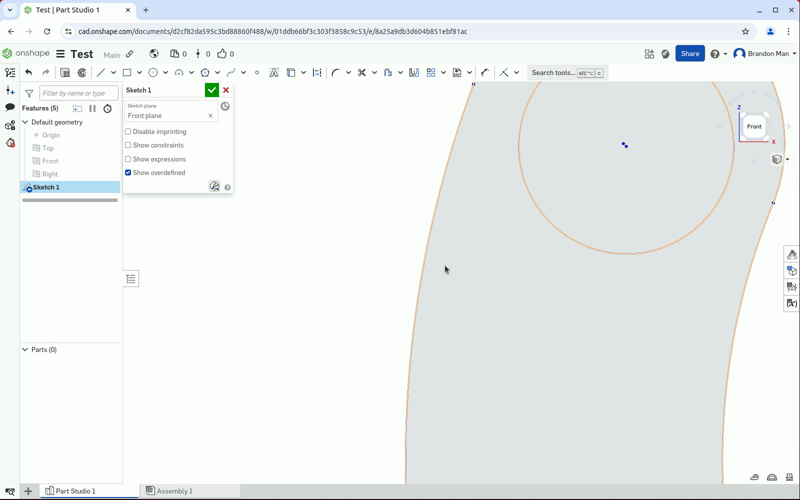
click(445, 265)
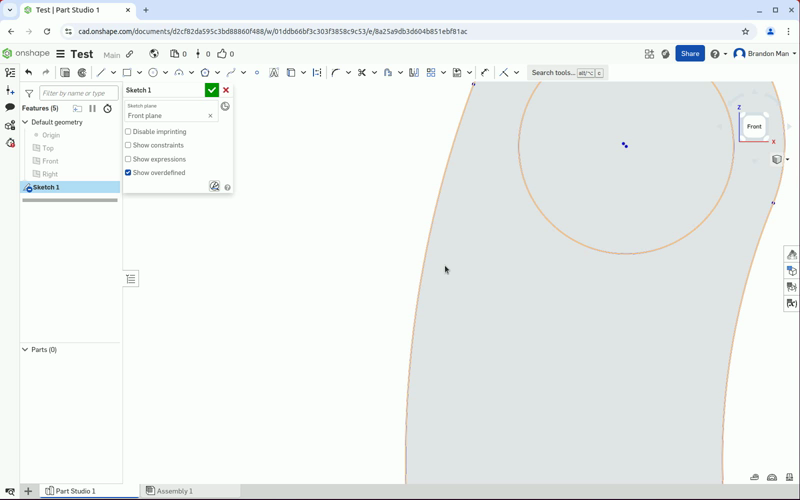
scroll(-6)
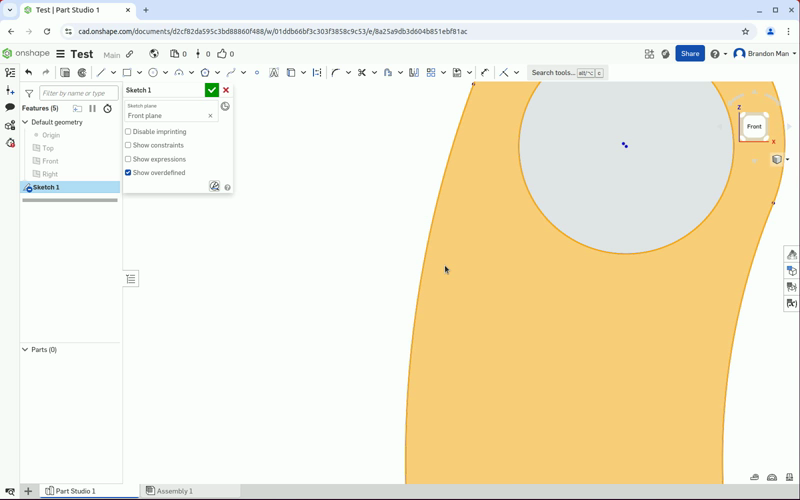
scroll(-6)
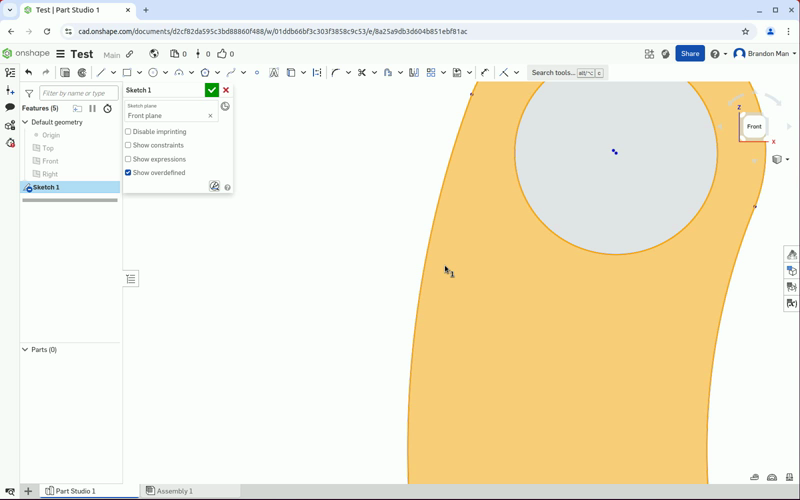
scroll(-6)
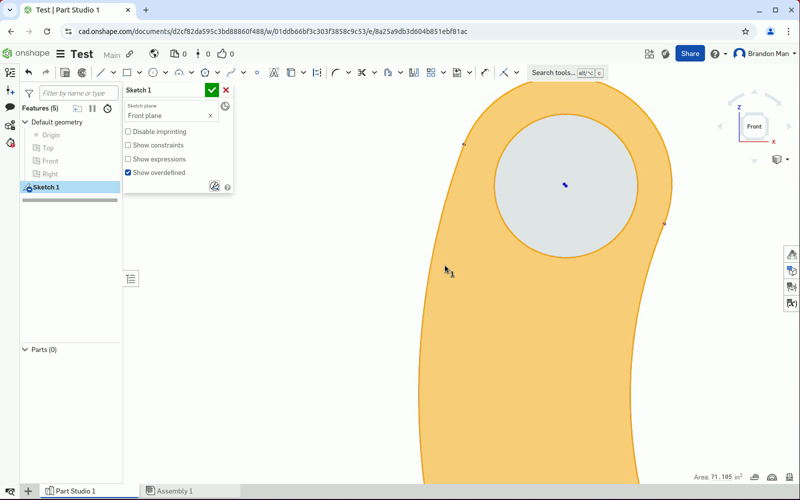
scroll(-6)
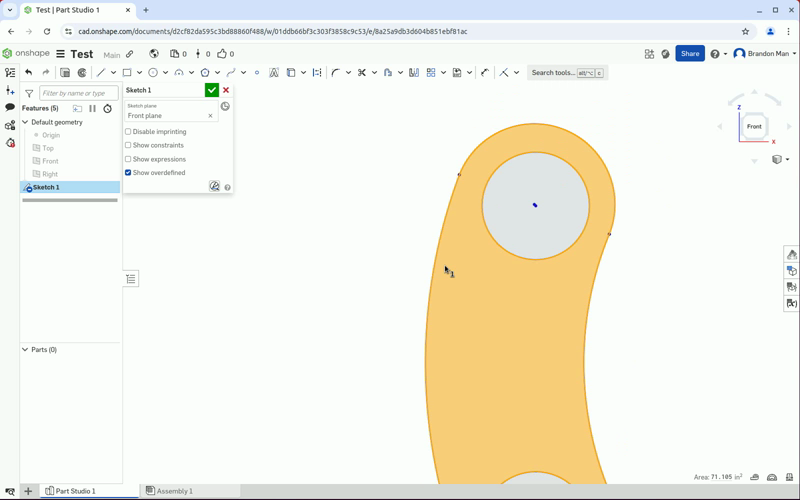
scroll(-6)
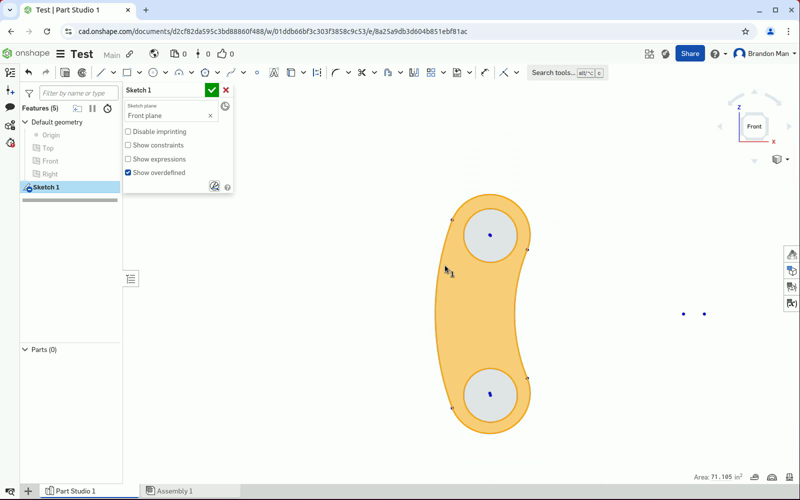
scroll(-6)
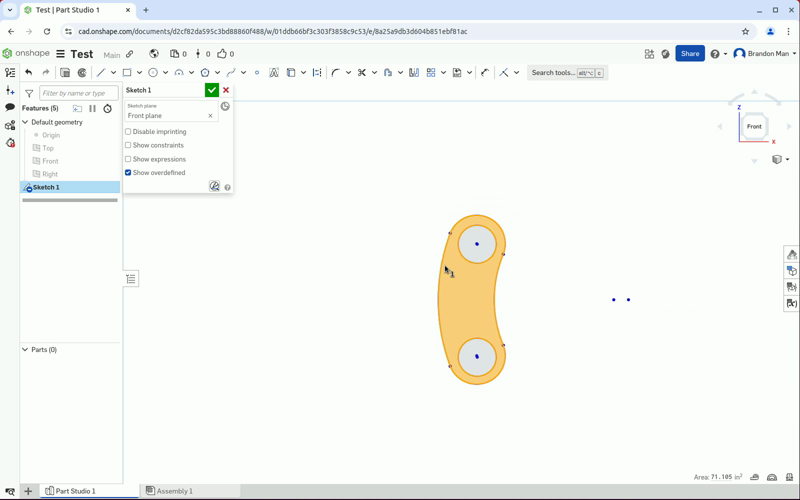
scroll(-6)
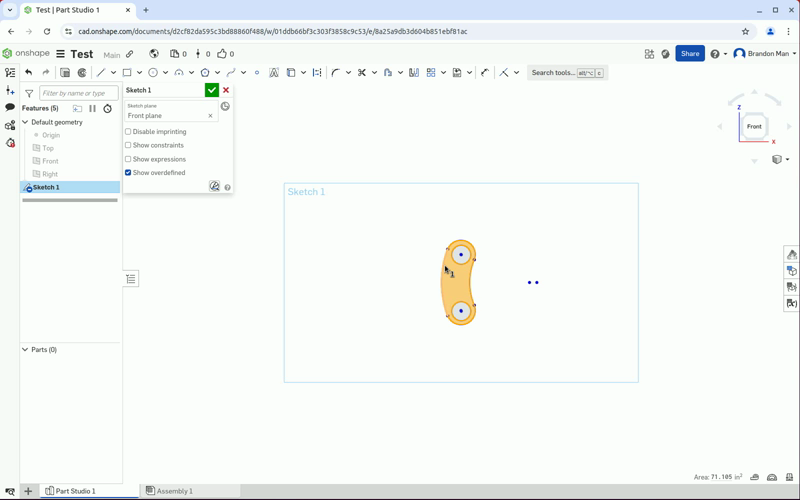
mouse_move(73, 352)
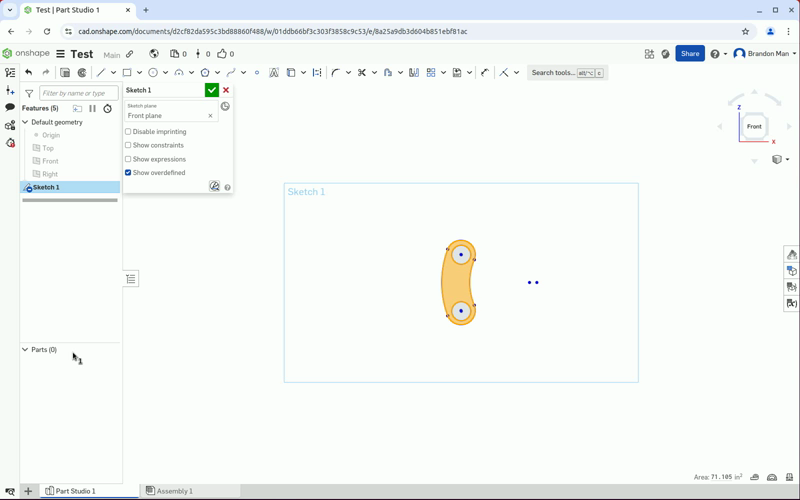
key(shift+y)
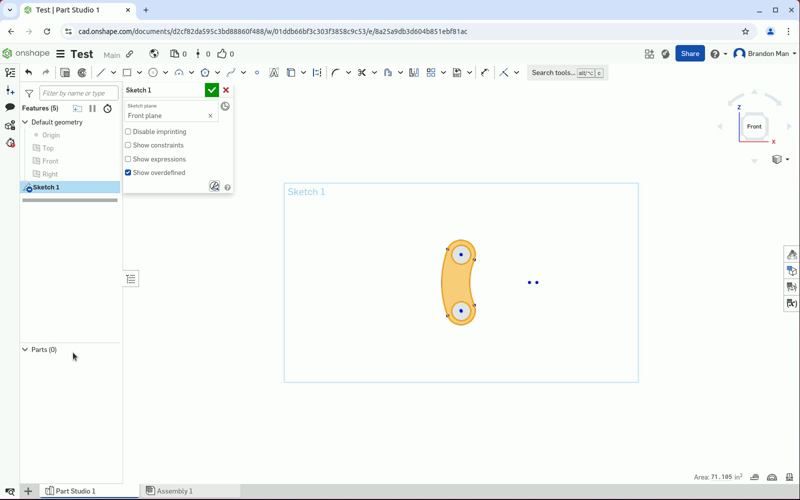
key(shift+e)
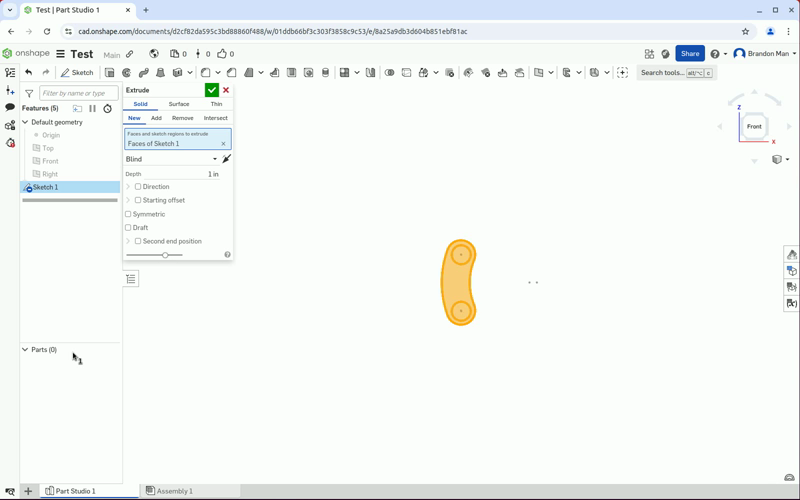
mouse_move(143, 106)
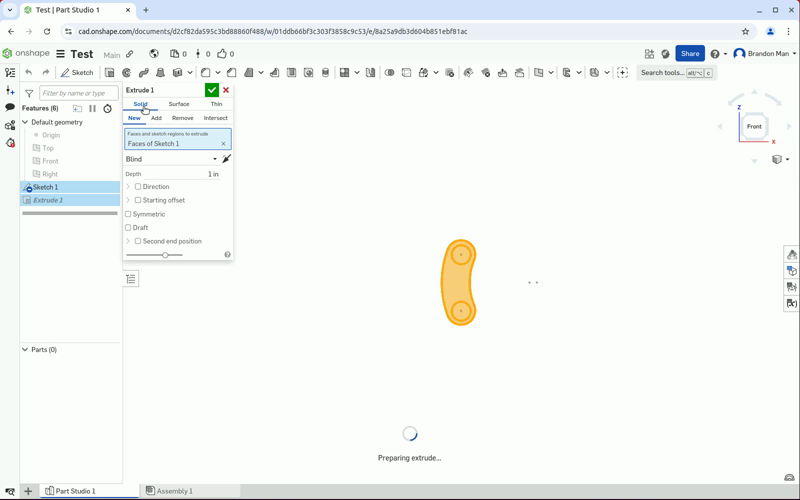
click(143, 106)
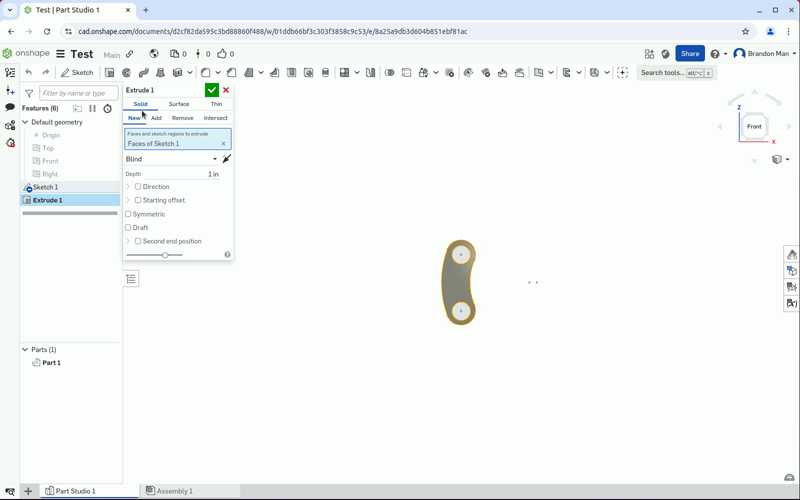
mouse_move(137, 120)
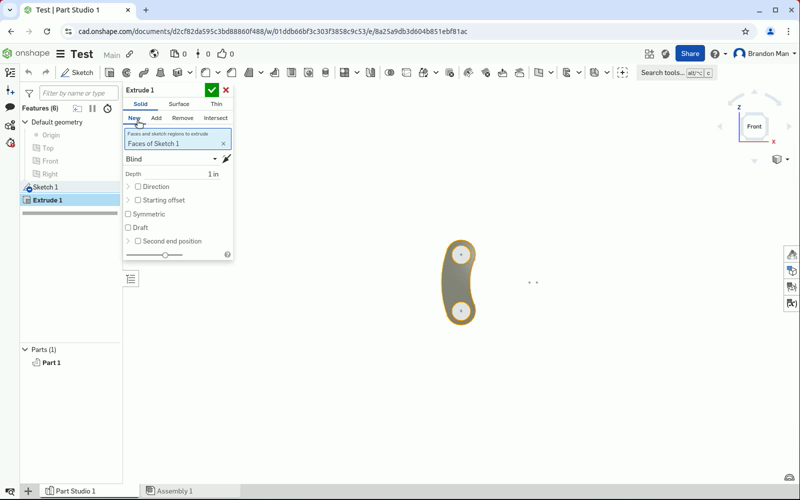
click(137, 120)
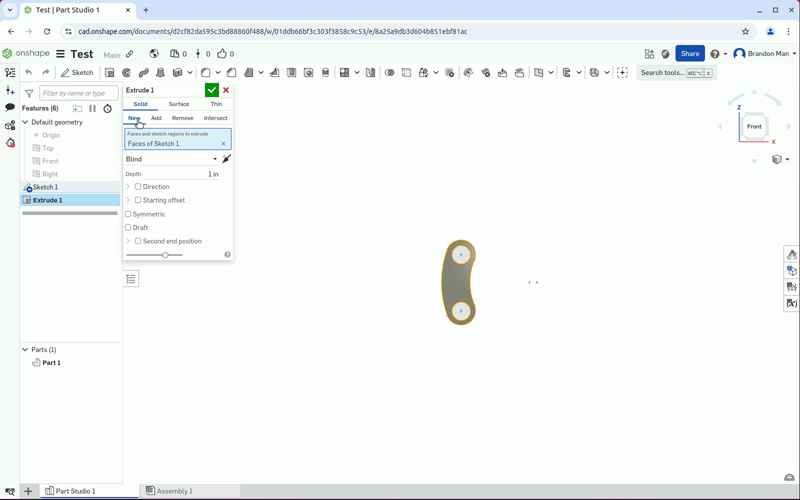
key(tab, 4)
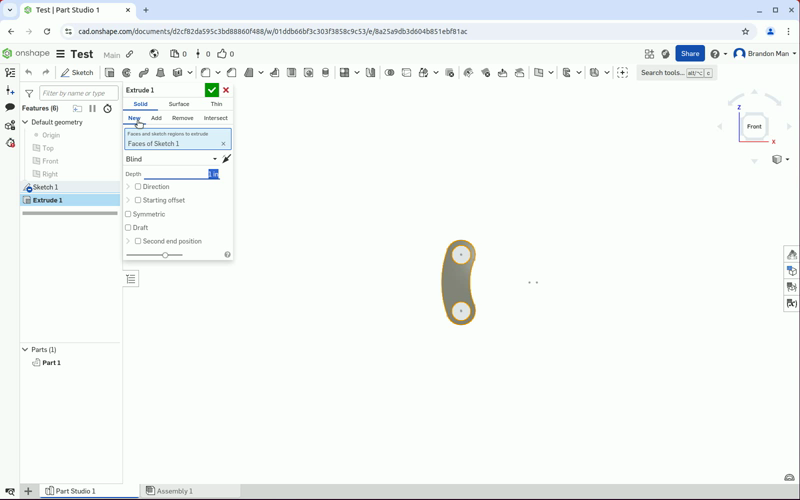
text(9.628)
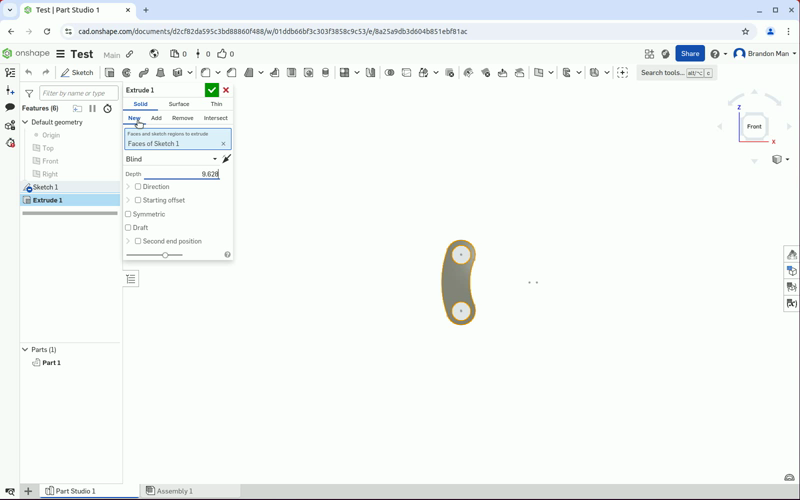
key(tab, 3)
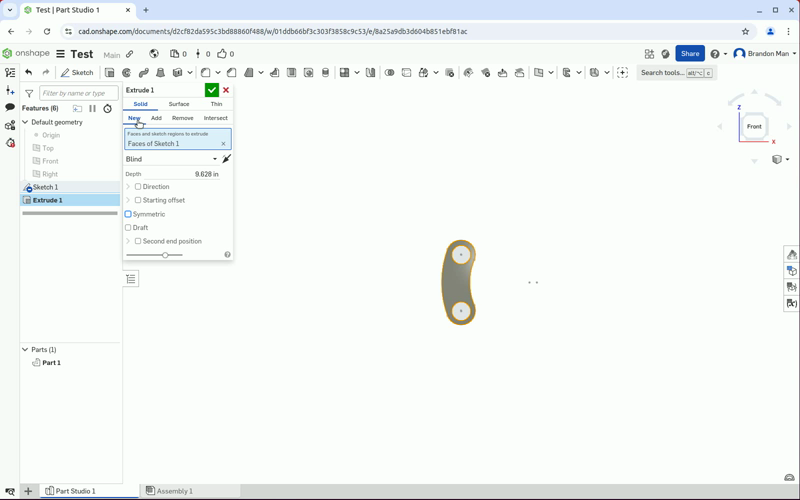
key(space)
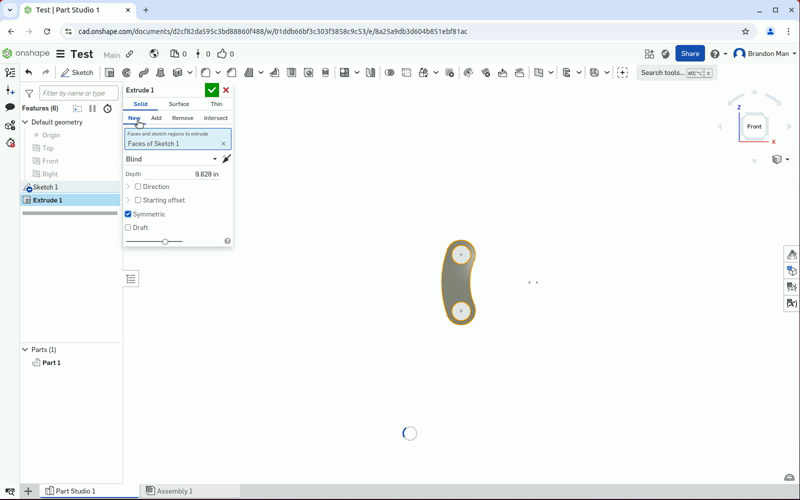
key(enter)
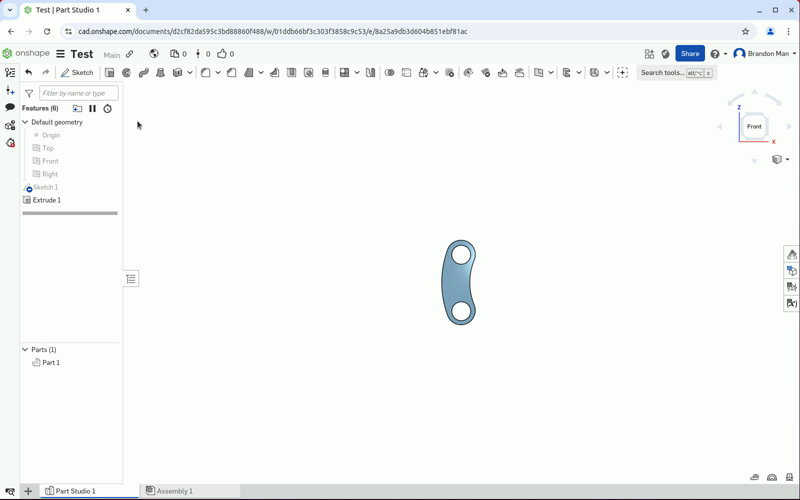
key(shift+h)
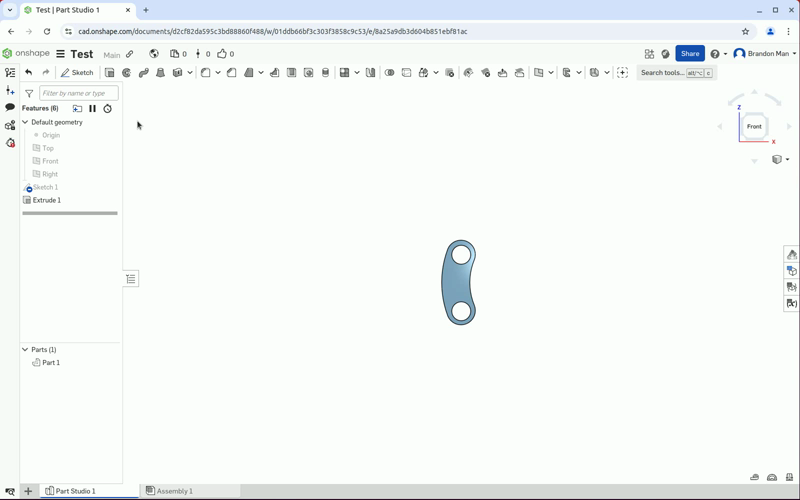
key(shift+h)
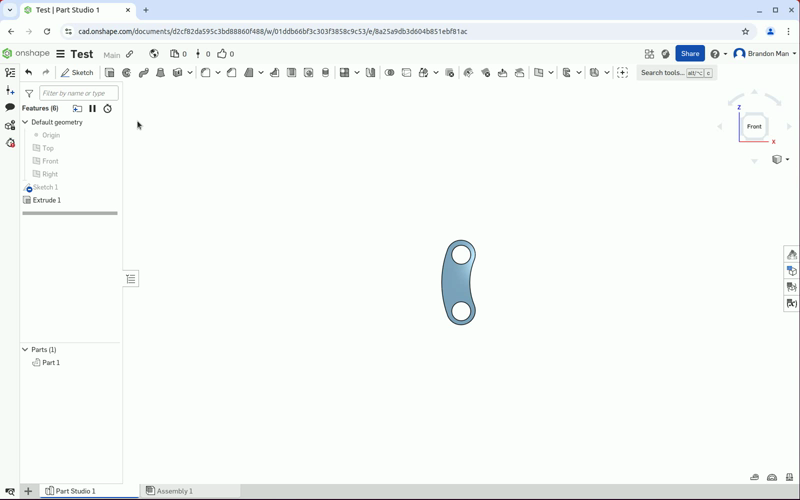
mouse_move(73, 189)
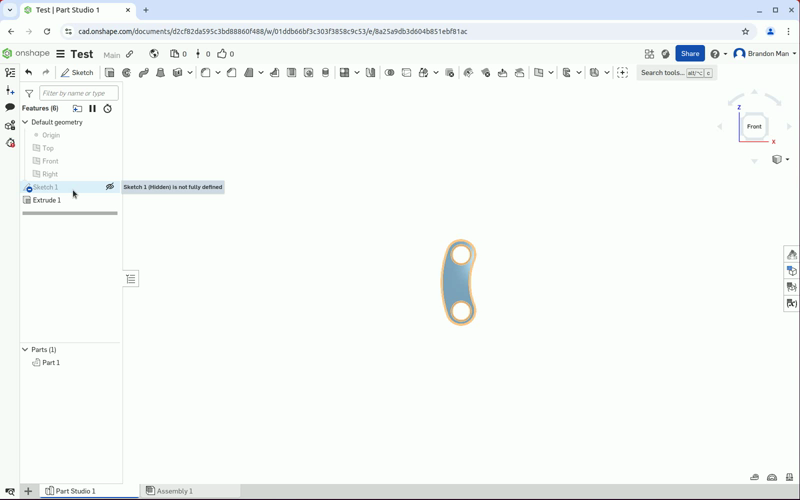
click(73, 189)
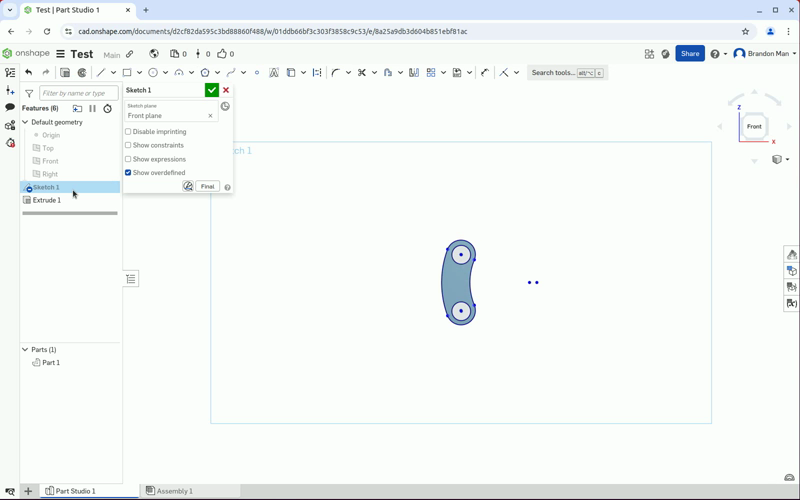
mouse_move(229, 92)
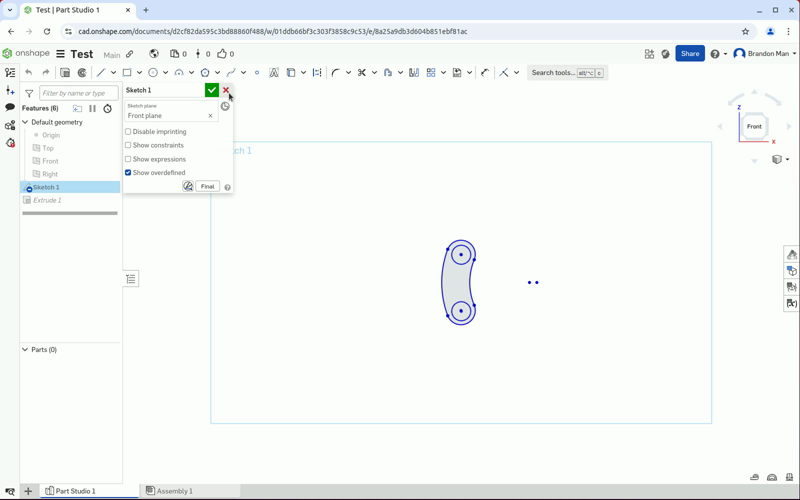
click(229, 92)
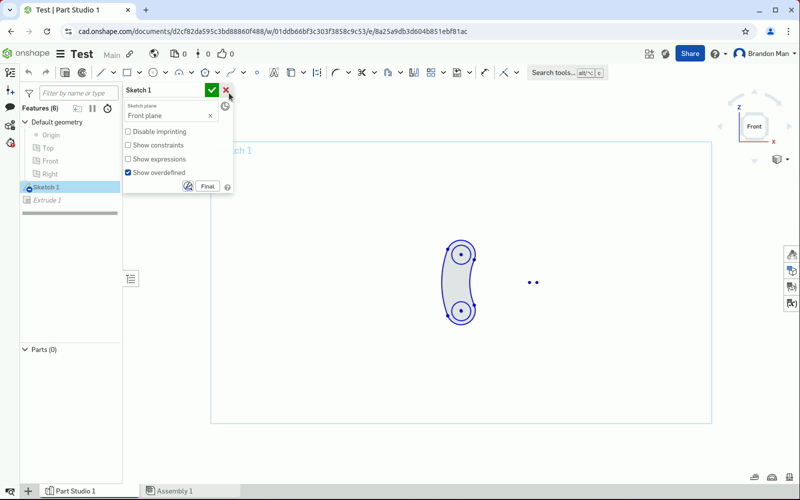
key(shift+s)
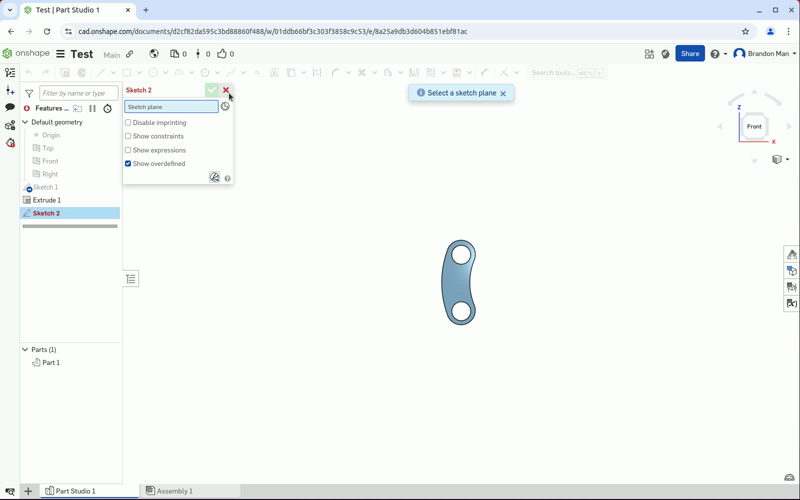
mouse_move(73, 163)
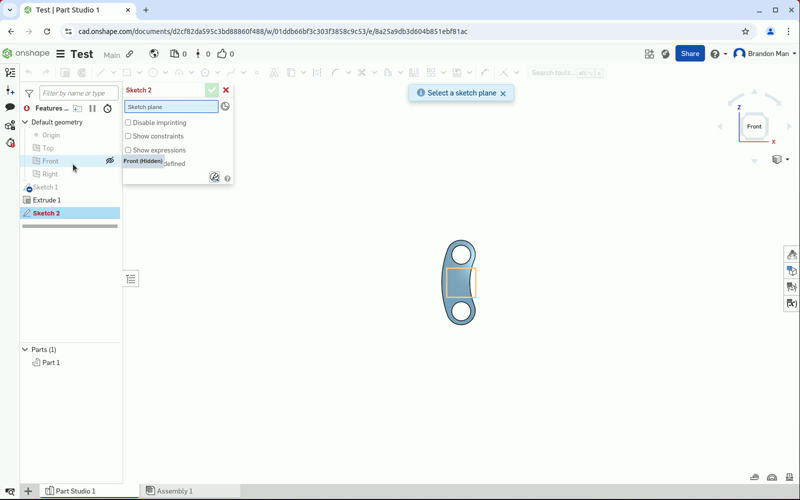
click(73, 163)
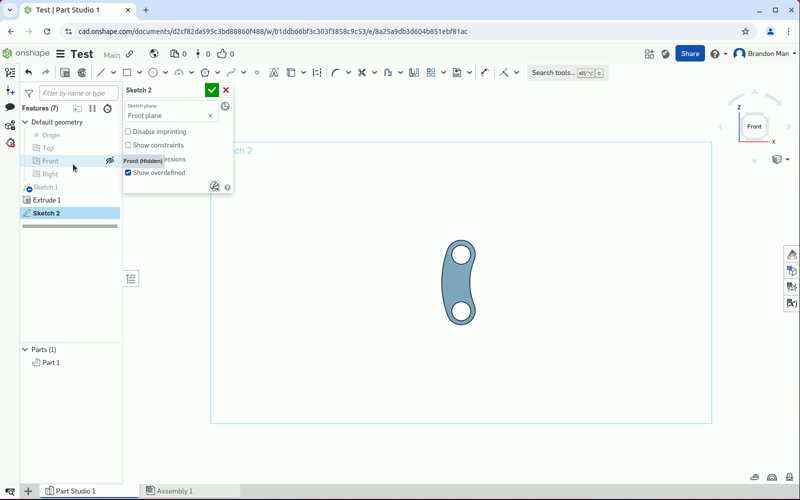
mouse_move(73, 352)
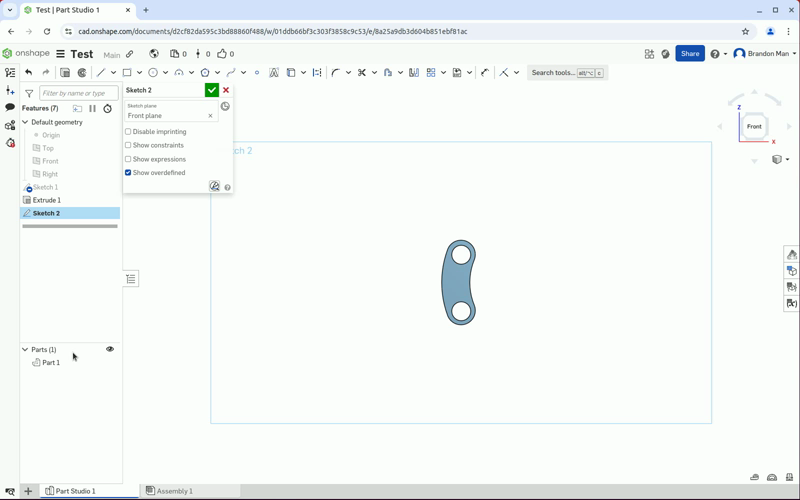
key(y)
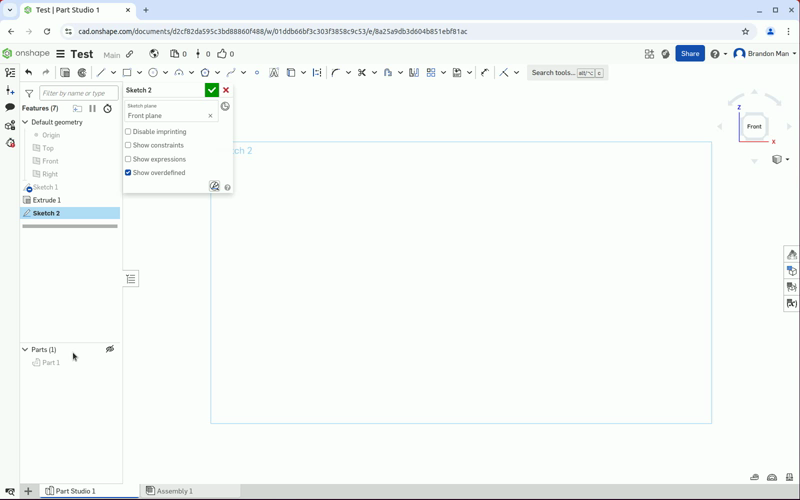
key(c)
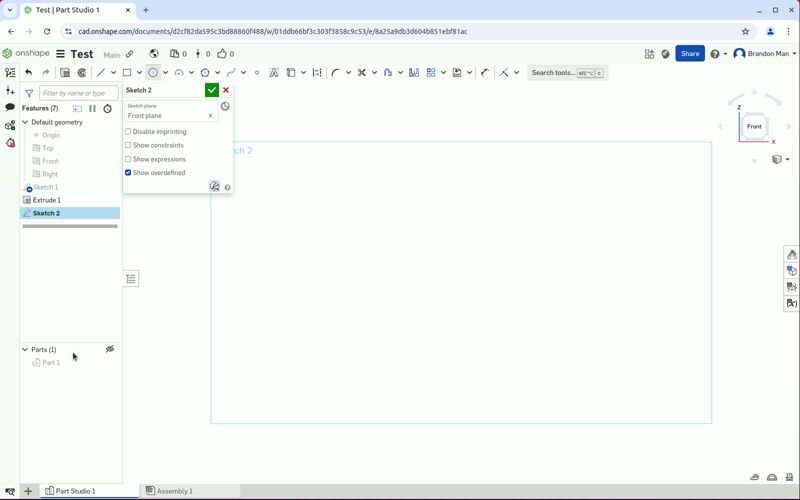
key_down(shift)
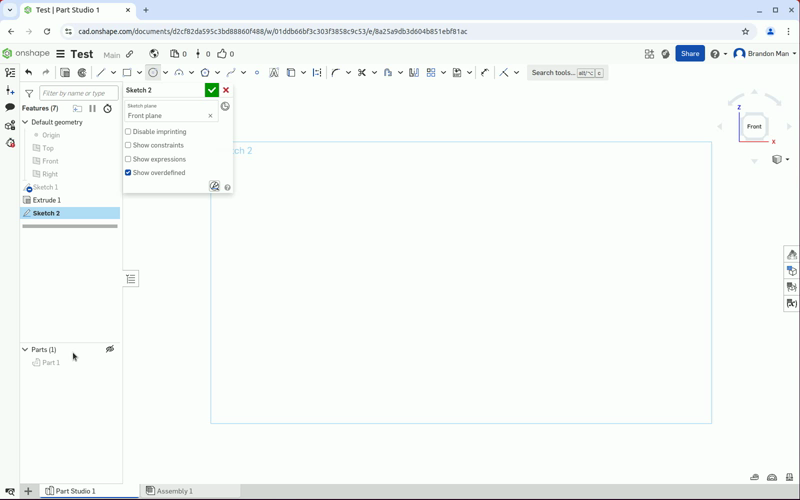
mouse_move(461, 254)
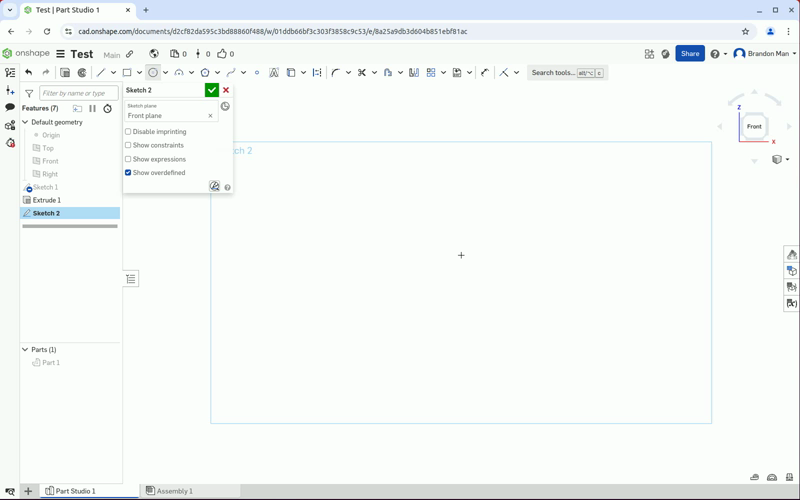
click(461, 254)
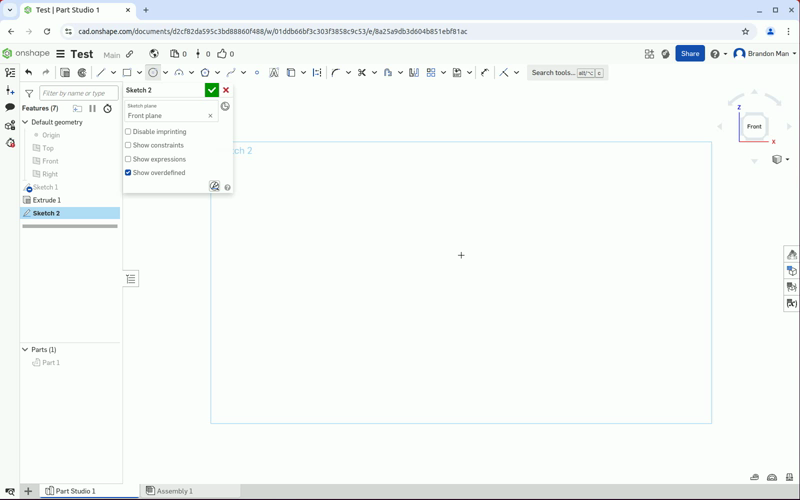
key_up(shift)
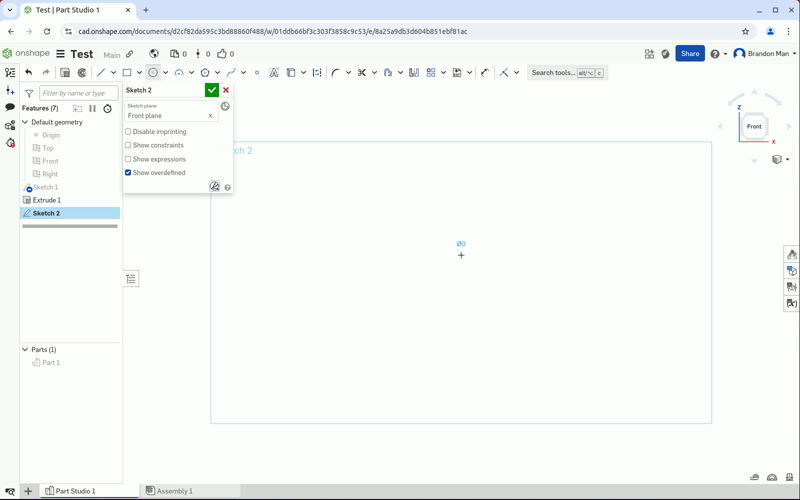
mouse_move(476, 254)
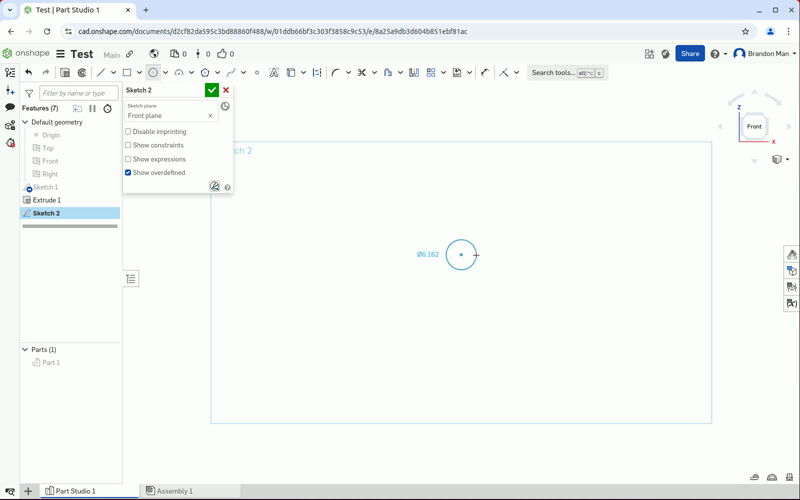
click(476, 254)
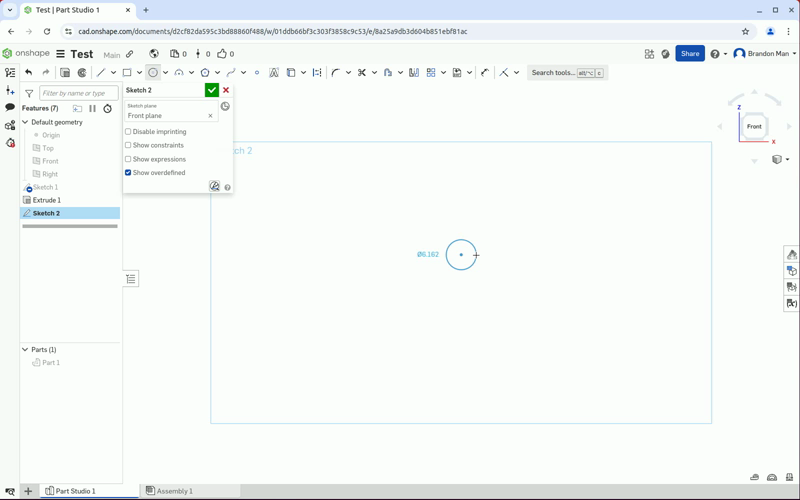
key(esc)
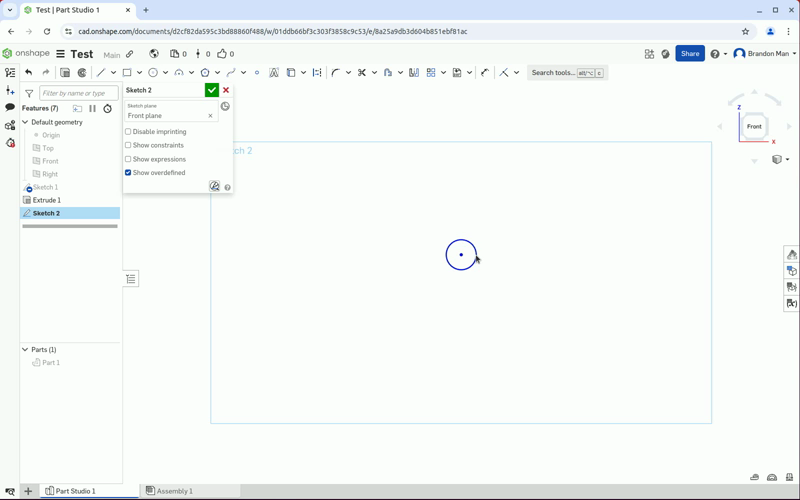
key(c)
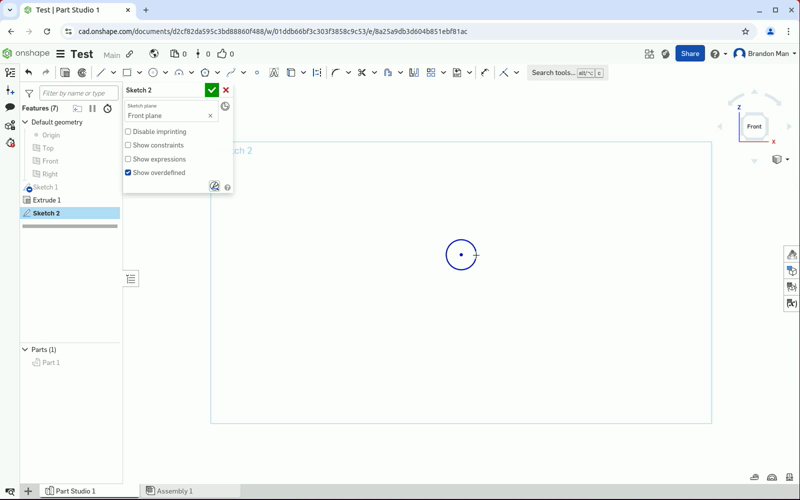
key_down(shift)
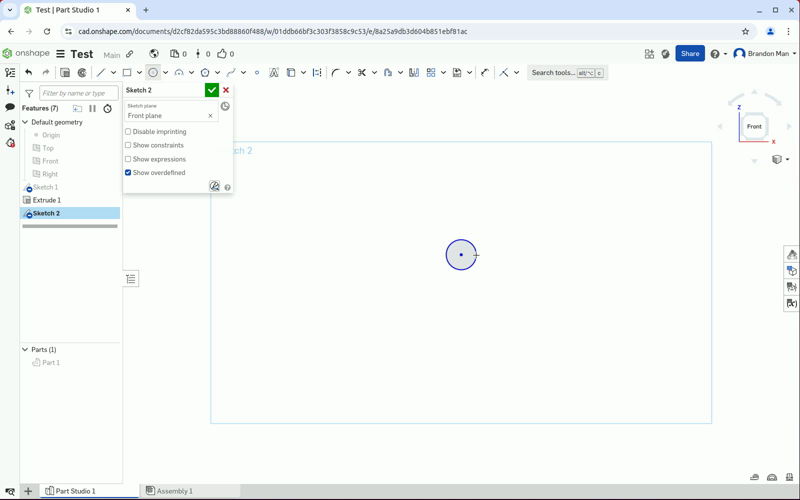
mouse_move(461, 254)
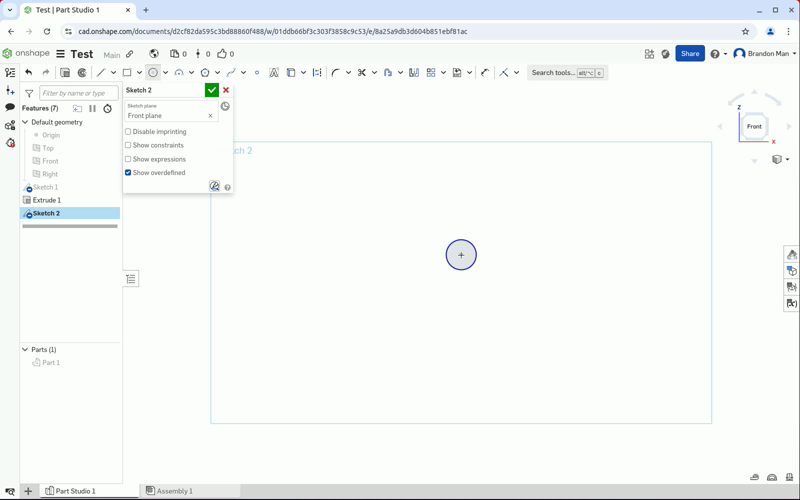
click(461, 254)
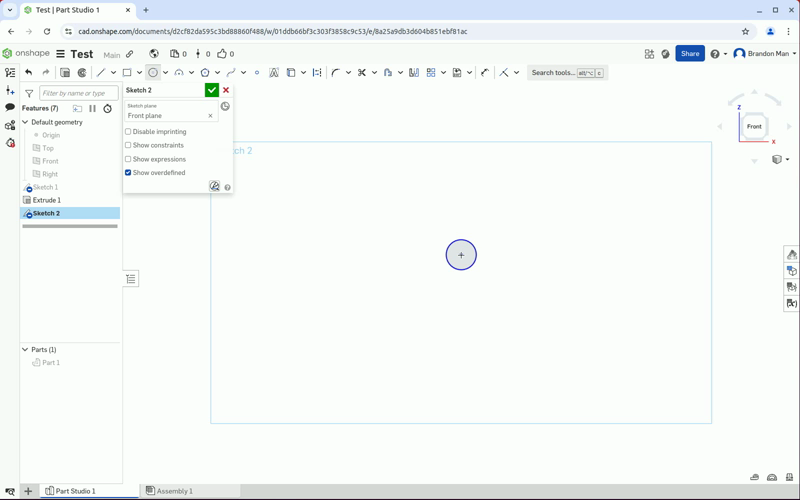
key_up(shift)
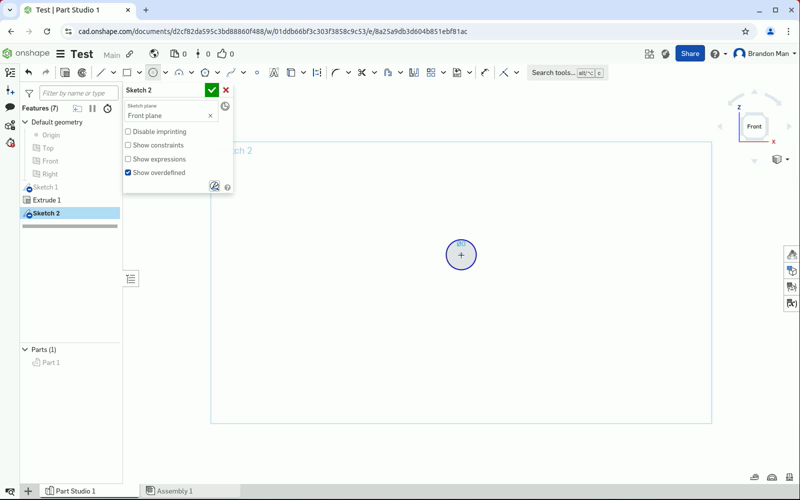
mouse_move(471, 254)
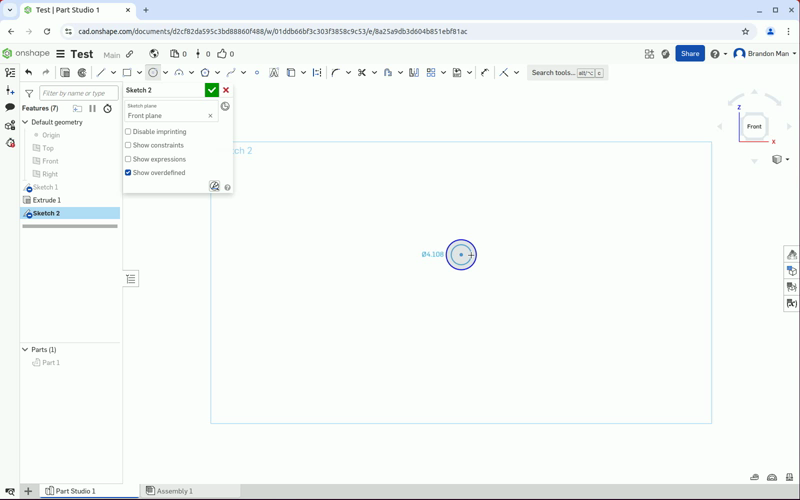
click(471, 254)
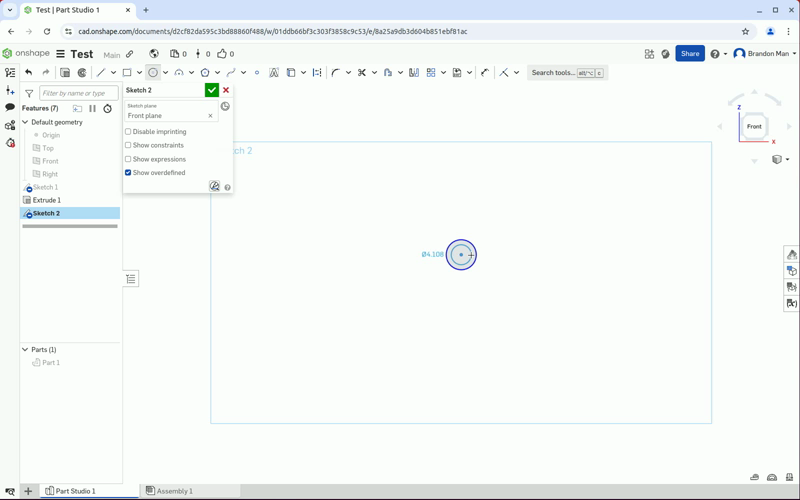
key(esc)
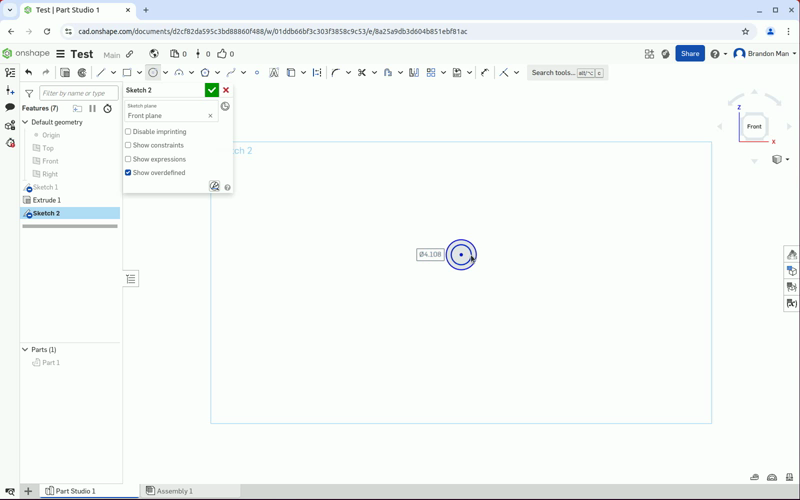
mouse_move(450, 261)
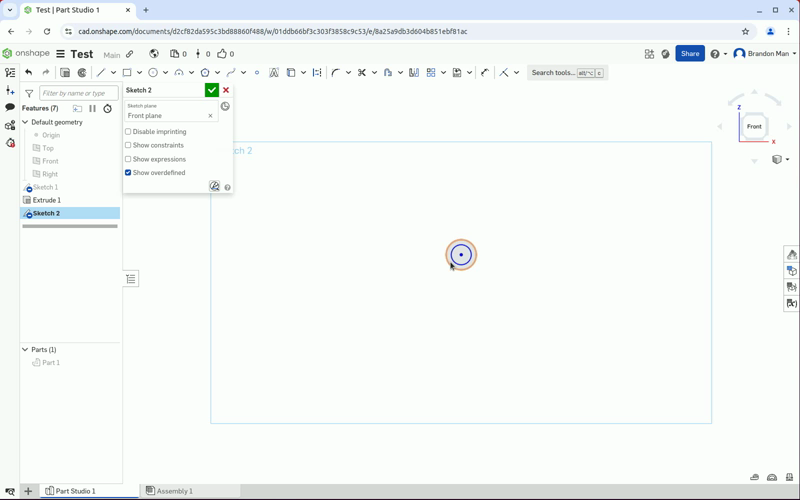
scroll(6)
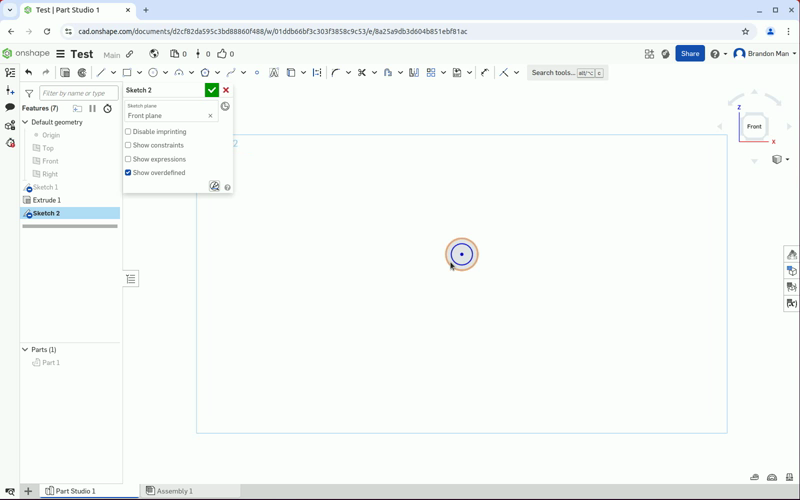
scroll(6)
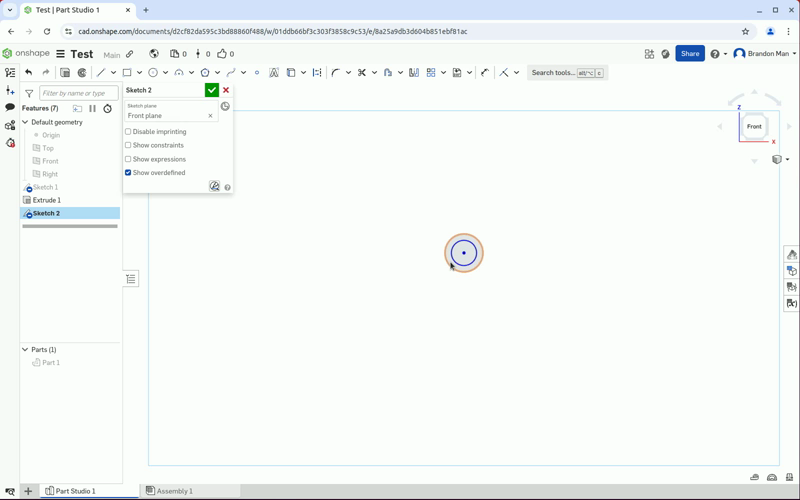
scroll(6)
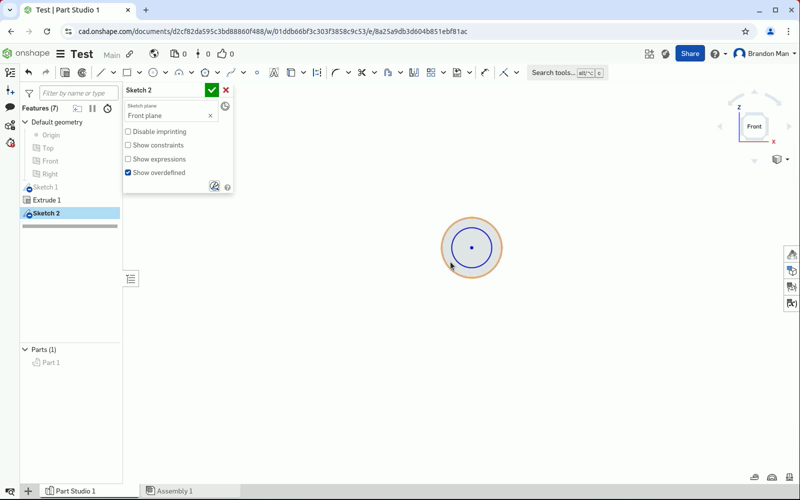
scroll(6)
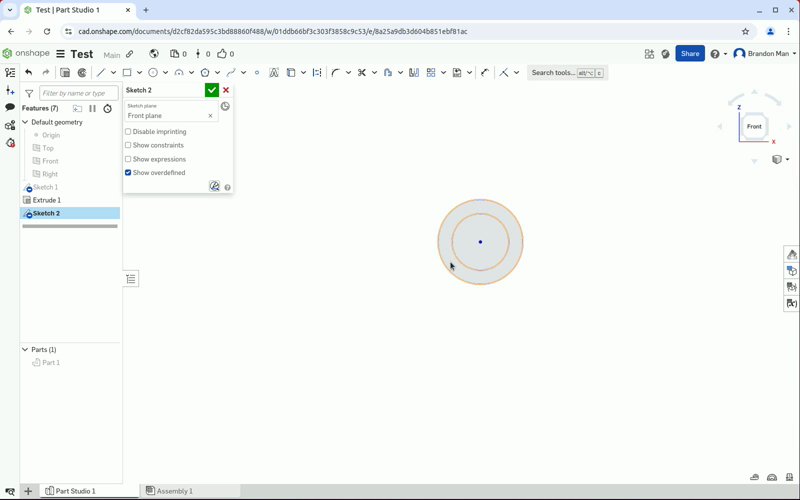
scroll(6)
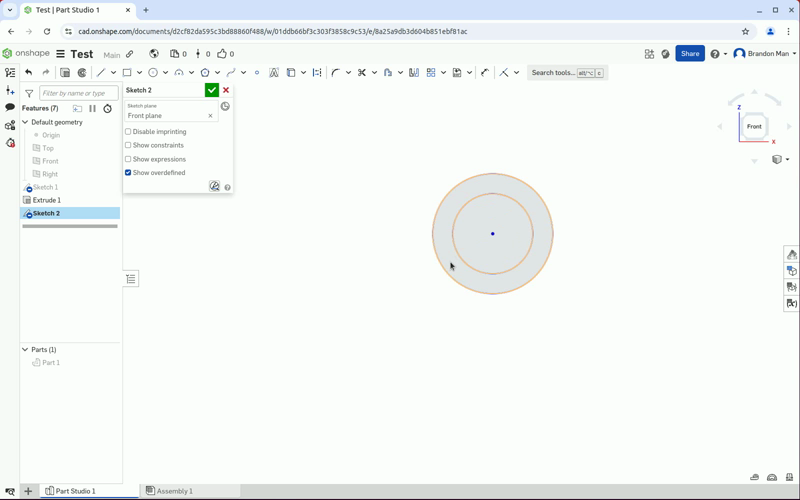
scroll(6)
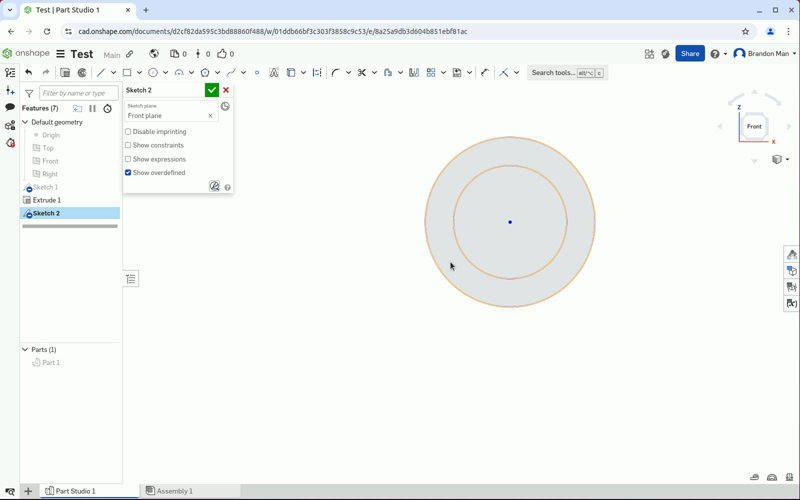
scroll(6)
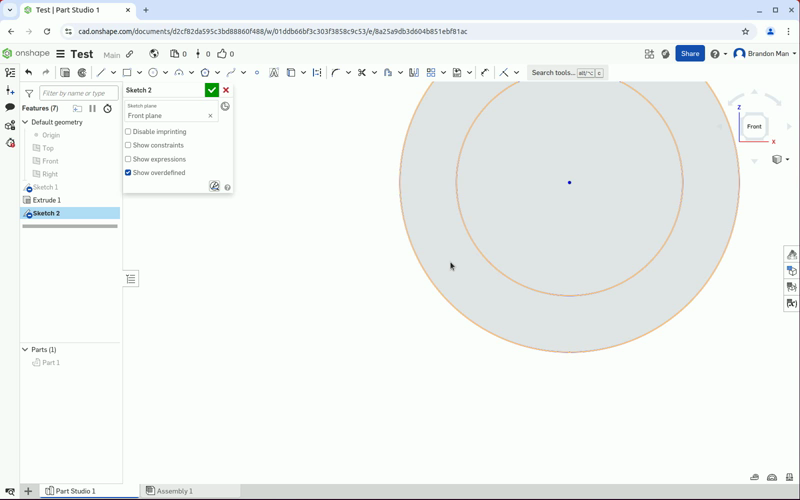
click(450, 261)
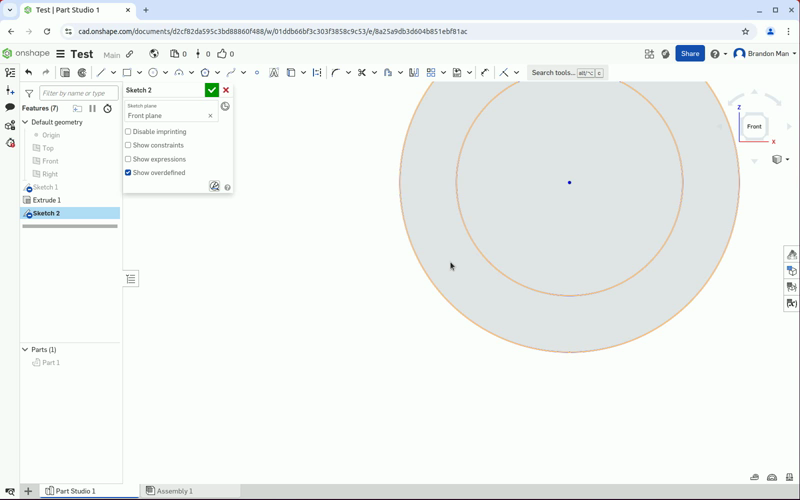
scroll(-6)
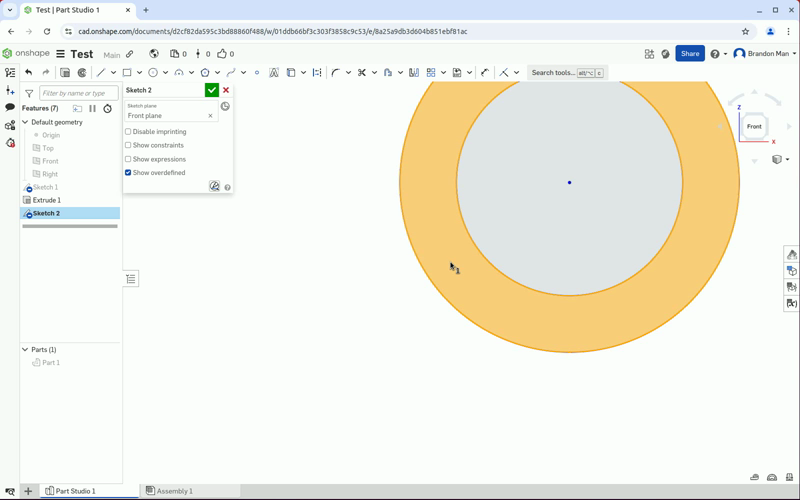
scroll(-6)
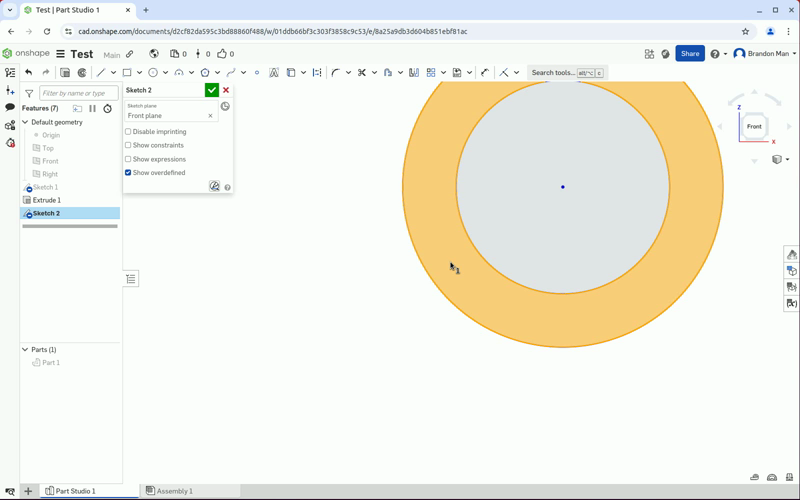
scroll(-6)
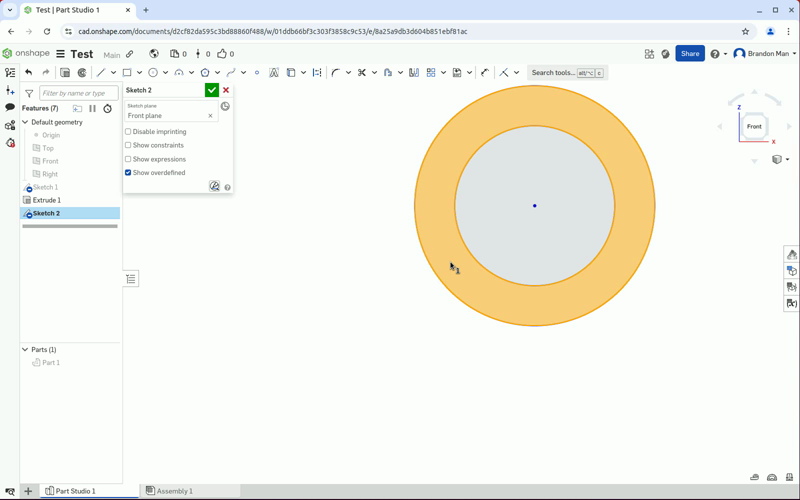
scroll(-6)
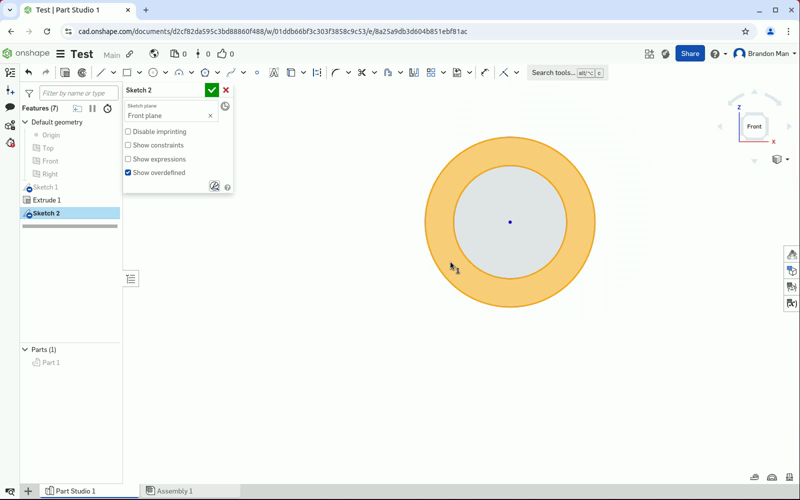
scroll(-6)
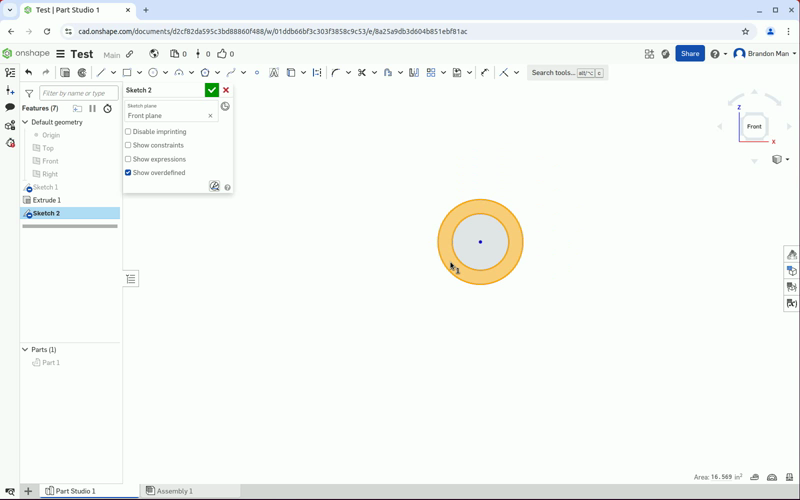
scroll(-6)
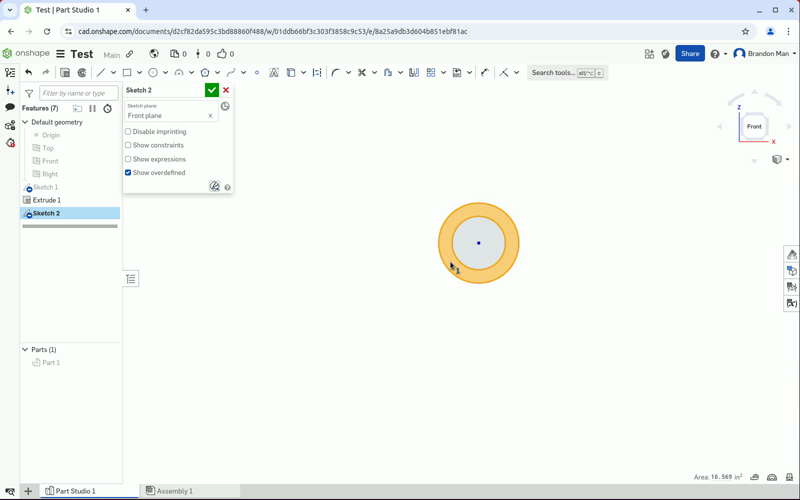
scroll(-6)
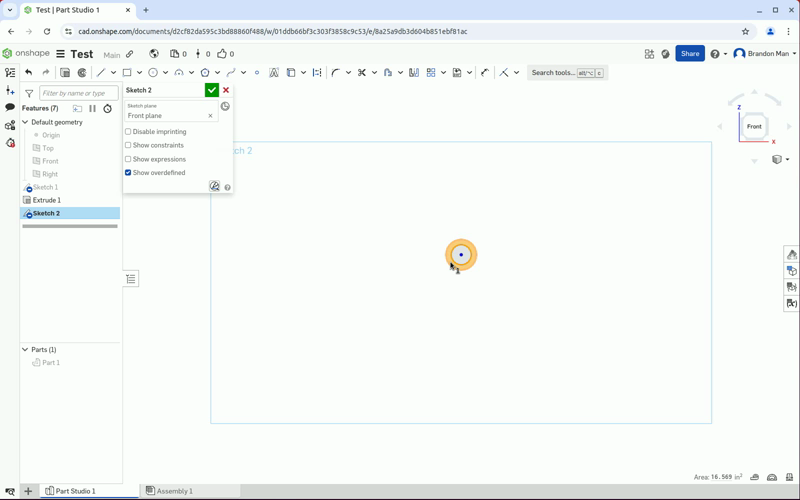
mouse_move(73, 352)
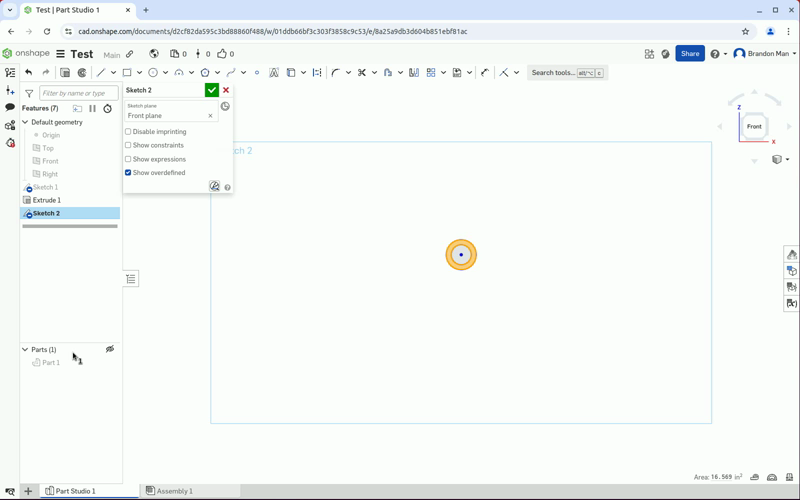
key(shift+y)
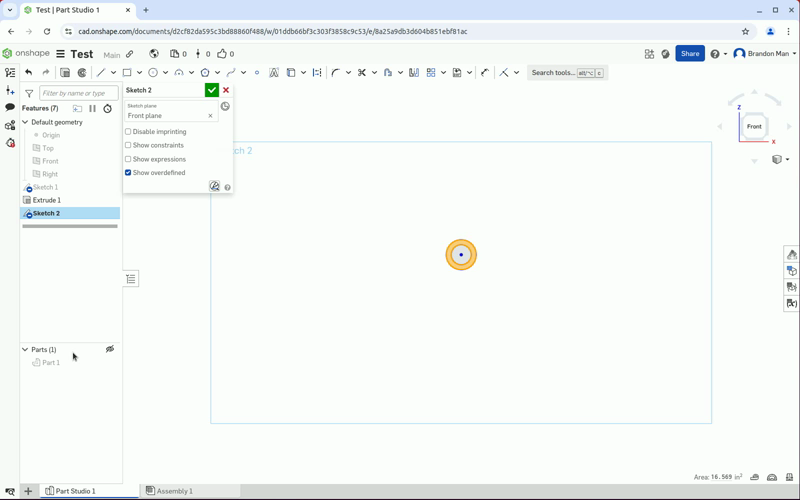
key(shift+e)
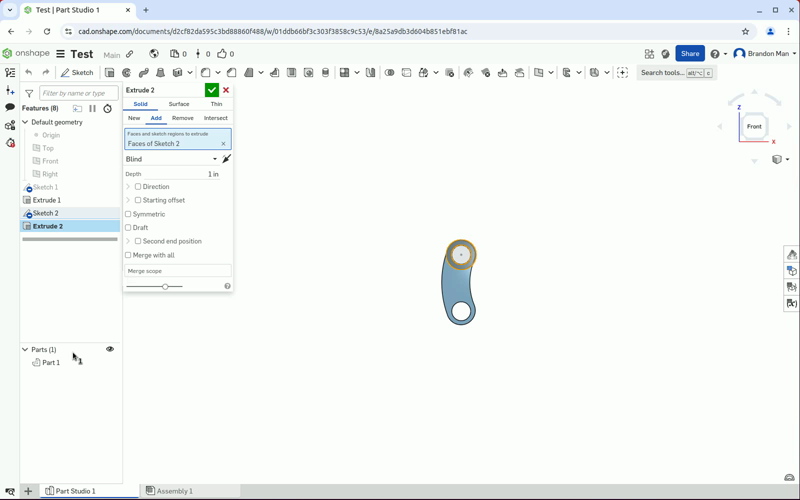
mouse_move(143, 106)
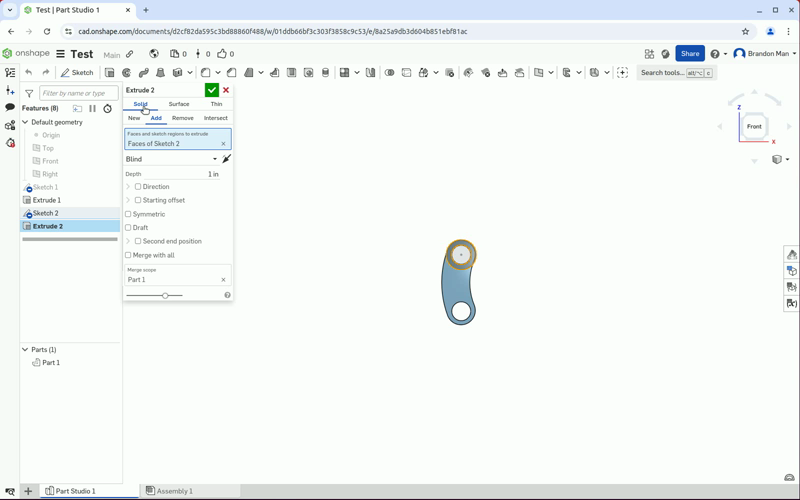
click(143, 106)
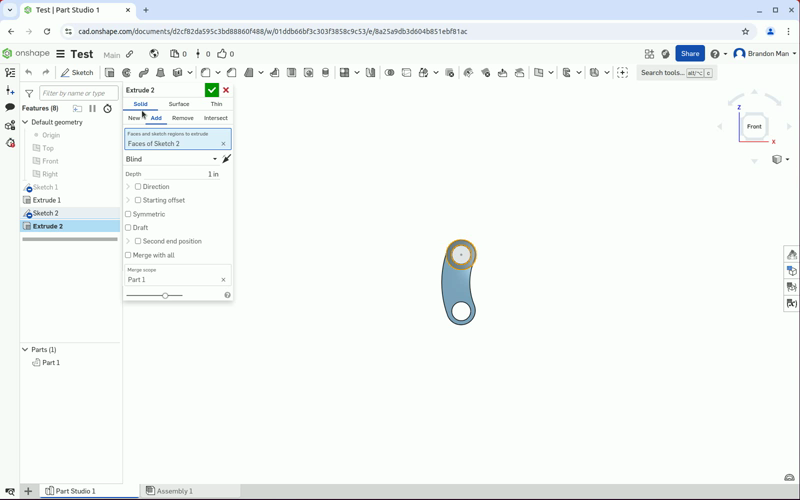
mouse_move(137, 120)
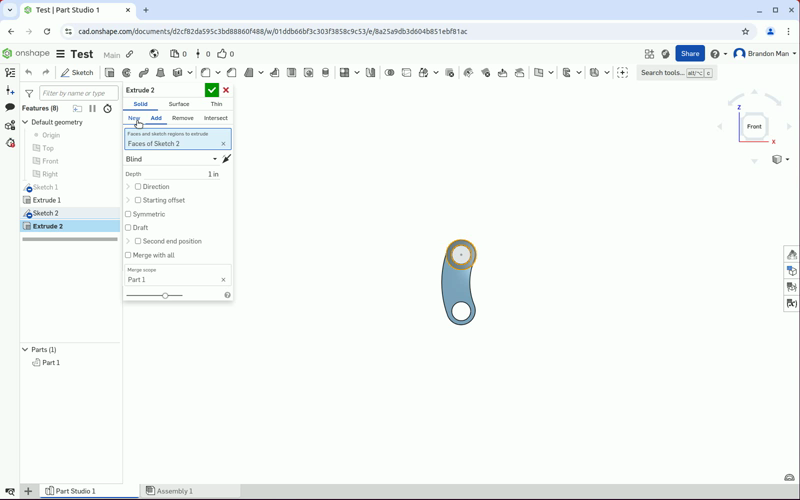
click(137, 120)
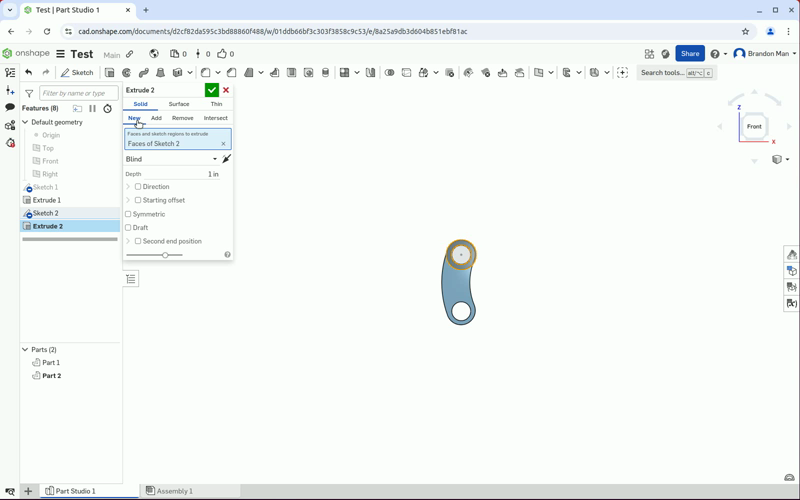
key(tab, 4)
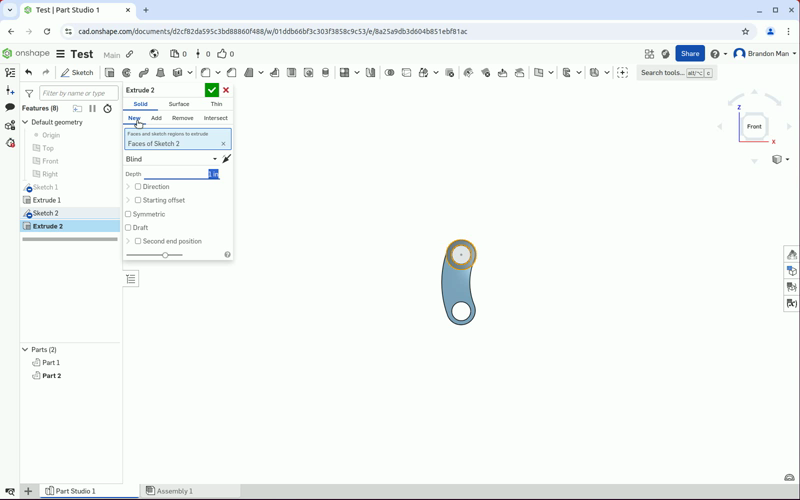
text(3.852)
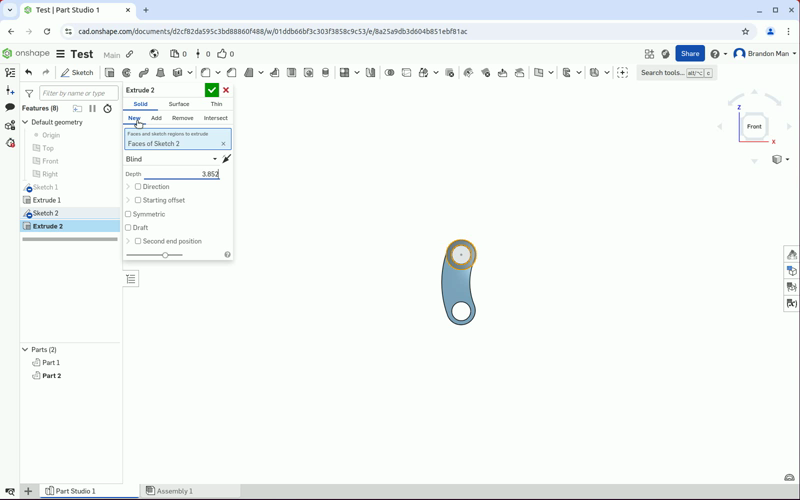
key(tab, 3)
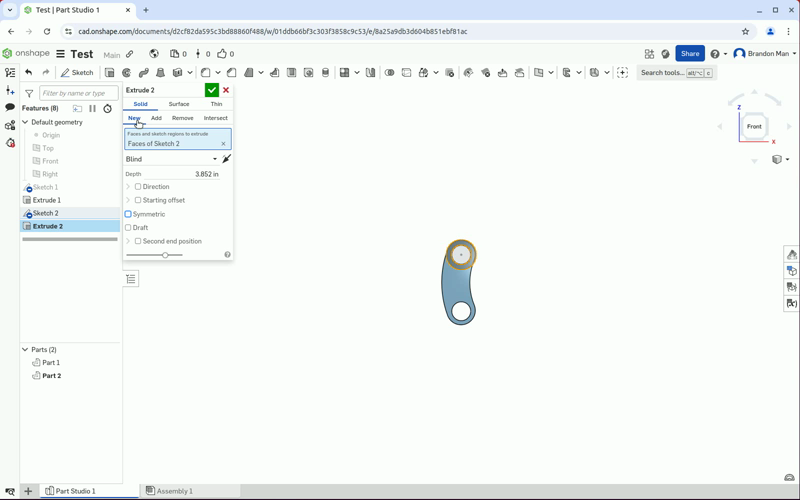
key(space)
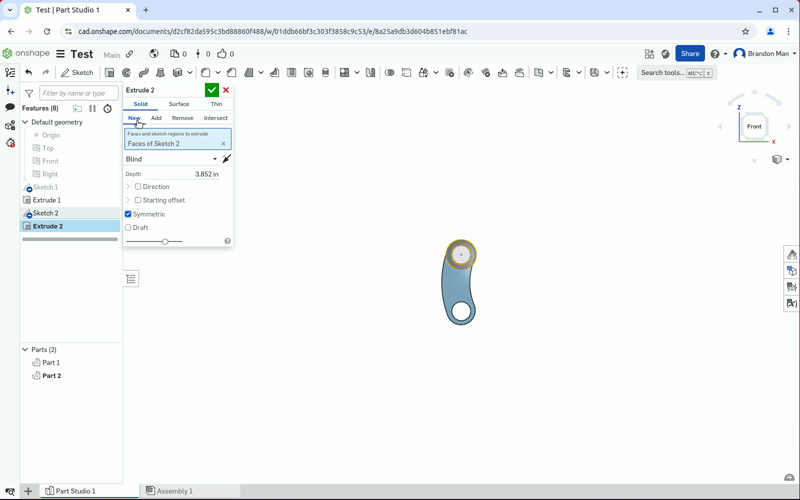
key(enter)
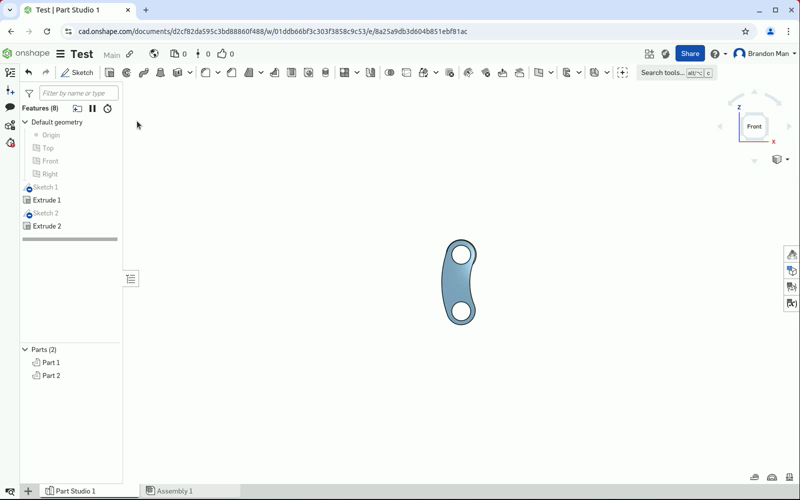
key(shift+h)
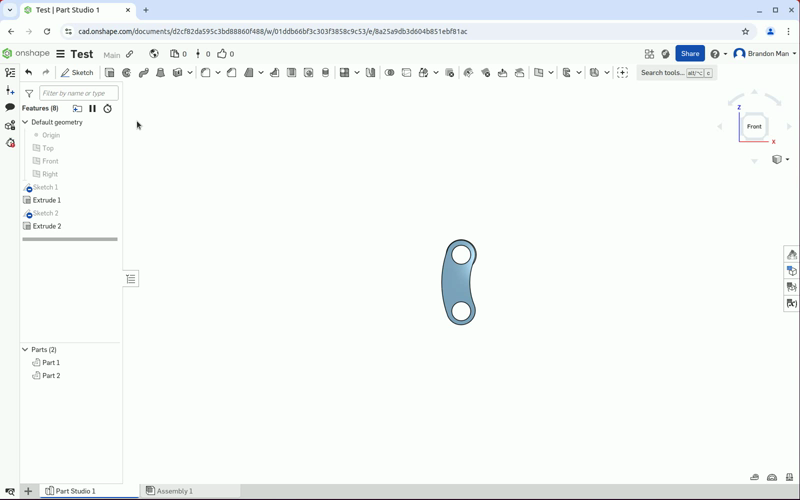
key(shift+h)
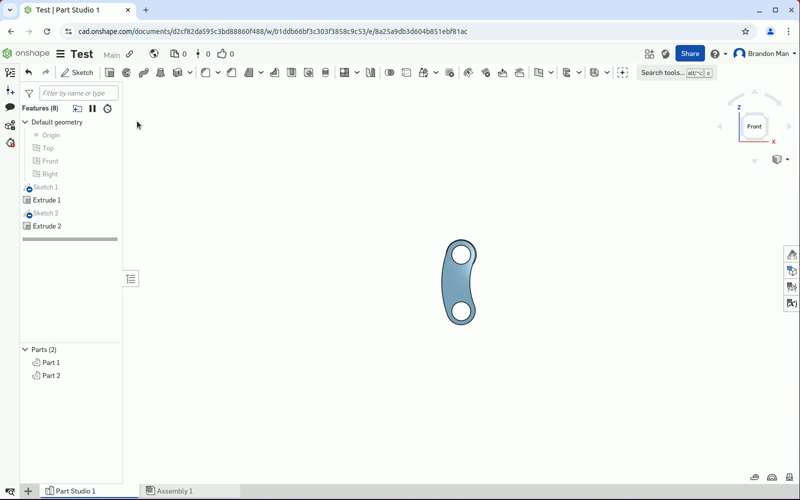
mouse_move(73, 189)
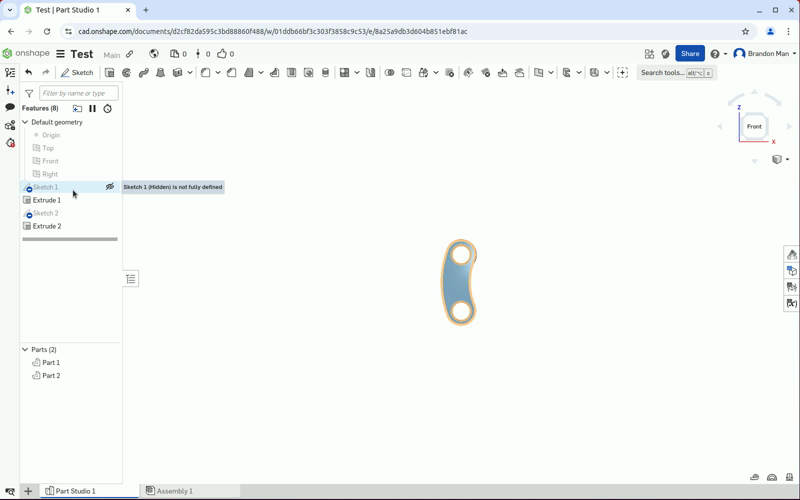
click(73, 189)
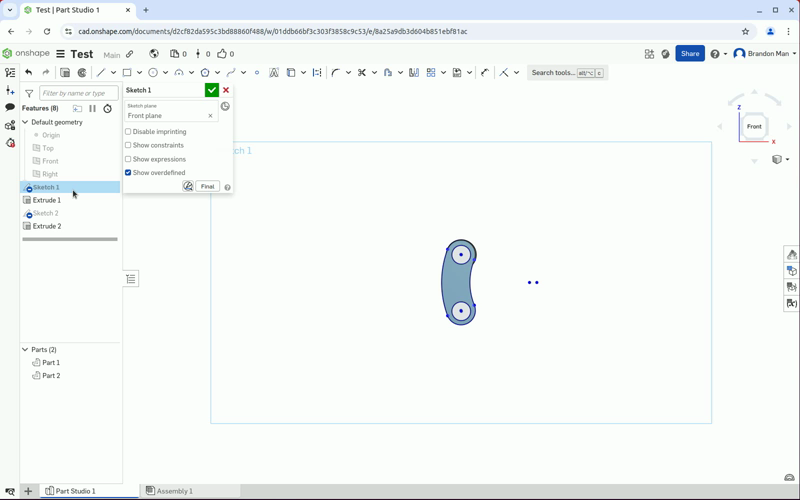
mouse_move(229, 92)
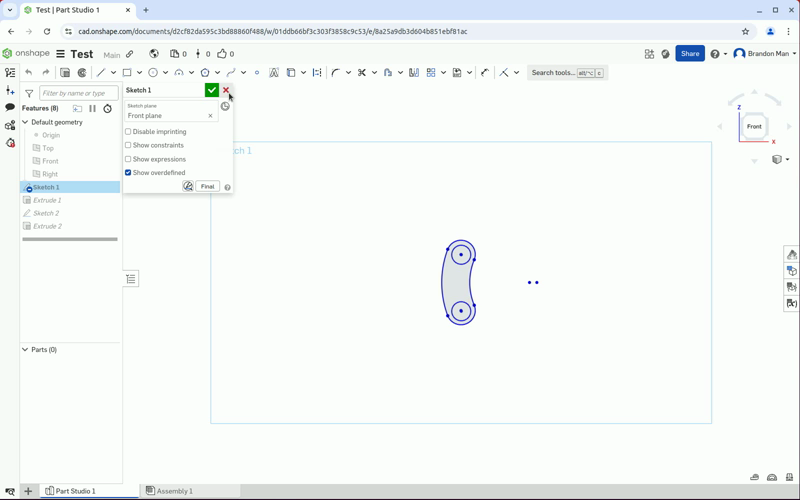
click(229, 92)
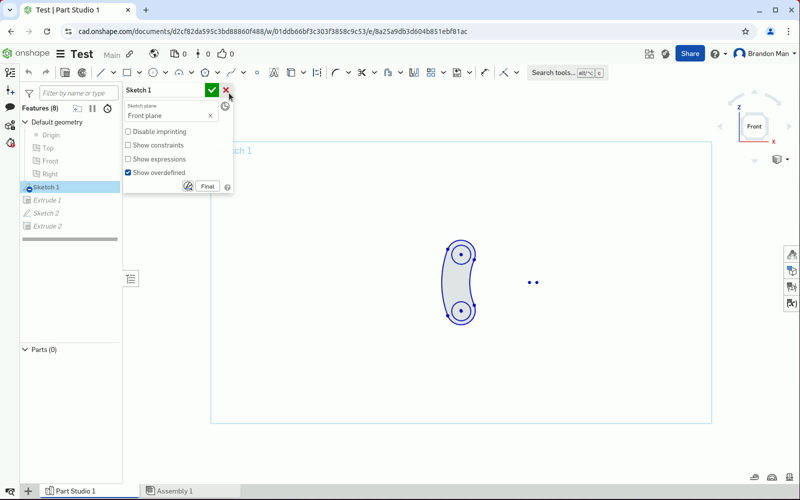
key(shift+s)
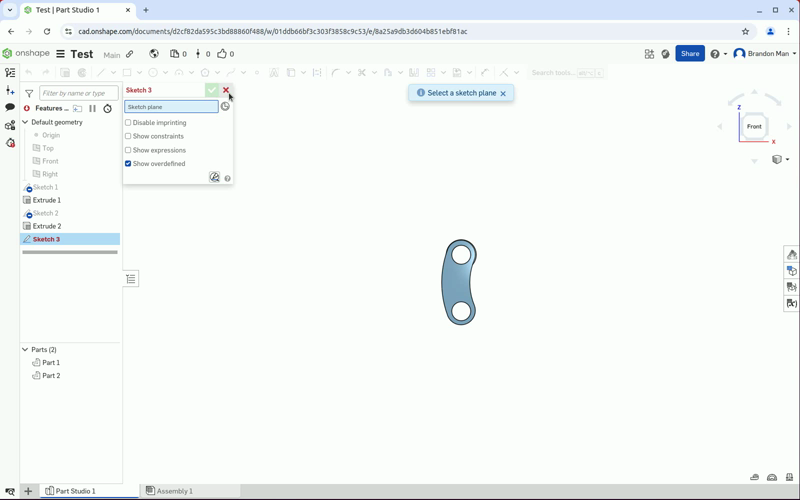
mouse_move(73, 163)
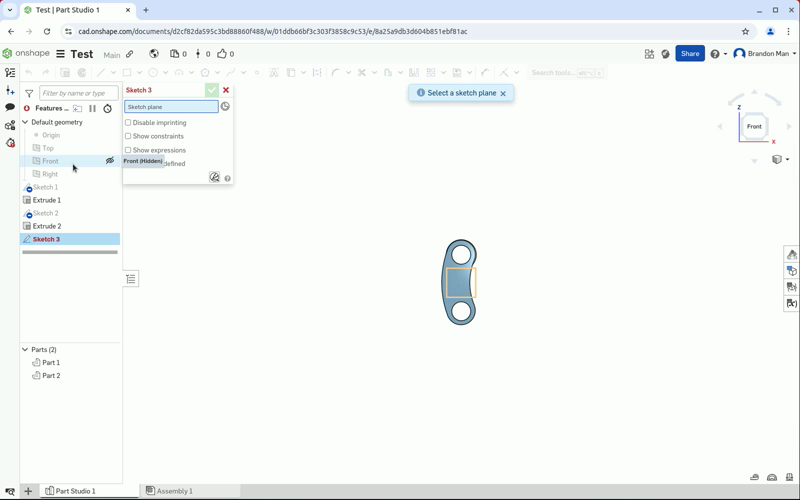
click(73, 163)
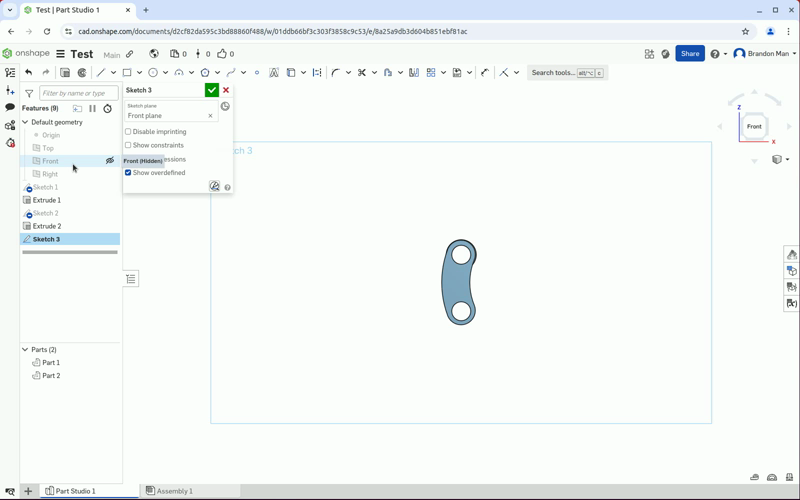
mouse_move(73, 352)
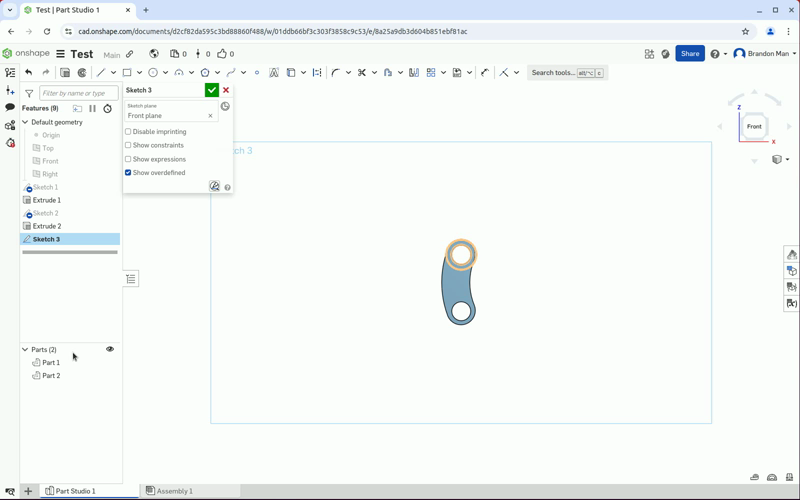
key(y)
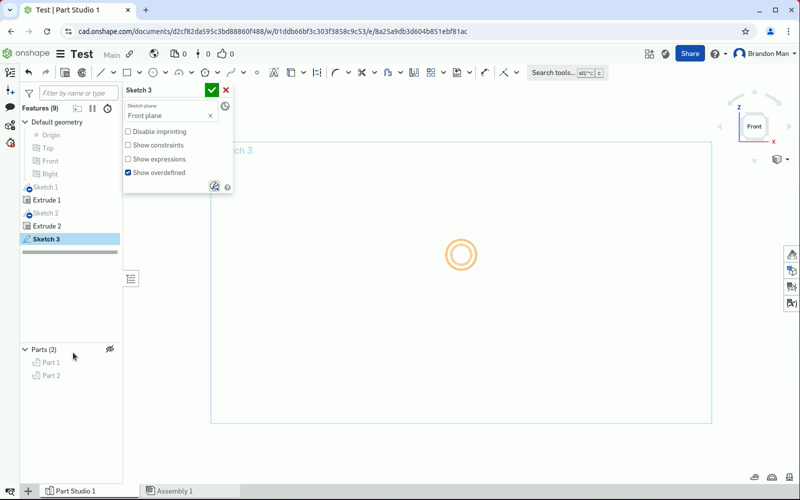
key(a)
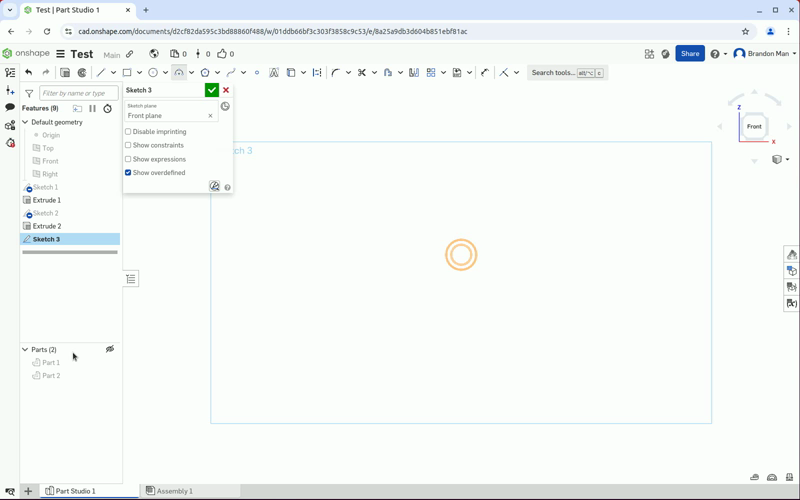
key_down(shift)
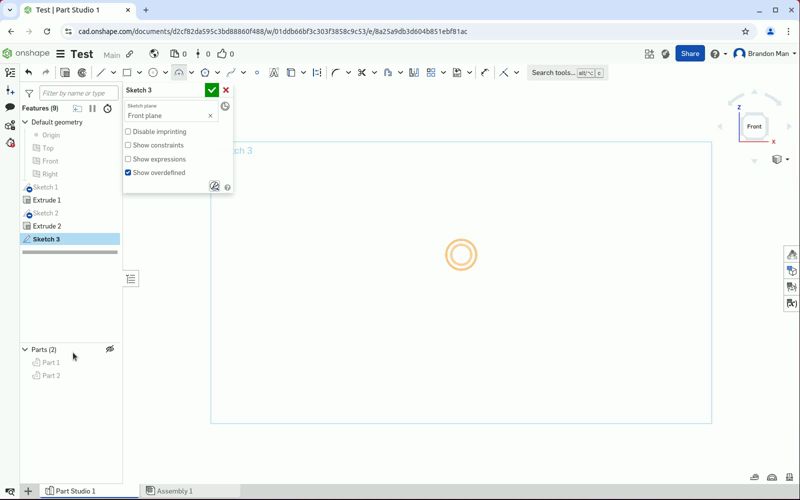
mouse_move(447, 247)
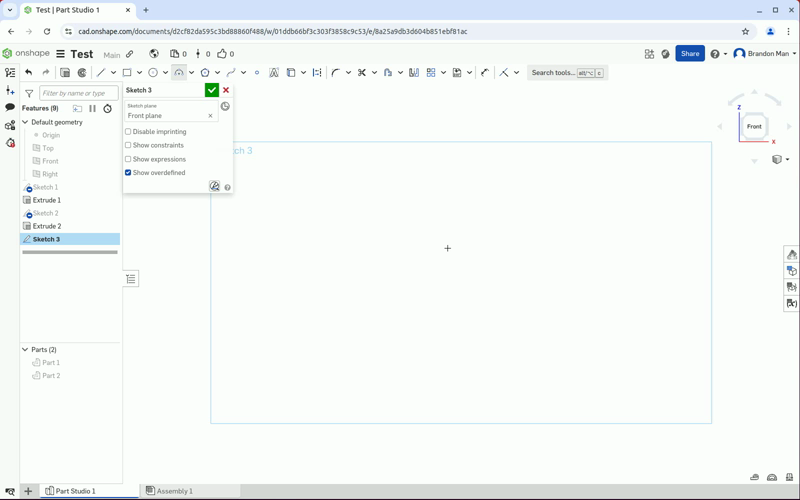
click(447, 247)
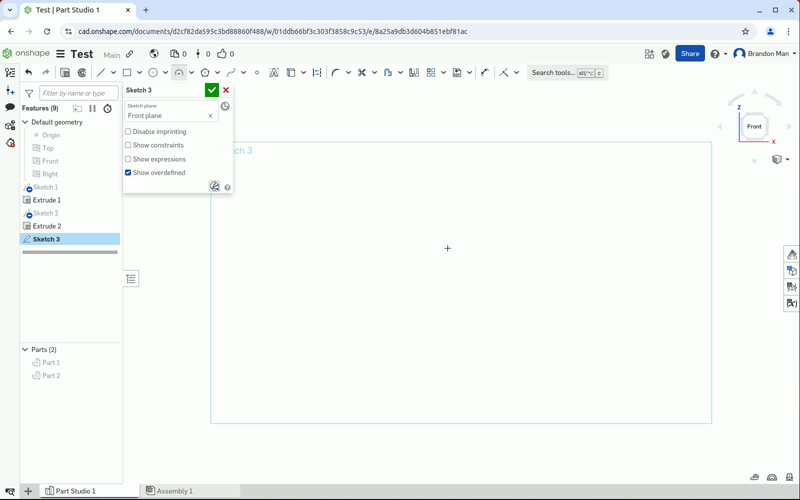
key_up(shift)
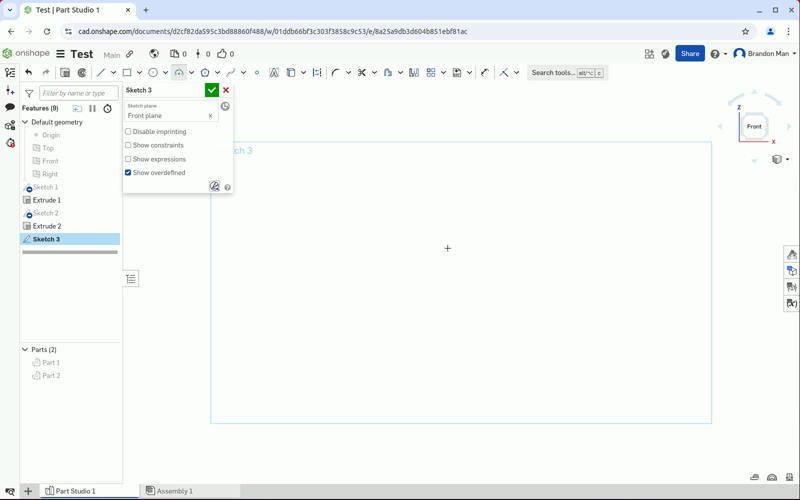
key_down(shift)
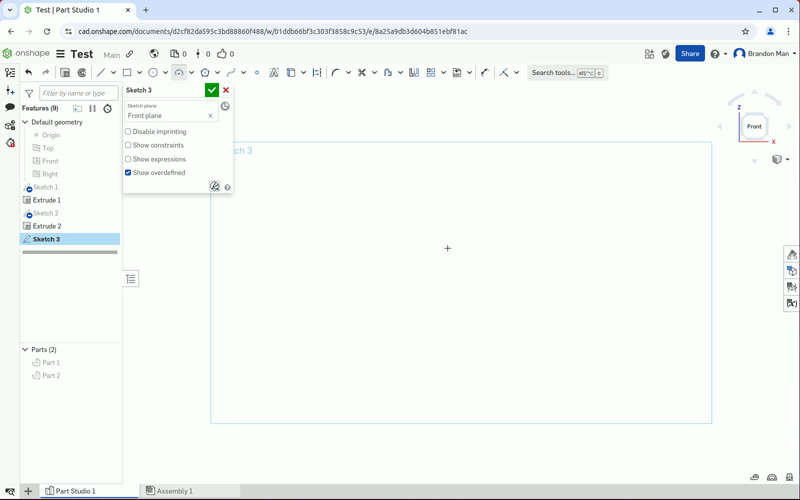
mouse_move(472, 261)
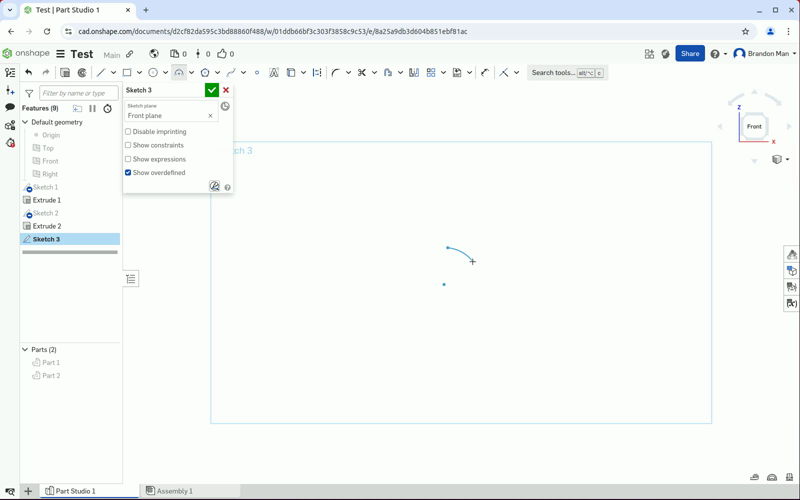
click(472, 261)
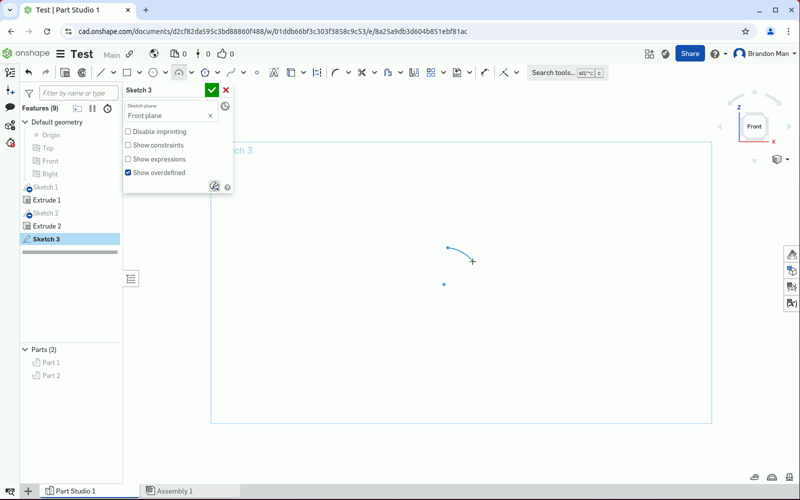
mouse_move(467, 241)
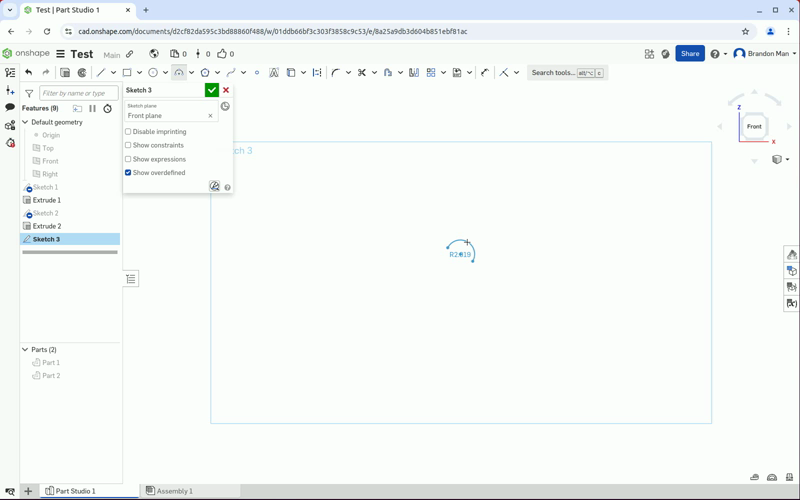
click(467, 241)
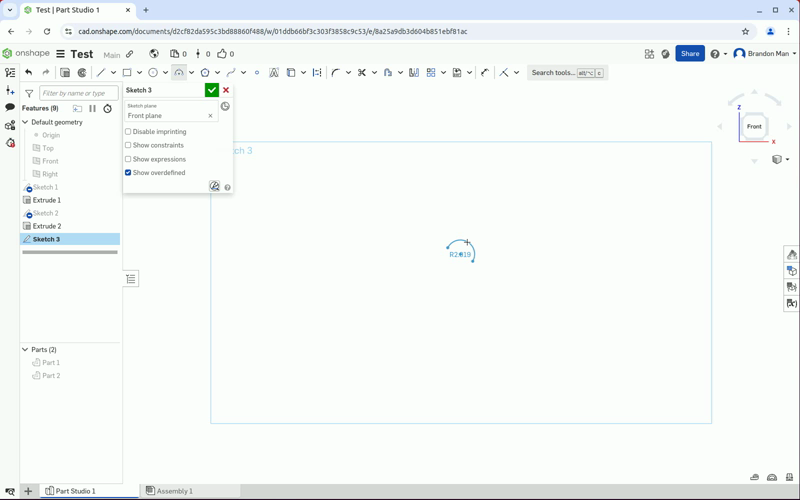
key_up(shift)
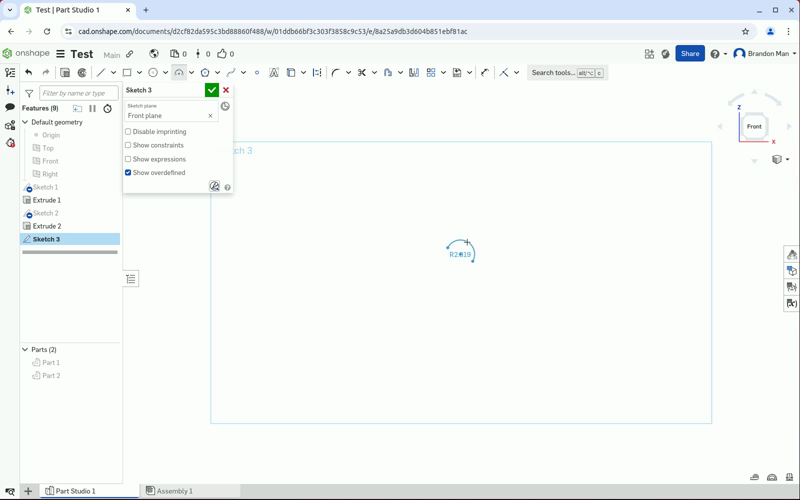
mouse_move(472, 261)
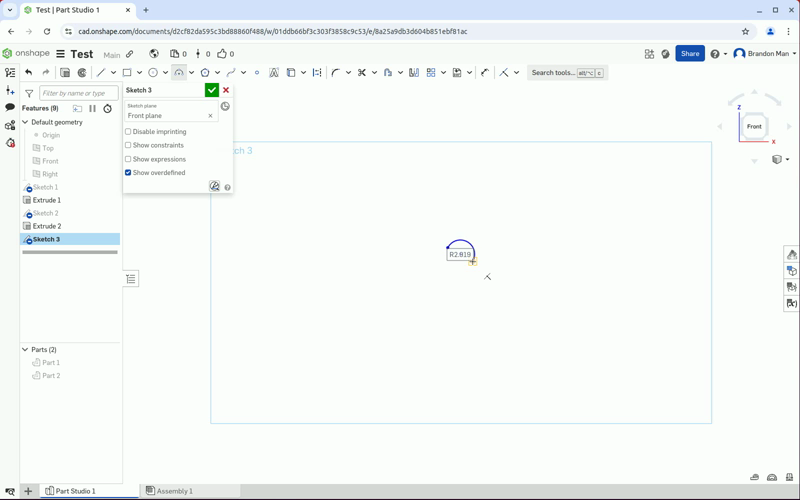
click(472, 261)
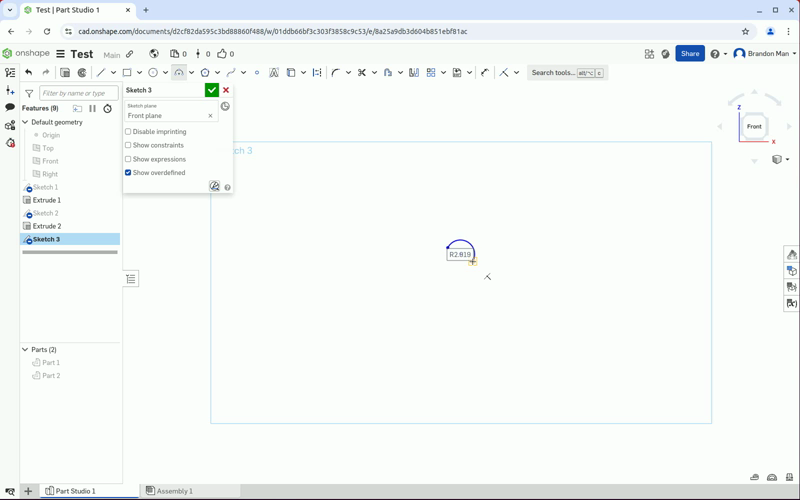
key_down(shift)
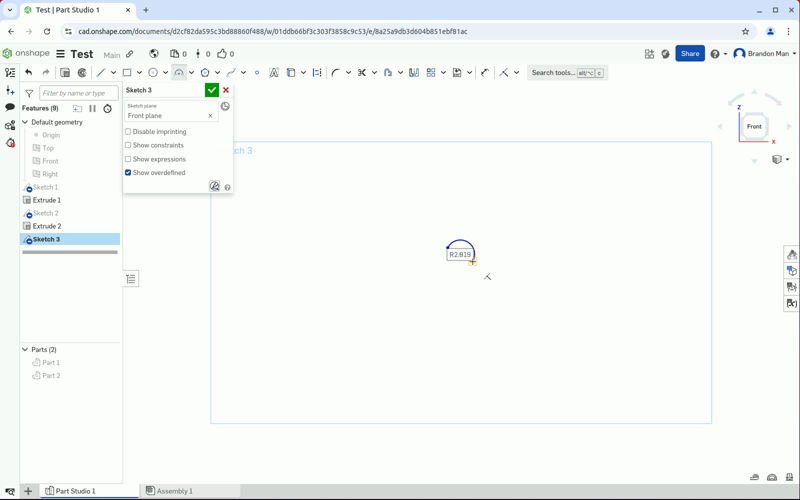
mouse_move(513, 235)
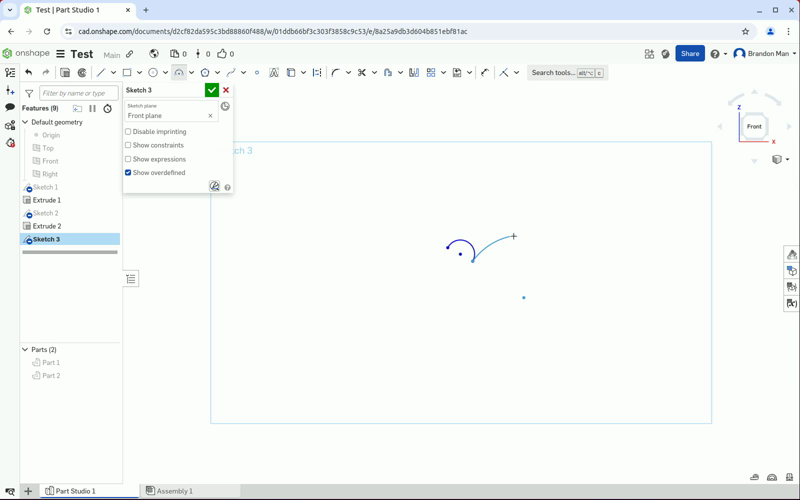
click(513, 235)
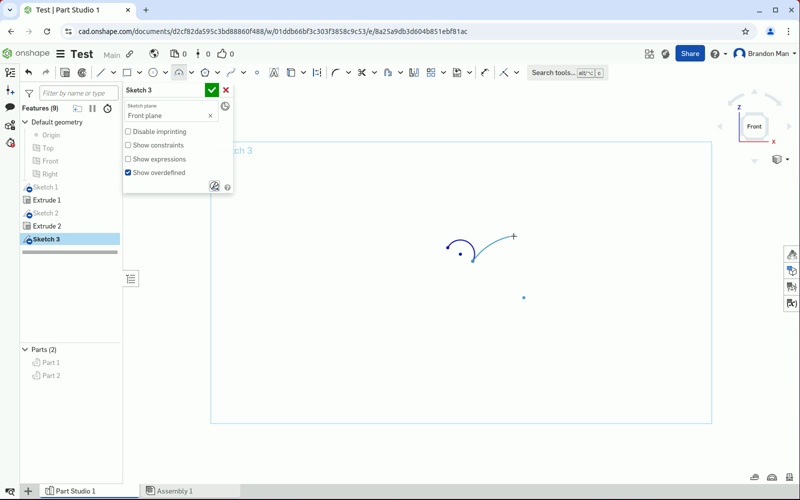
mouse_move(489, 242)
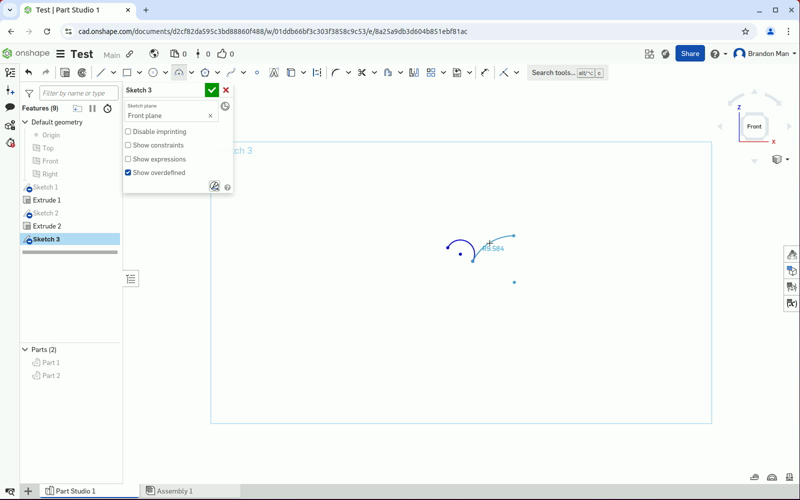
click(489, 242)
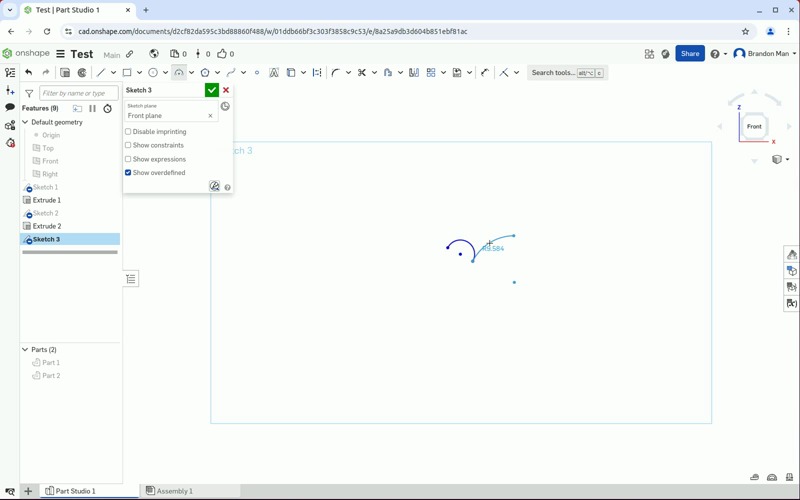
key_up(shift)
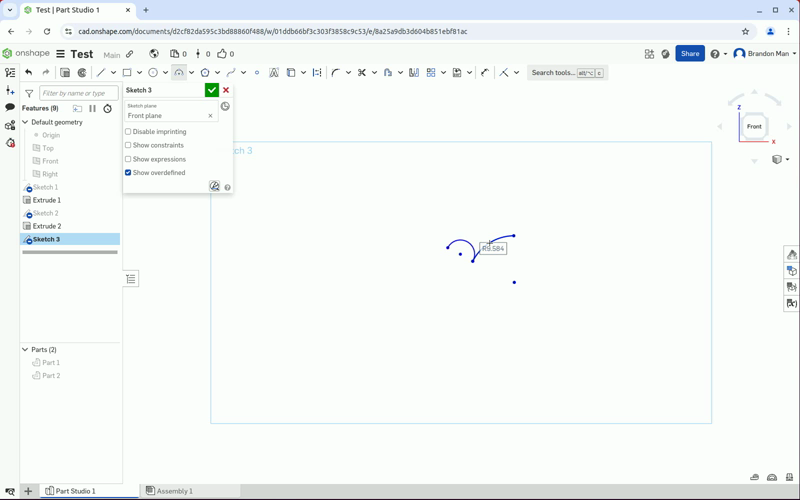
key(esc)
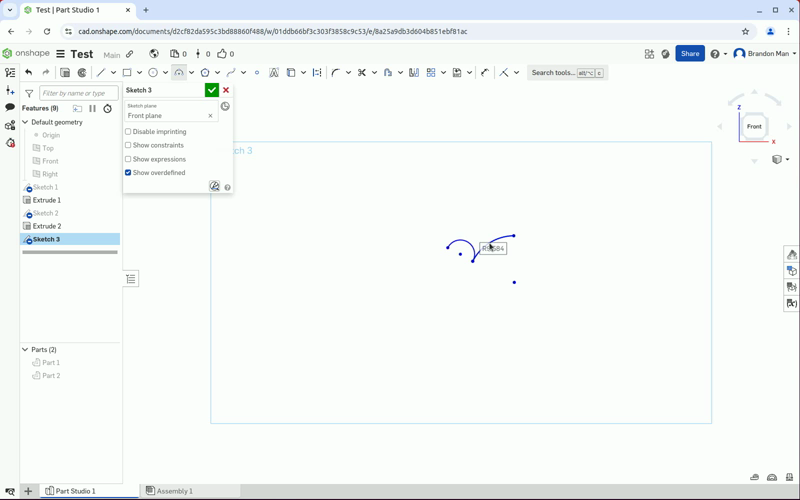
key(l)
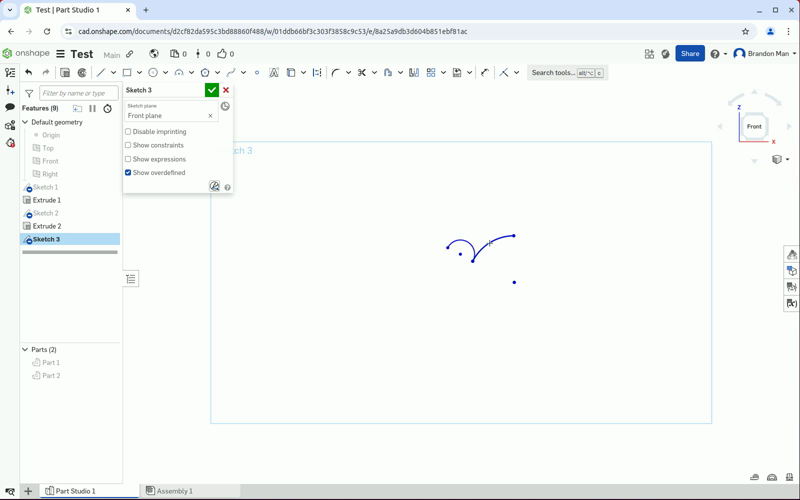
mouse_move(513, 235)
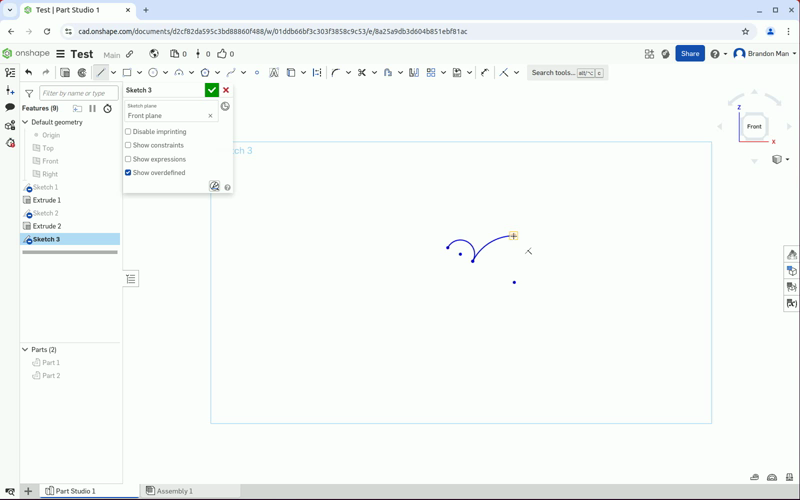
click(513, 235)
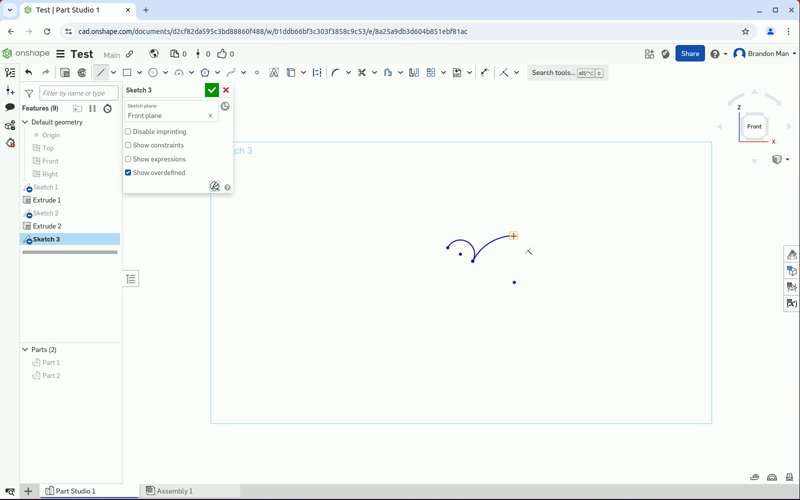
key_down(shift)
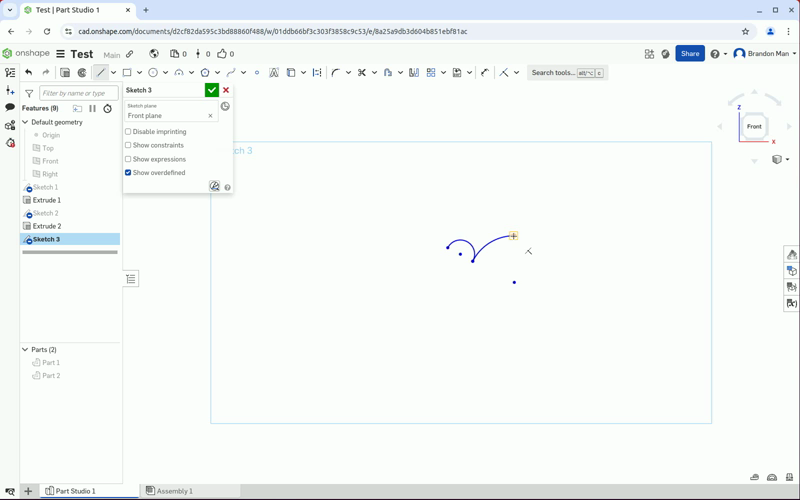
mouse_move(543, 235)
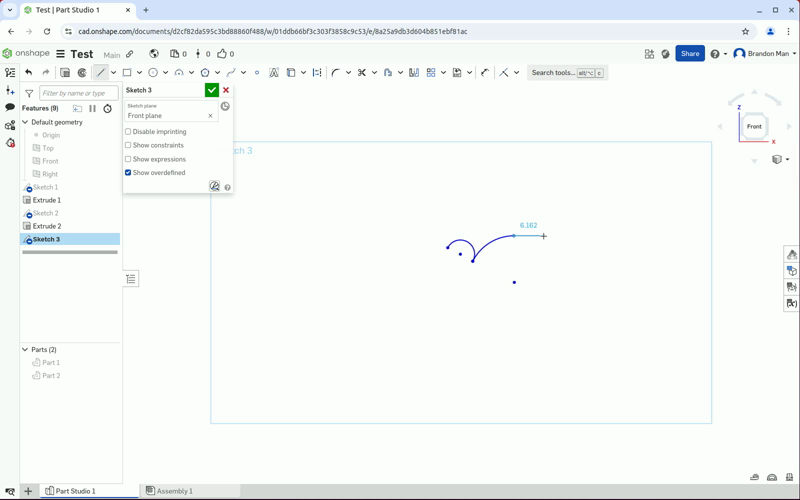
mouse_move(552, 235)
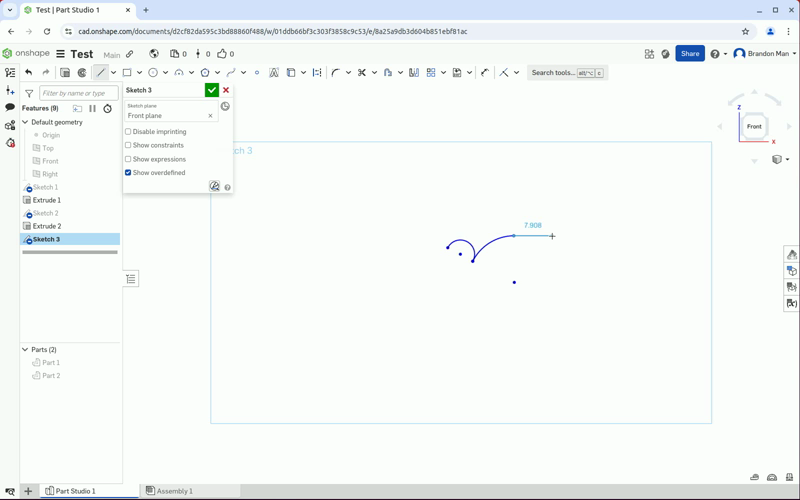
click(552, 235)
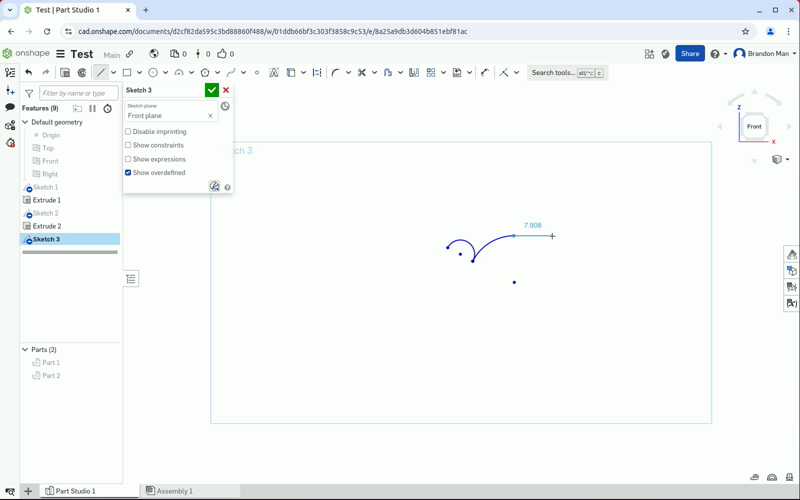
key_up(shift)
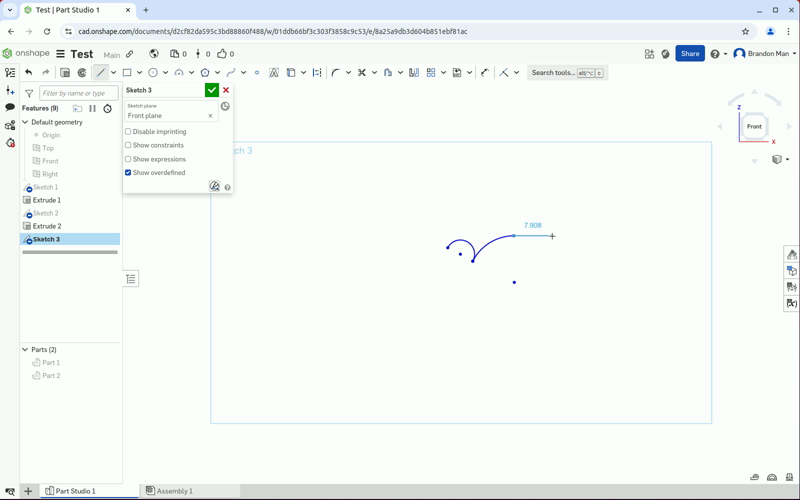
key_down(shift)
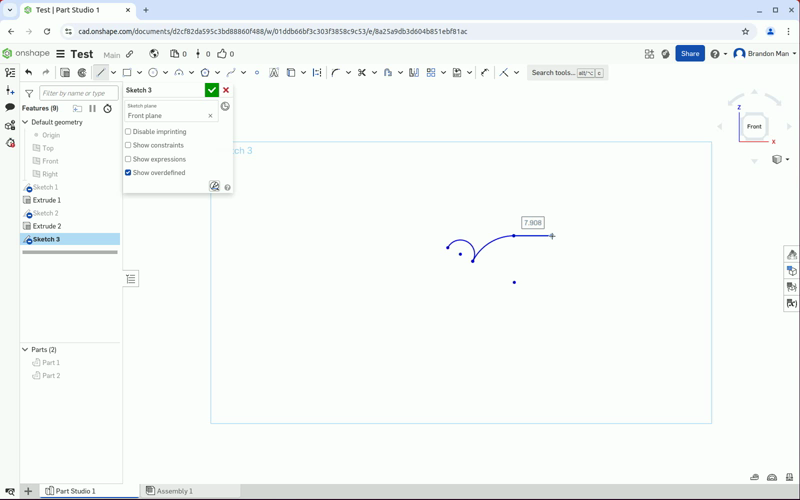
mouse_move(582, 235)
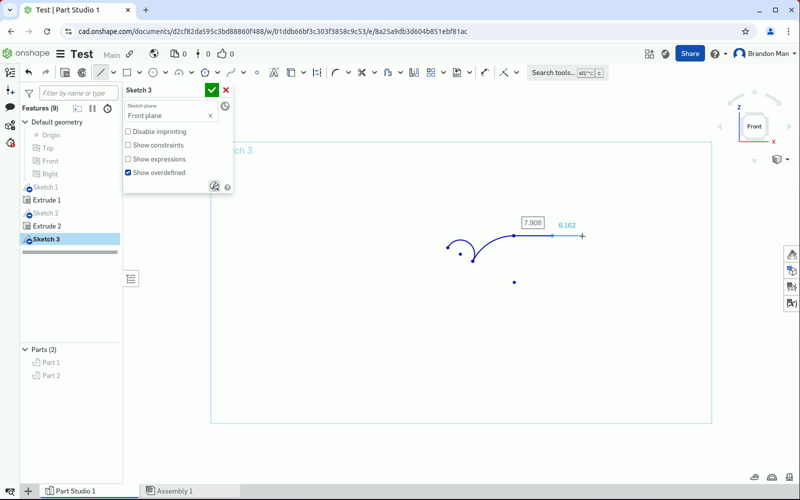
mouse_move(573, 220)
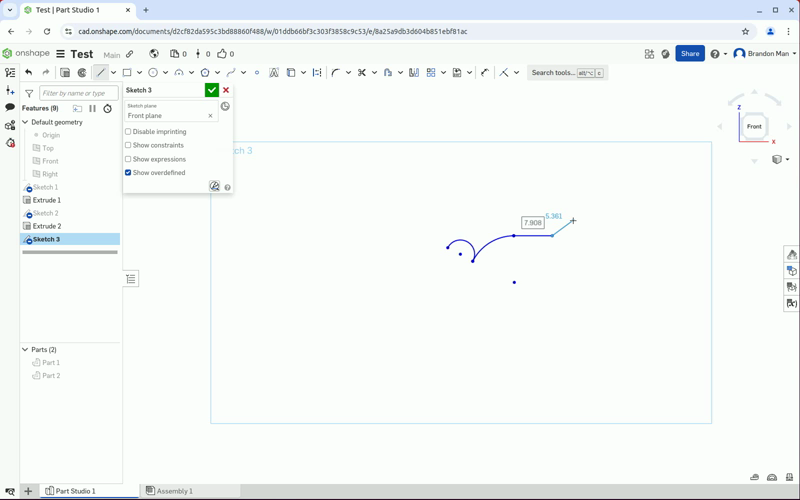
click(573, 220)
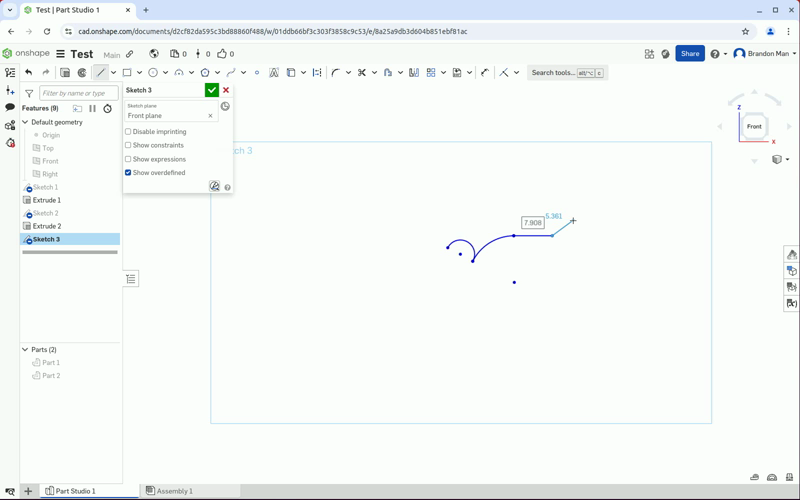
key_up(shift)
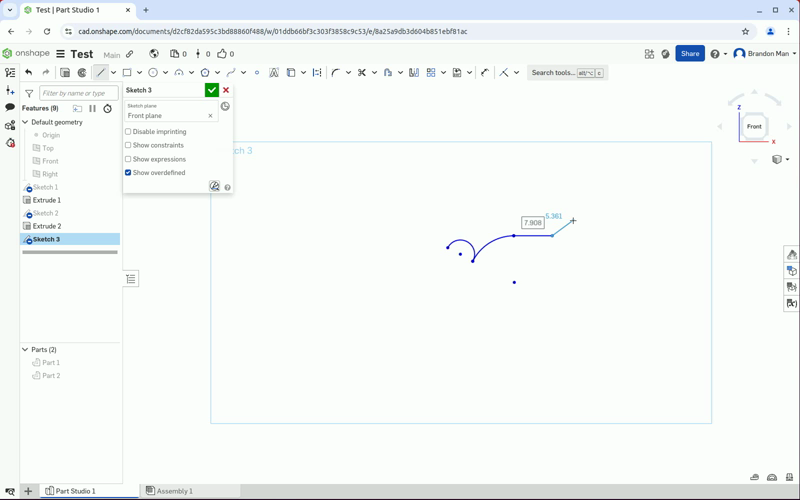
key_down(shift)
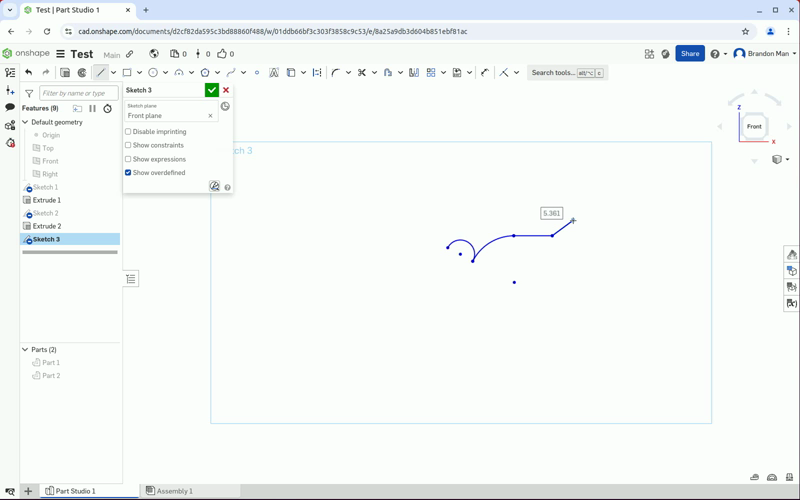
mouse_move(589, 220)
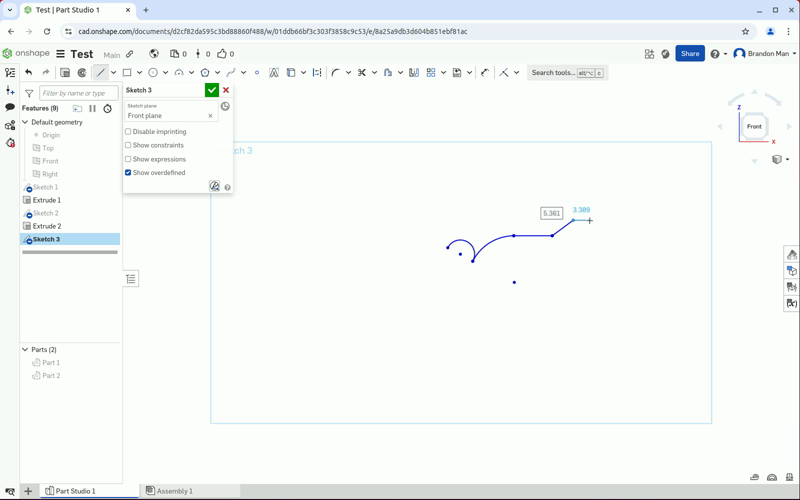
mouse_move(533, 209)
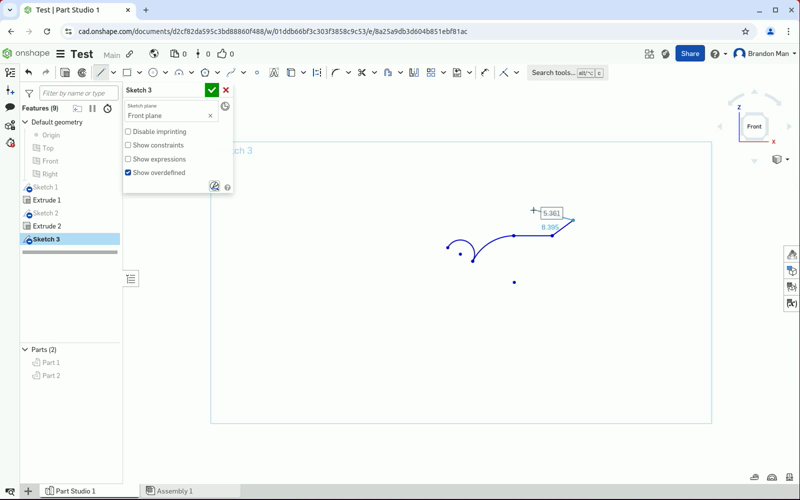
click(533, 209)
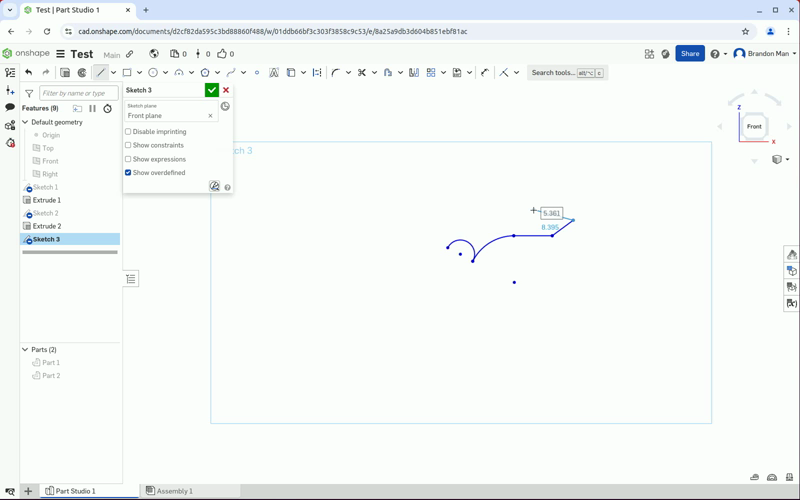
key_up(shift)
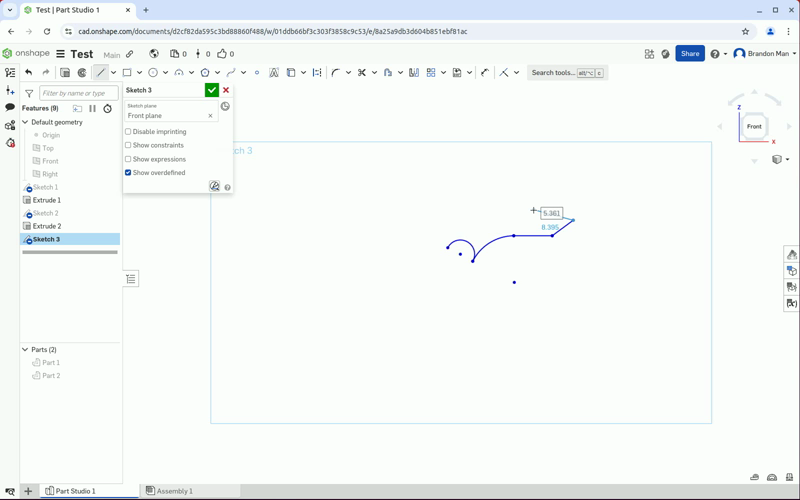
key(esc)
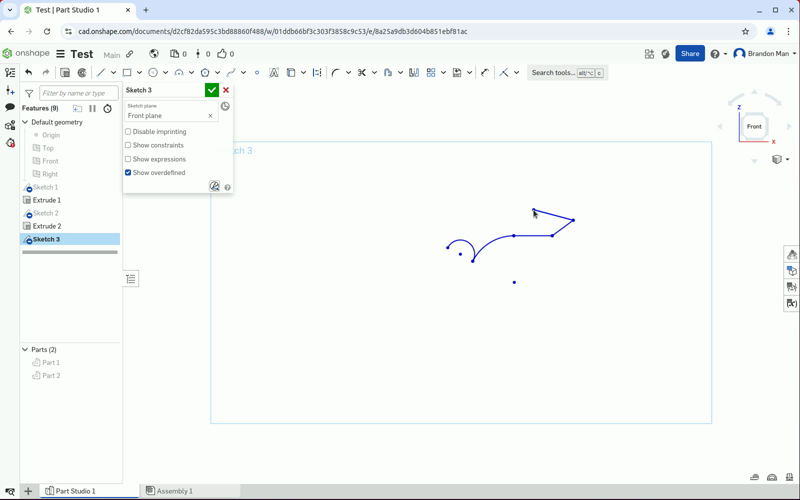
key(a)
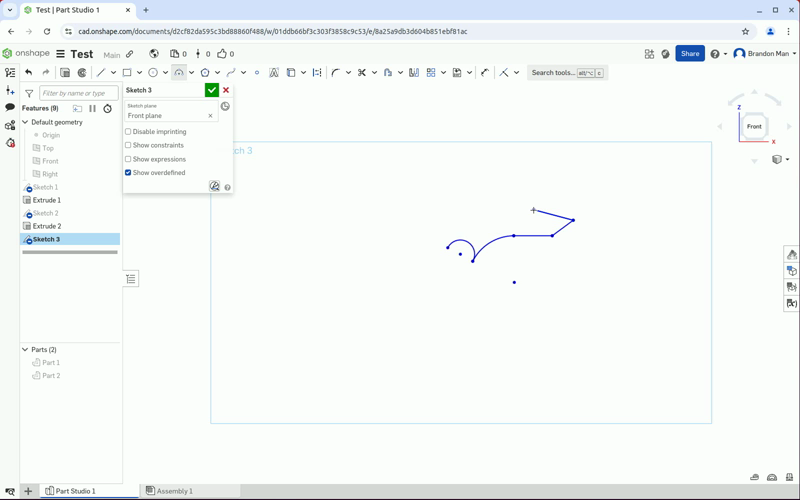
mouse_move(533, 209)
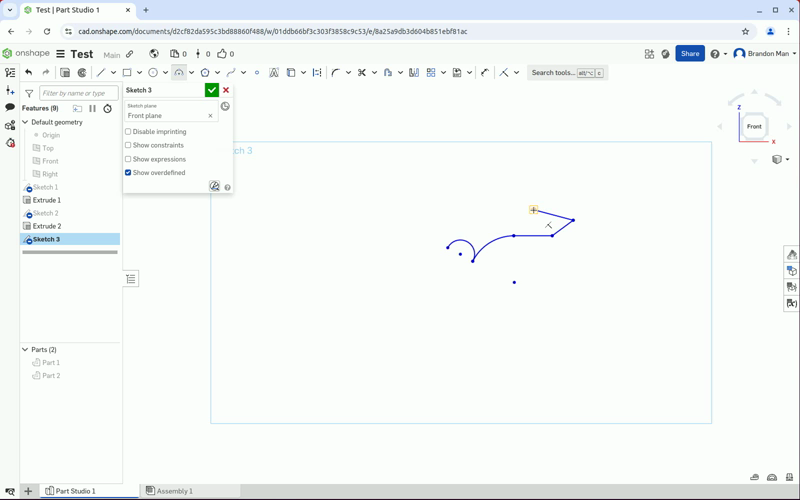
click(533, 209)
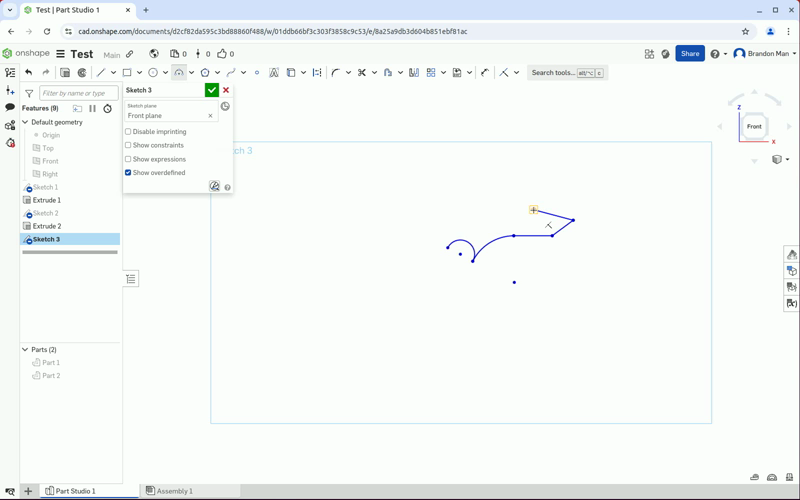
mouse_move(447, 247)
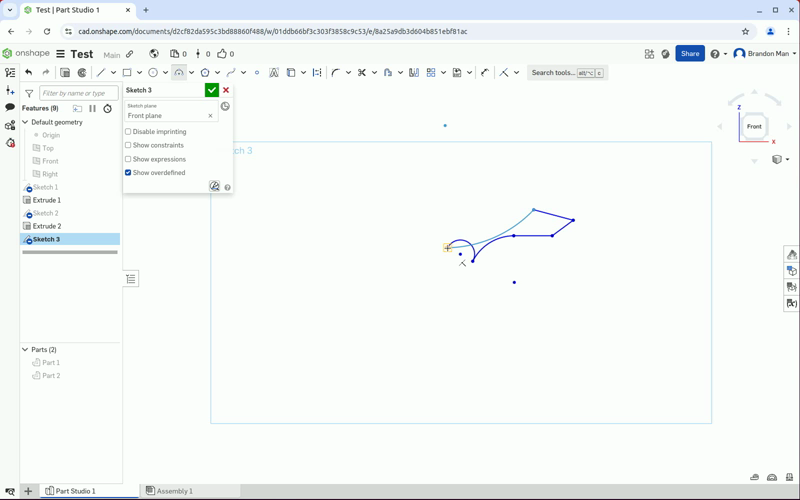
click(447, 247)
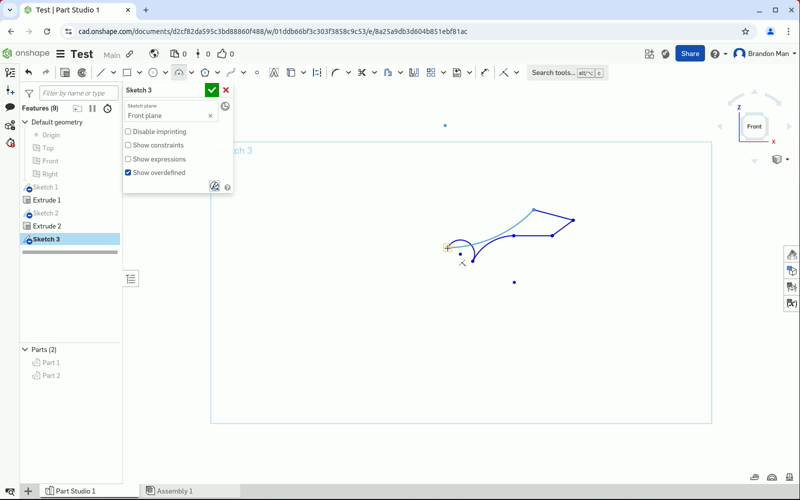
key_down(shift)
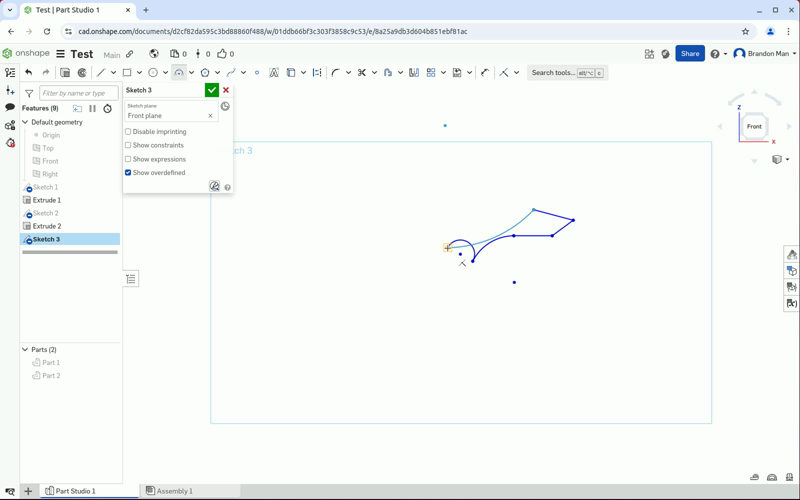
mouse_move(483, 213)
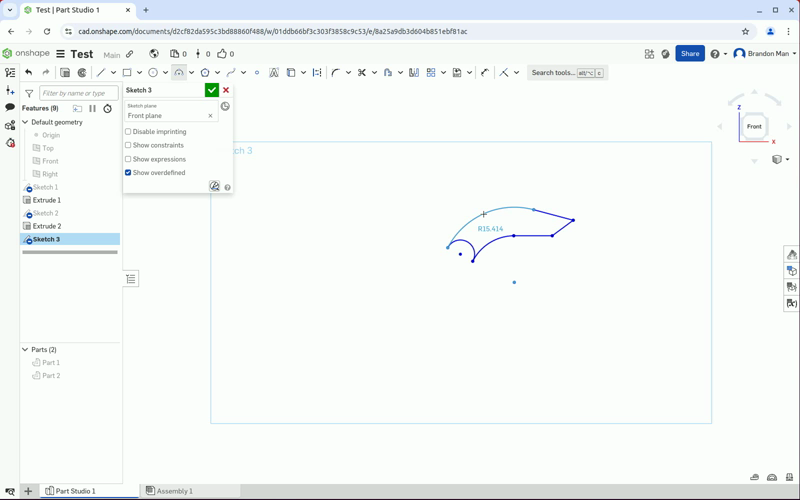
click(483, 213)
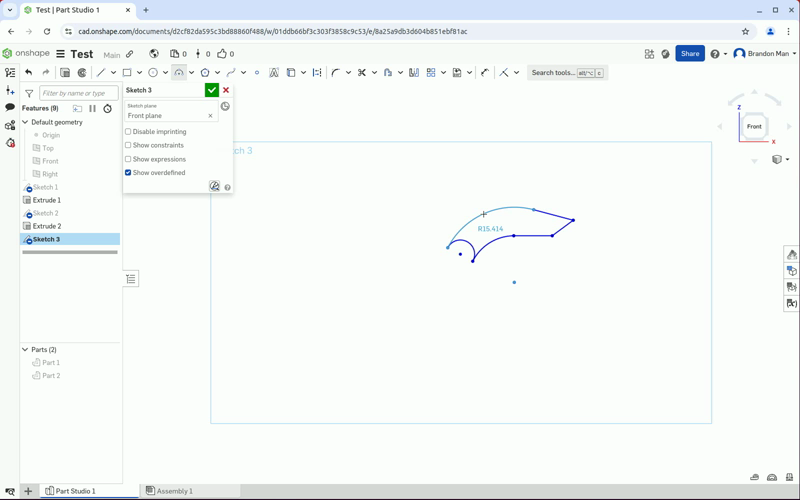
key_up(shift)
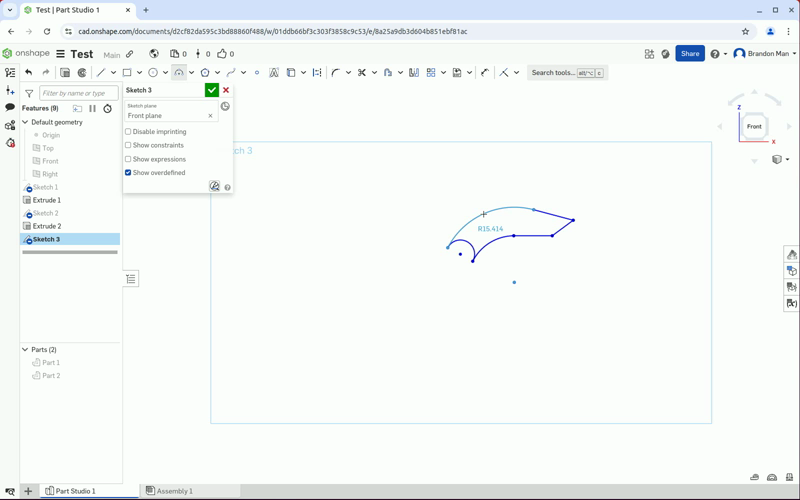
key(esc)
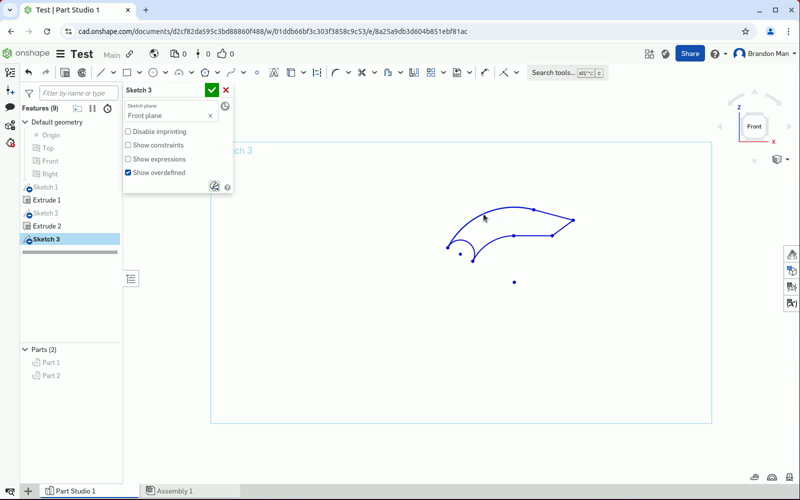
key(l)
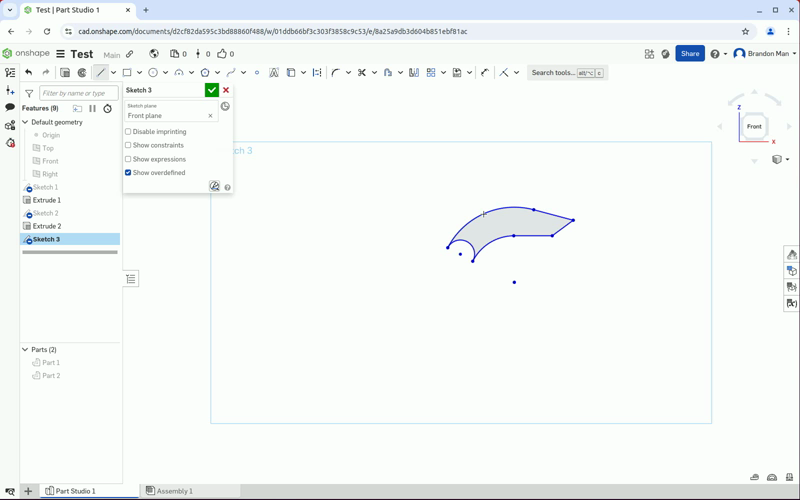
key_down(shift)
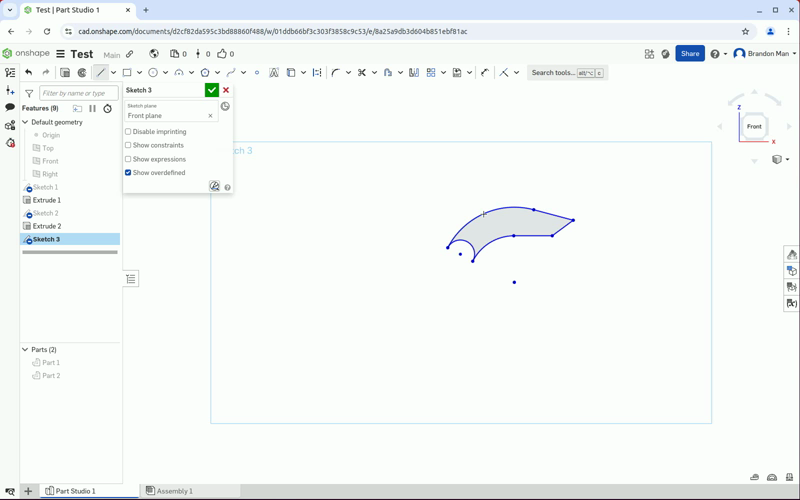
mouse_move(503, 221)
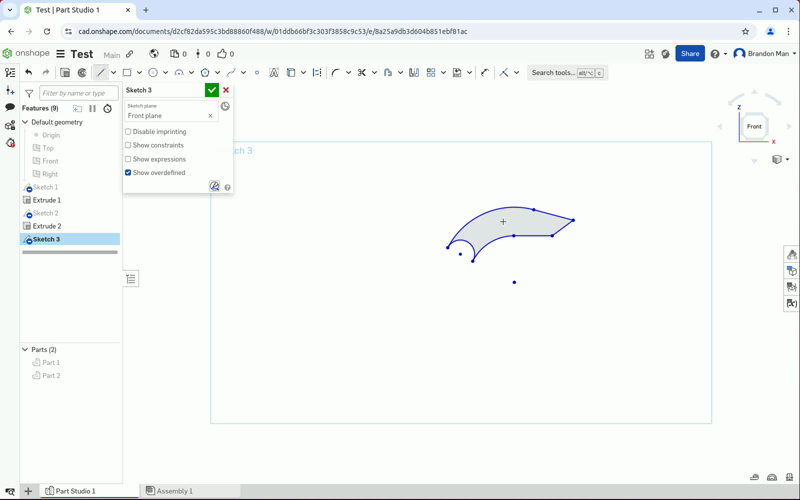
click(503, 221)
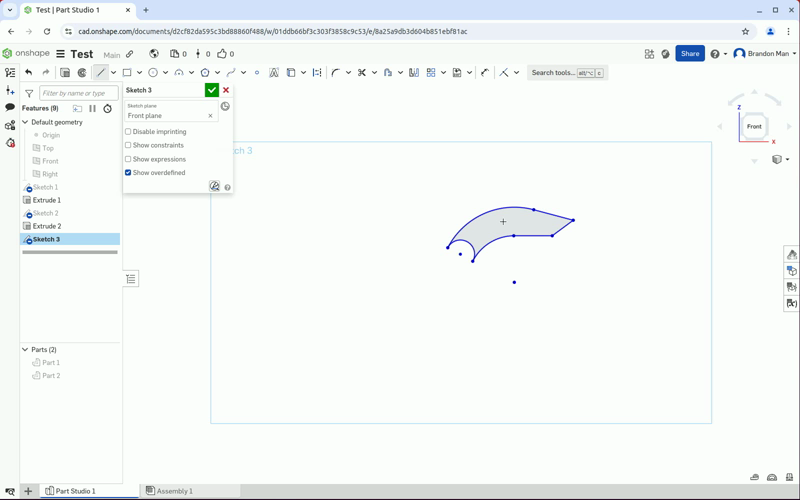
key_up(shift)
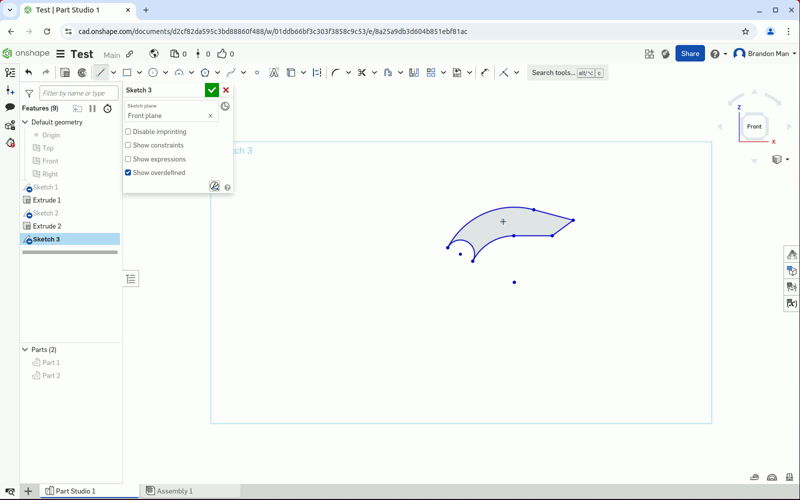
key_down(shift)
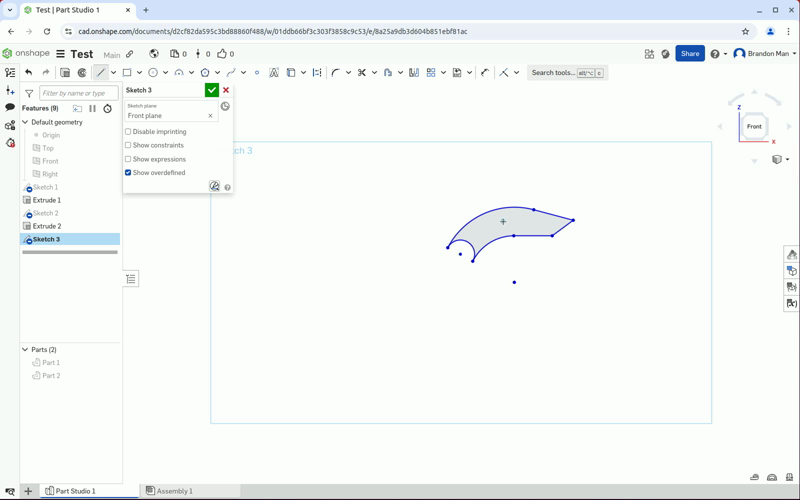
mouse_move(533, 221)
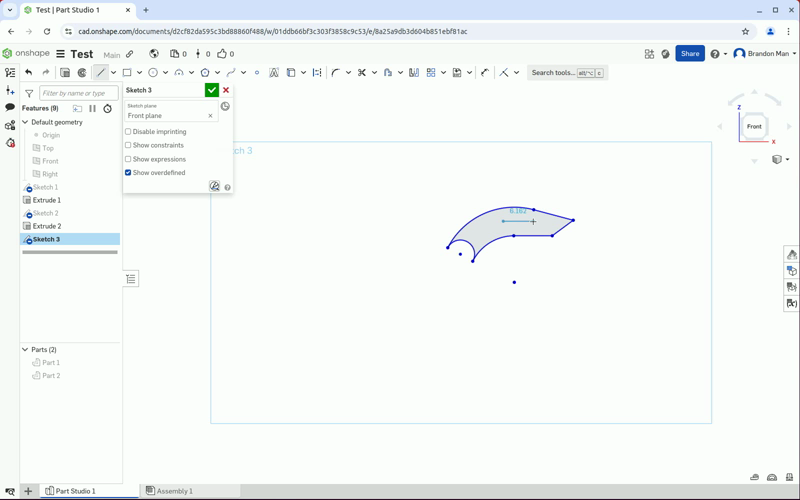
mouse_move(531, 228)
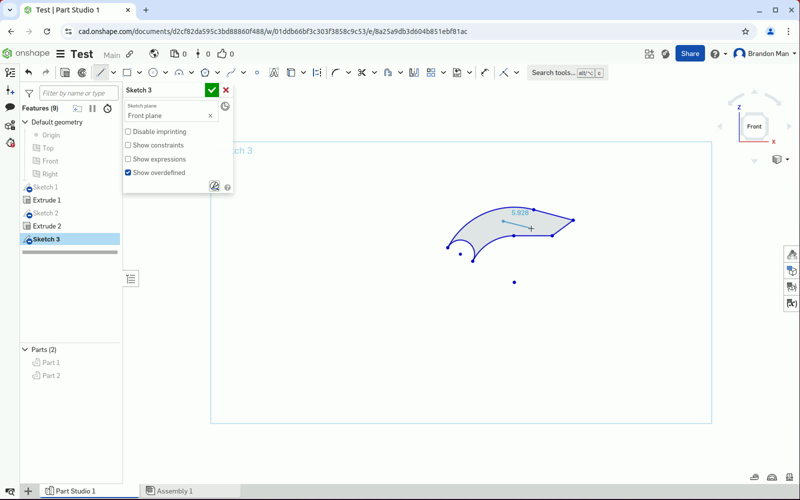
click(531, 228)
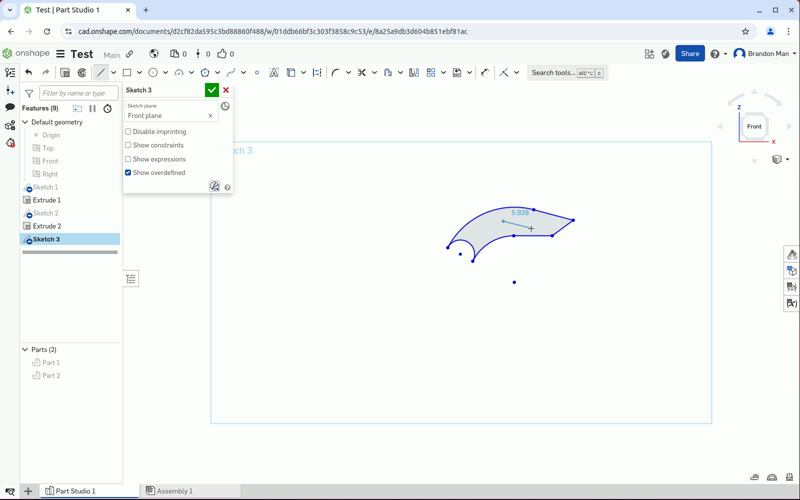
key_up(shift)
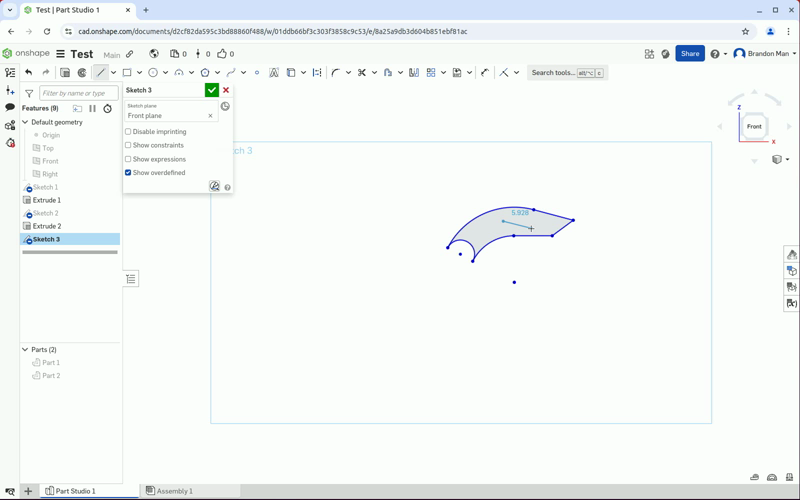
key(esc)
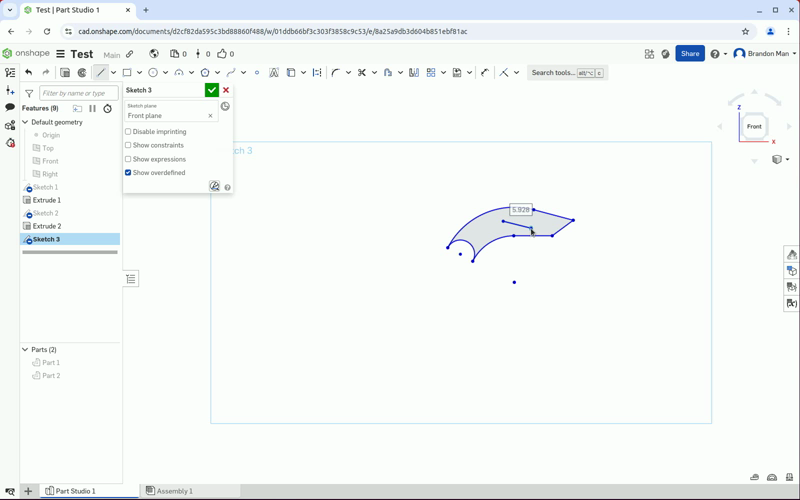
key(a)
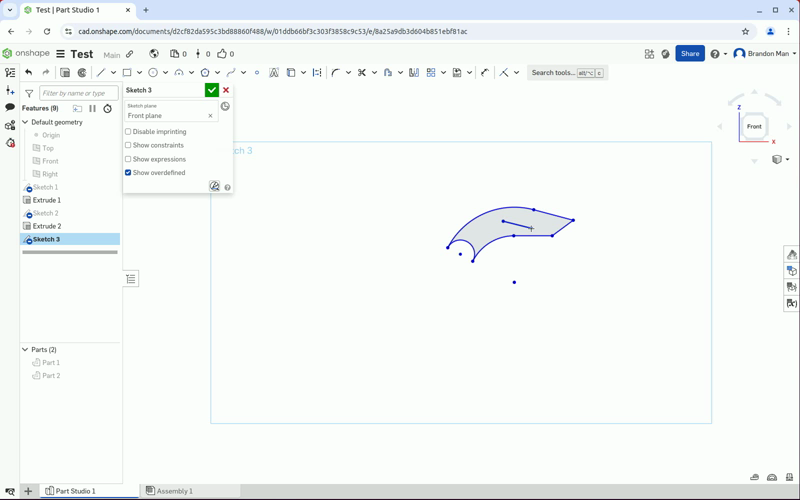
mouse_move(531, 228)
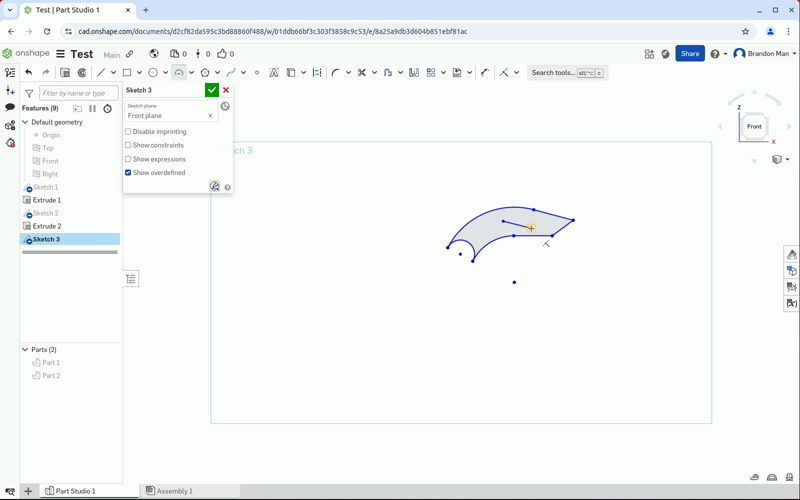
click(531, 228)
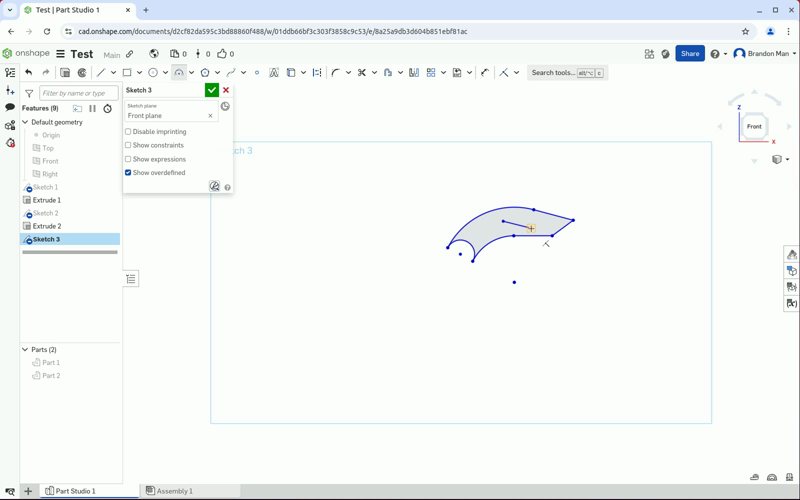
key_down(shift)
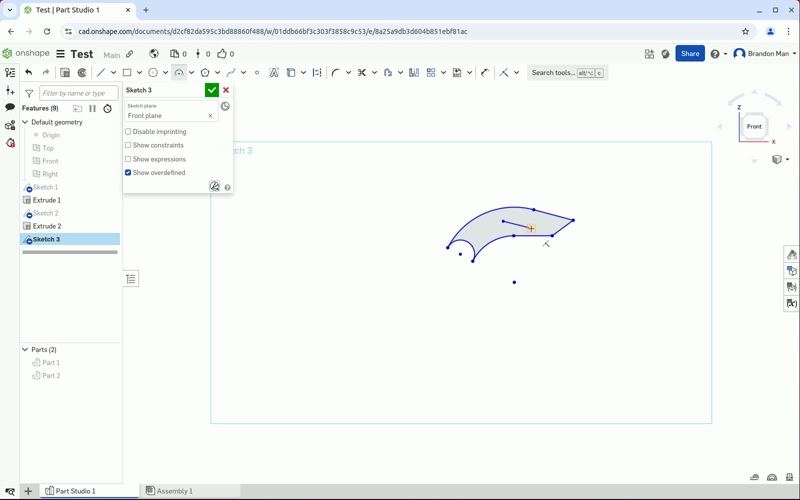
mouse_move(532, 221)
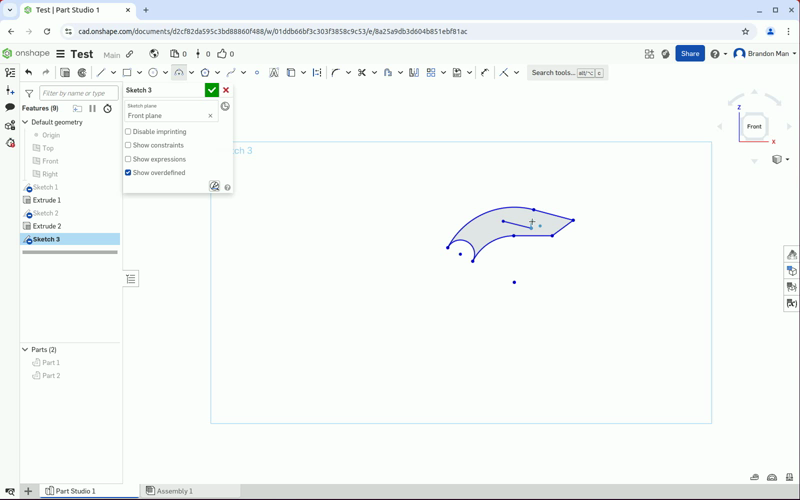
scroll(6)
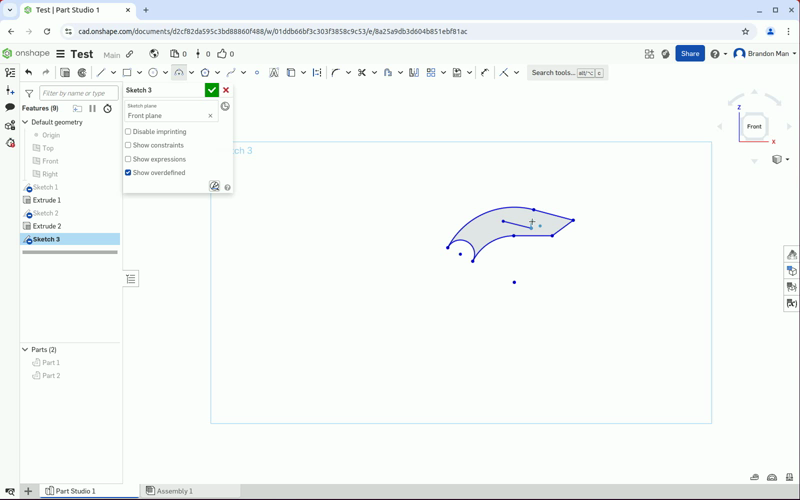
scroll(6)
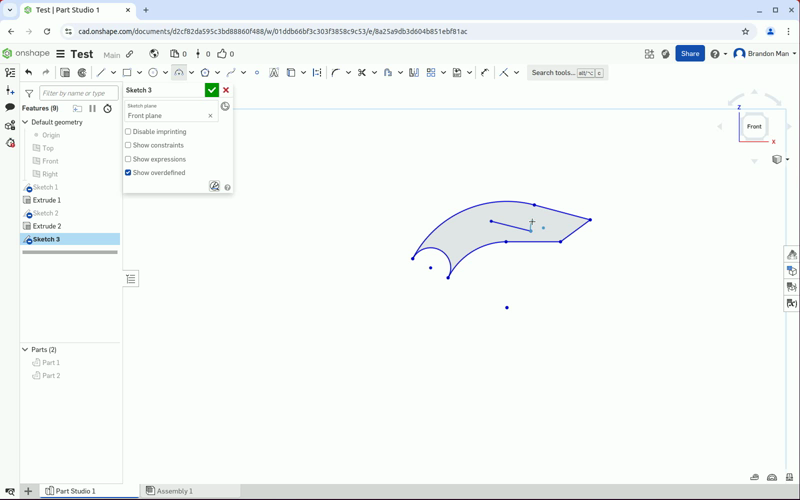
scroll(6)
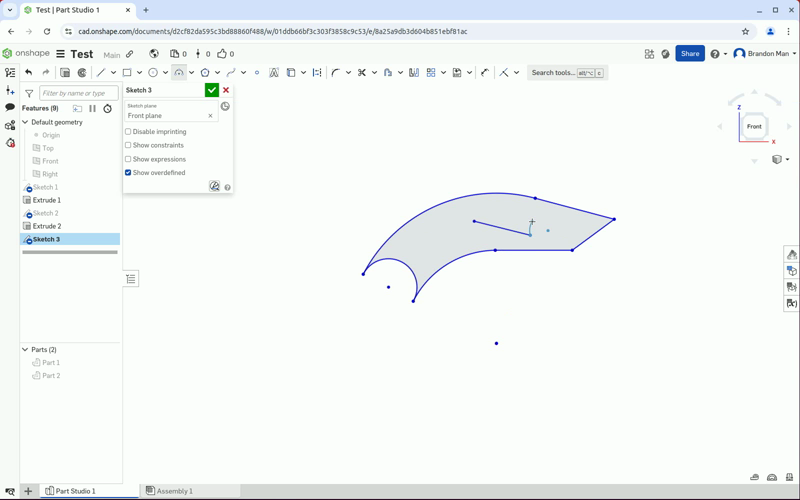
scroll(6)
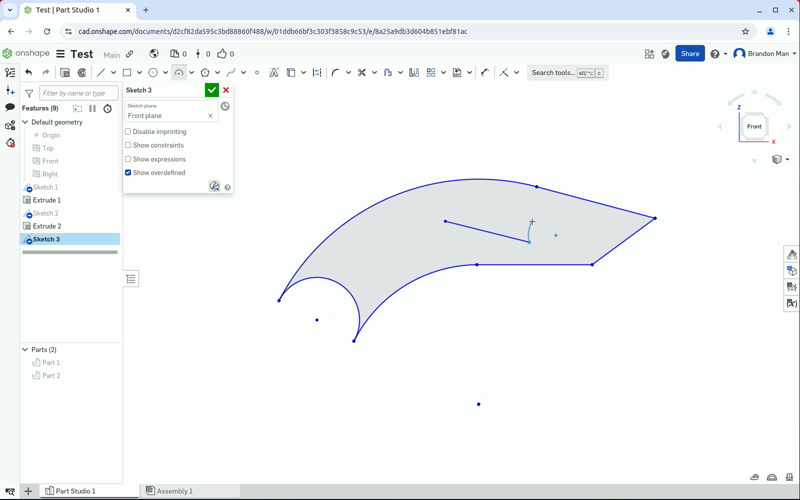
scroll(6)
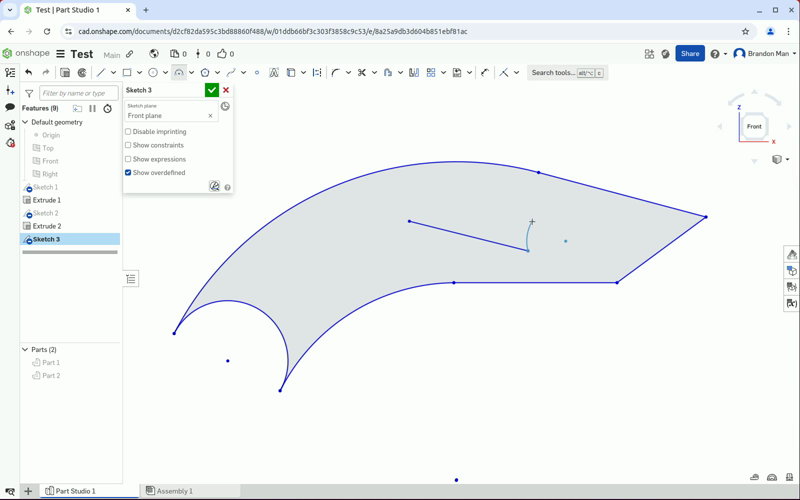
scroll(6)
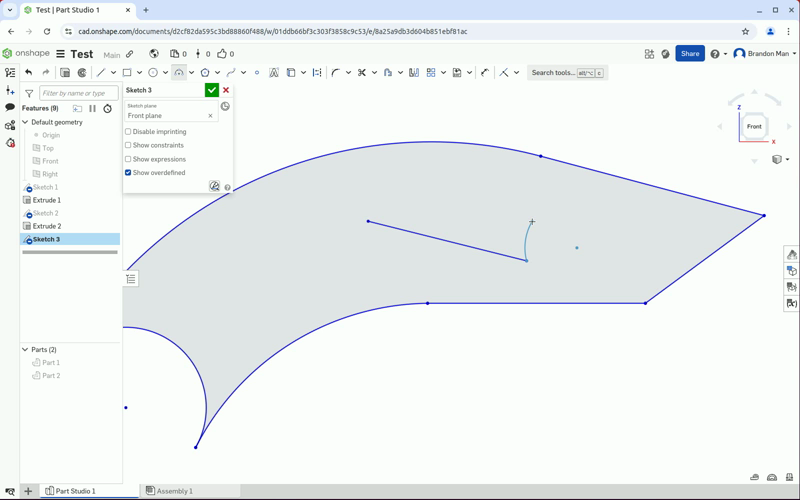
scroll(6)
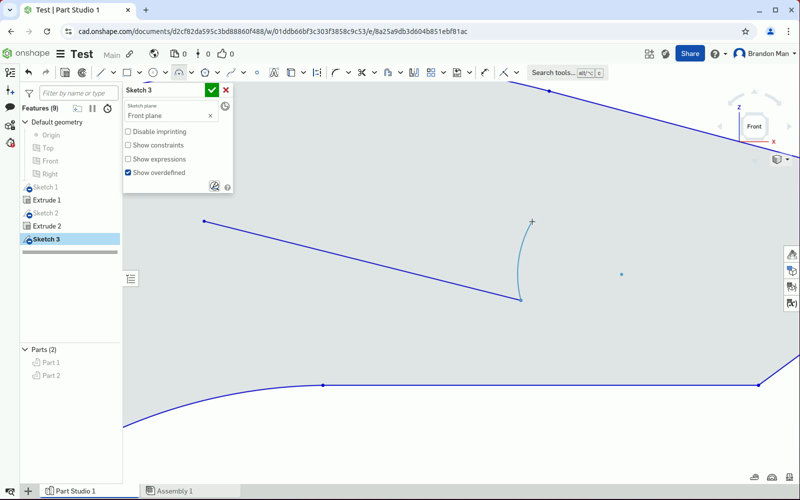
click(532, 221)
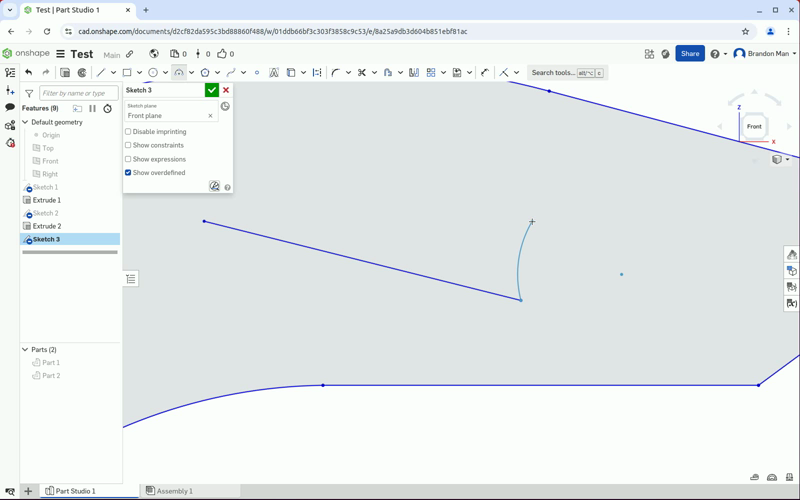
scroll(-6)
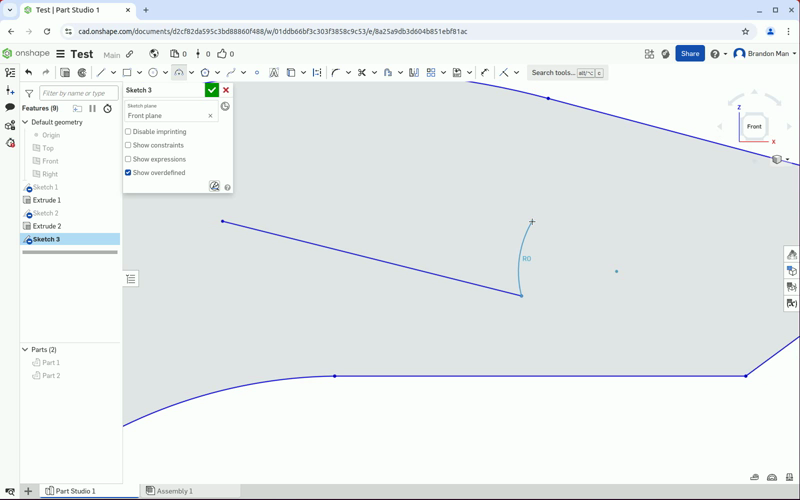
scroll(-6)
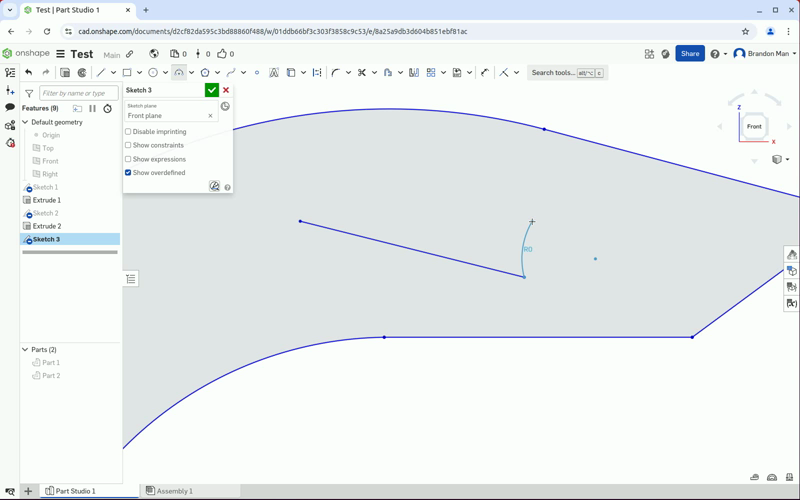
scroll(-6)
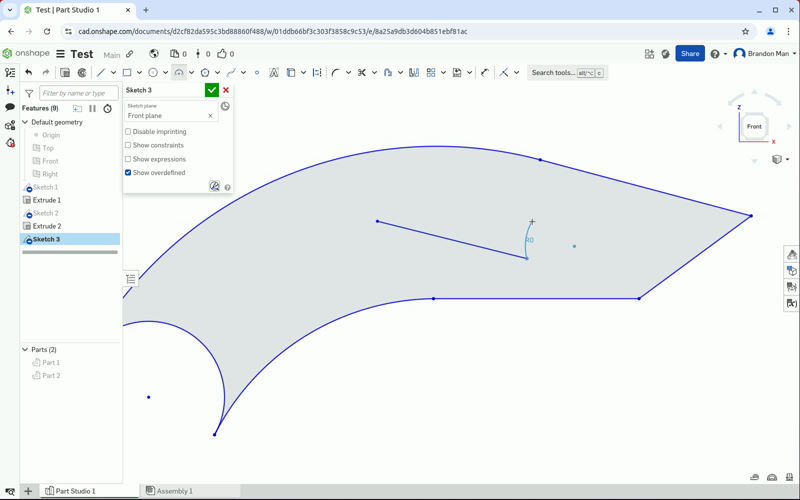
scroll(-6)
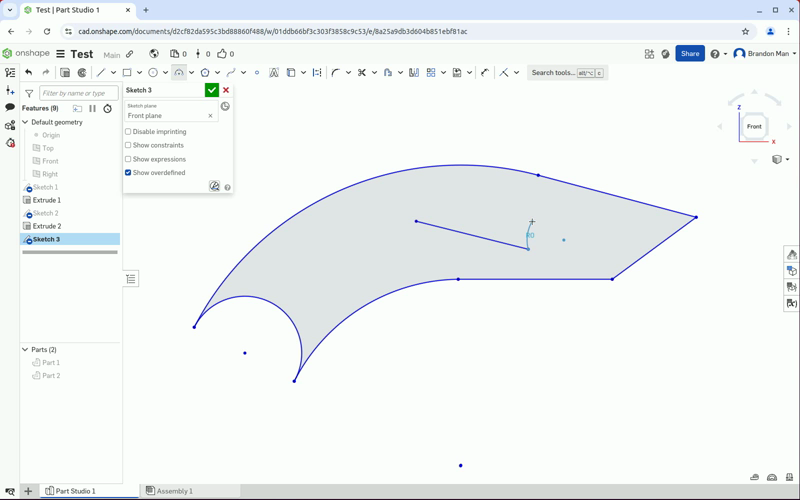
scroll(-6)
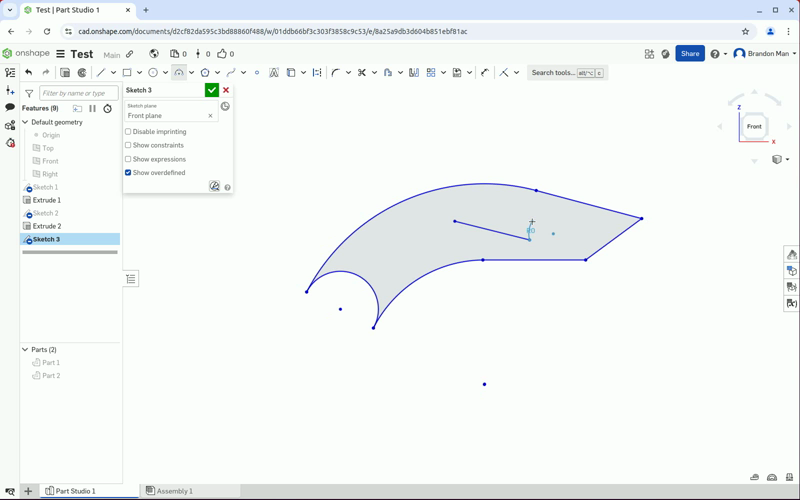
scroll(-6)
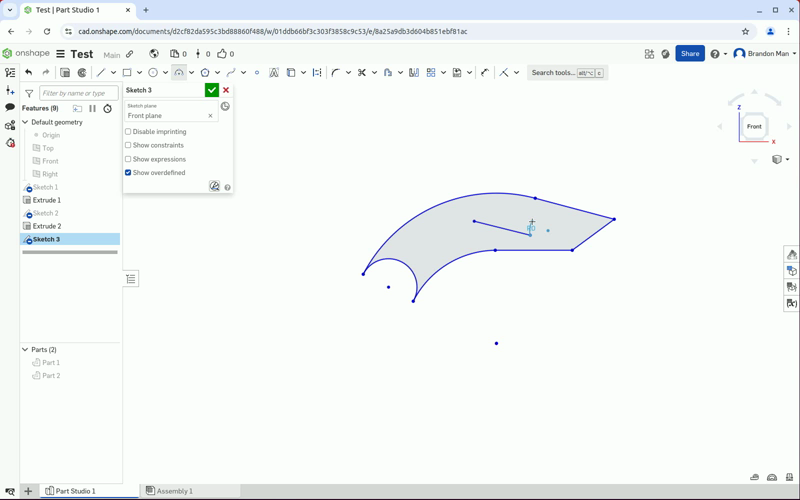
scroll(-6)
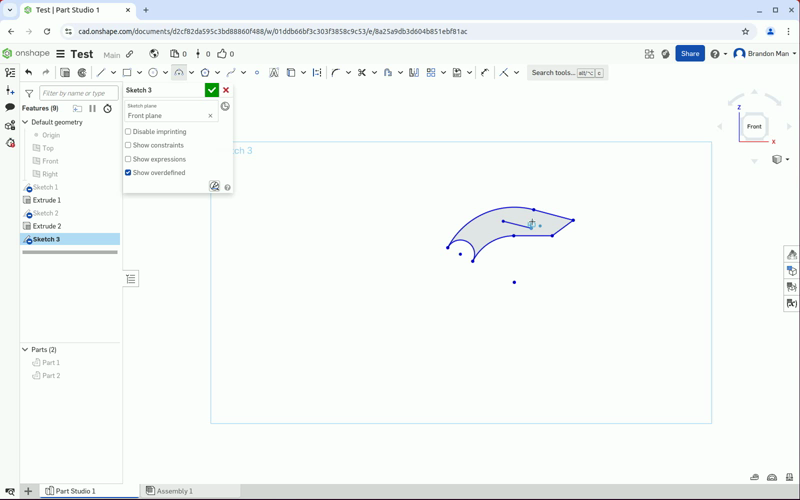
mouse_move(534, 225)
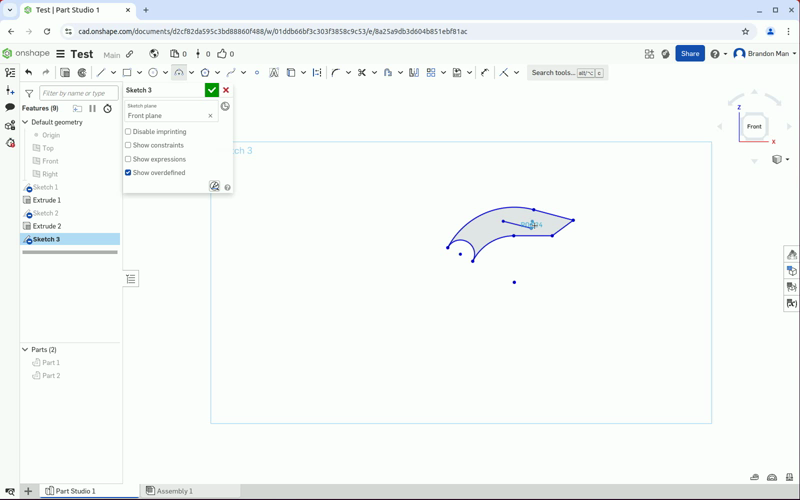
scroll(6)
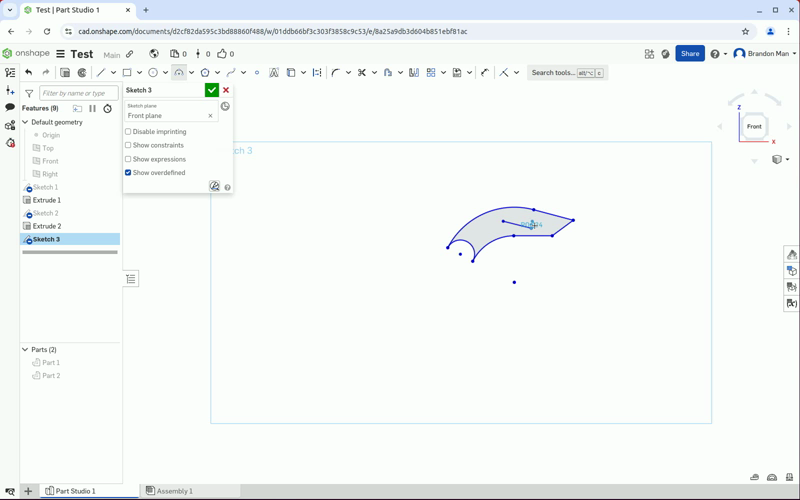
scroll(6)
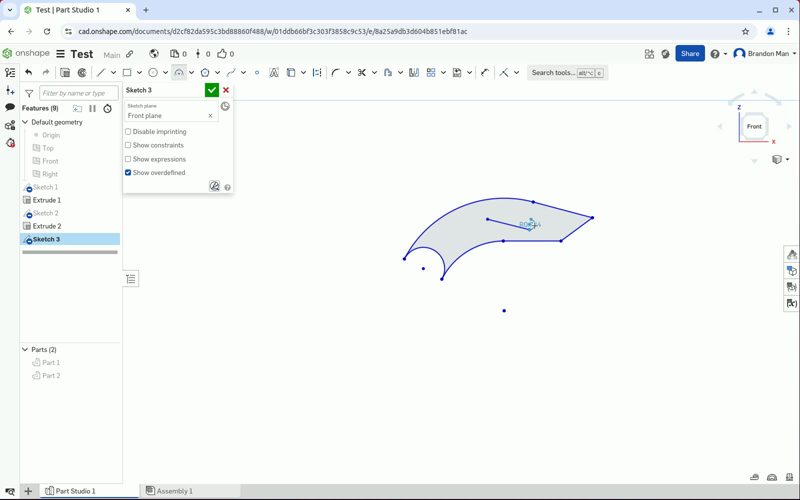
scroll(6)
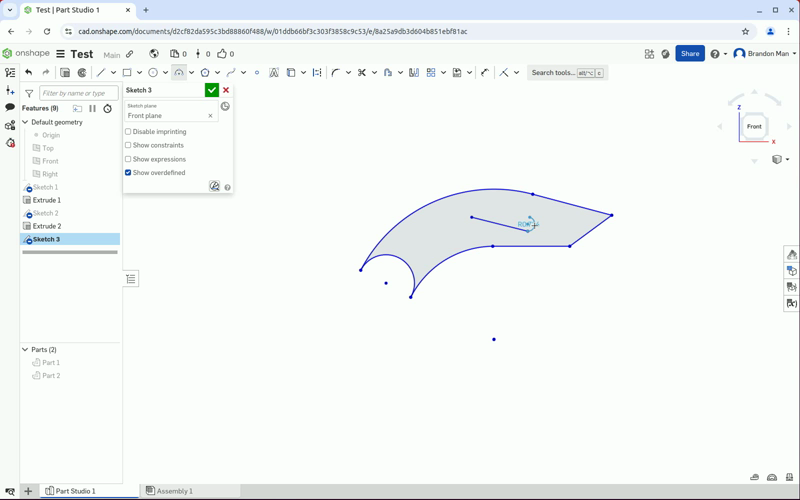
scroll(6)
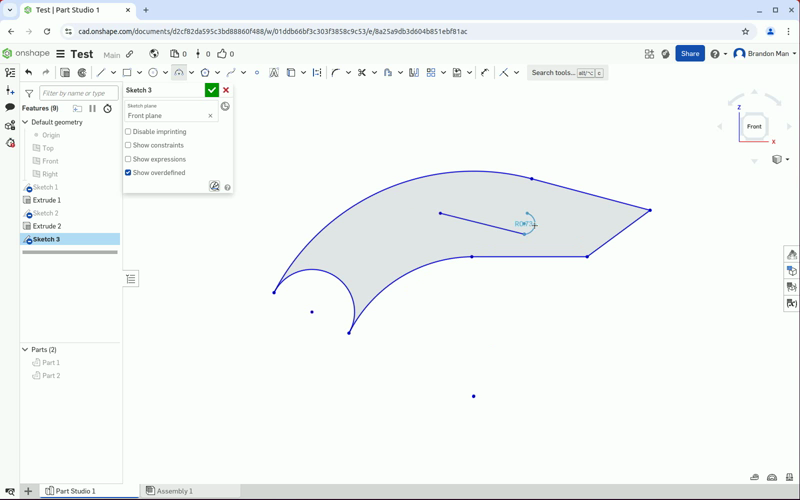
scroll(6)
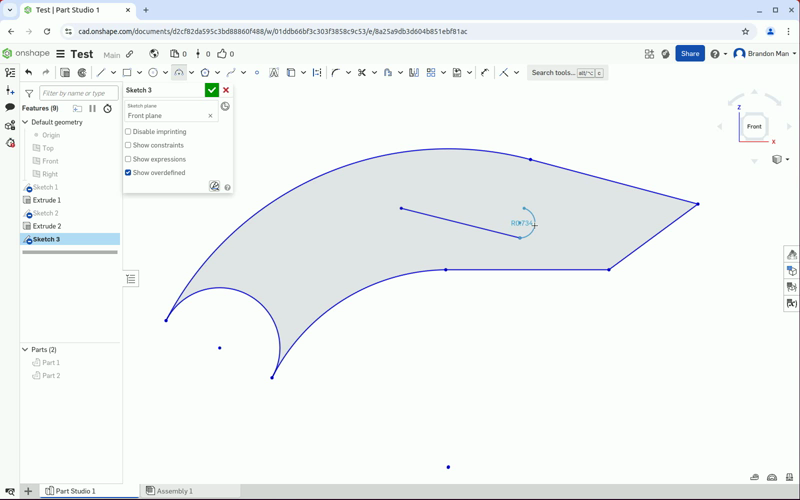
scroll(6)
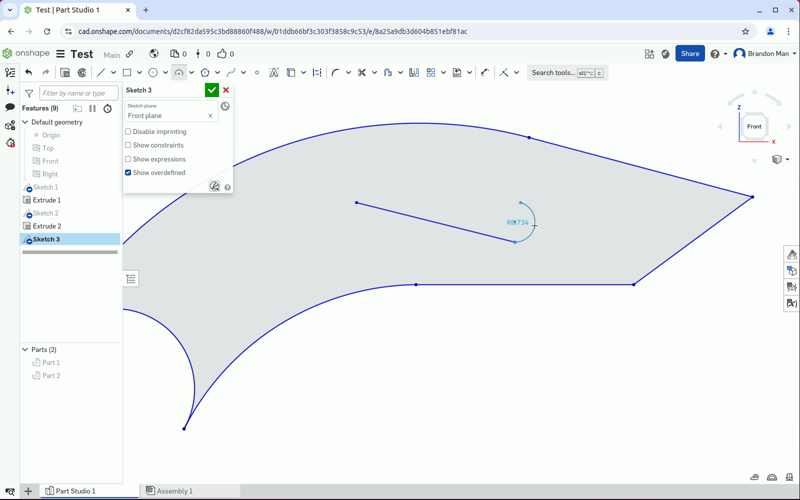
scroll(6)
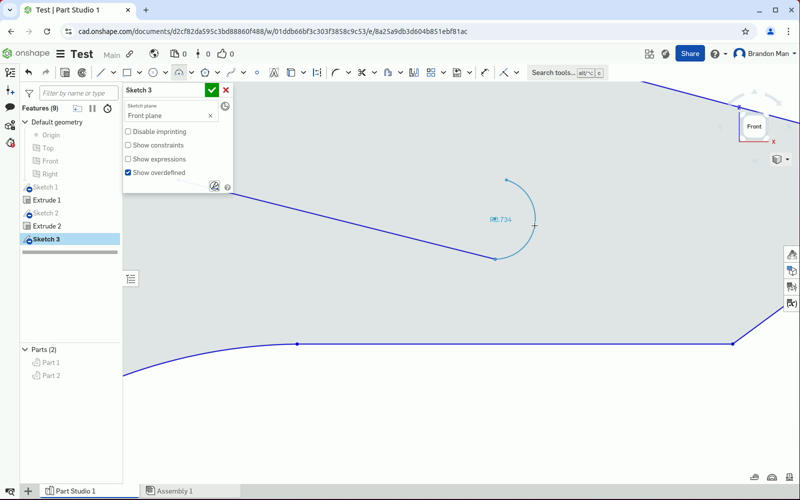
click(534, 225)
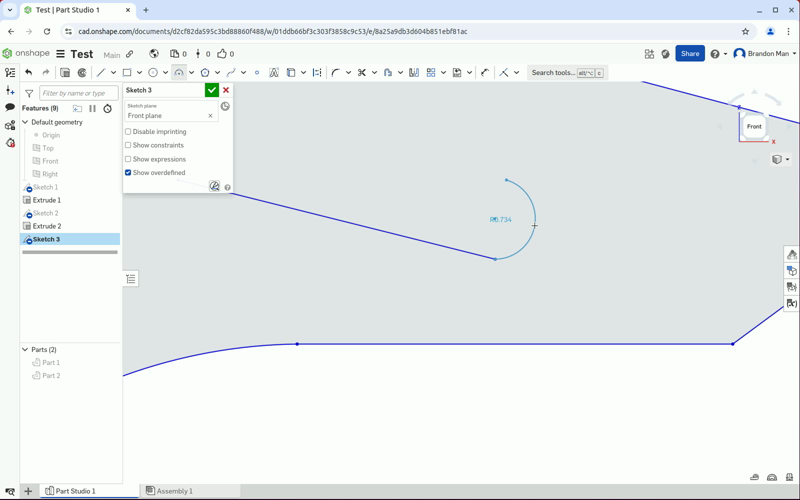
scroll(-6)
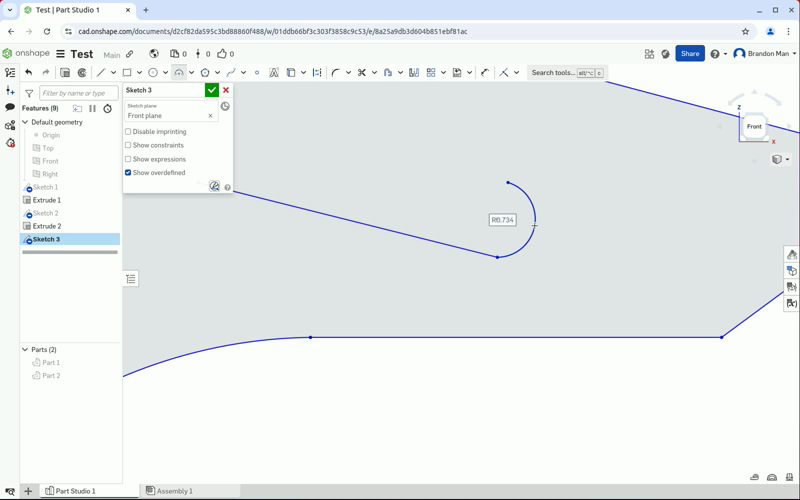
scroll(-6)
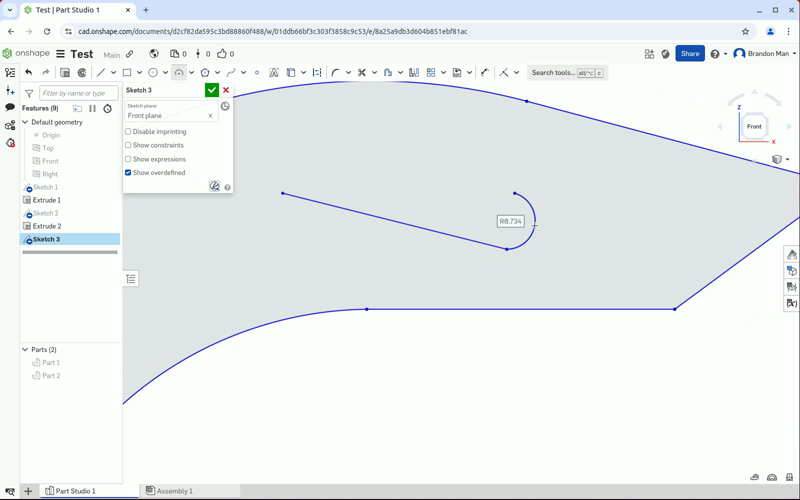
scroll(-6)
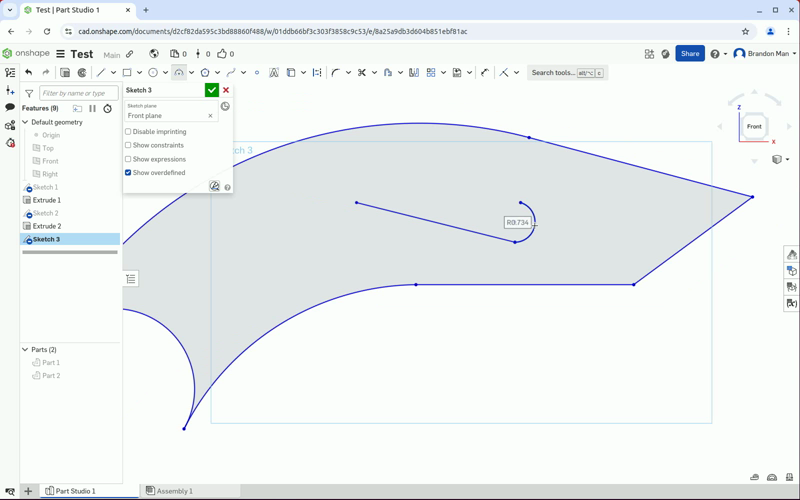
scroll(-6)
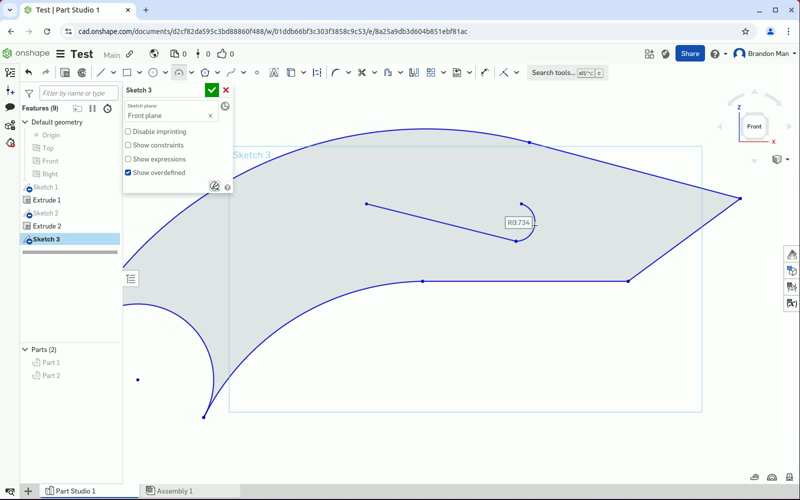
scroll(-6)
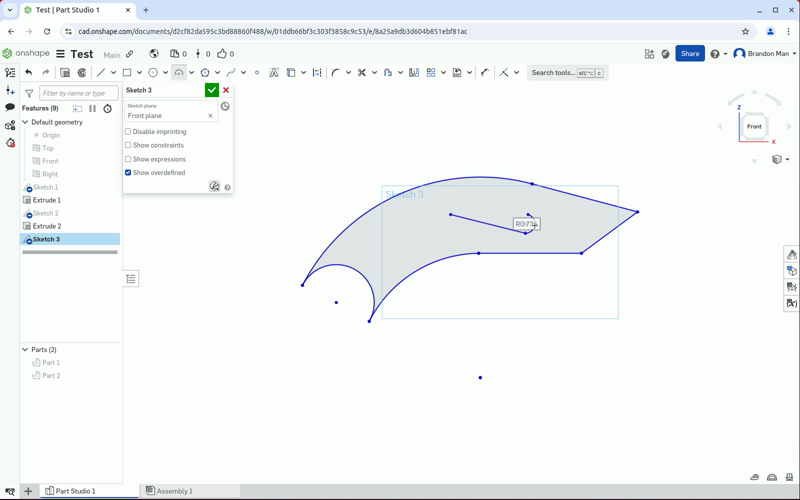
scroll(-6)
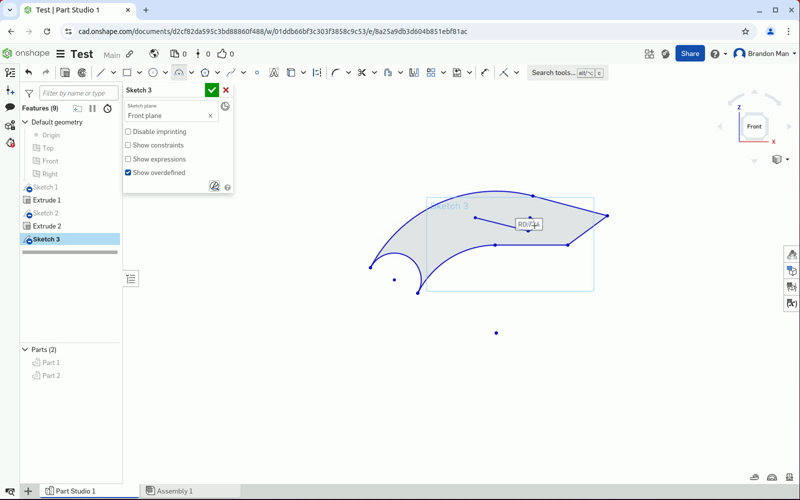
scroll(-6)
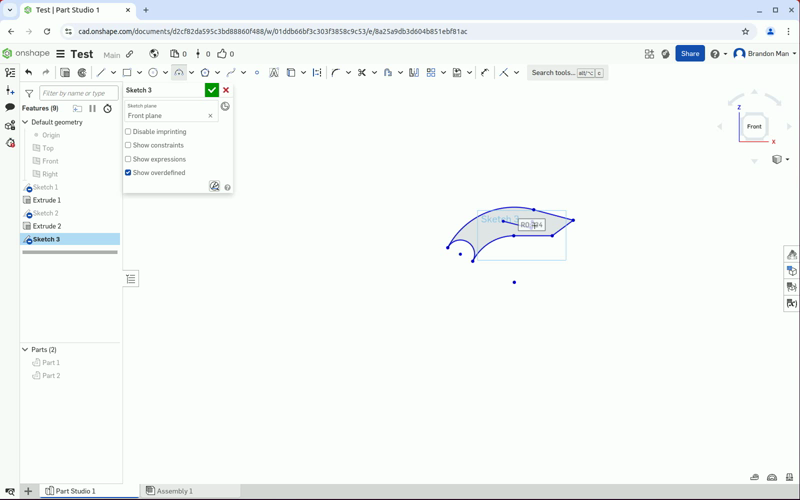
key_up(shift)
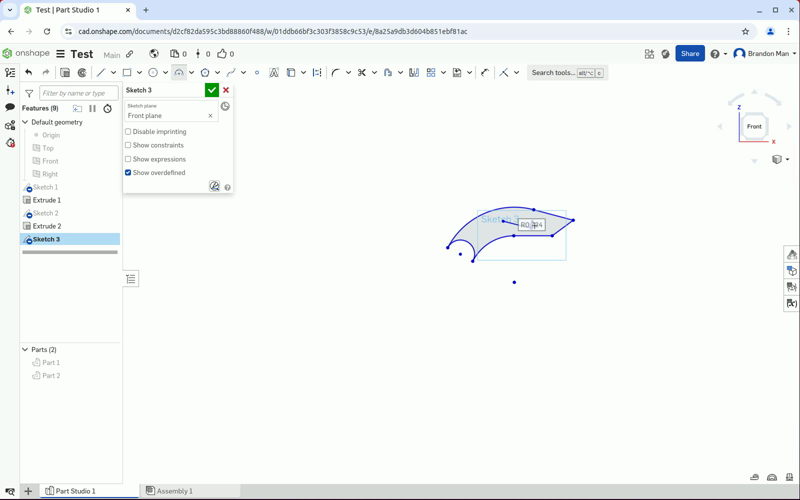
key(esc)
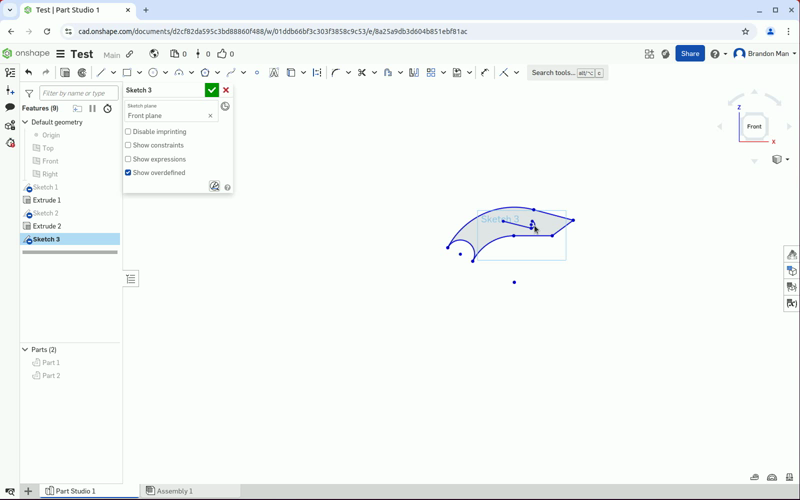
key(l)
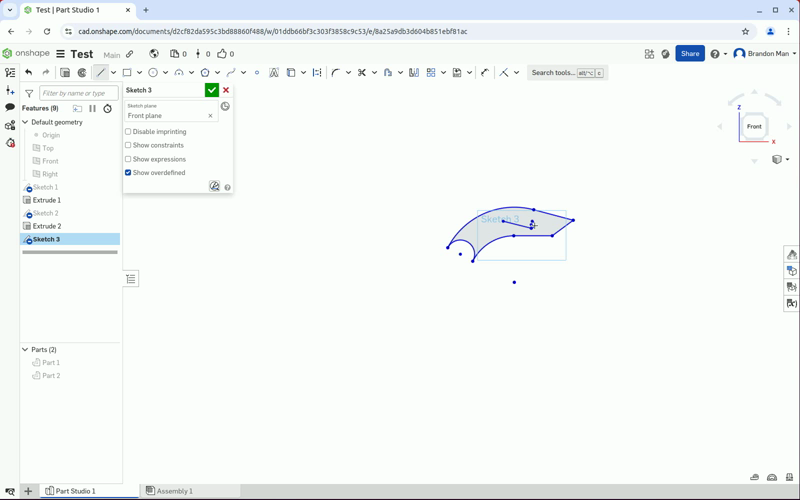
mouse_move(532, 221)
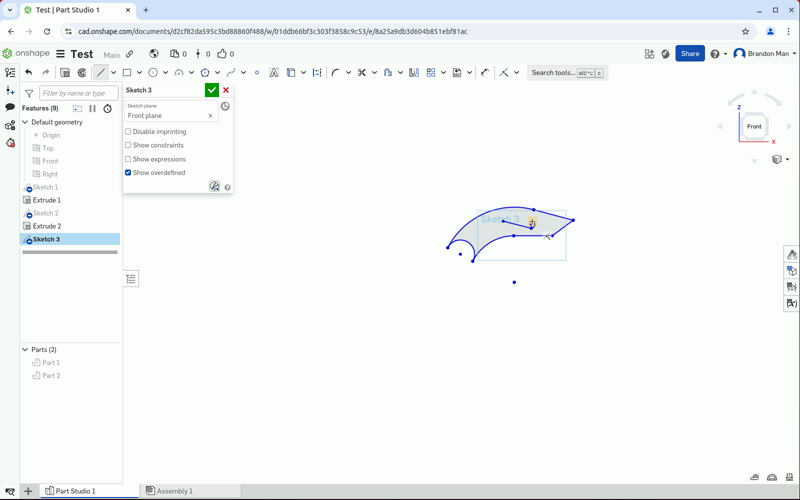
scroll(6)
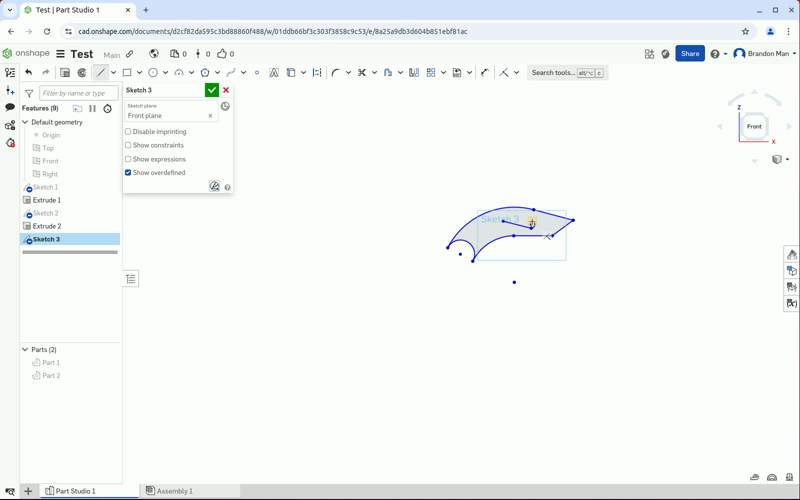
scroll(6)
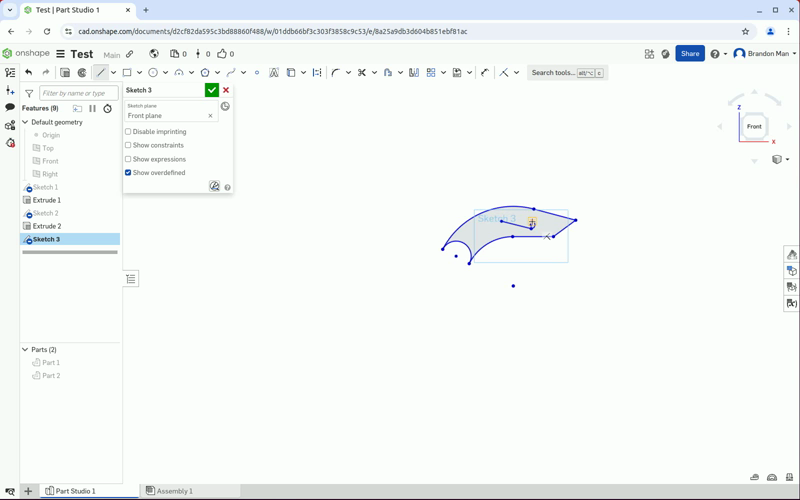
scroll(6)
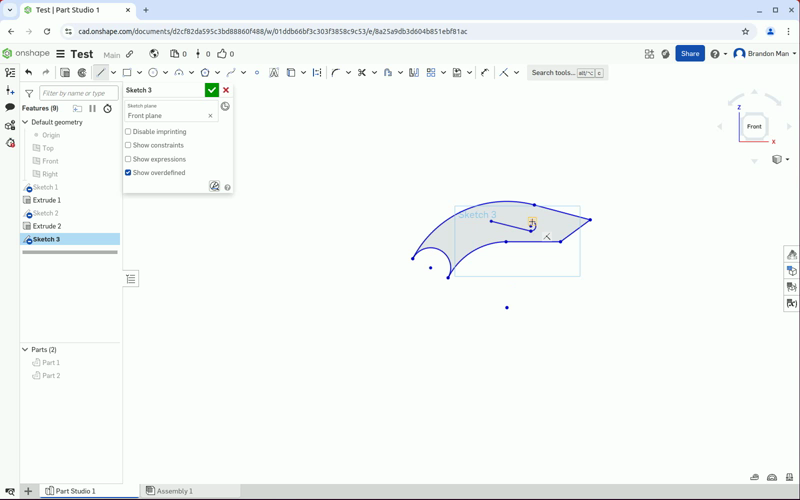
scroll(6)
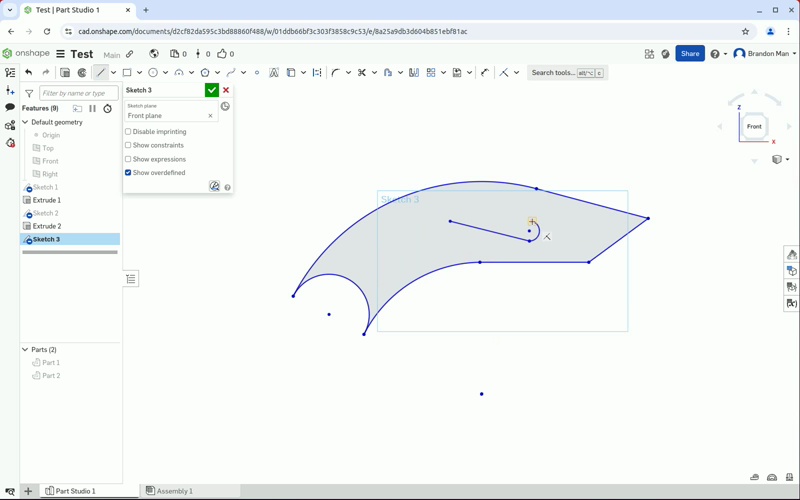
scroll(6)
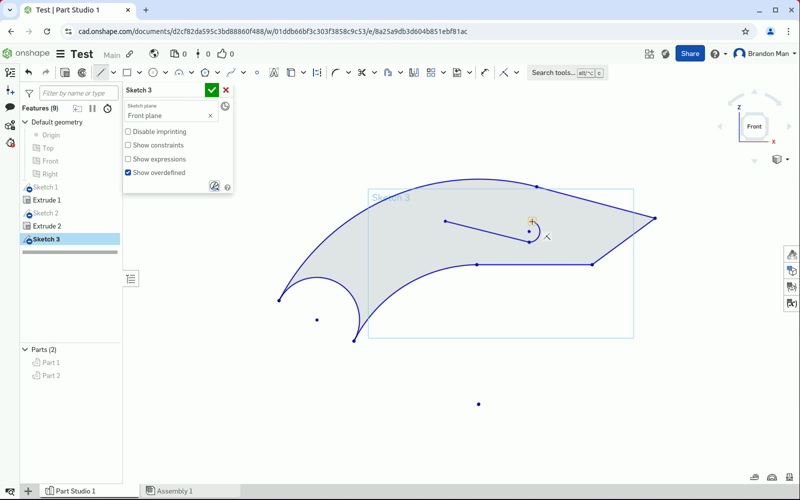
scroll(6)
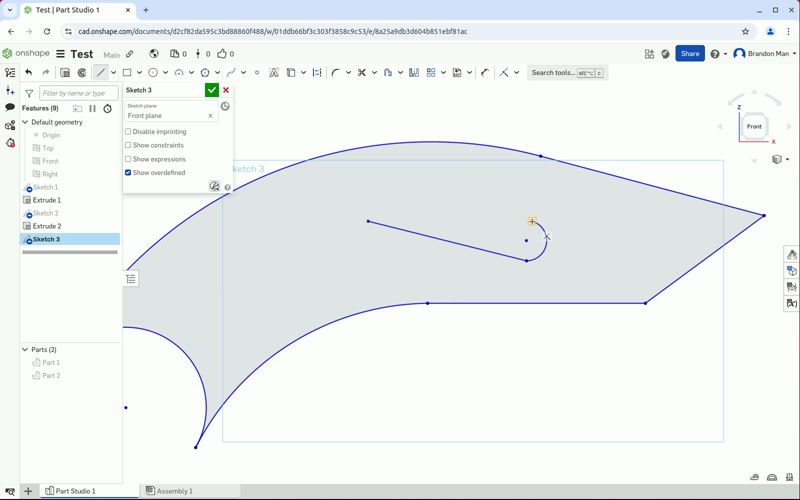
scroll(6)
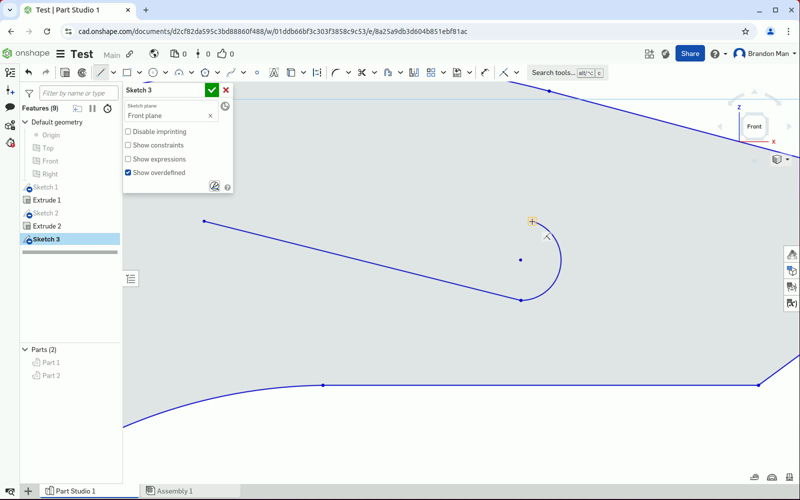
click(532, 221)
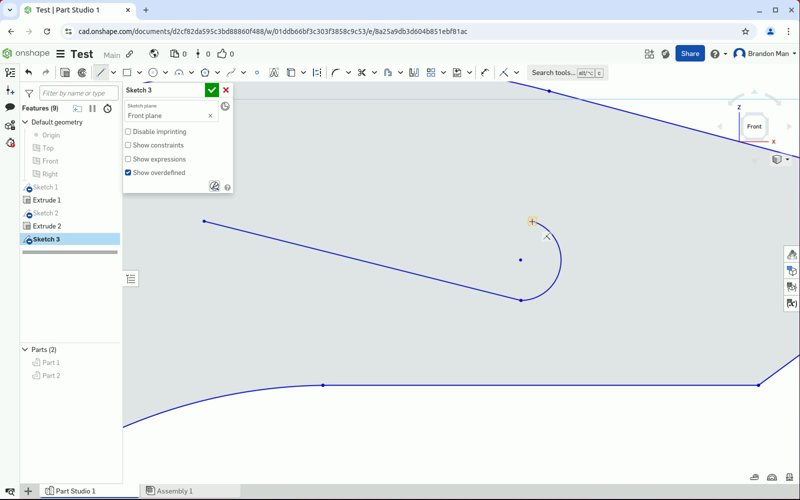
scroll(-6)
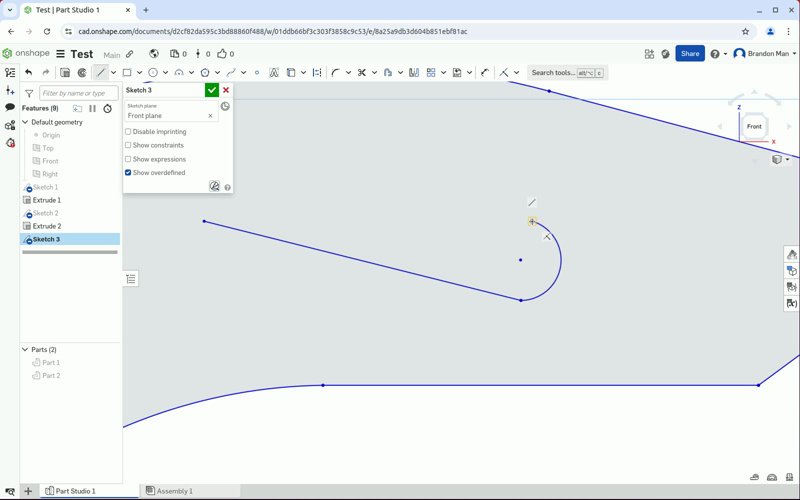
scroll(-6)
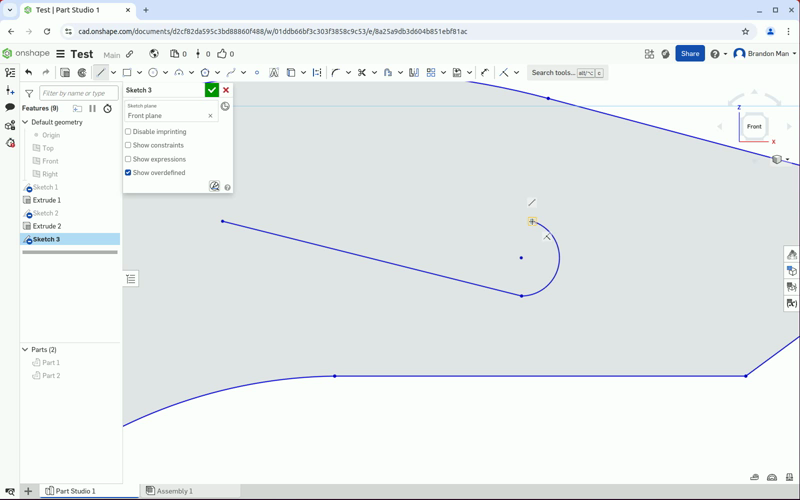
scroll(-6)
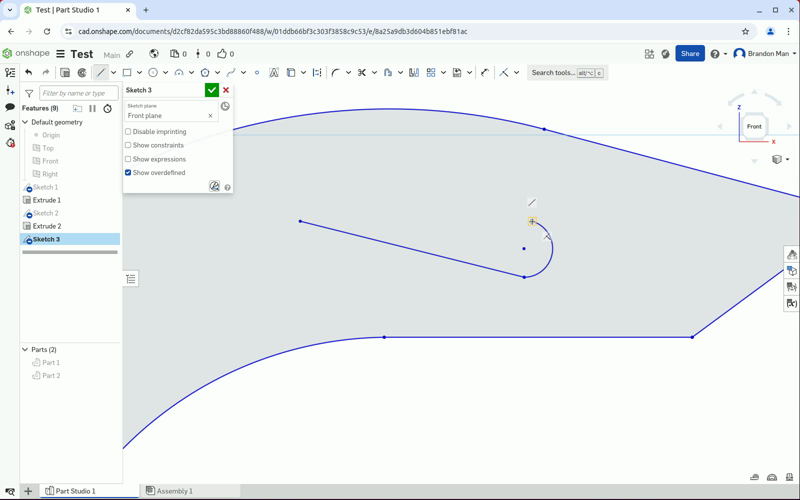
scroll(-6)
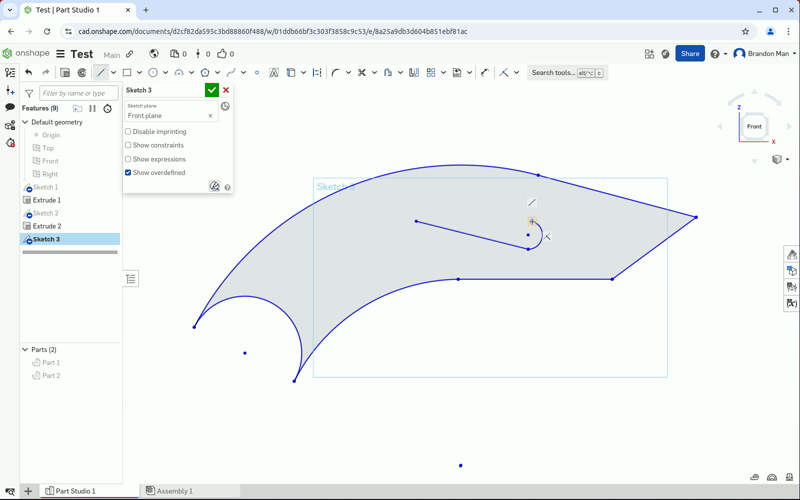
scroll(-6)
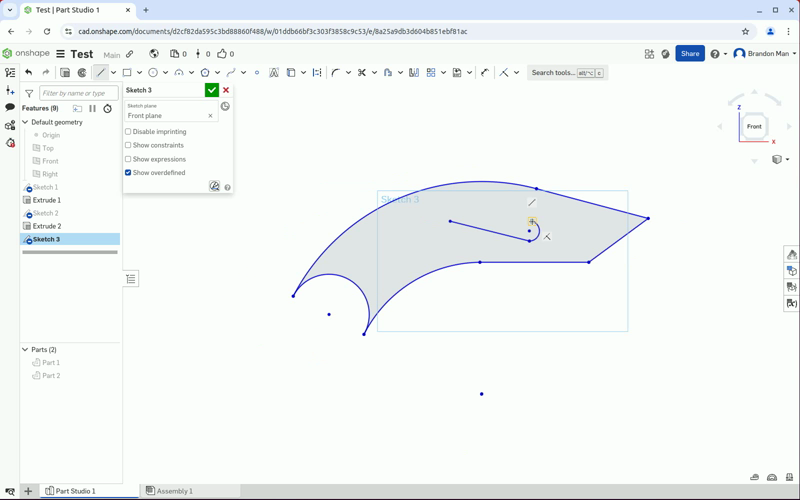
scroll(-6)
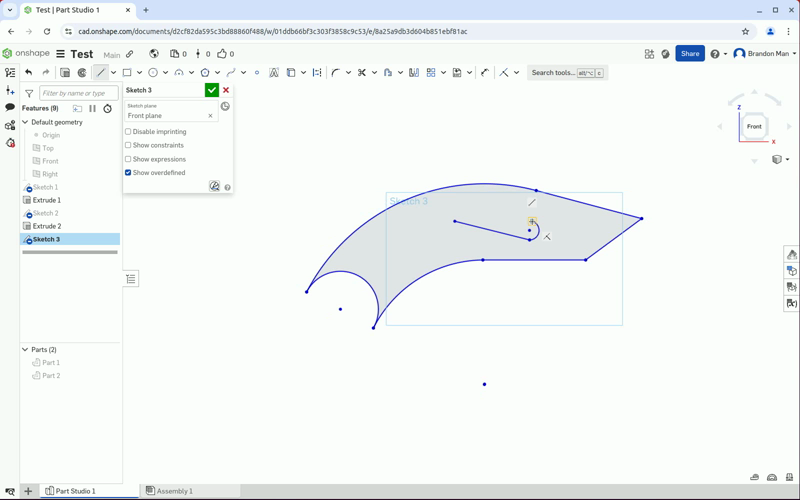
scroll(-6)
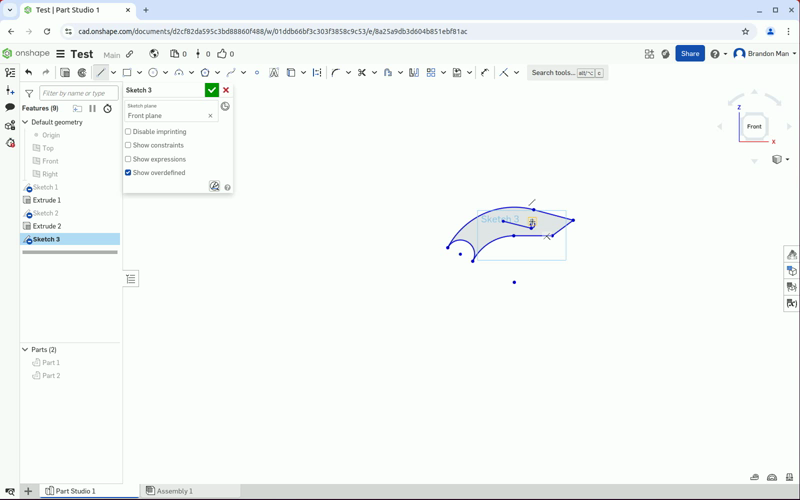
key_down(shift)
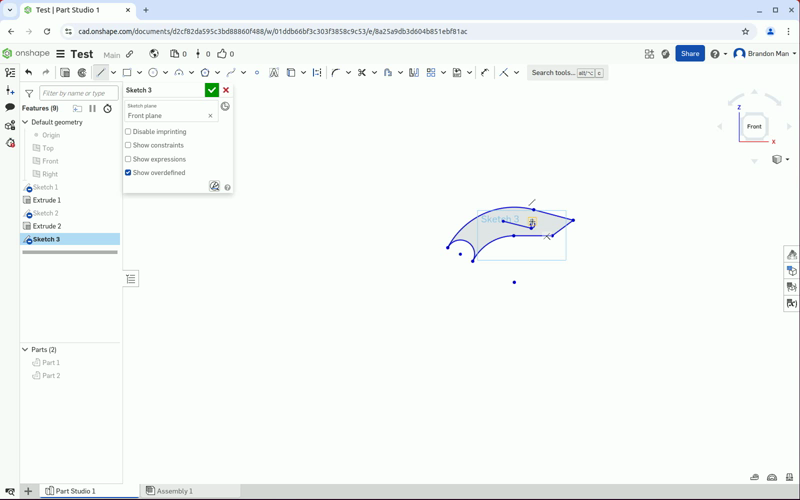
mouse_move(562, 221)
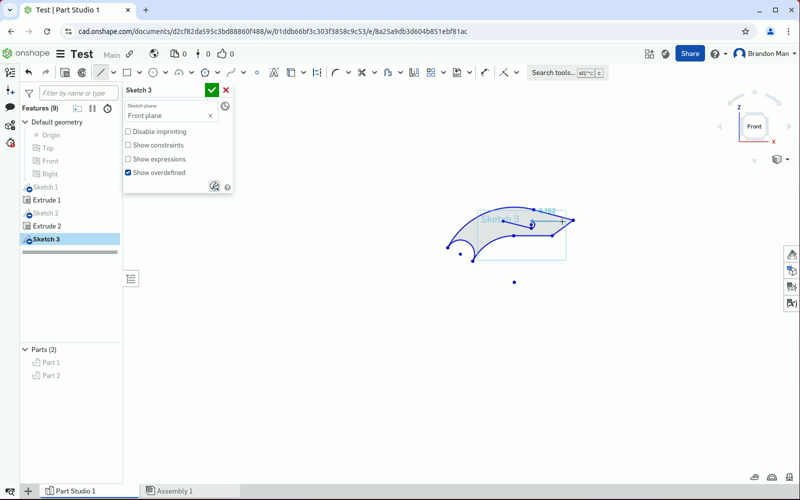
mouse_move(505, 213)
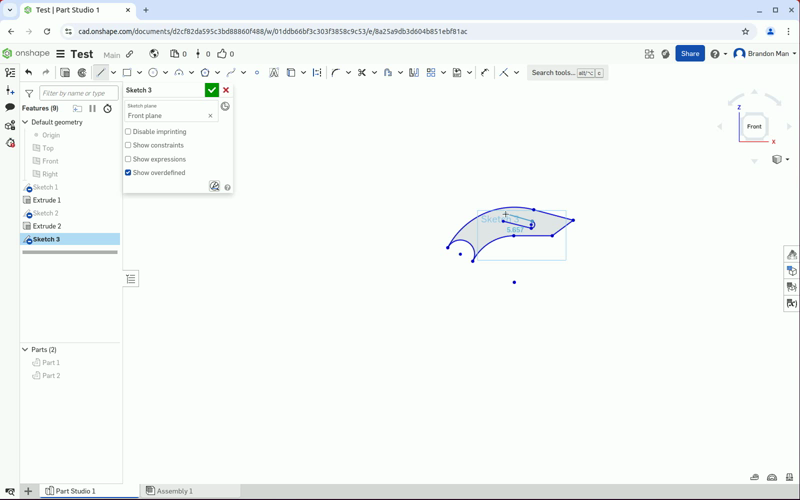
click(505, 213)
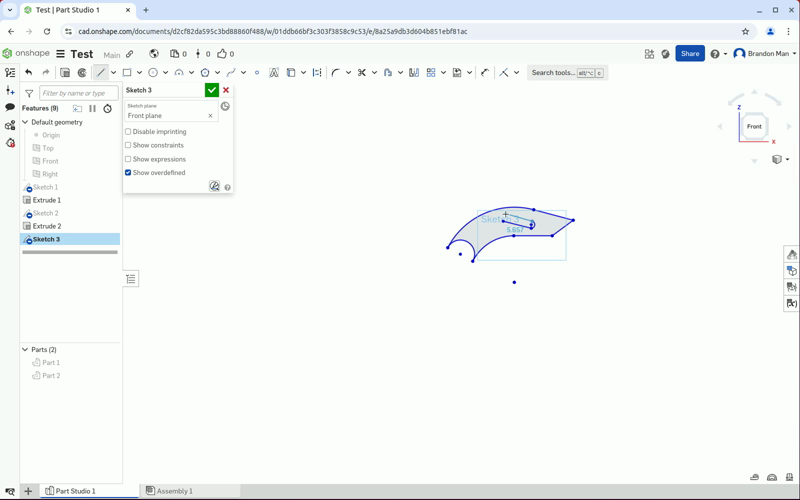
key_up(shift)
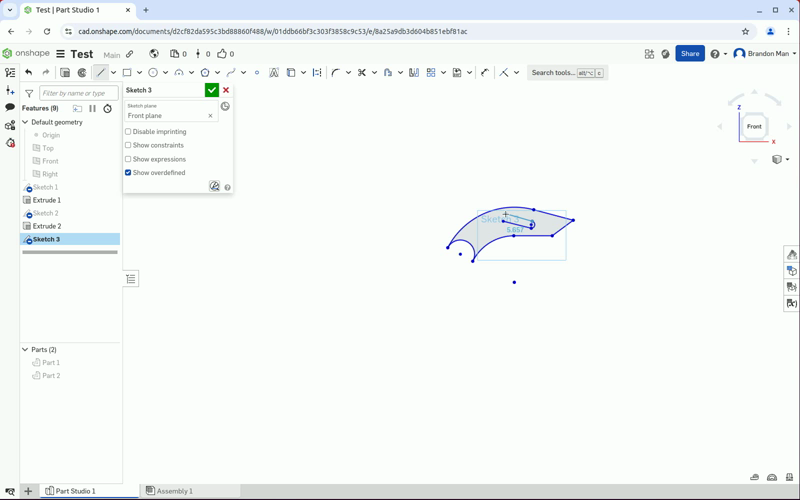
key(esc)
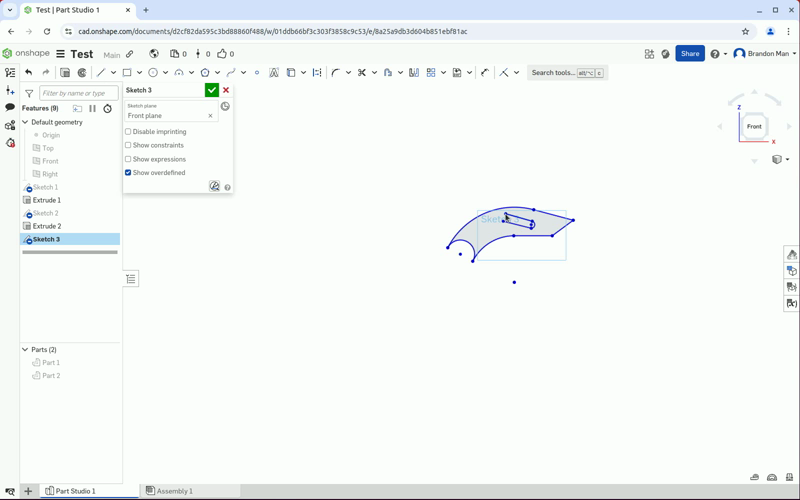
key(a)
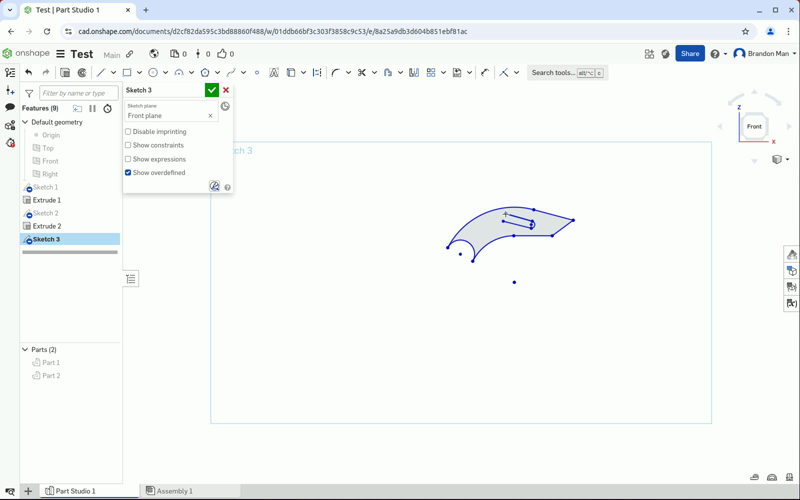
mouse_move(505, 213)
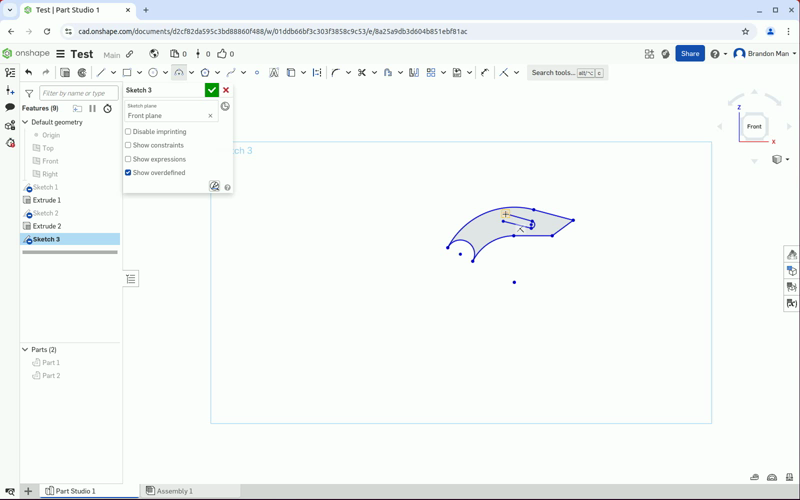
click(505, 213)
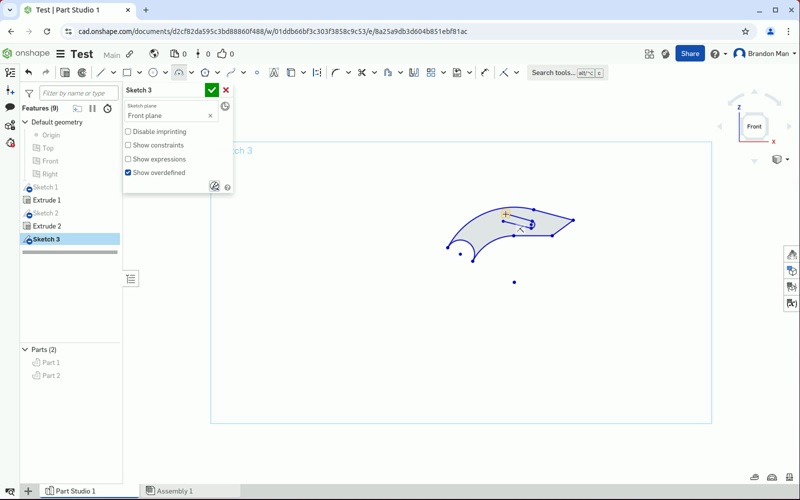
mouse_move(503, 221)
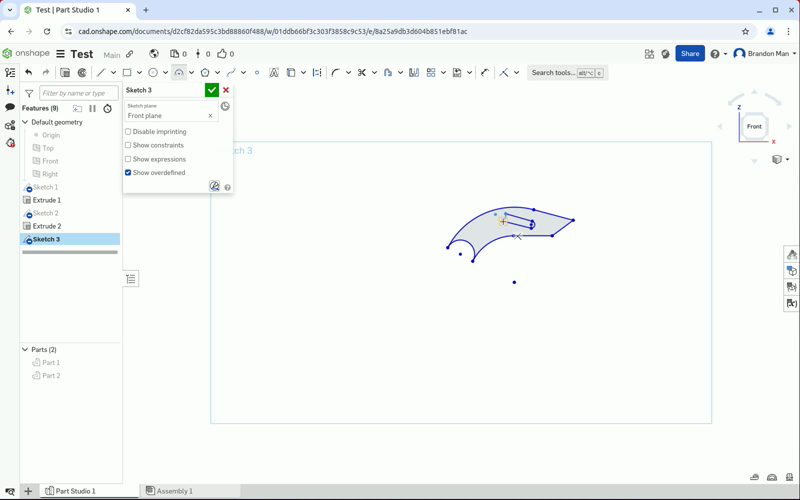
click(503, 221)
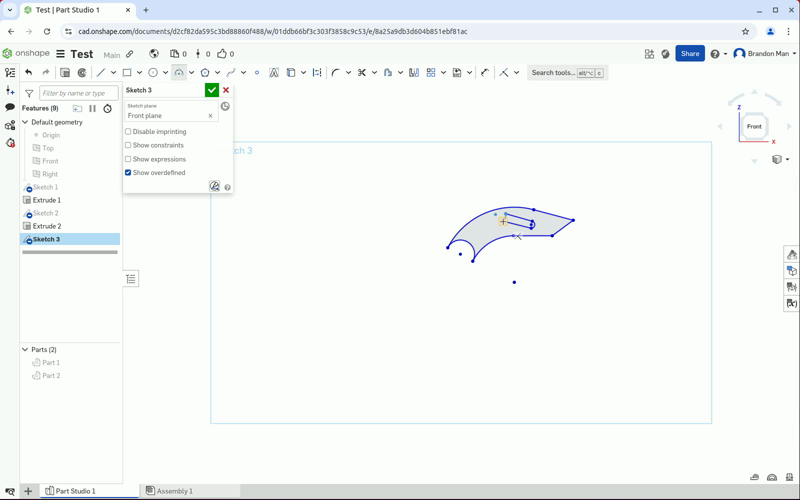
key_down(shift)
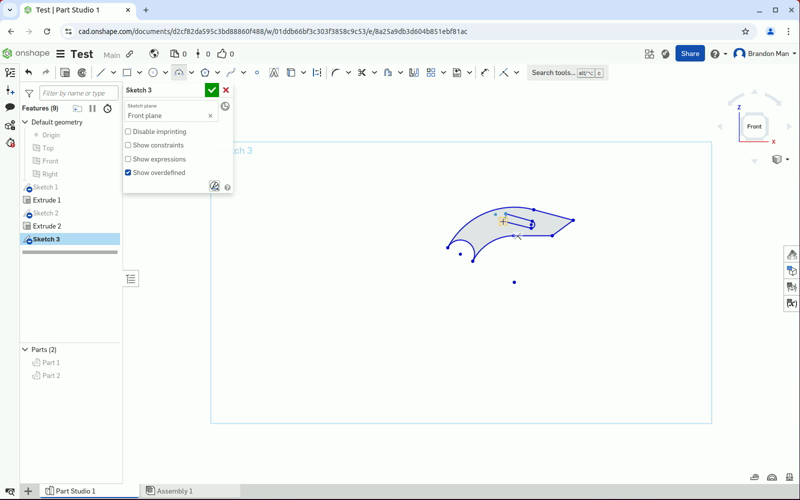
mouse_move(500, 216)
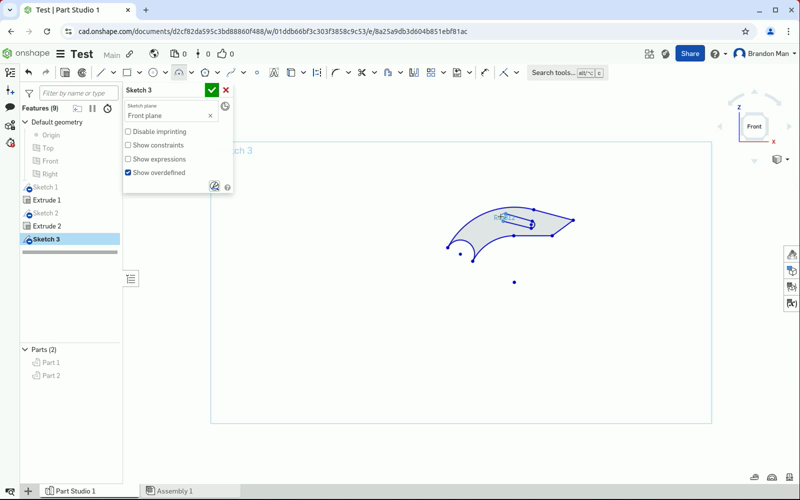
click(500, 216)
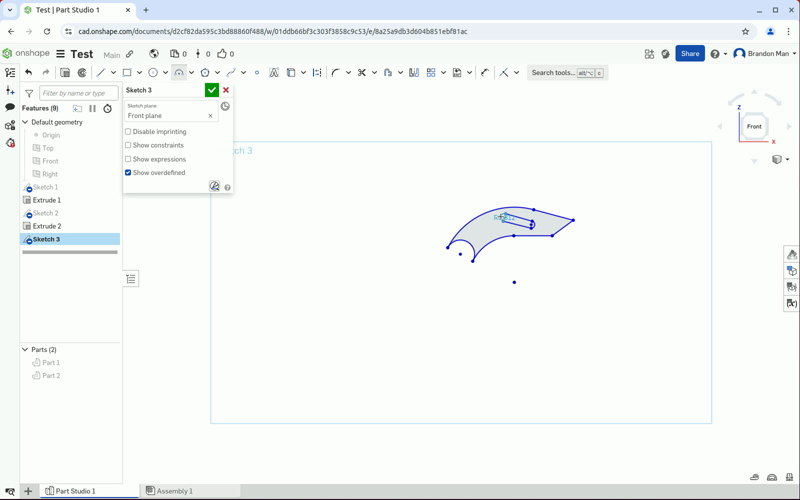
key_up(shift)
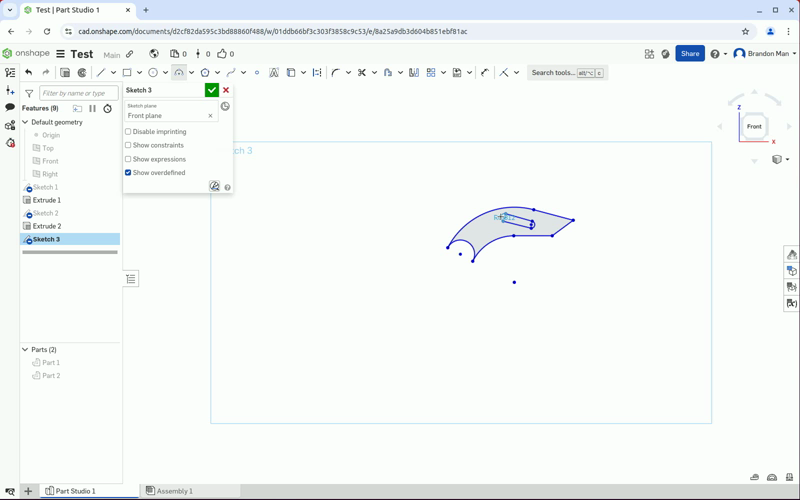
key(esc)
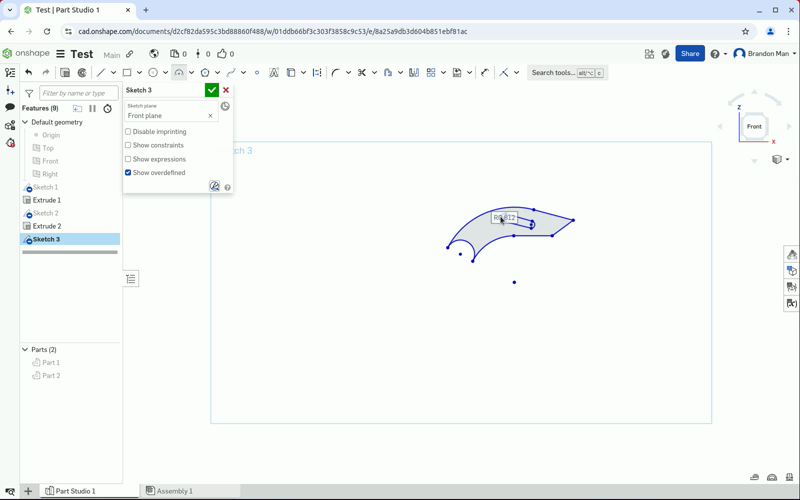
mouse_move(505, 228)
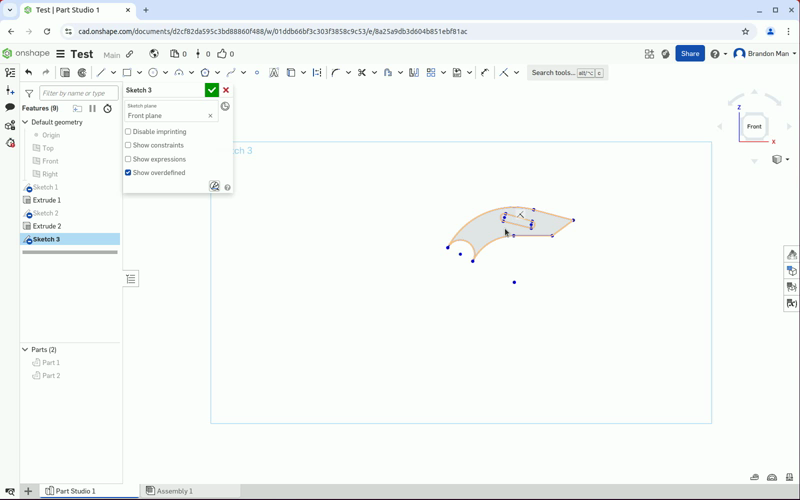
click(505, 228)
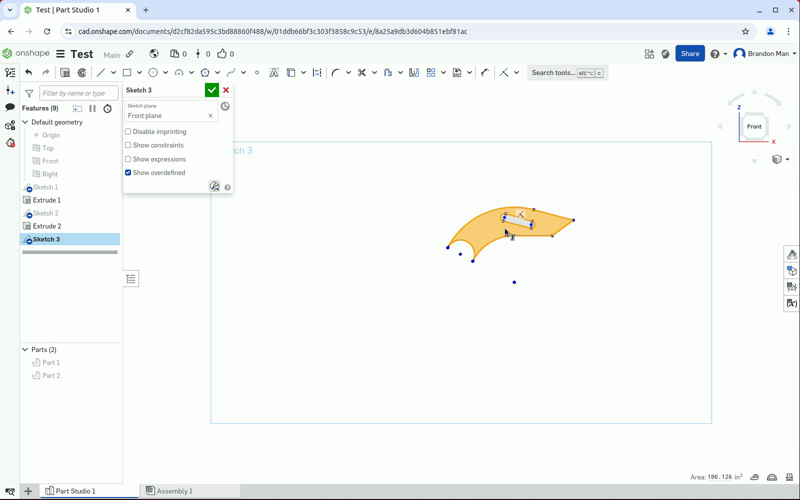
mouse_move(73, 352)
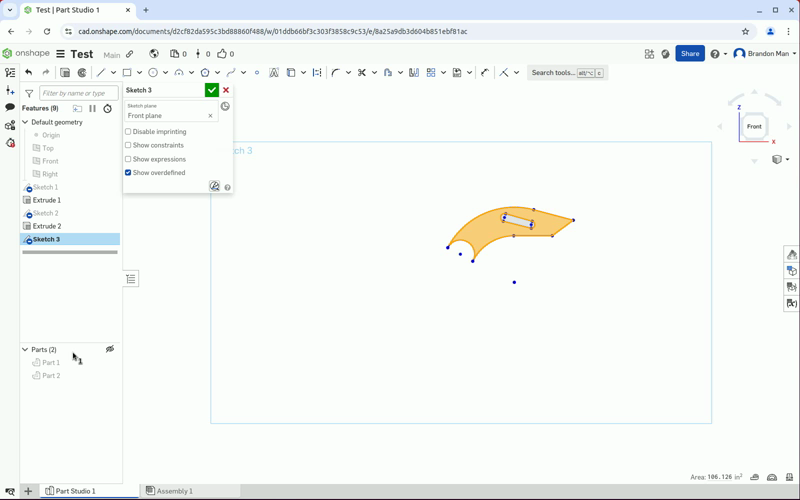
key(shift+y)
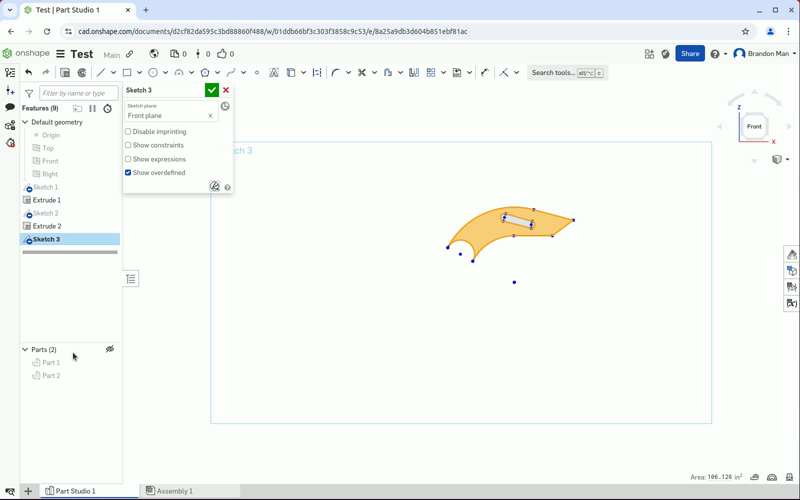
key(shift+e)
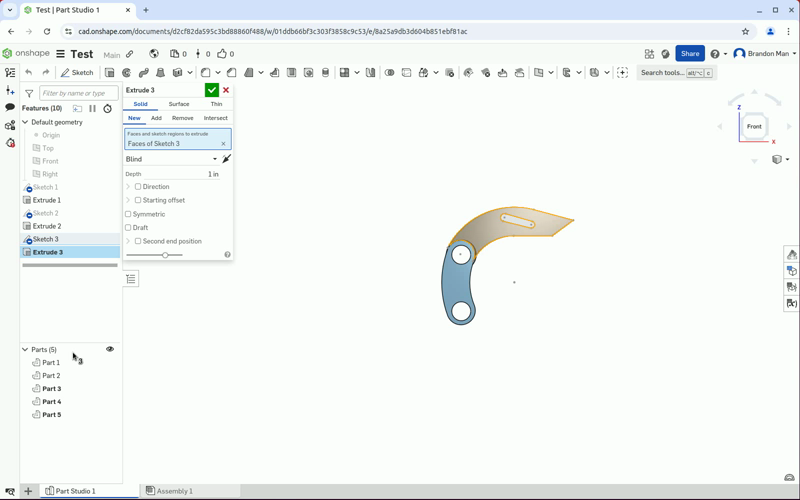
mouse_move(143, 106)
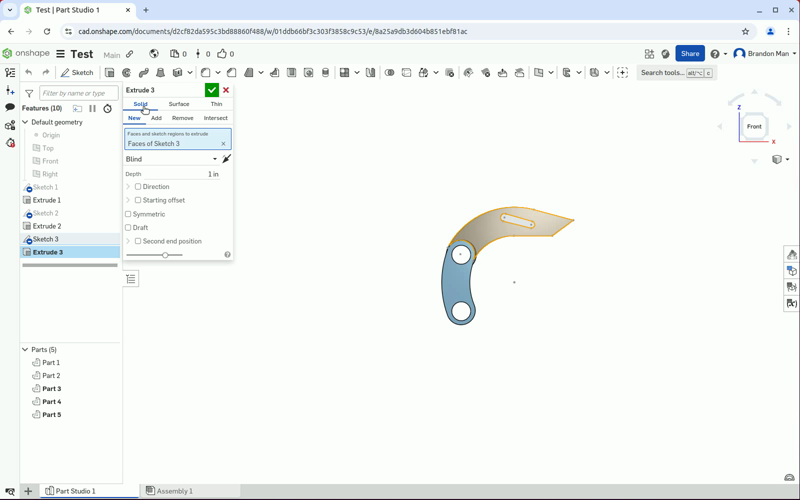
click(143, 106)
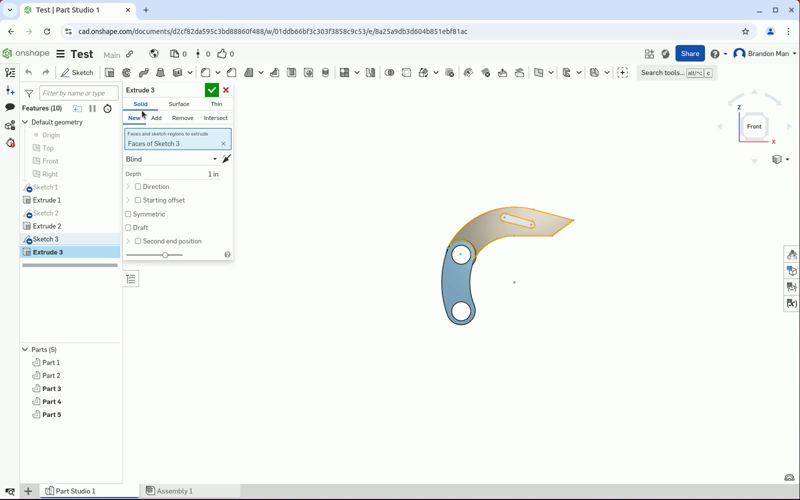
mouse_move(137, 120)
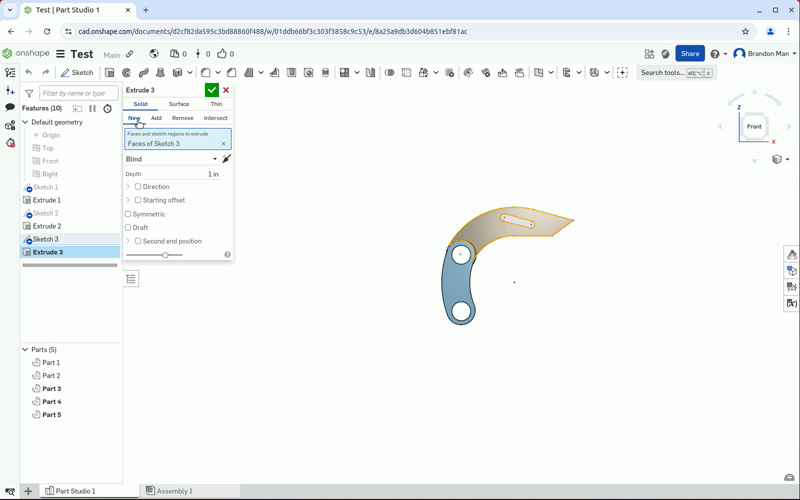
click(137, 120)
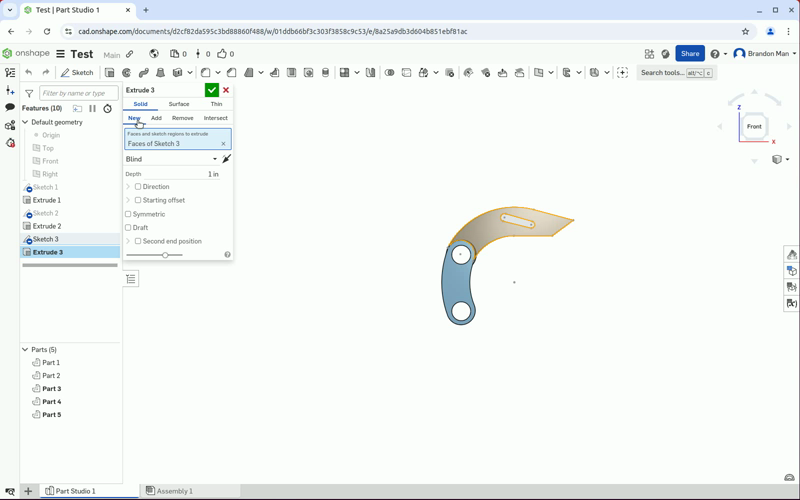
key(tab, 4)
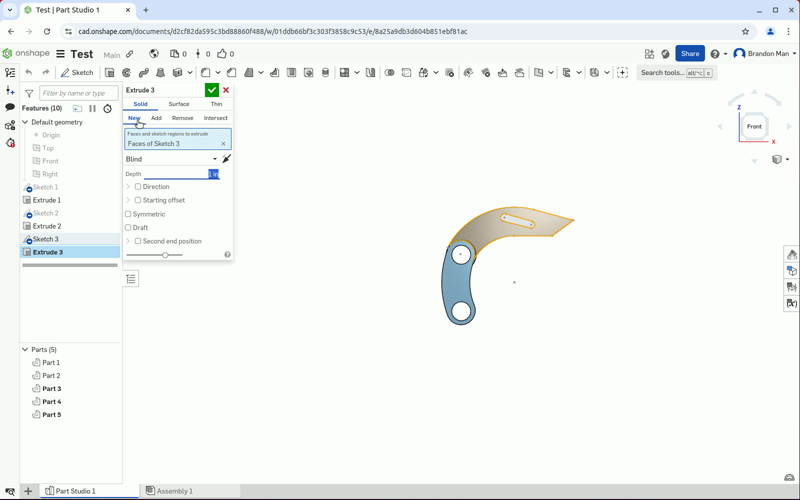
text(3.852)
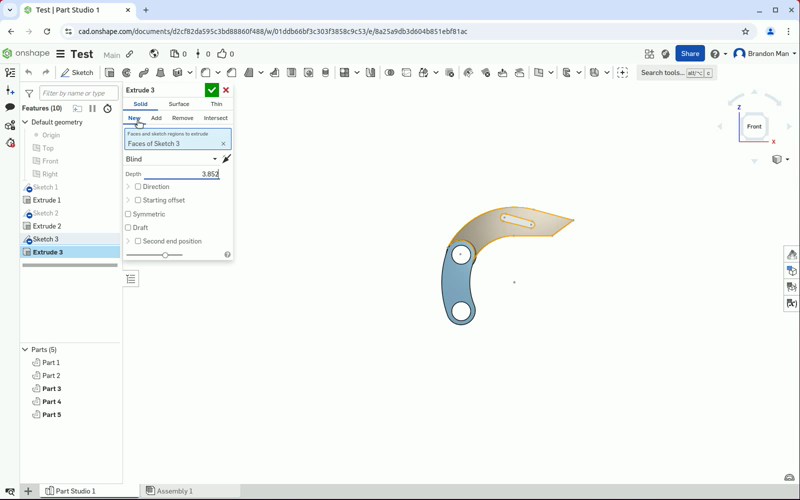
key(tab, 3)
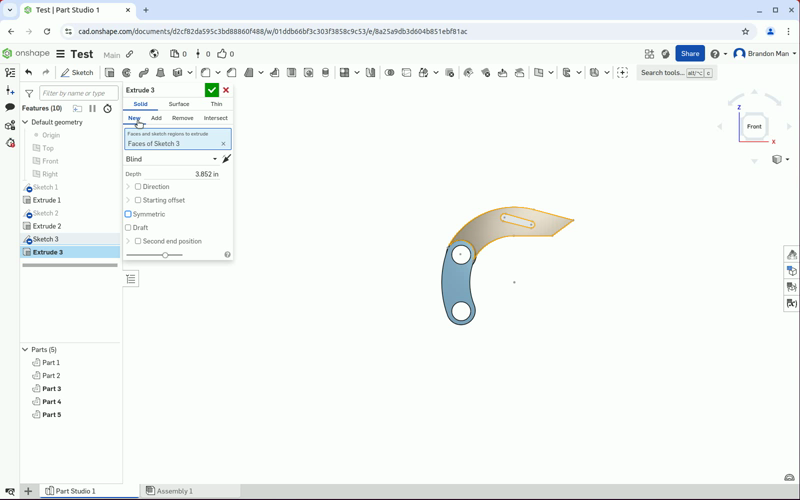
key(space)
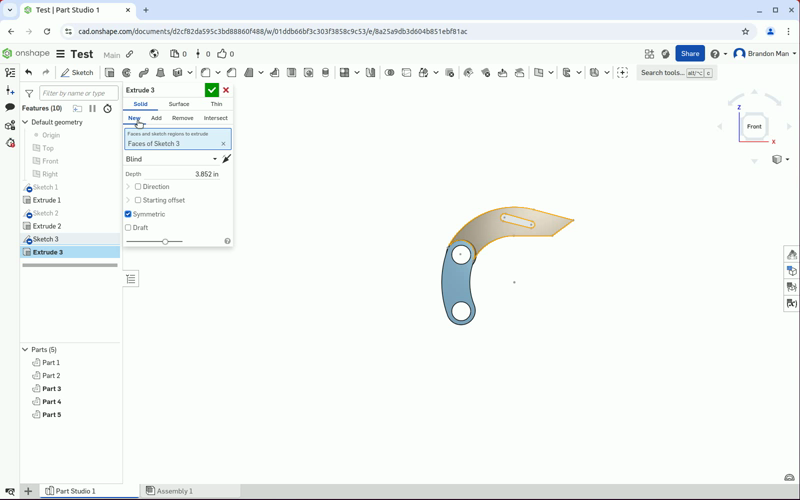
key(enter)
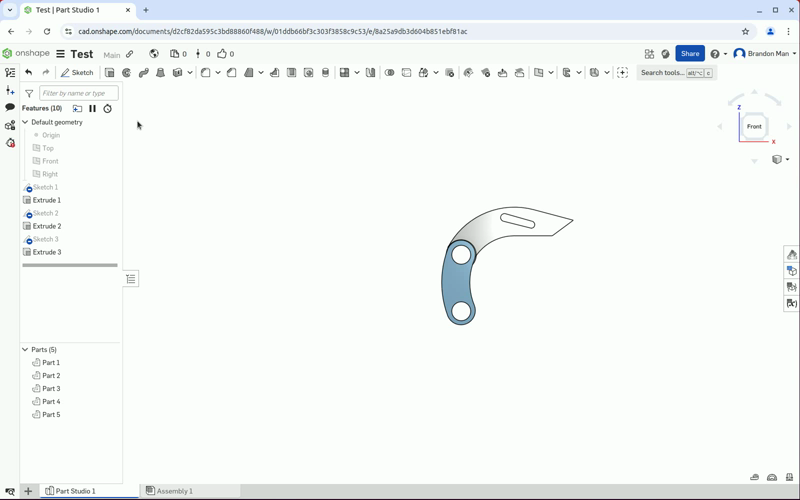
key(shift+h)
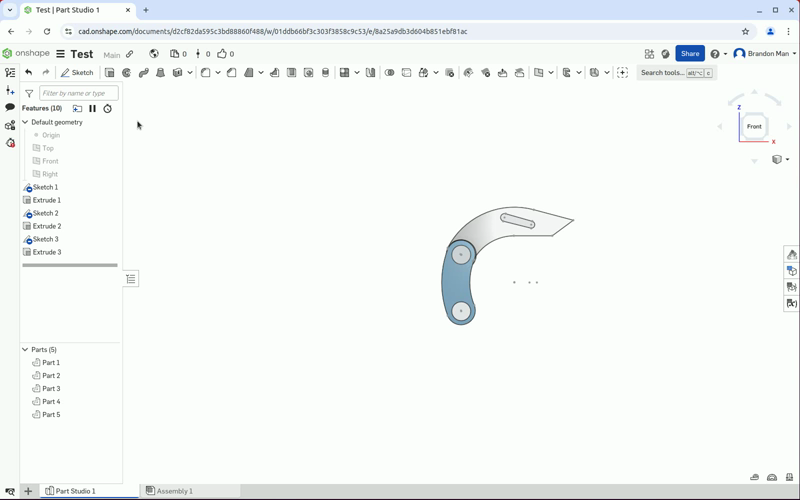
key(shift+h)
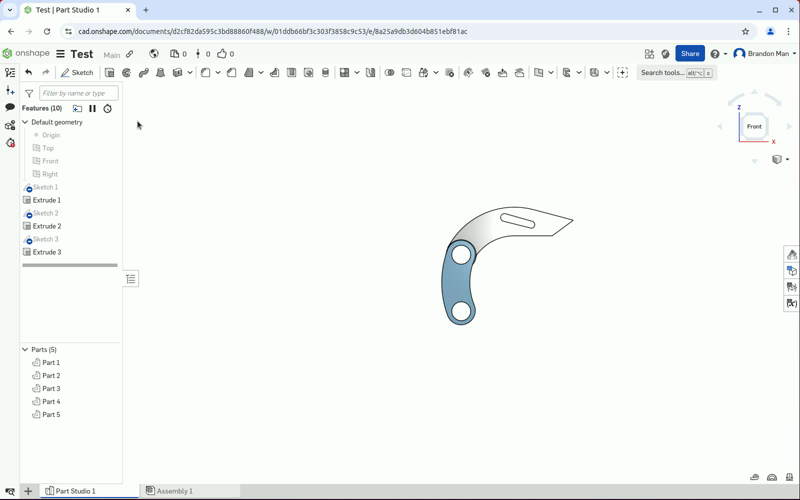
mouse_move(73, 189)
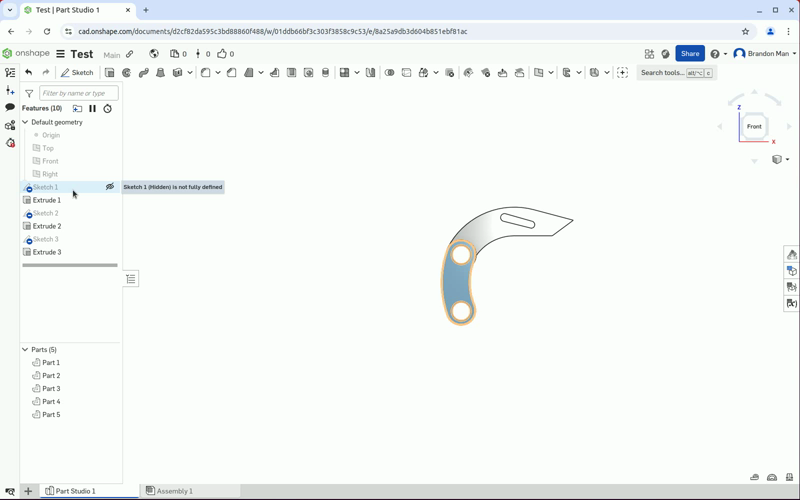
click(73, 189)
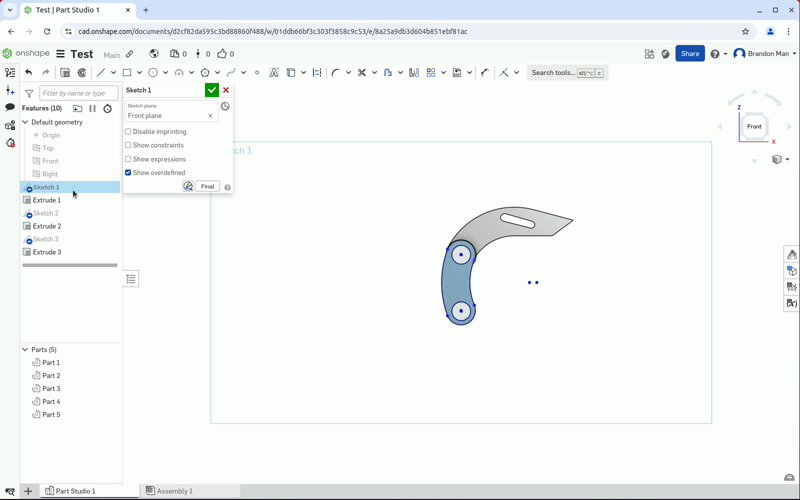
mouse_move(229, 92)
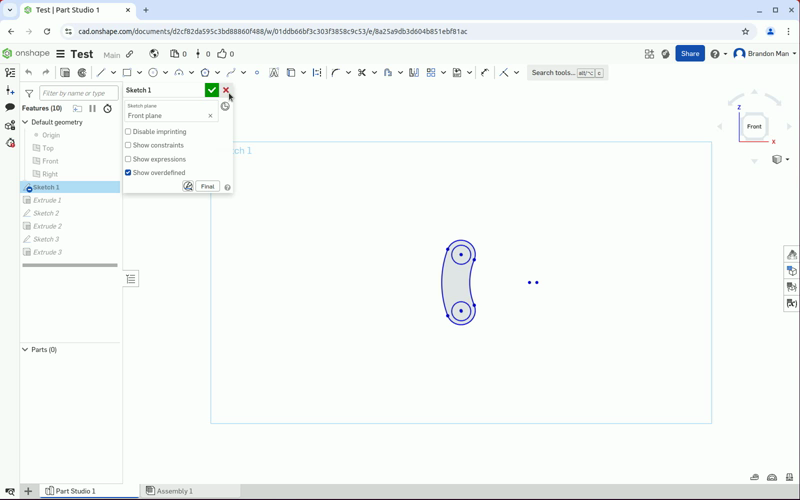
click(229, 92)
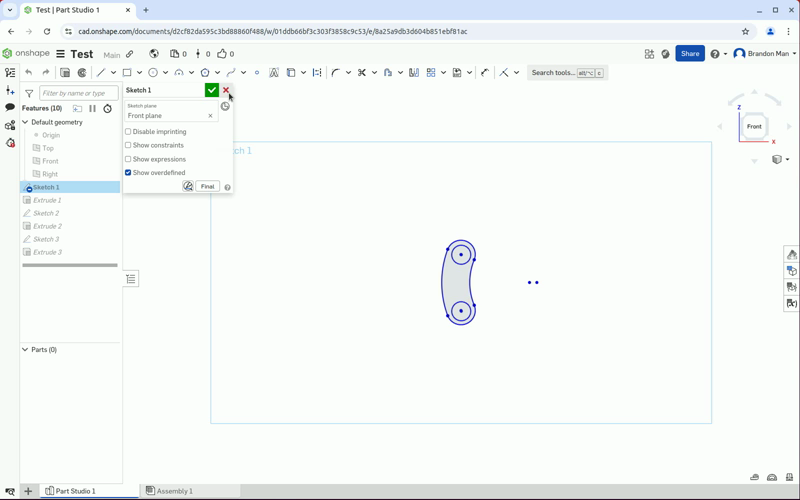
key(shift+s)
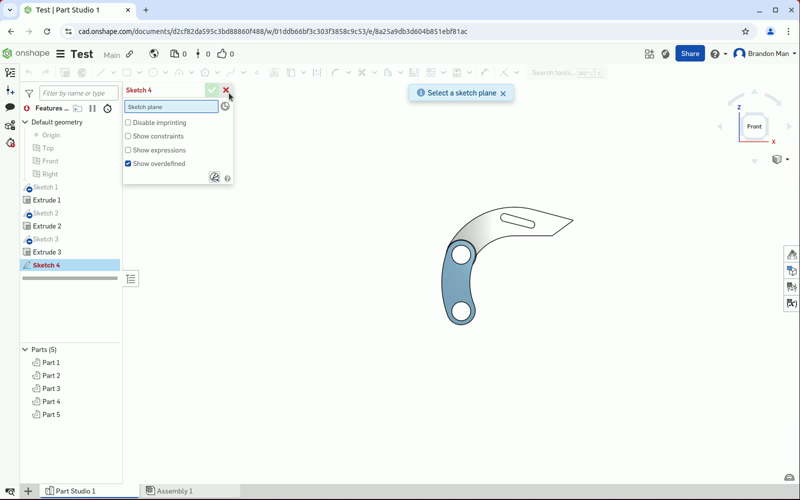
mouse_move(73, 163)
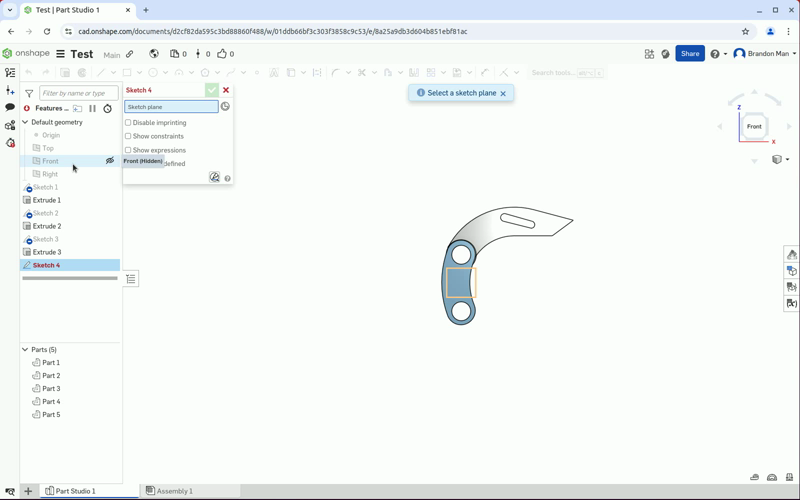
click(73, 163)
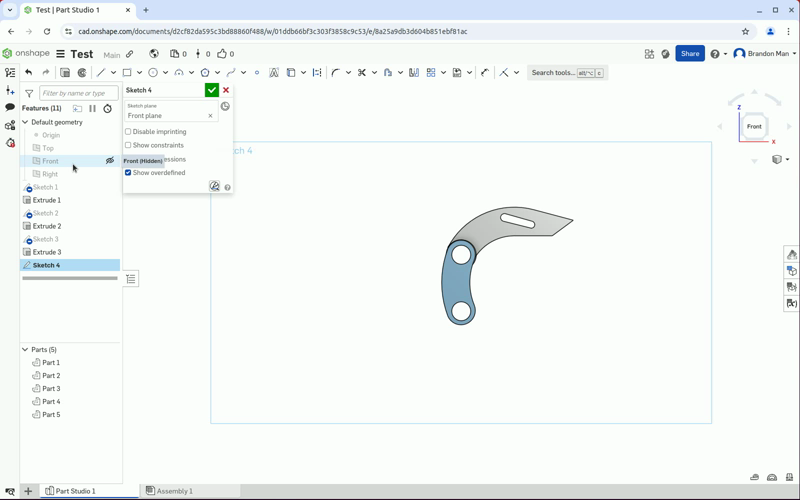
mouse_move(73, 352)
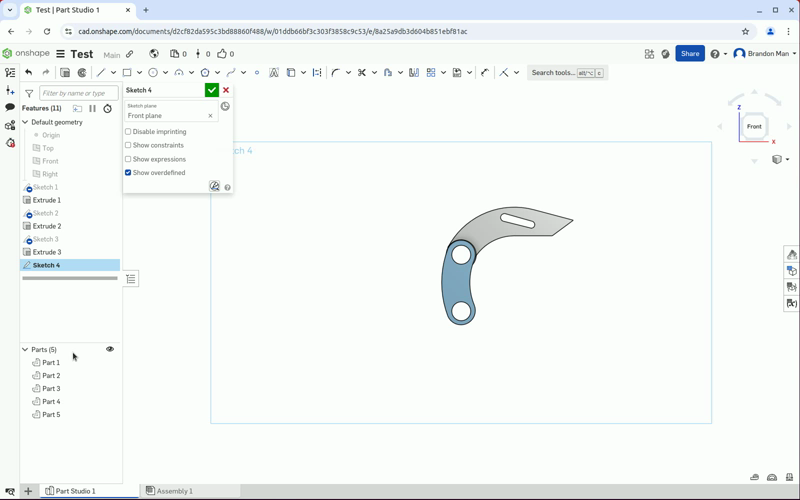
key(y)
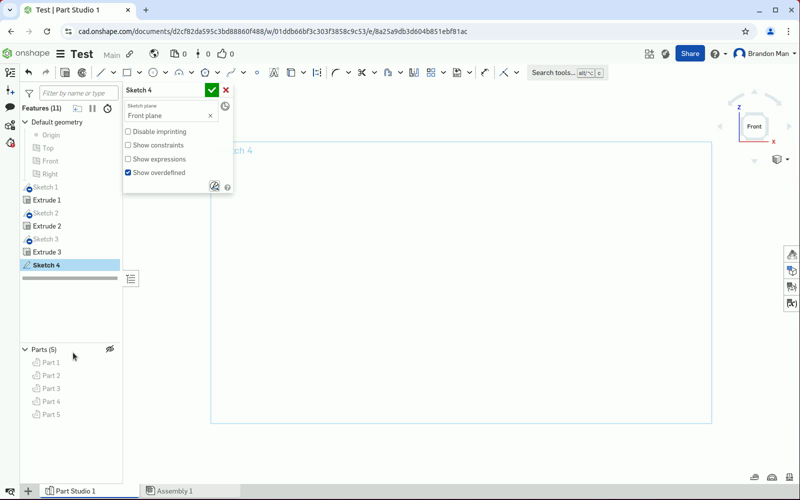
key(a)
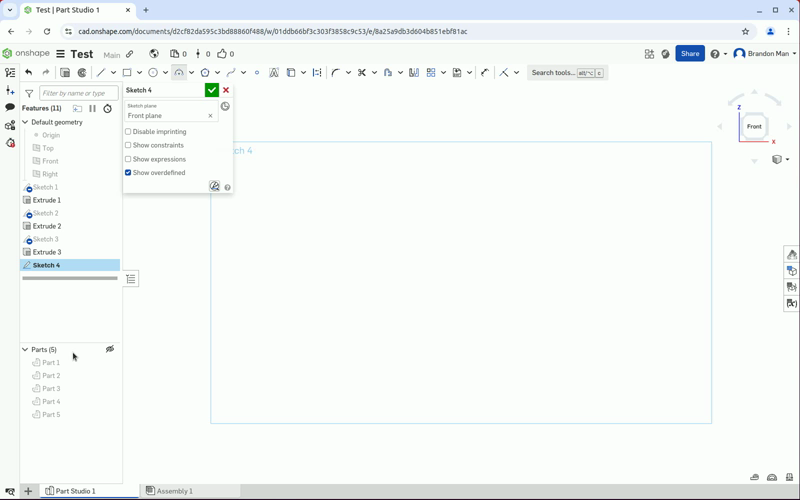
key_down(shift)
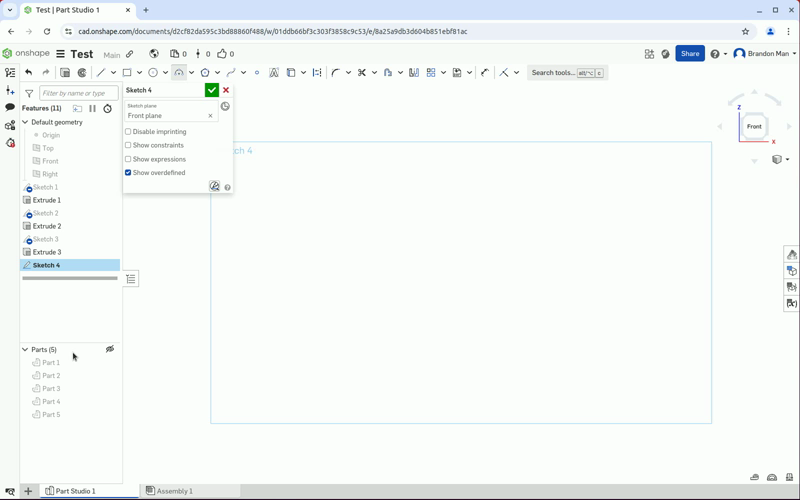
mouse_move(447, 318)
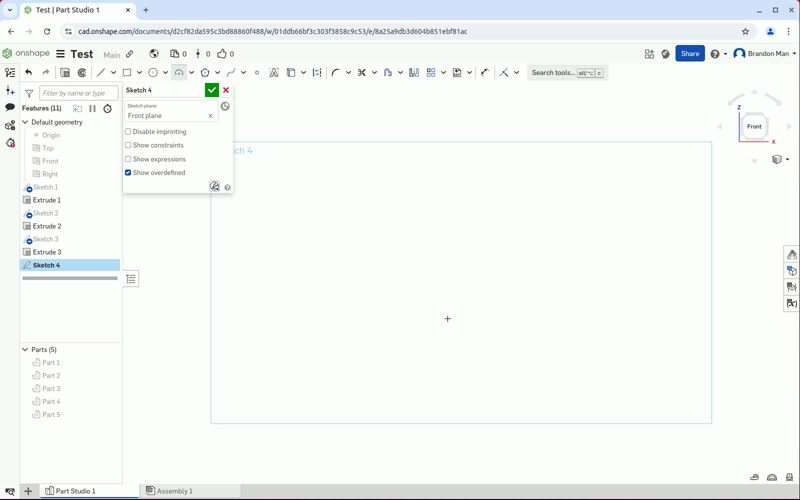
click(447, 318)
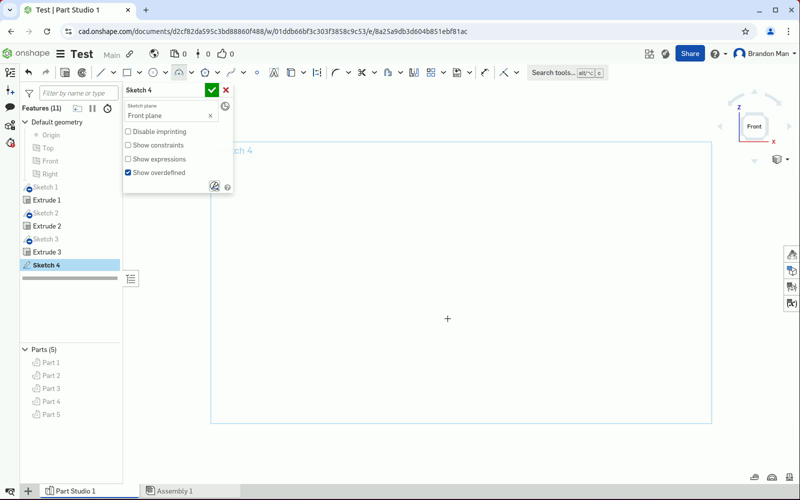
key_up(shift)
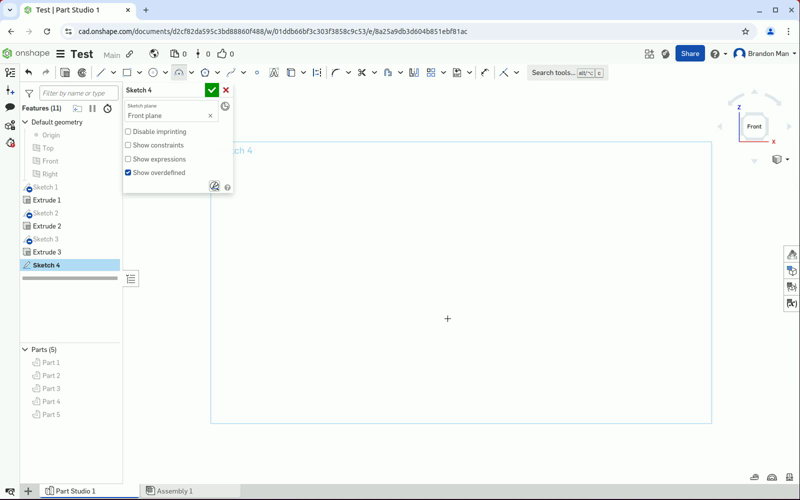
key_down(shift)
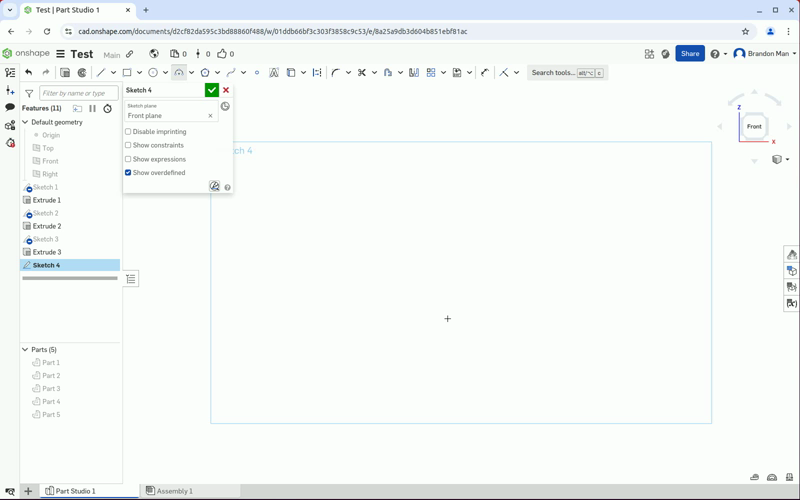
mouse_move(533, 356)
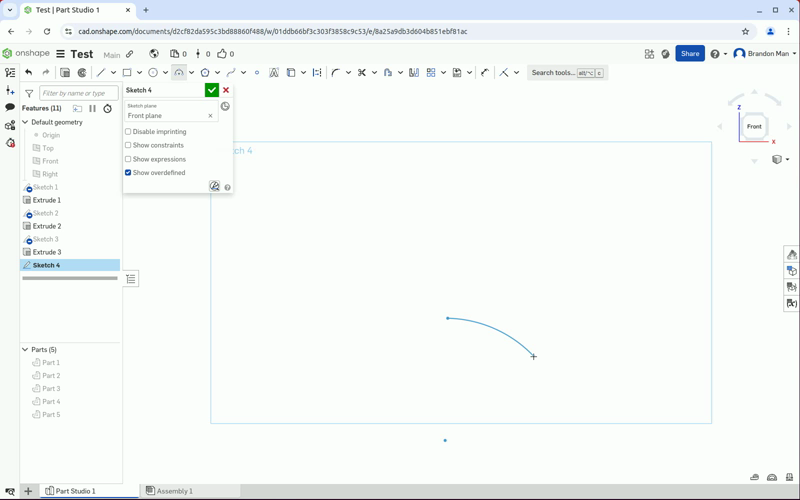
click(533, 356)
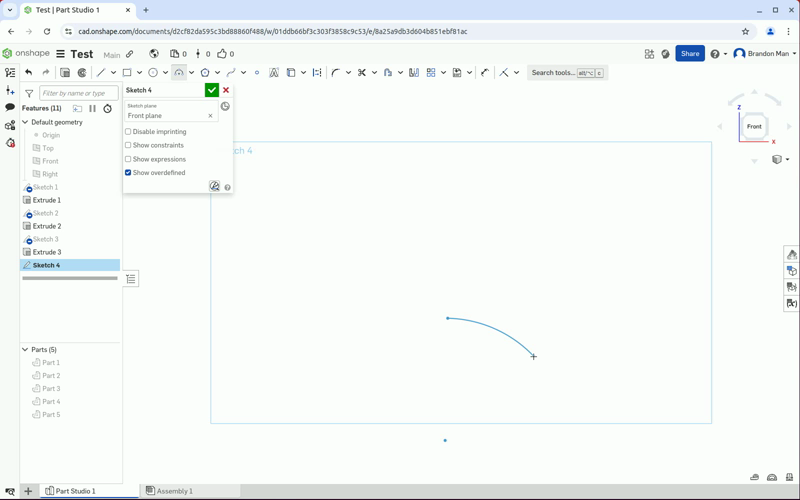
mouse_move(483, 352)
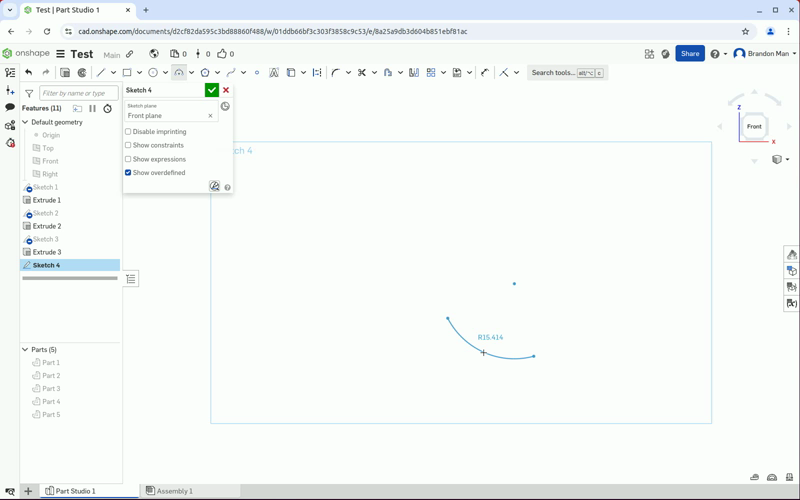
click(483, 352)
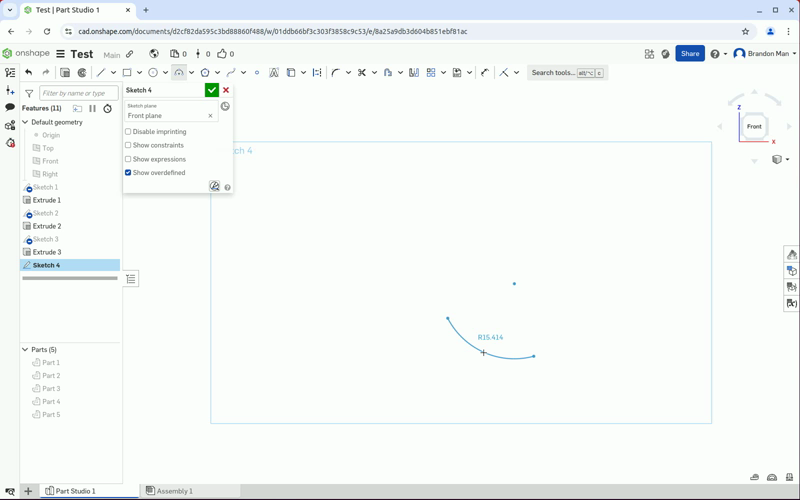
key_up(shift)
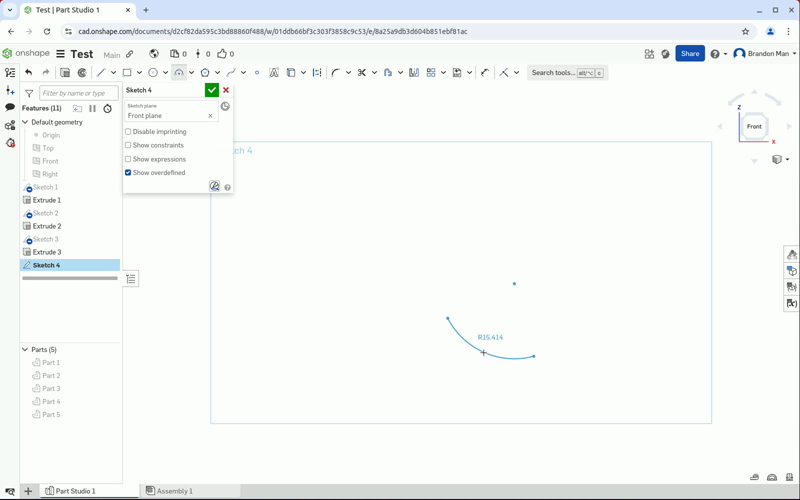
key(esc)
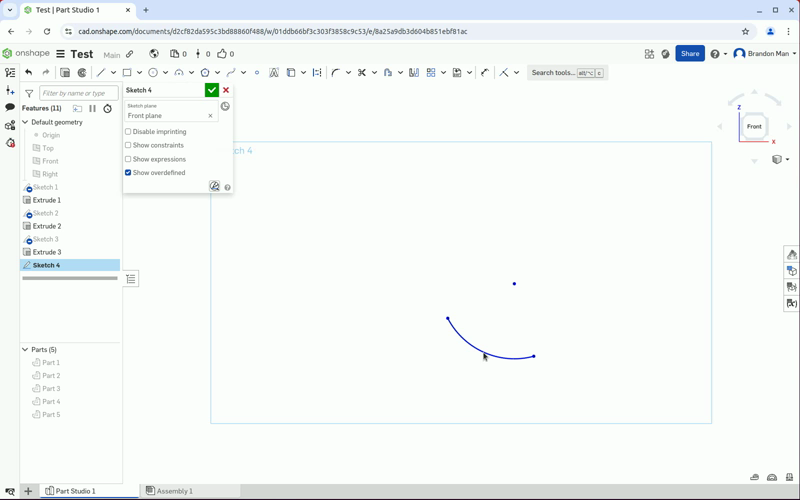
key(l)
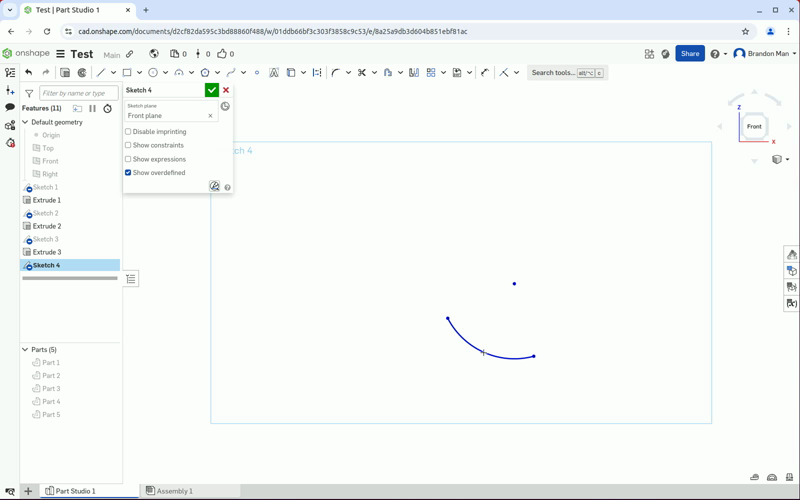
mouse_move(533, 356)
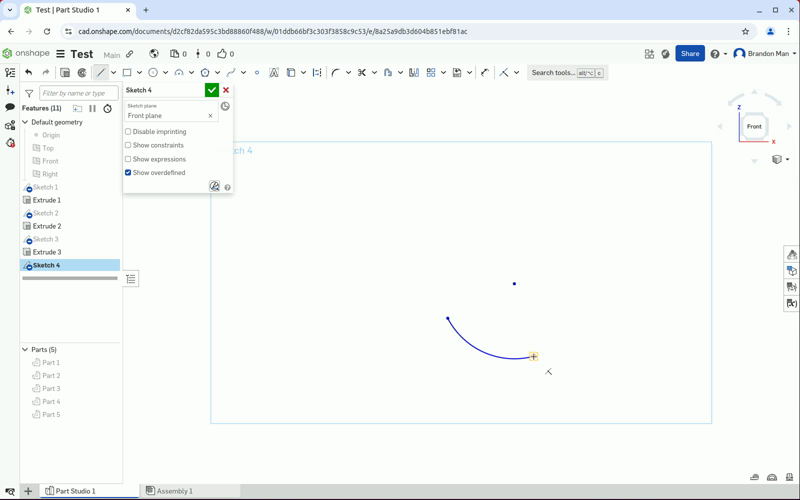
click(533, 356)
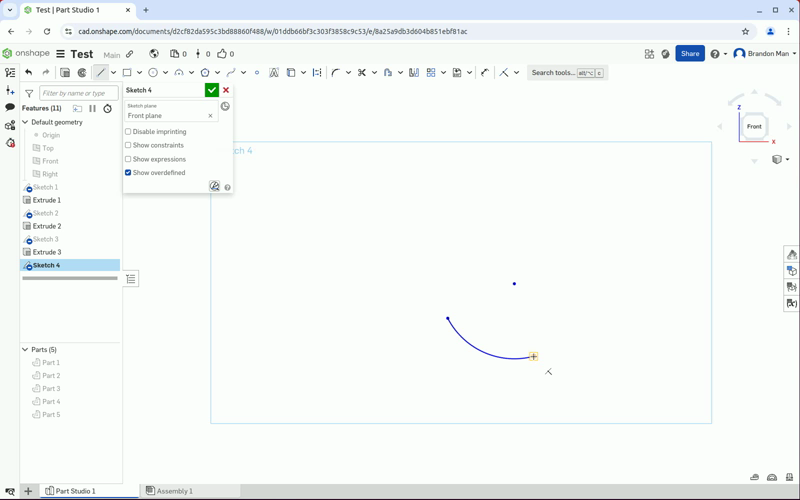
key_down(shift)
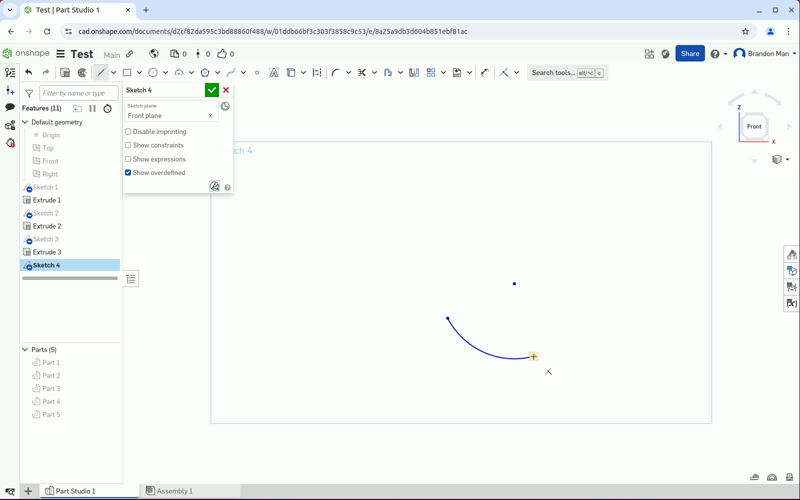
mouse_move(563, 356)
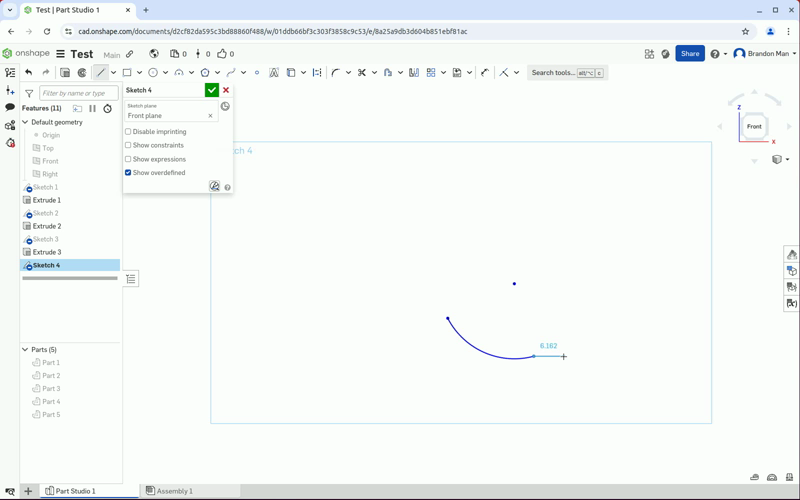
mouse_move(573, 345)
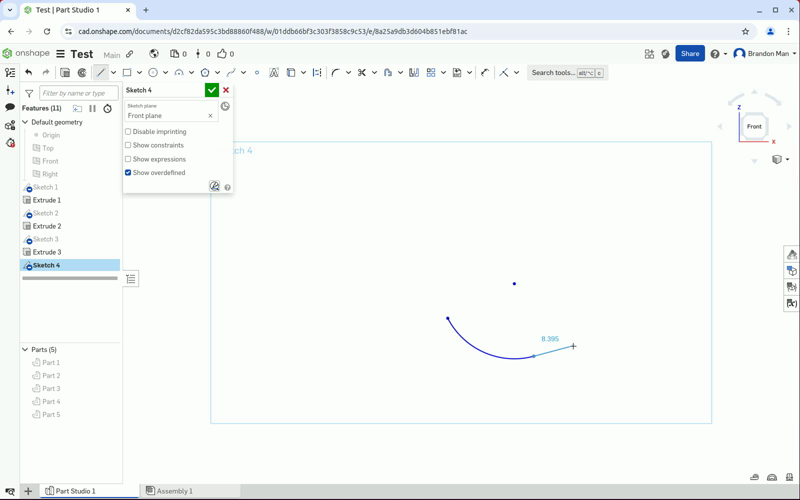
click(573, 345)
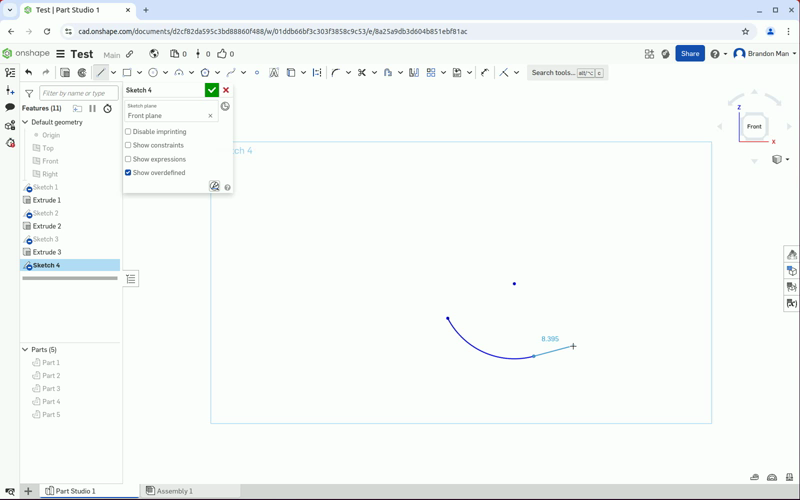
key_up(shift)
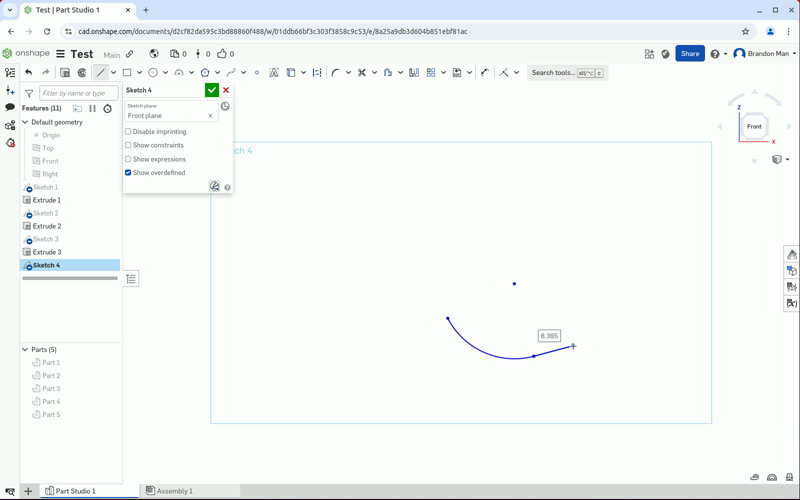
key_down(shift)
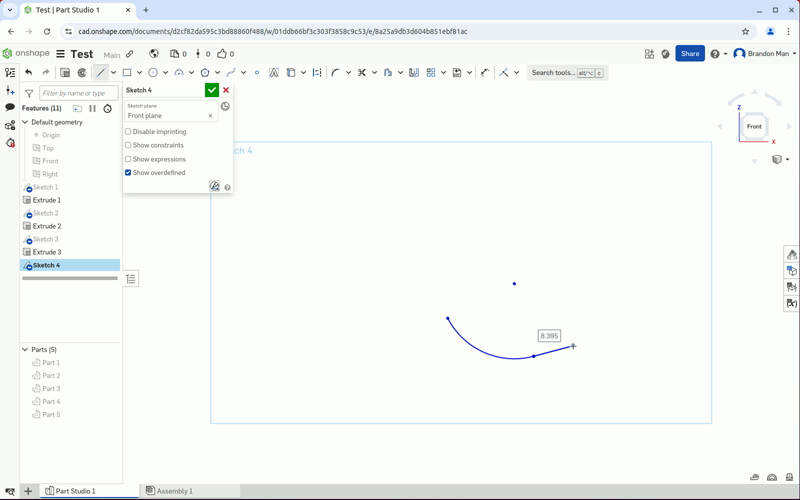
mouse_move(589, 345)
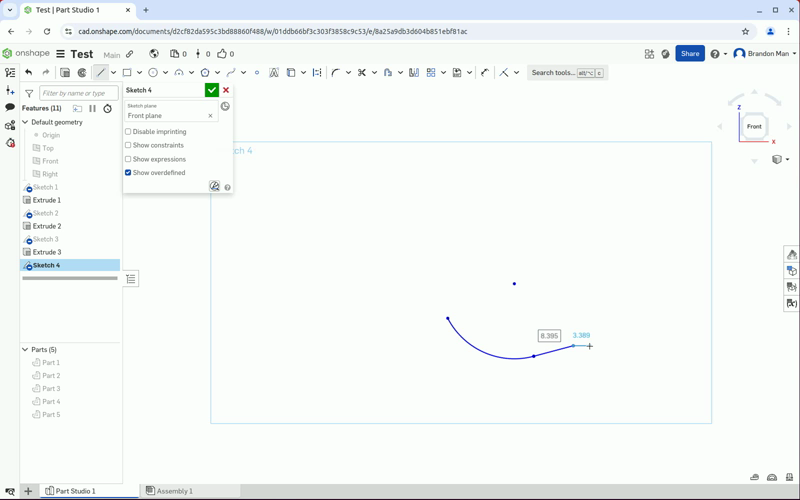
mouse_move(552, 330)
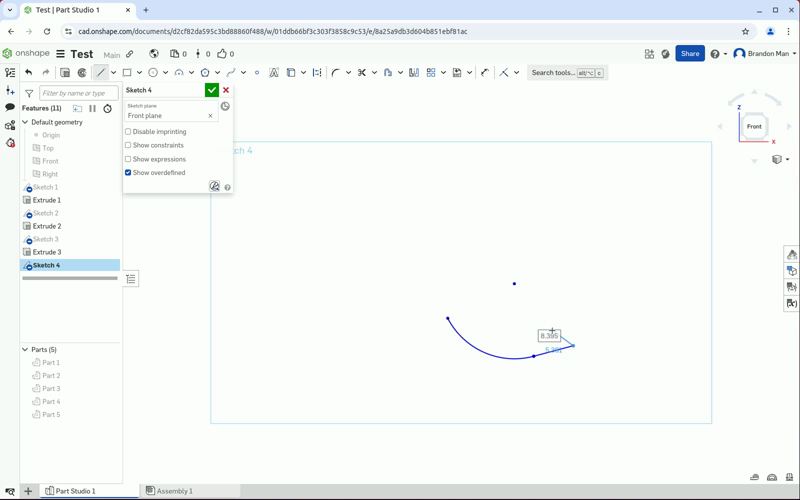
click(552, 330)
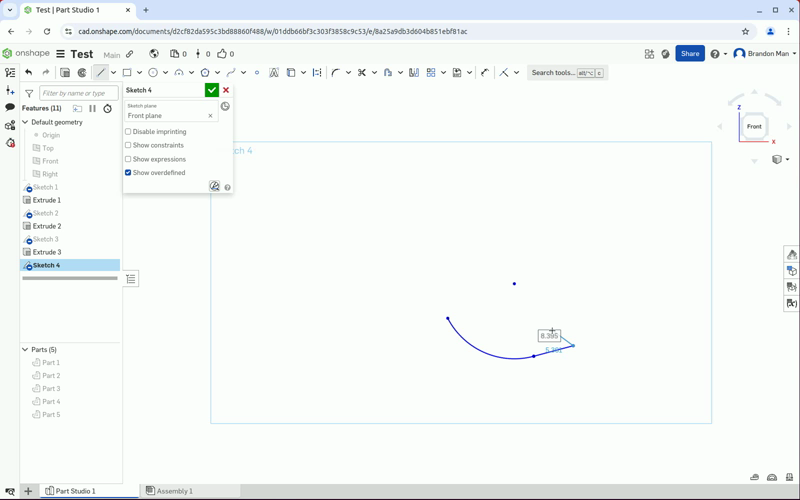
key_up(shift)
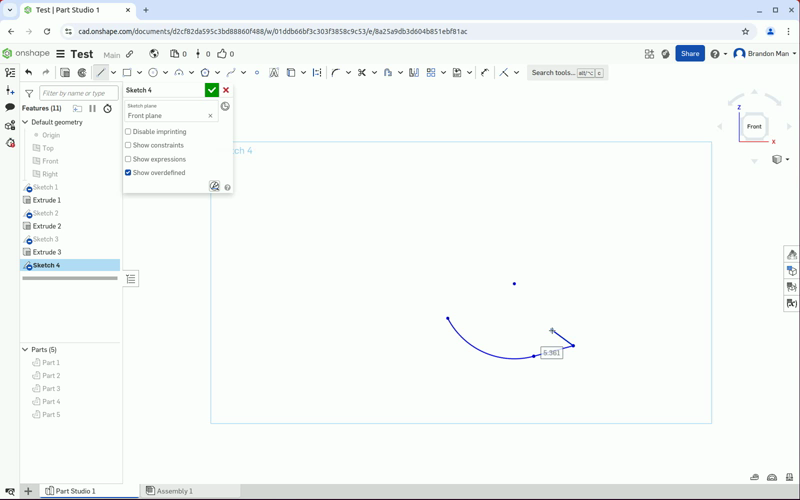
key_down(shift)
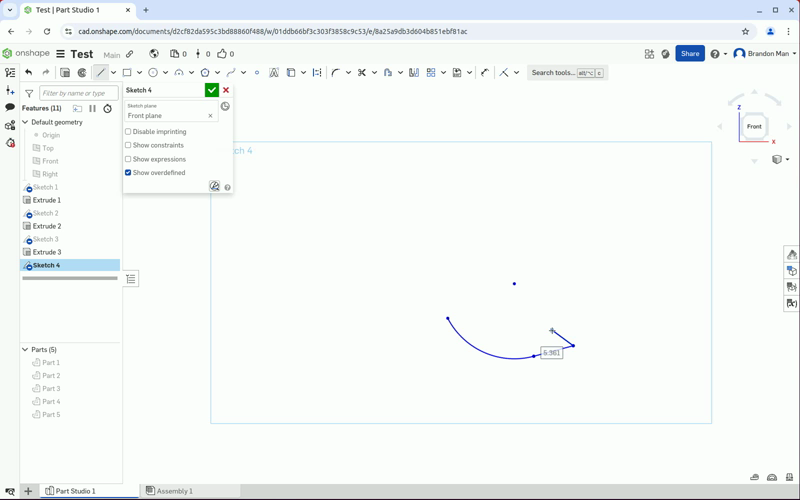
mouse_move(582, 330)
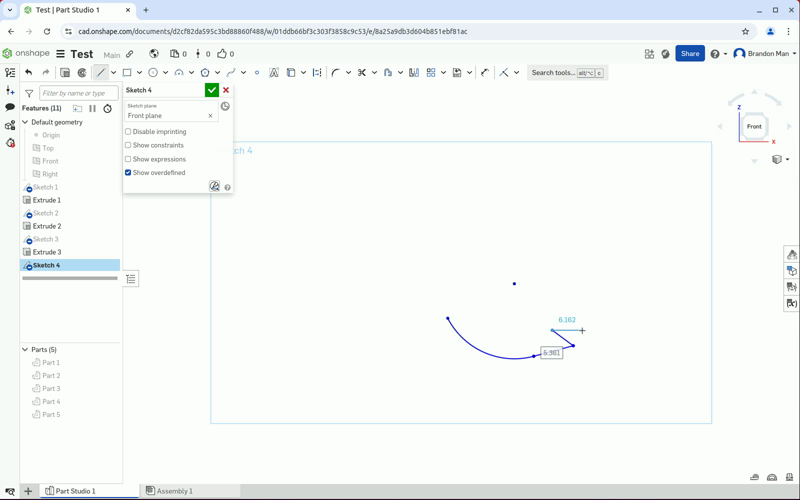
mouse_move(513, 330)
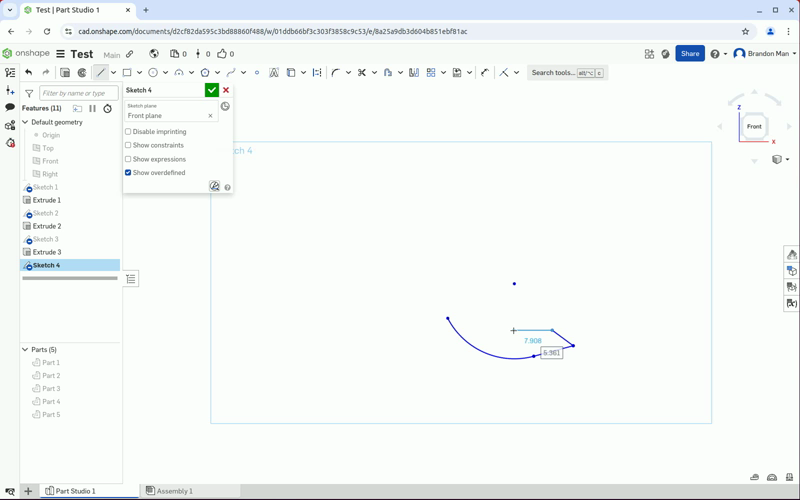
click(513, 330)
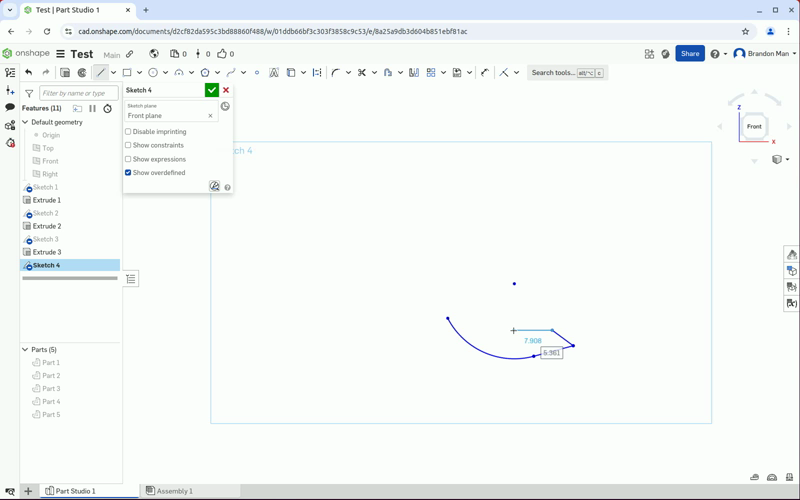
key_up(shift)
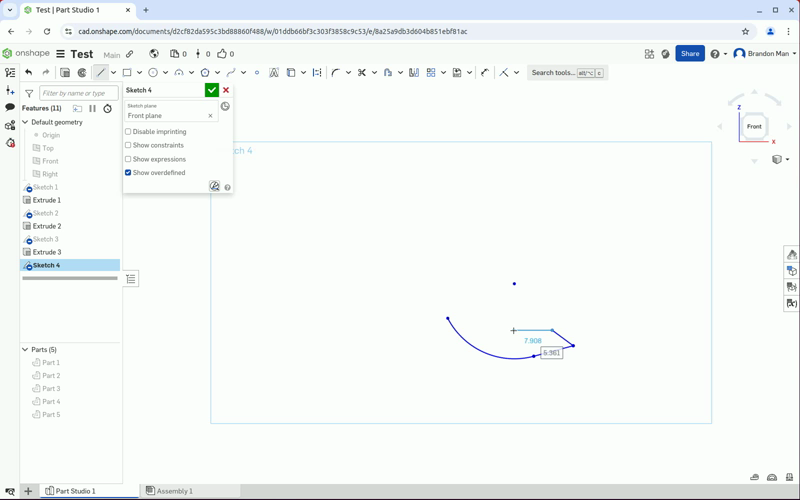
key(esc)
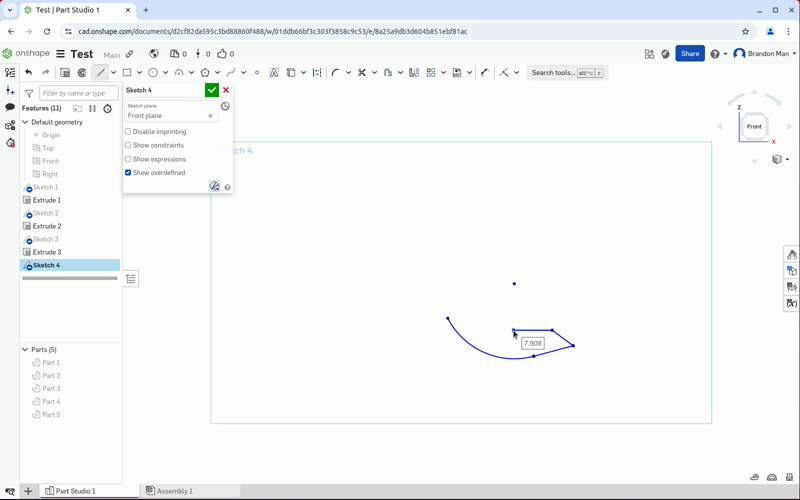
key(a)
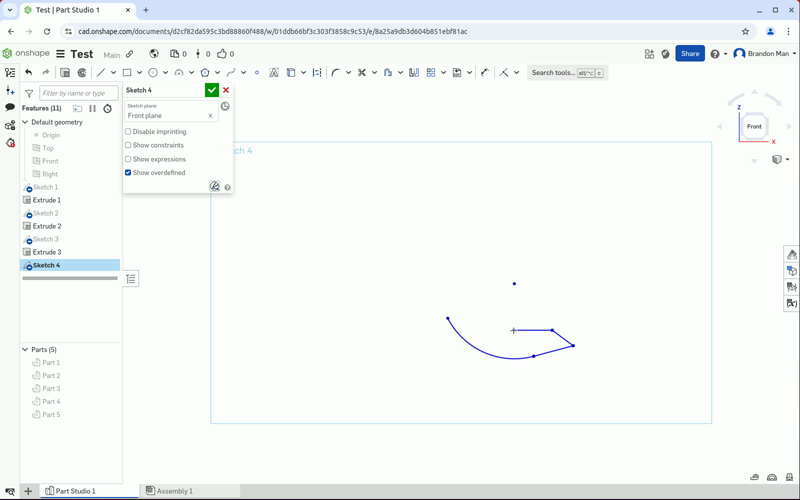
mouse_move(513, 330)
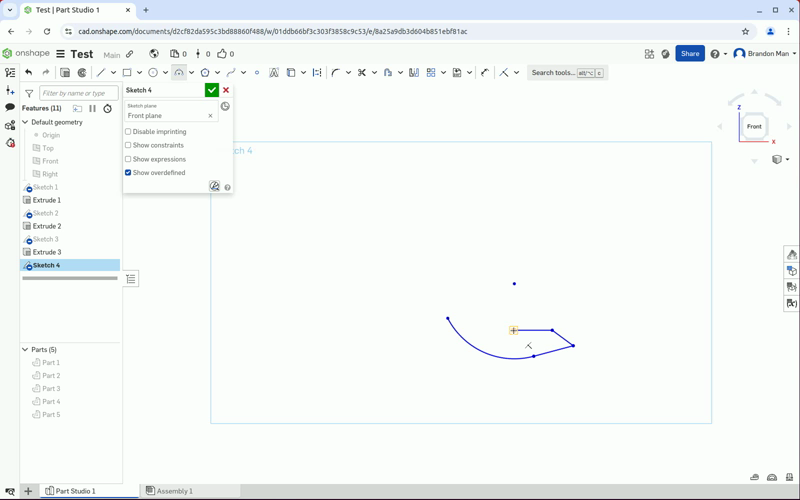
click(513, 330)
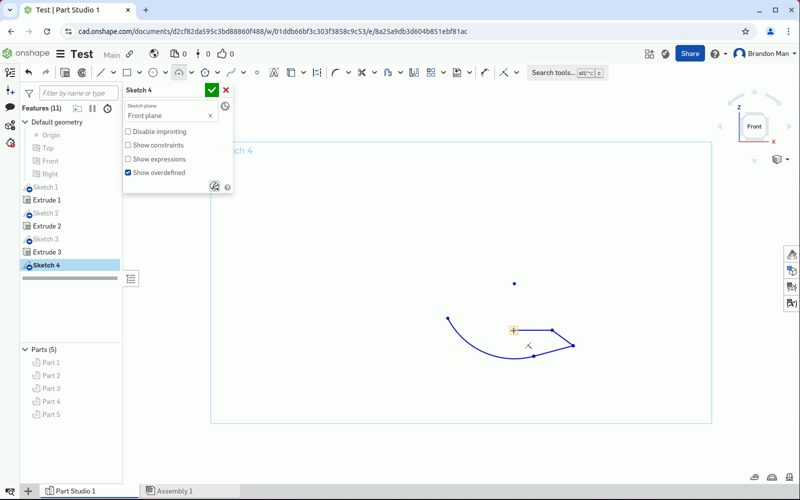
key_down(shift)
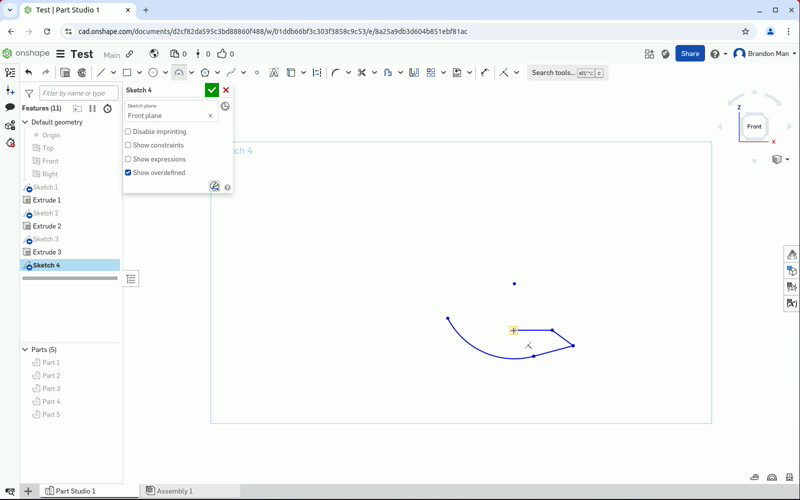
mouse_move(472, 304)
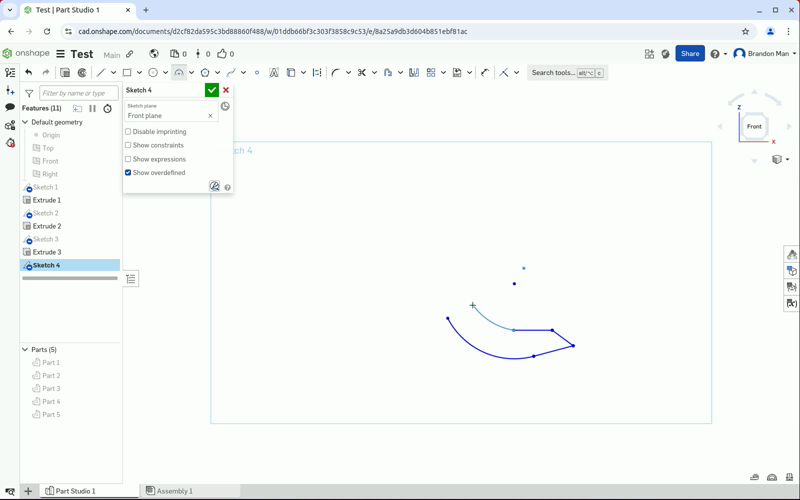
click(472, 304)
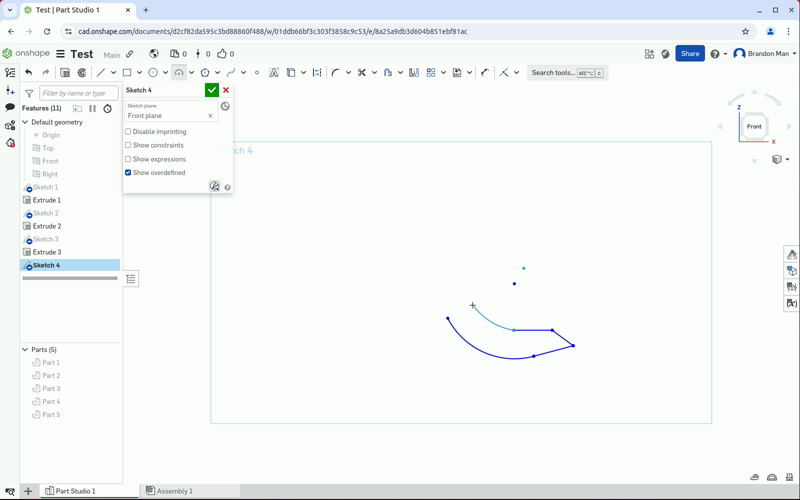
mouse_move(489, 323)
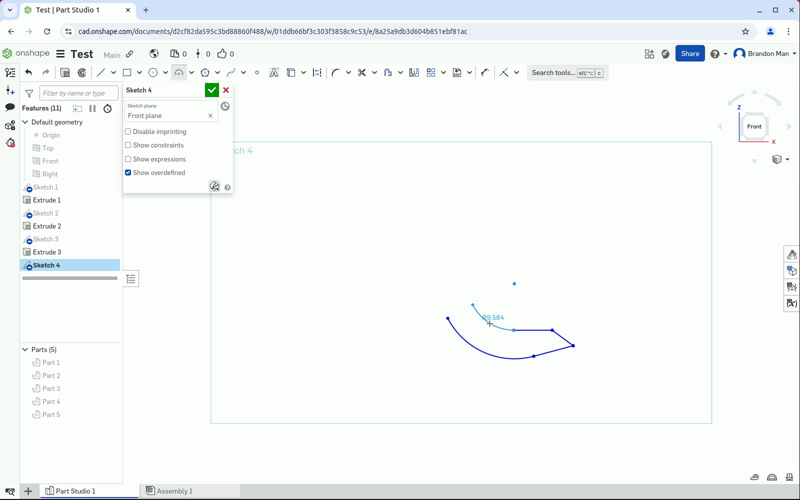
click(489, 323)
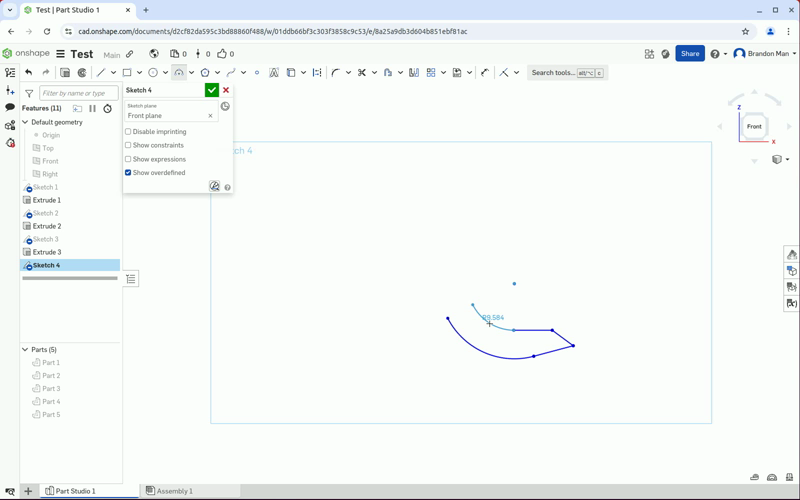
key_up(shift)
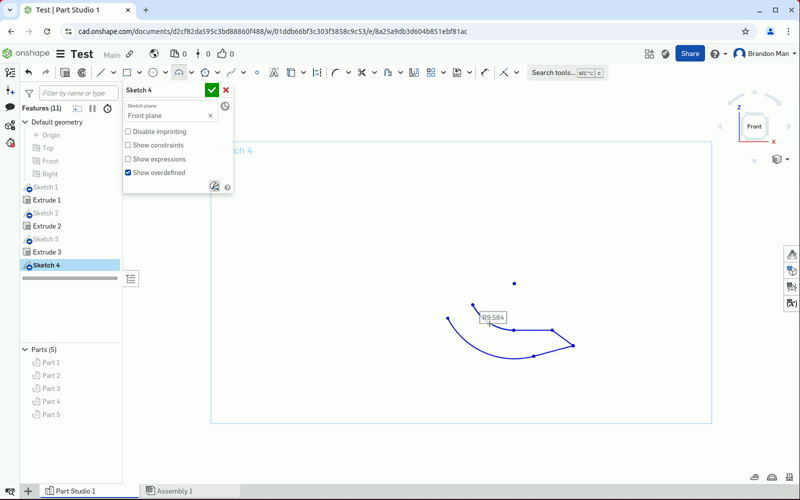
mouse_move(472, 304)
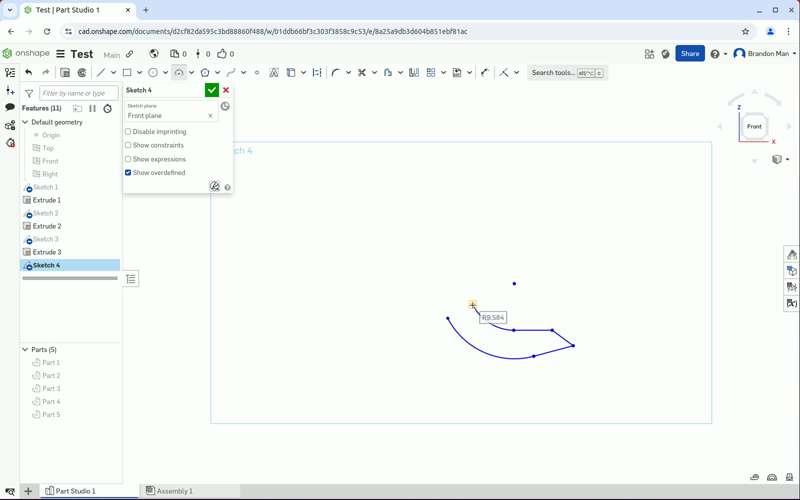
click(472, 304)
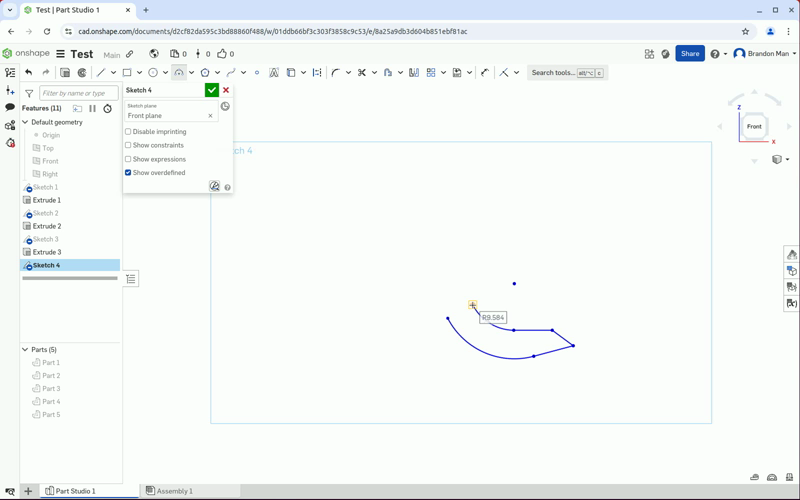
mouse_move(447, 318)
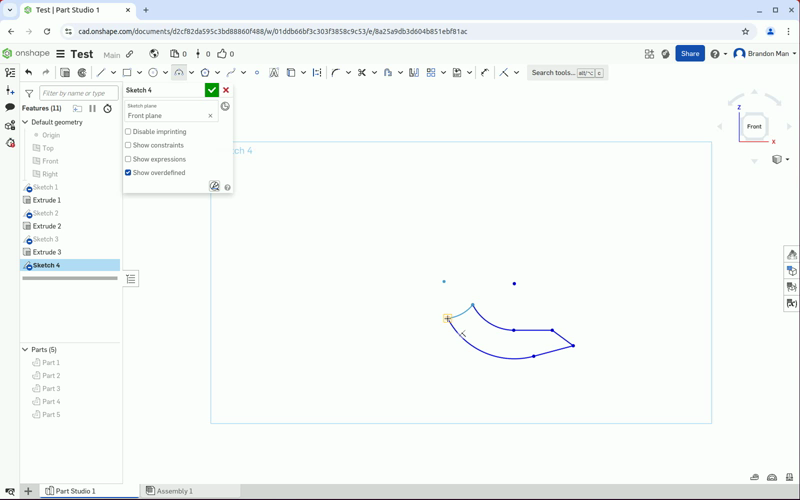
click(447, 318)
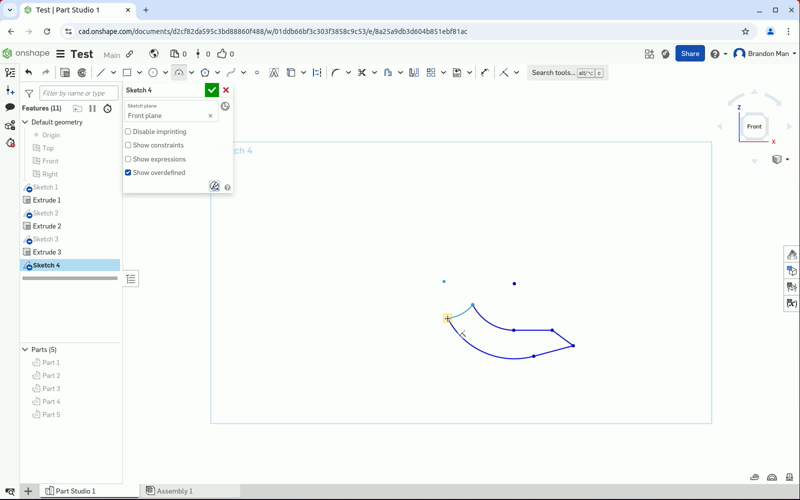
key_down(shift)
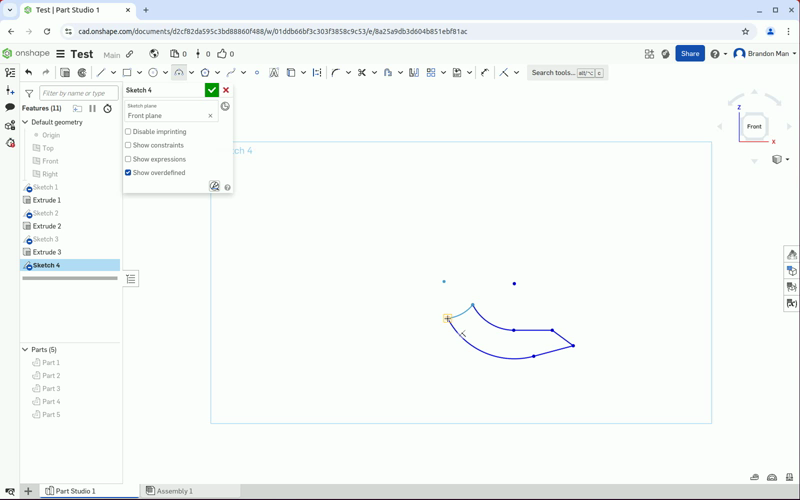
mouse_move(467, 324)
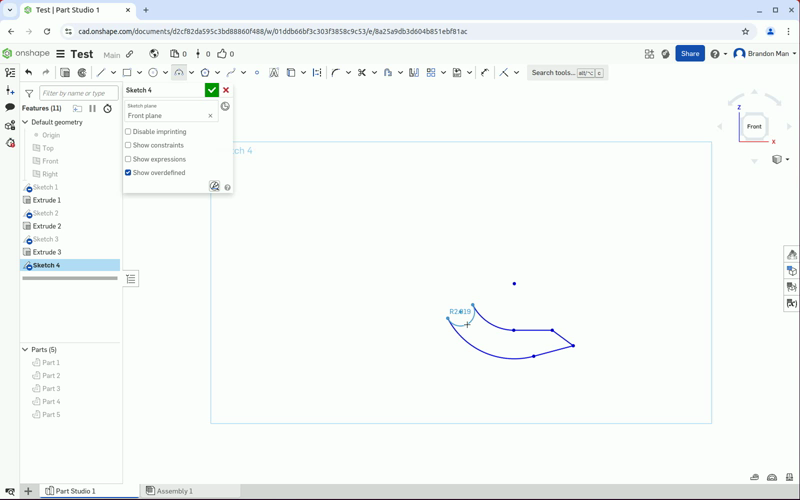
click(467, 324)
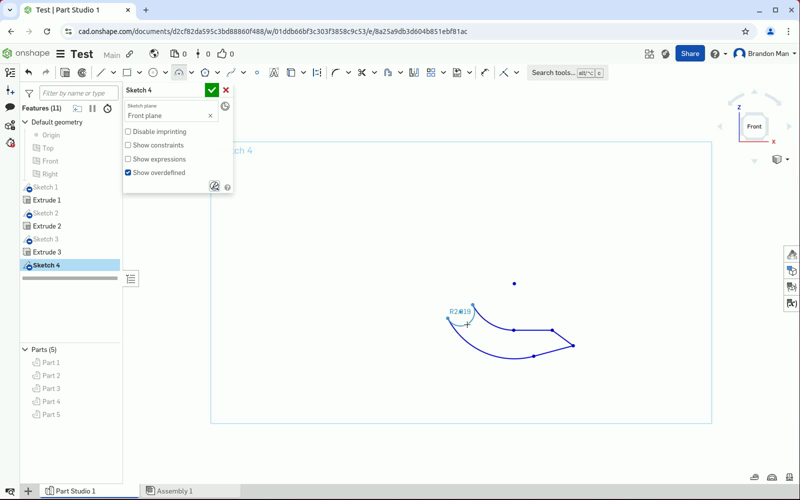
key_up(shift)
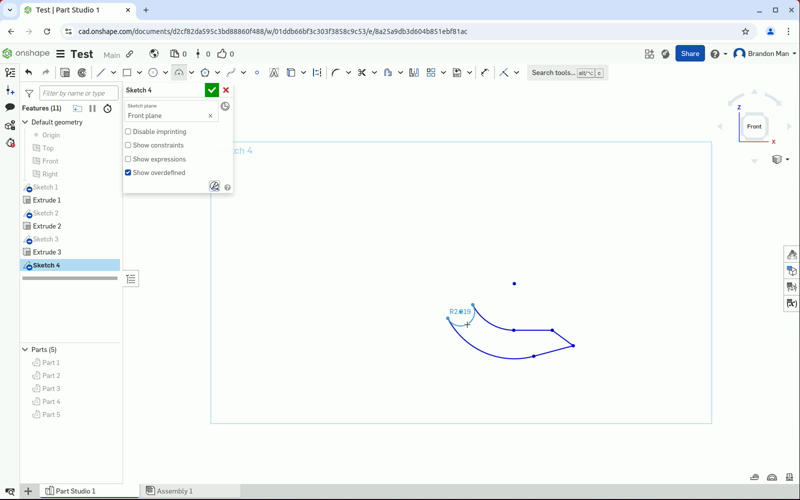
key(esc)
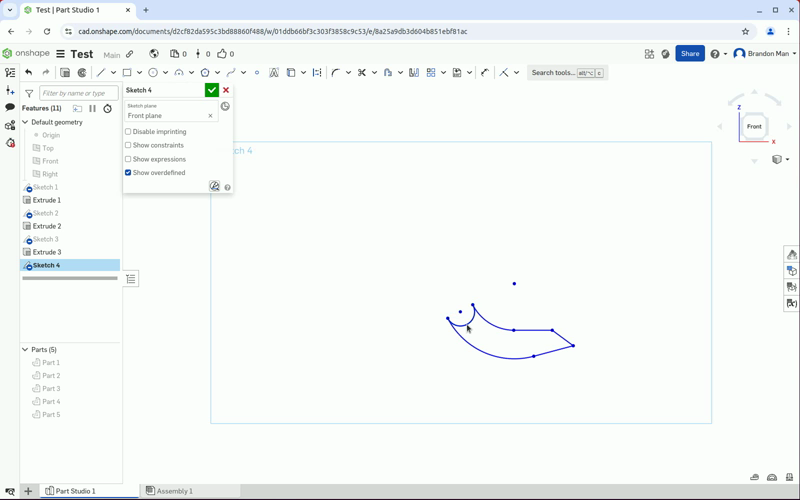
key(a)
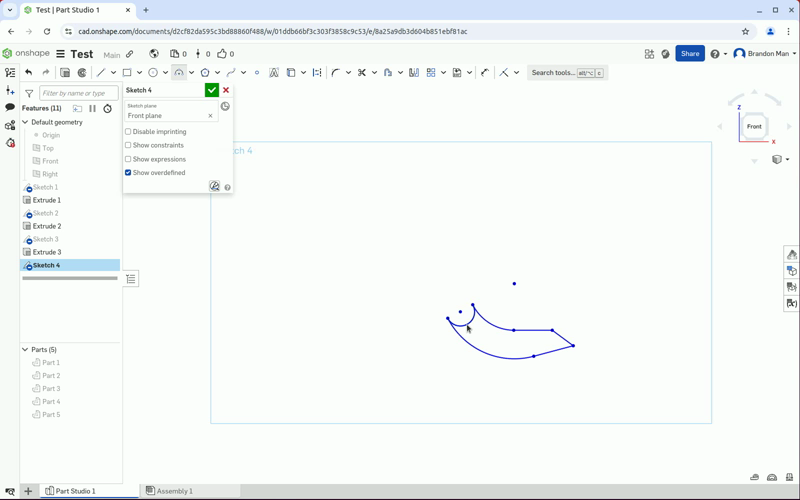
key_down(shift)
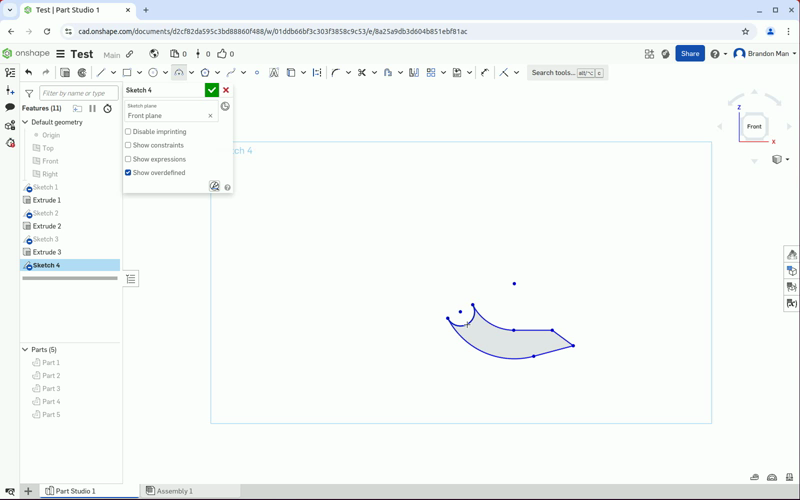
mouse_move(503, 344)
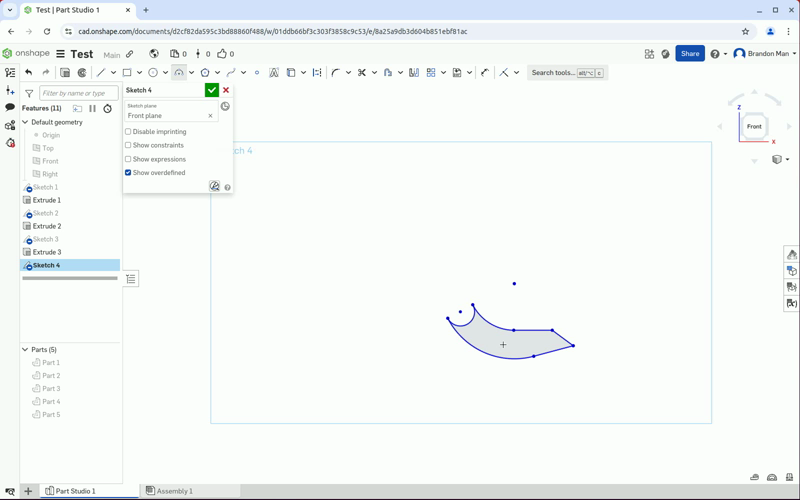
click(503, 344)
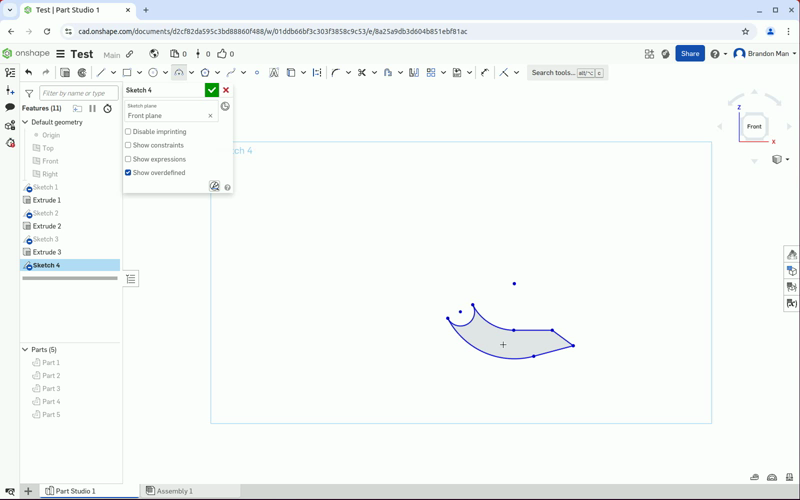
key_up(shift)
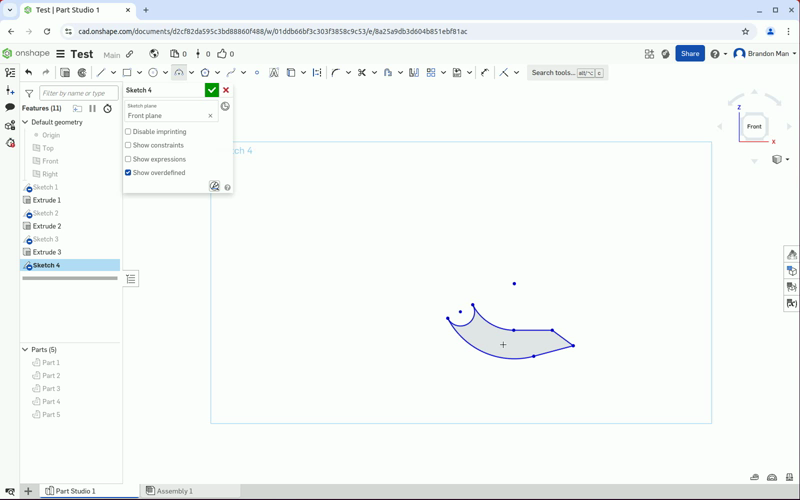
key_down(shift)
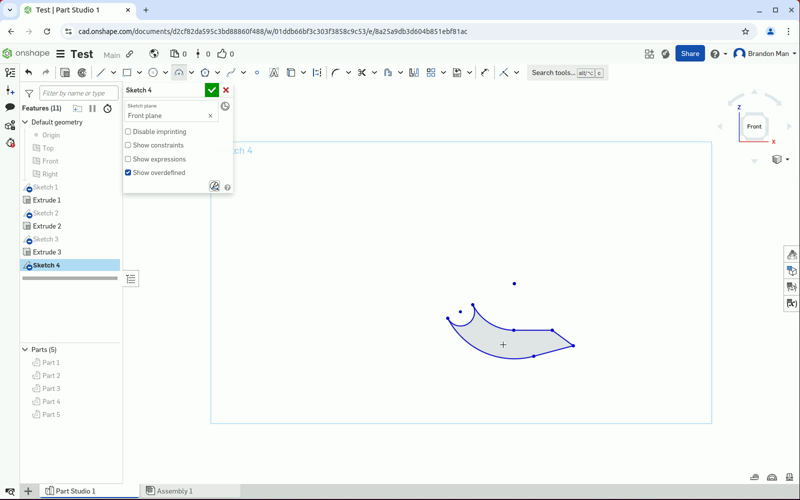
mouse_move(505, 352)
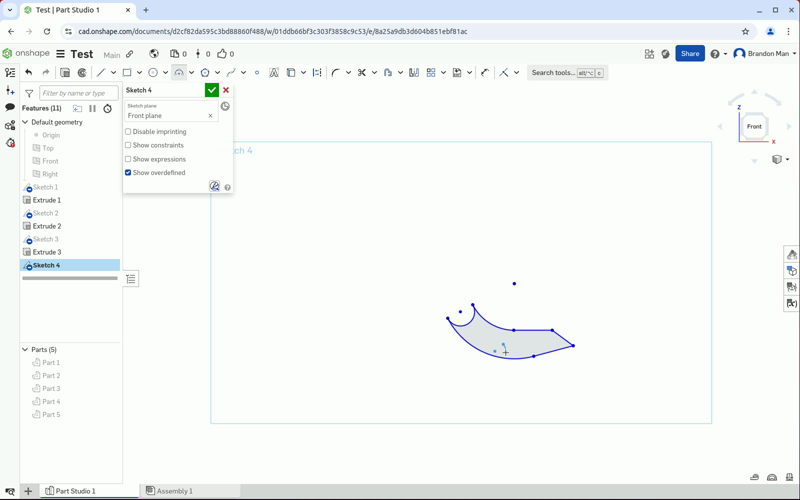
click(505, 352)
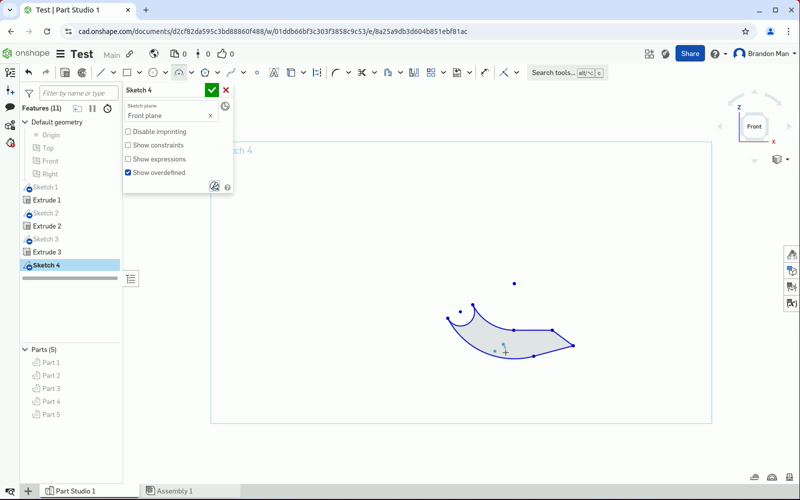
mouse_move(500, 349)
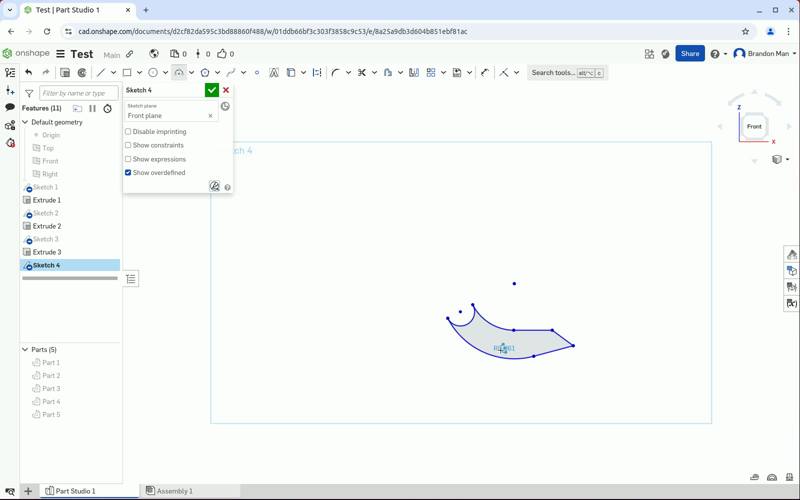
click(500, 349)
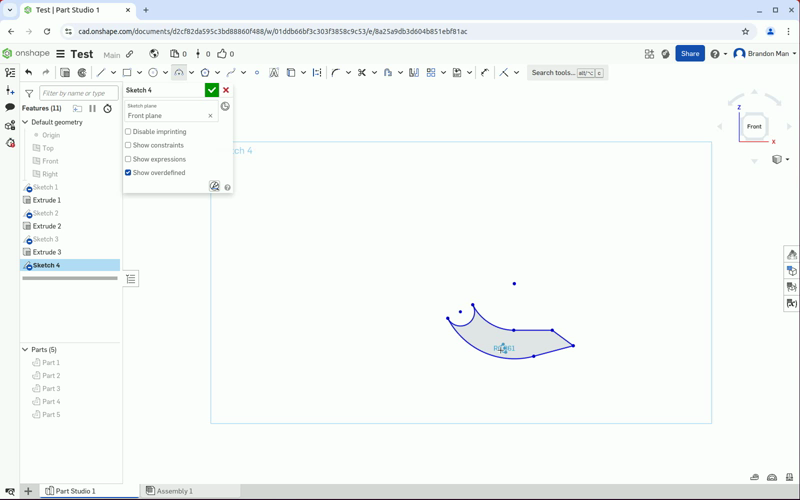
key_up(shift)
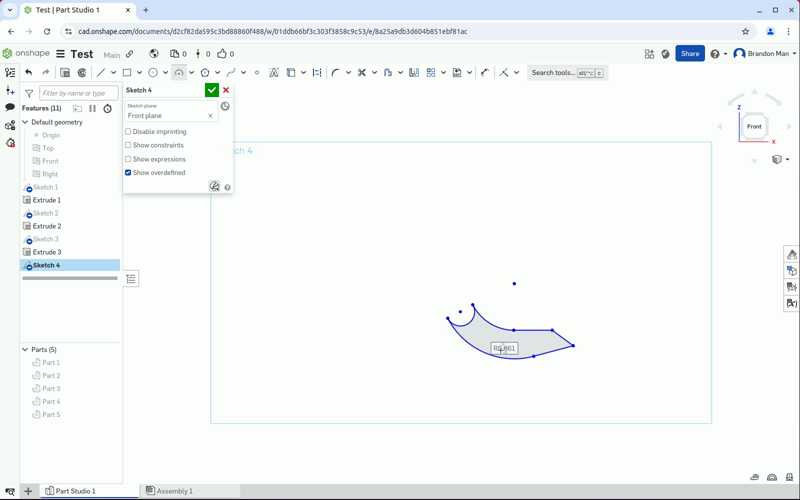
key(esc)
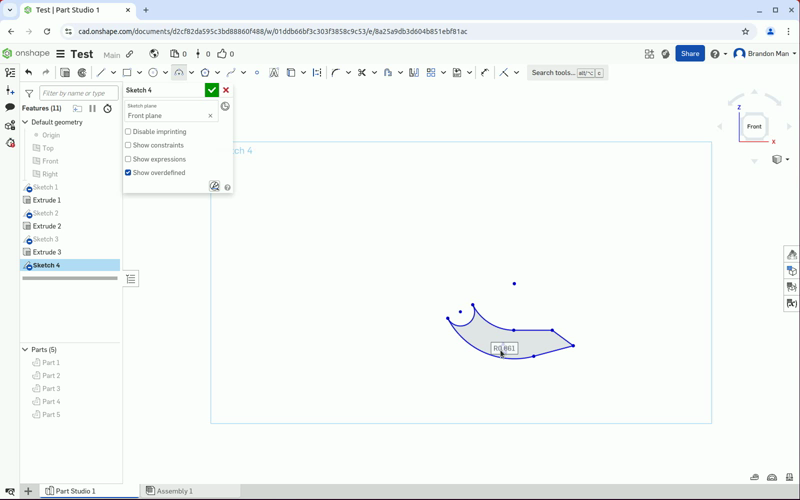
key(l)
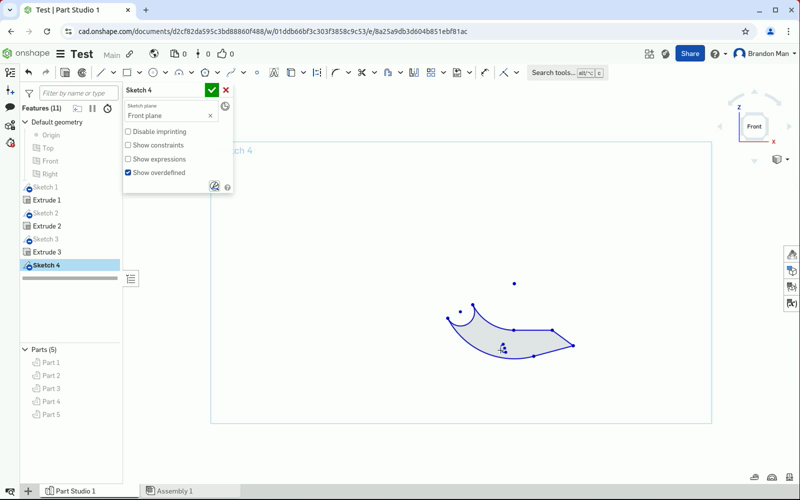
mouse_move(505, 352)
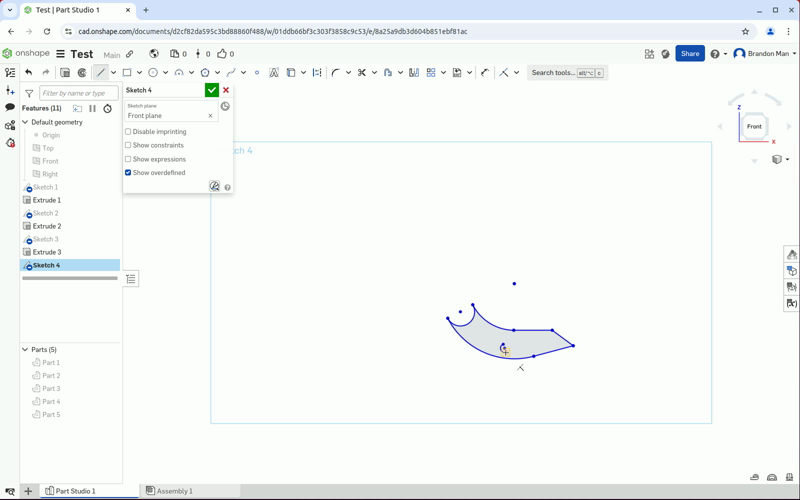
scroll(6)
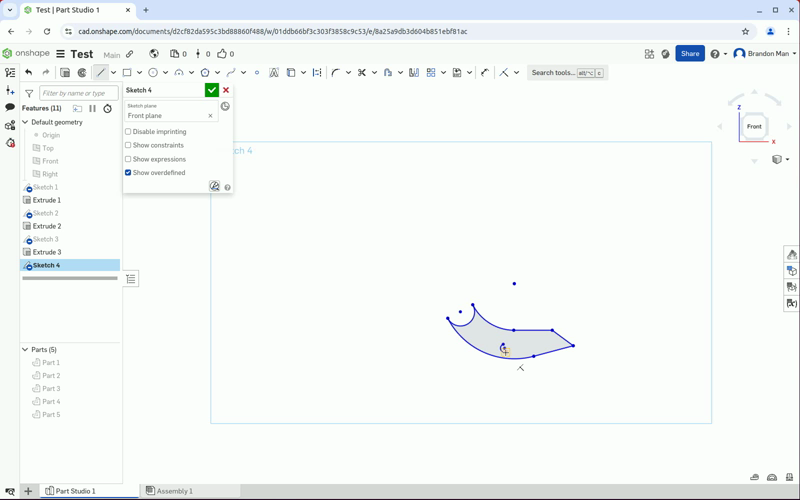
scroll(6)
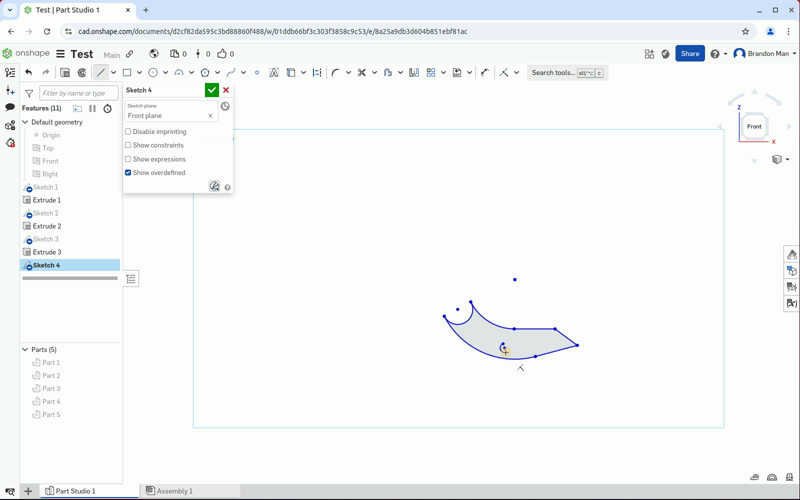
scroll(6)
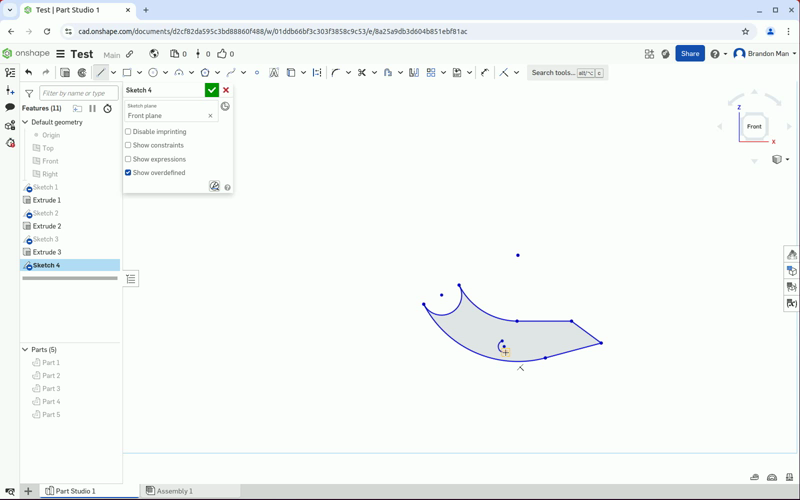
scroll(6)
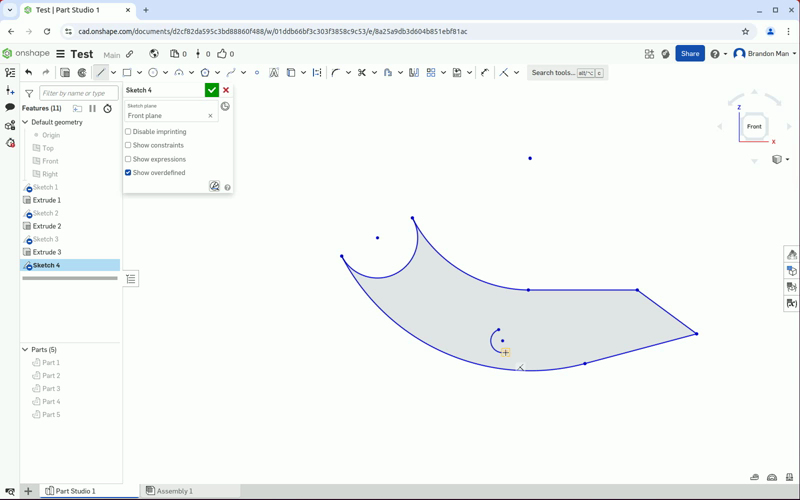
scroll(6)
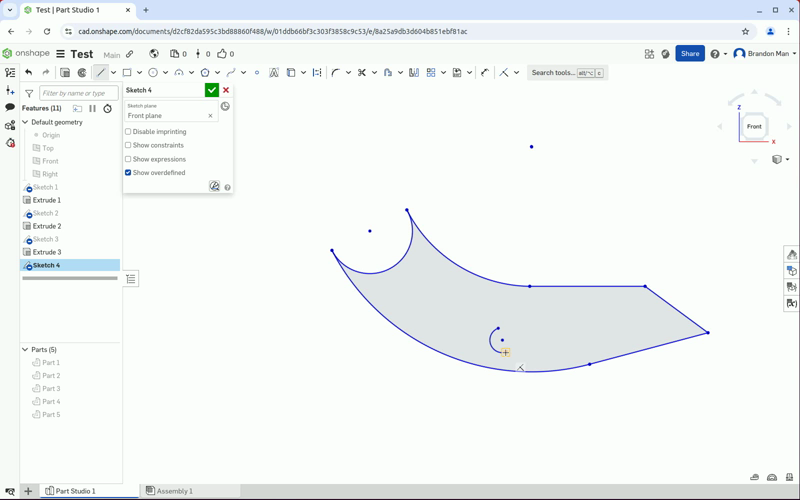
scroll(6)
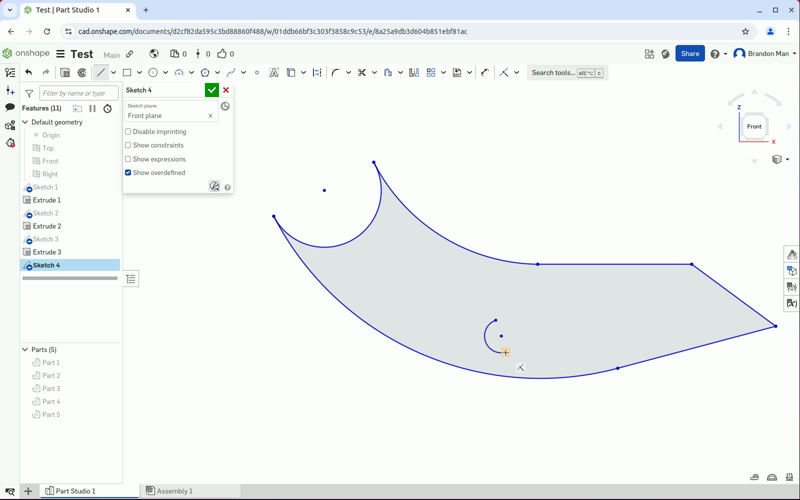
scroll(6)
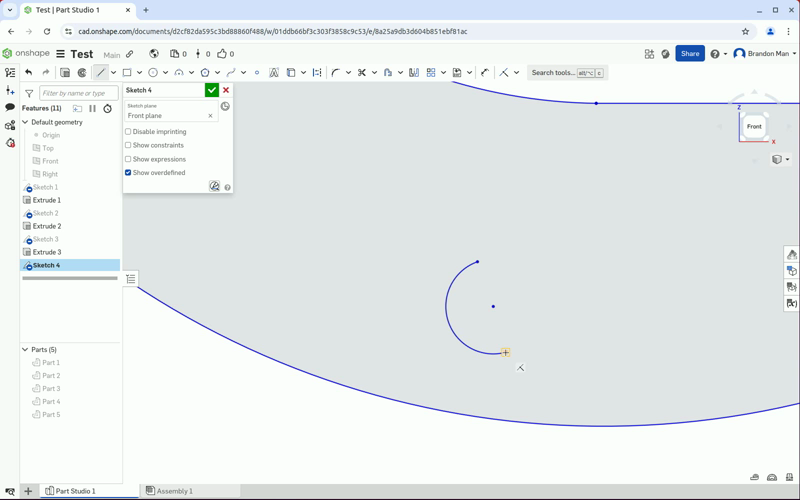
click(505, 352)
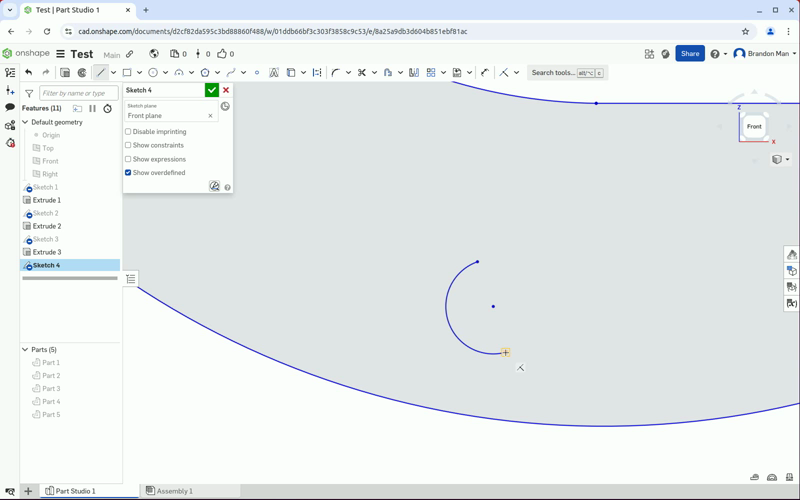
scroll(-6)
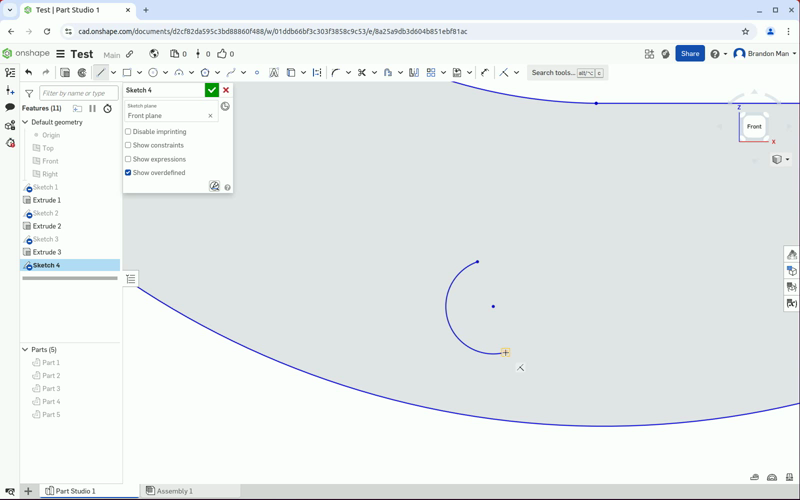
scroll(-6)
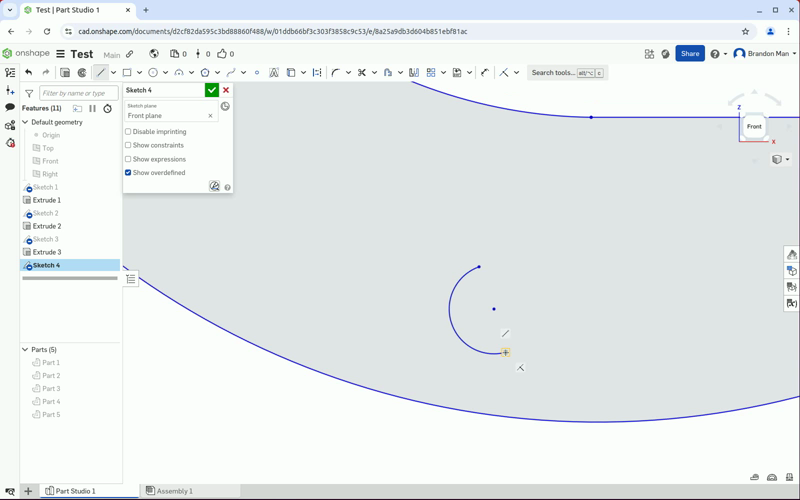
scroll(-6)
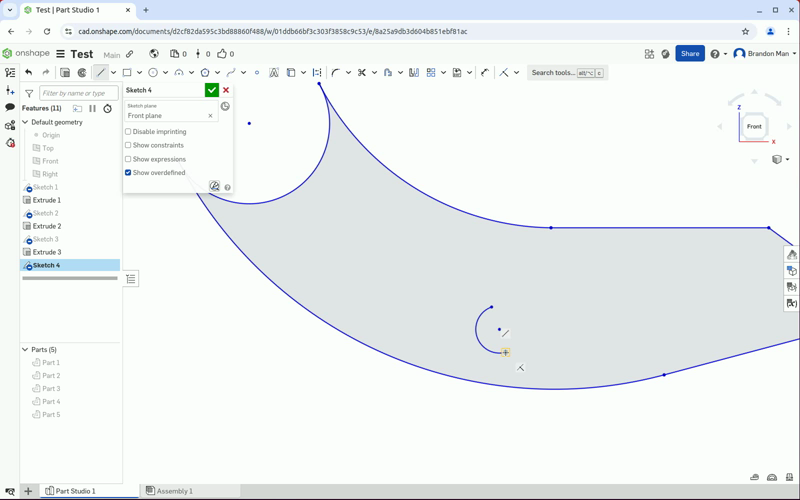
scroll(-6)
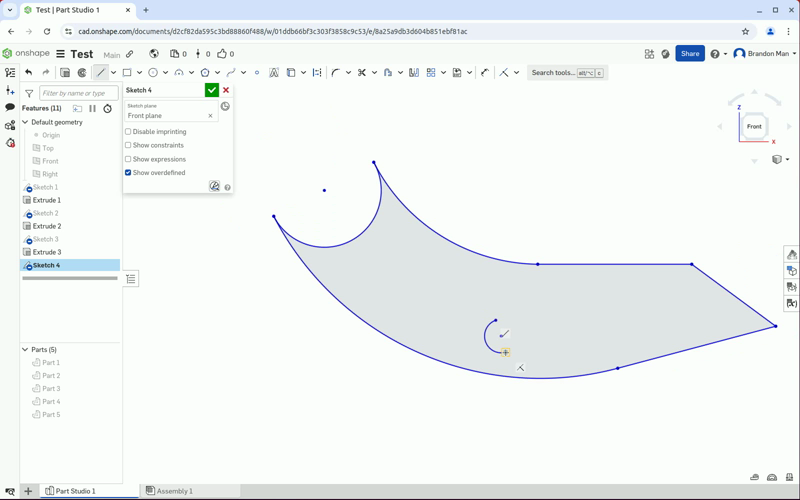
scroll(-6)
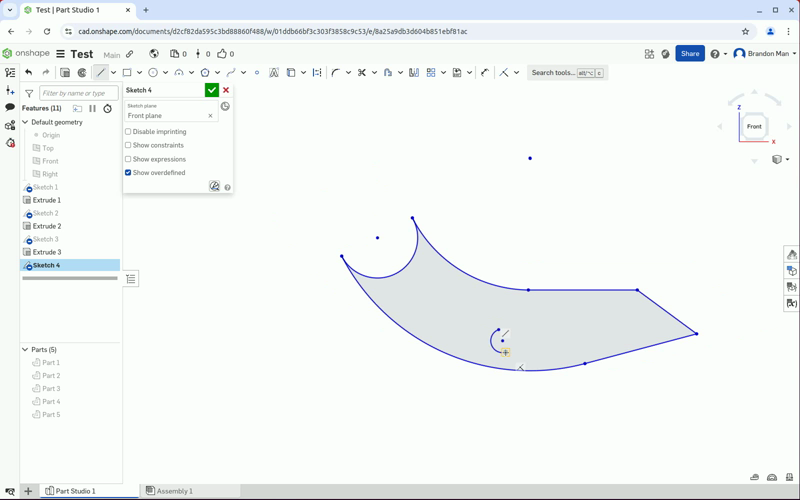
scroll(-6)
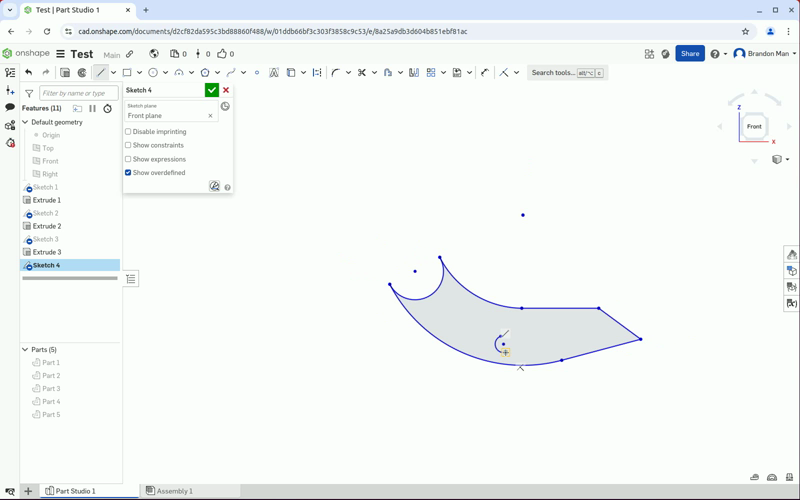
scroll(-6)
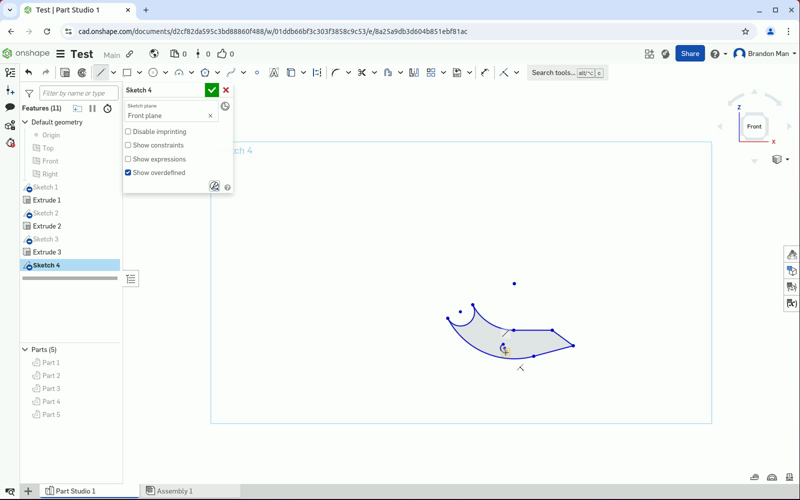
key_down(shift)
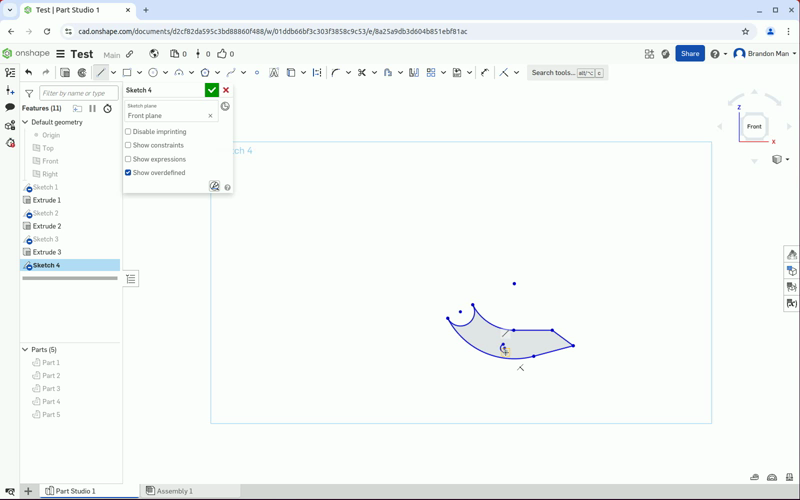
mouse_move(535, 352)
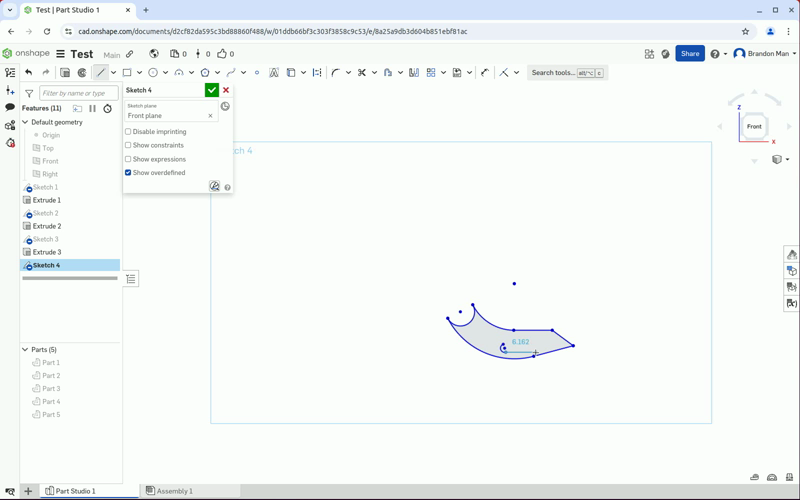
mouse_move(532, 344)
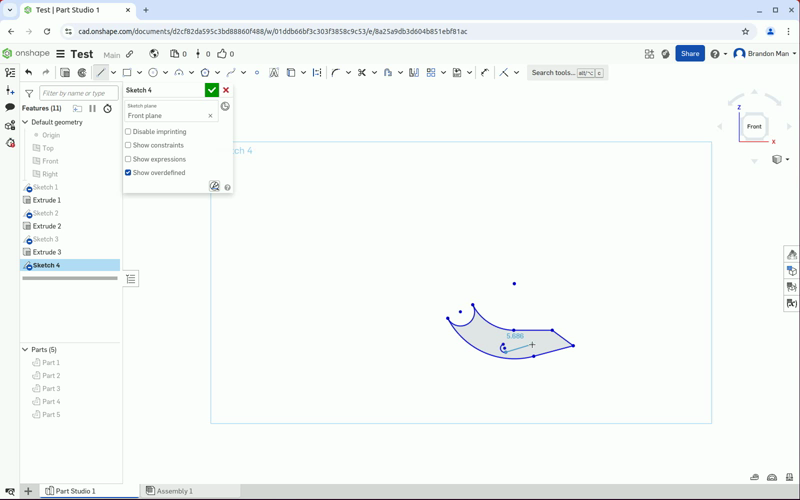
click(532, 344)
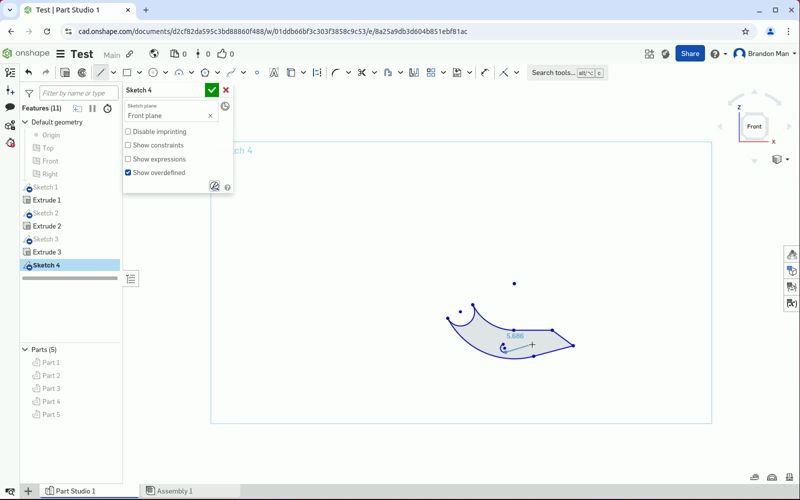
key_up(shift)
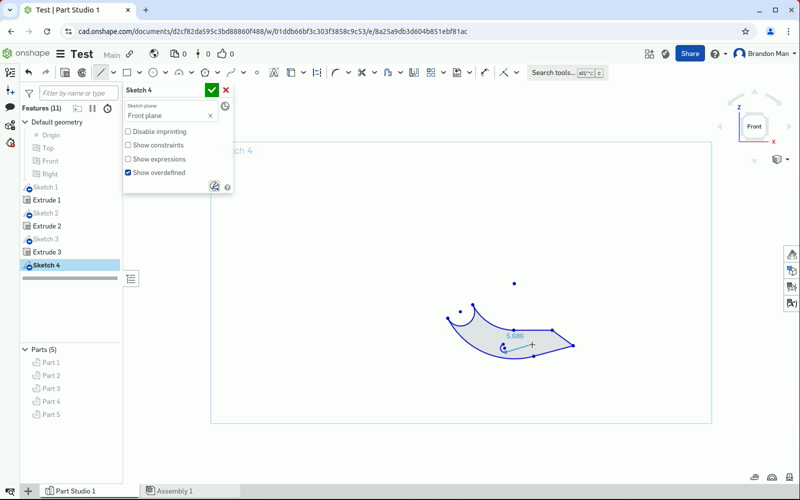
key(esc)
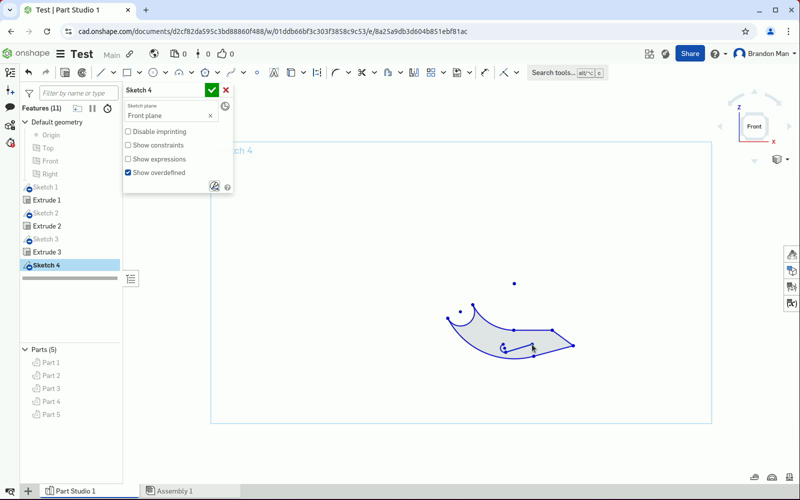
key(a)
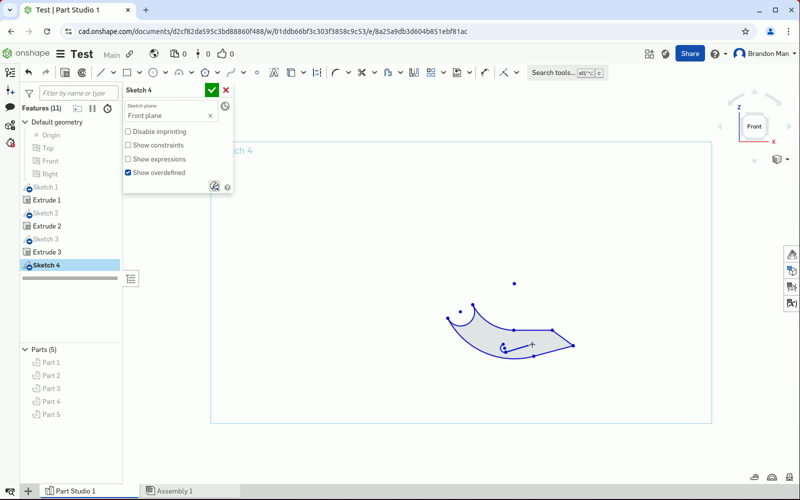
mouse_move(532, 344)
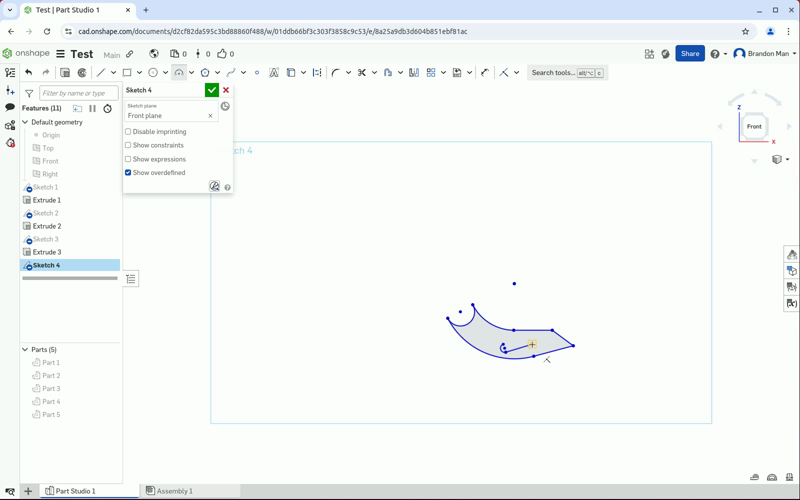
click(532, 344)
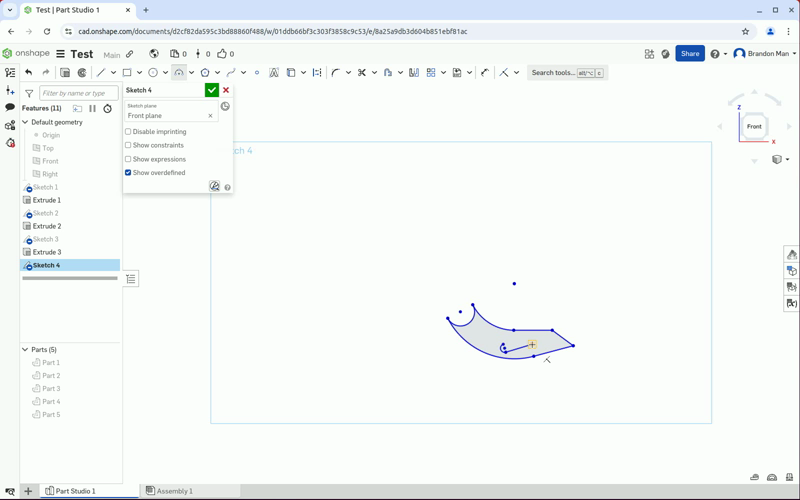
key_down(shift)
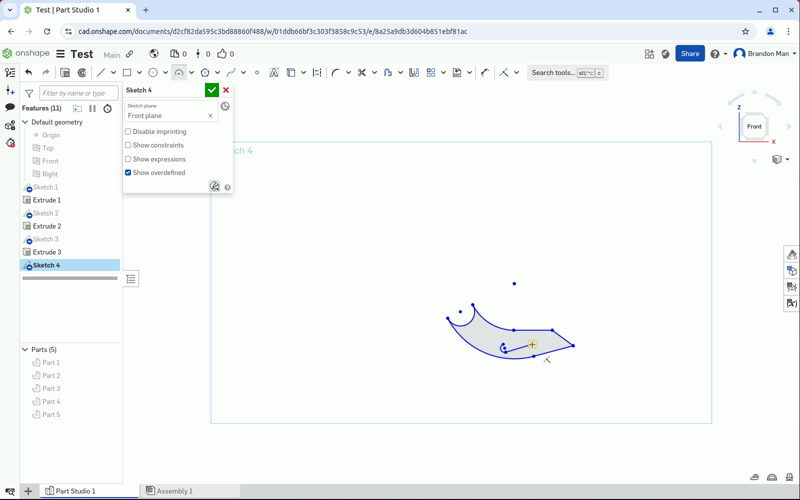
mouse_move(531, 337)
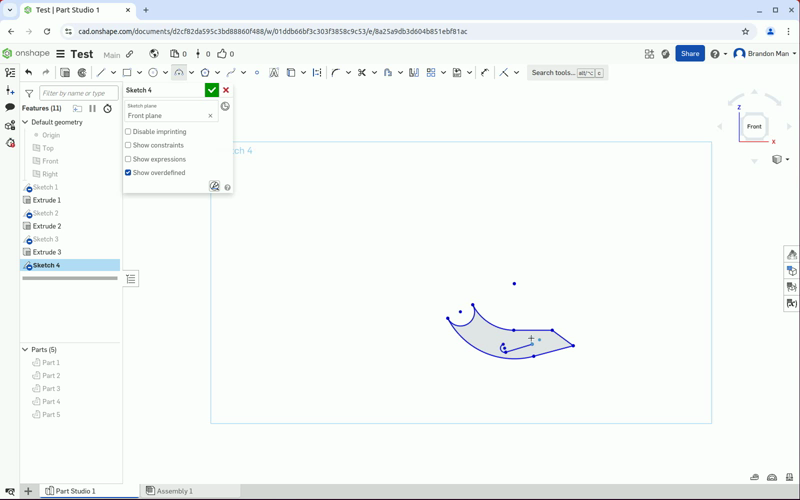
scroll(6)
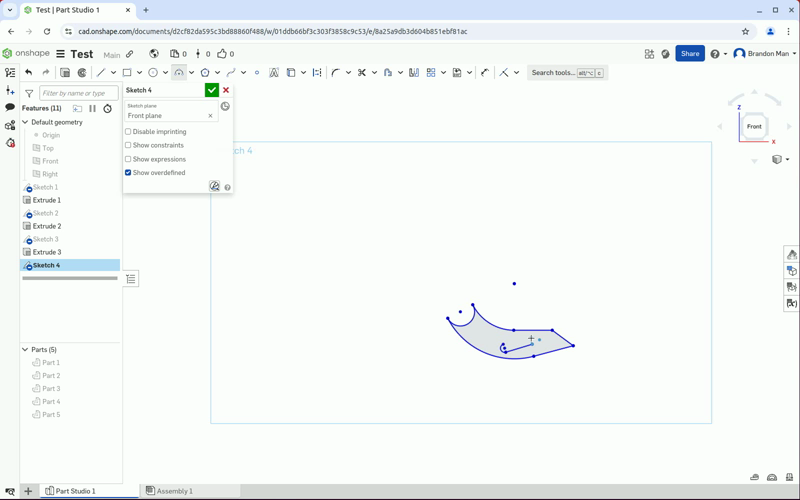
scroll(6)
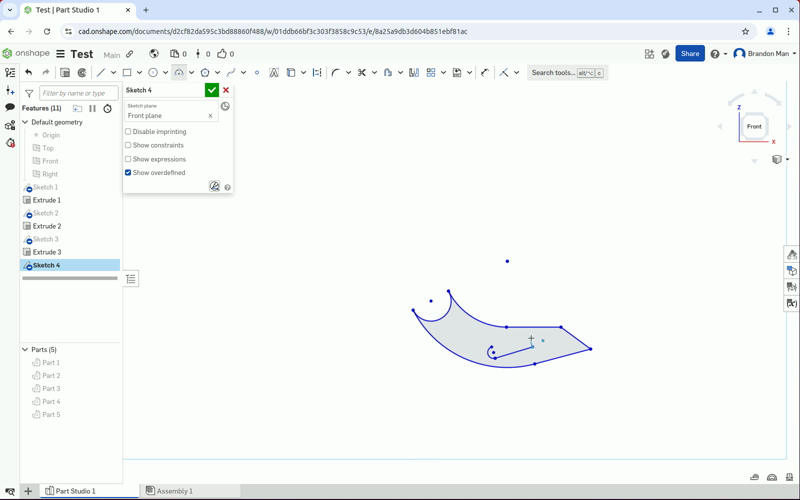
scroll(6)
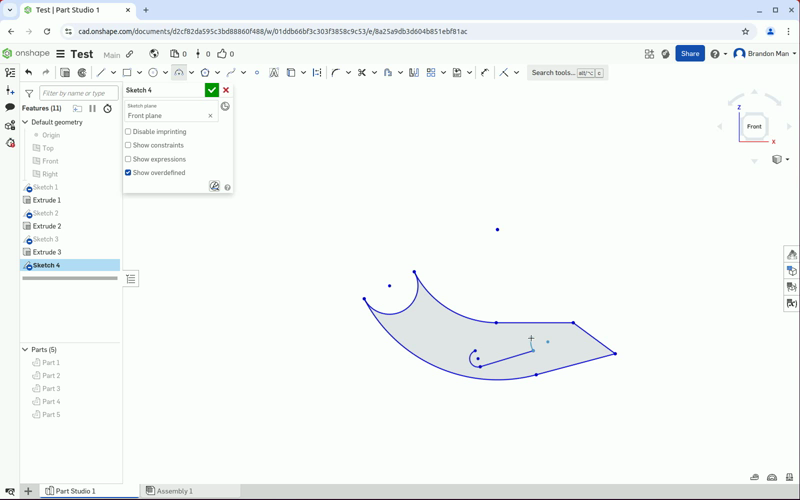
scroll(6)
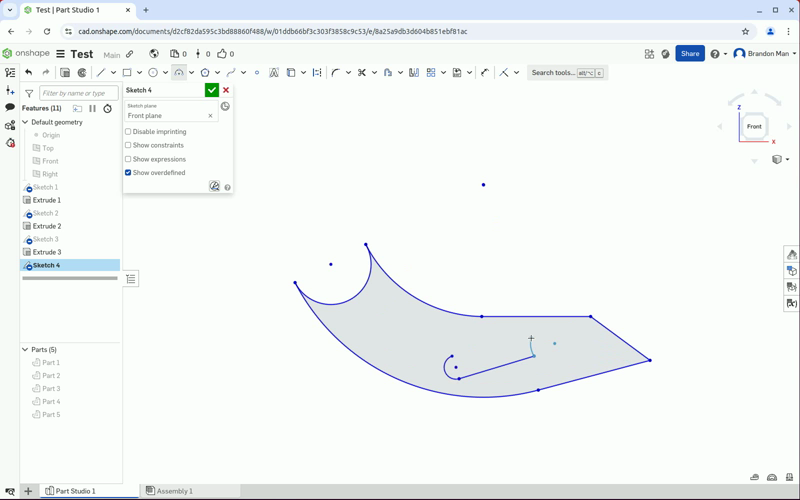
scroll(6)
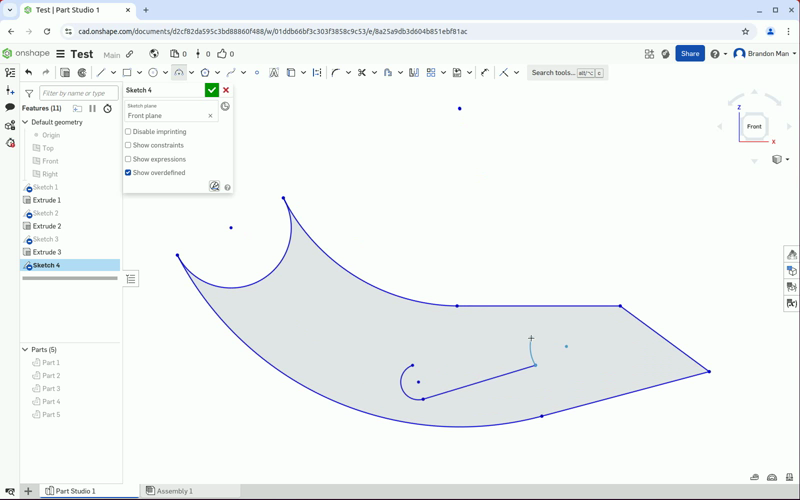
scroll(6)
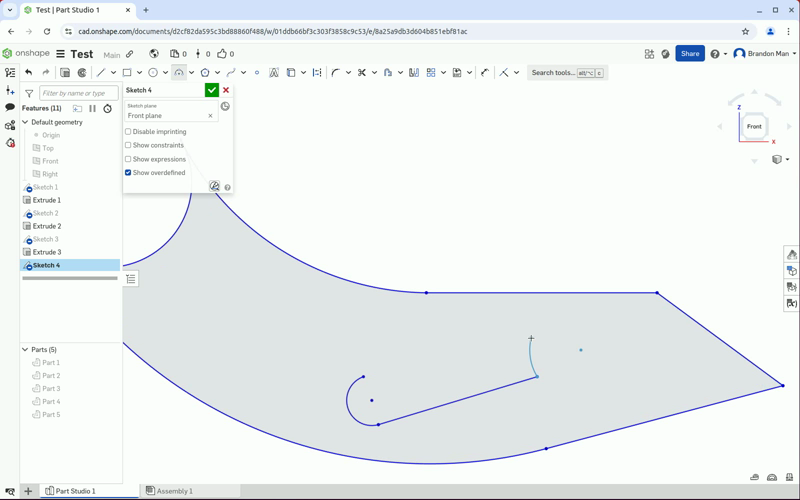
scroll(6)
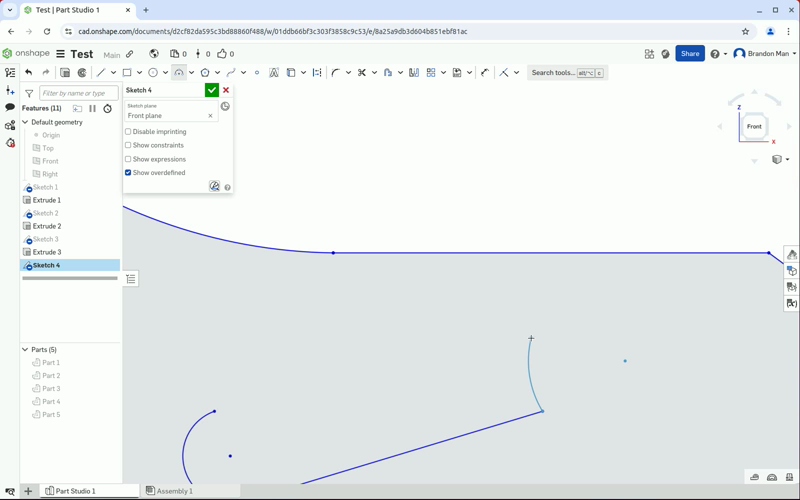
click(531, 337)
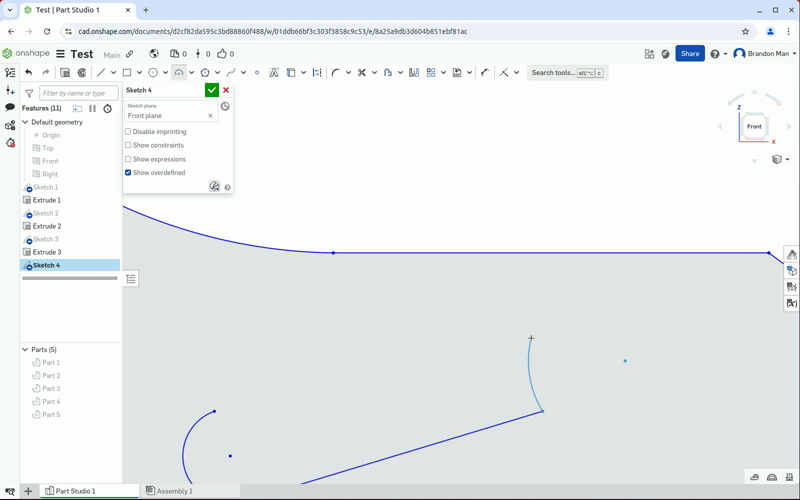
scroll(-6)
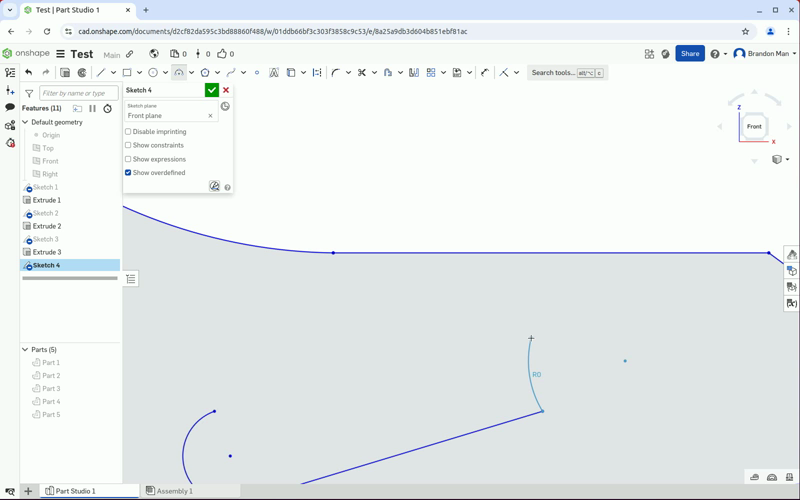
scroll(-6)
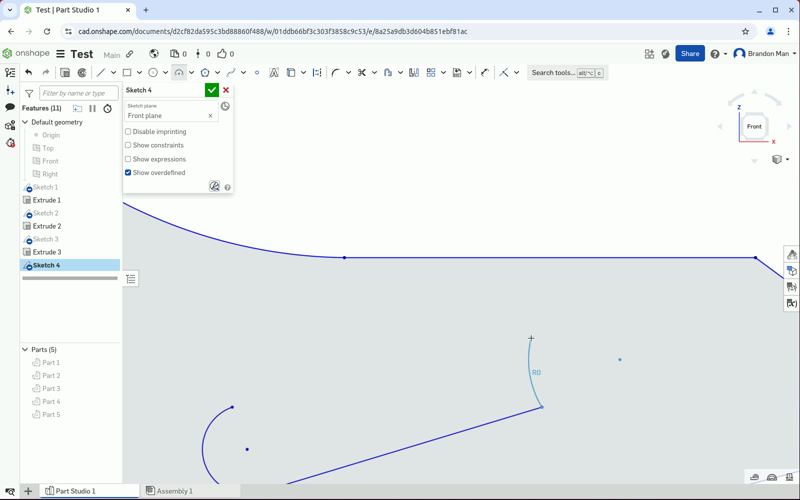
scroll(-6)
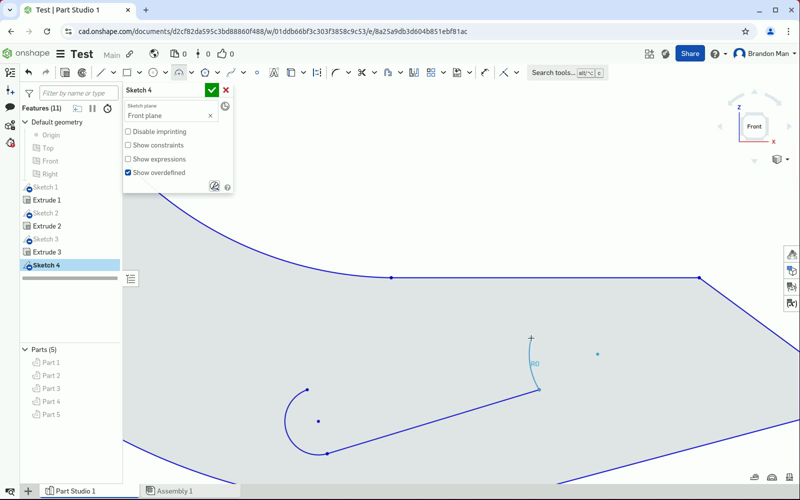
scroll(-6)
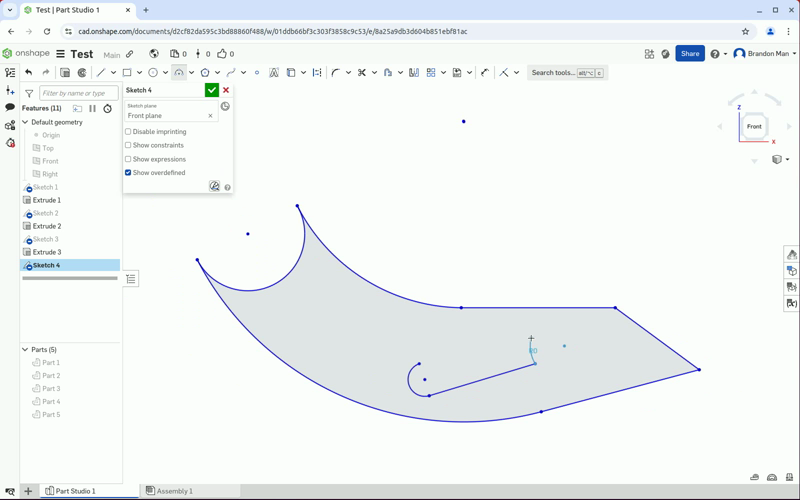
scroll(-6)
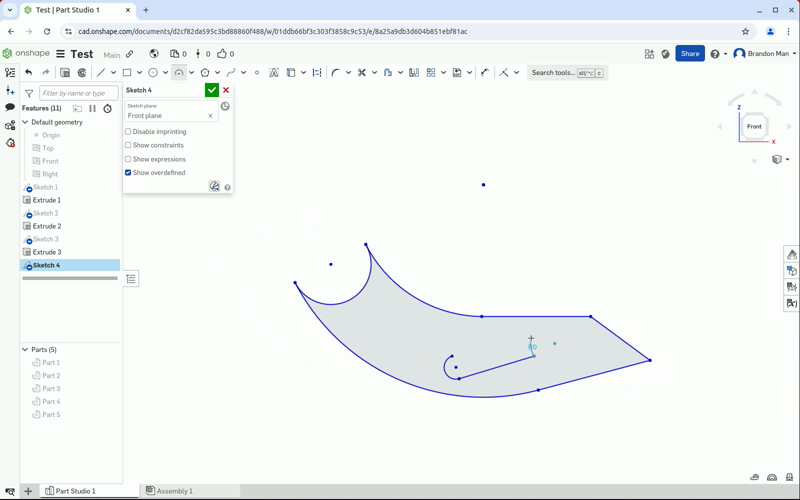
scroll(-6)
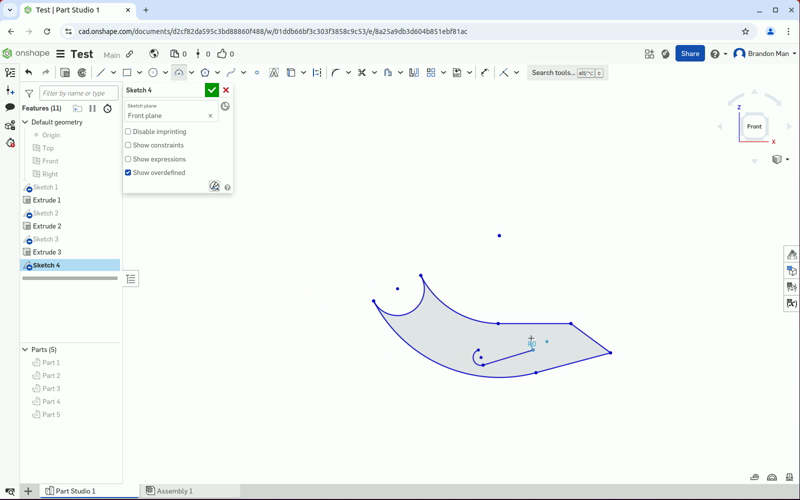
scroll(-6)
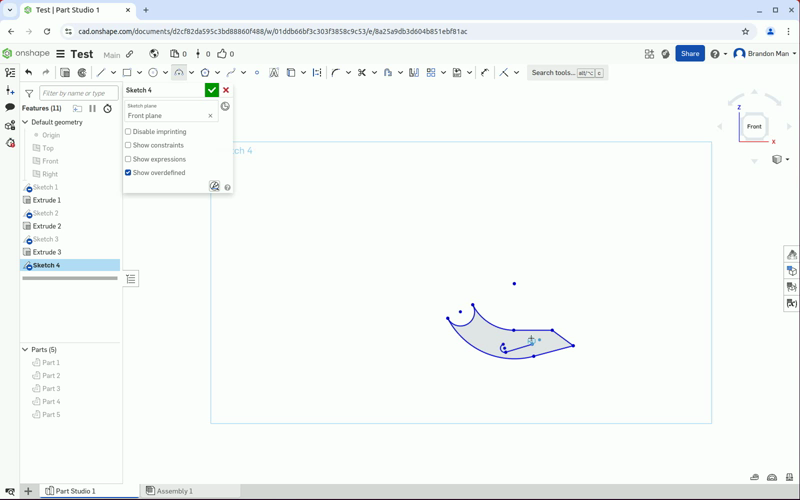
mouse_move(534, 340)
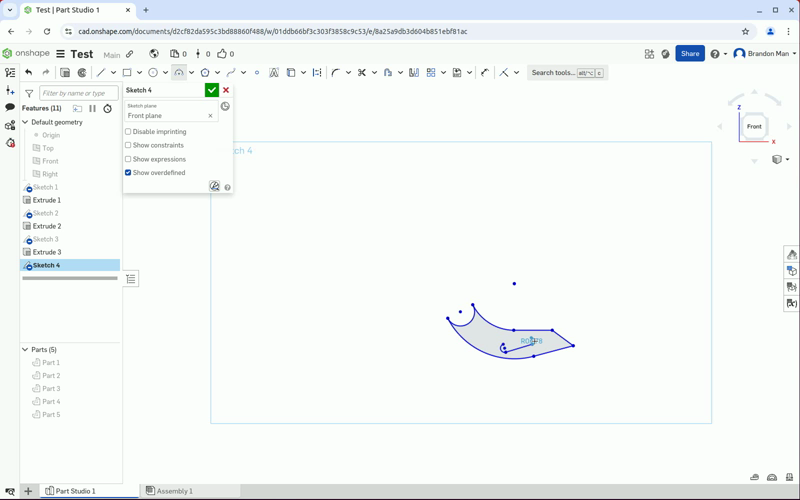
scroll(6)
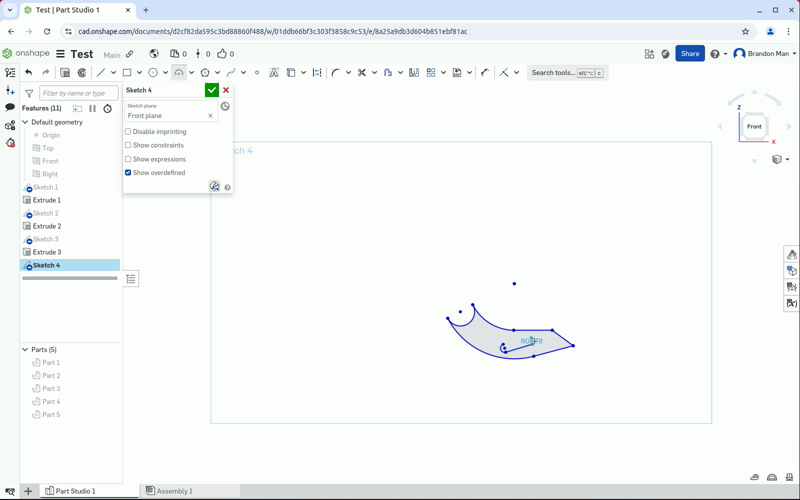
scroll(6)
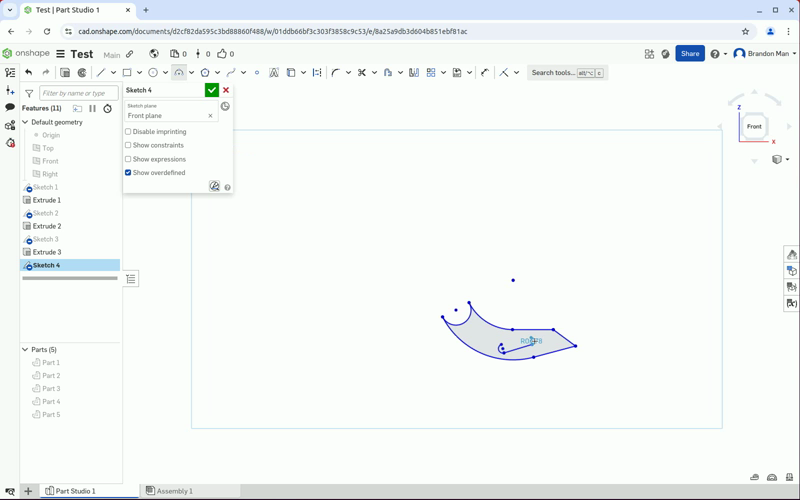
scroll(6)
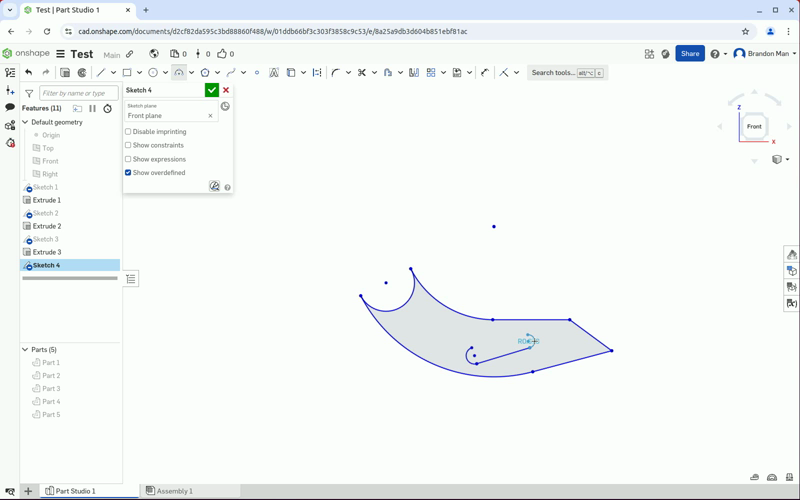
scroll(6)
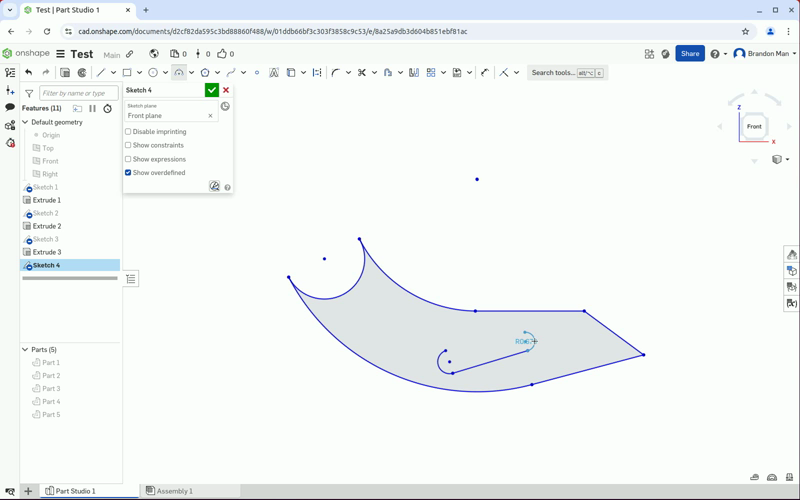
scroll(6)
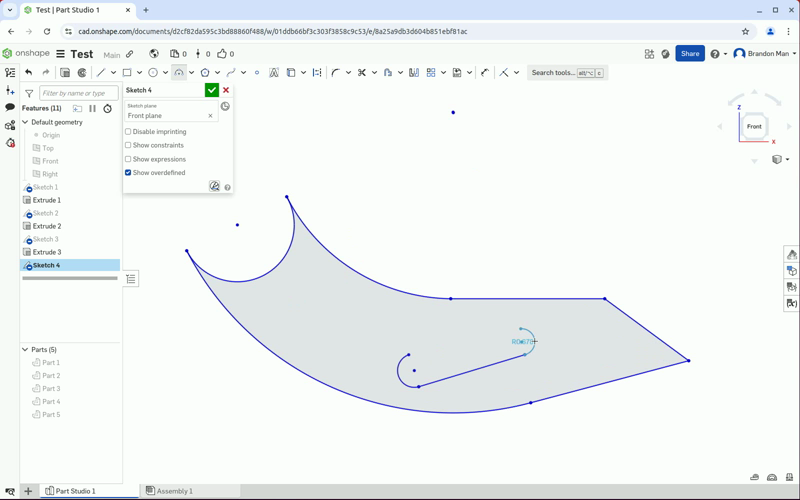
scroll(6)
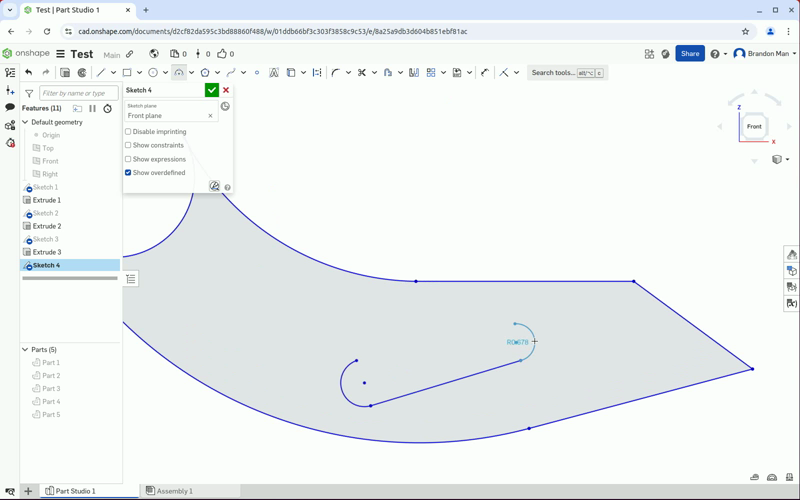
scroll(6)
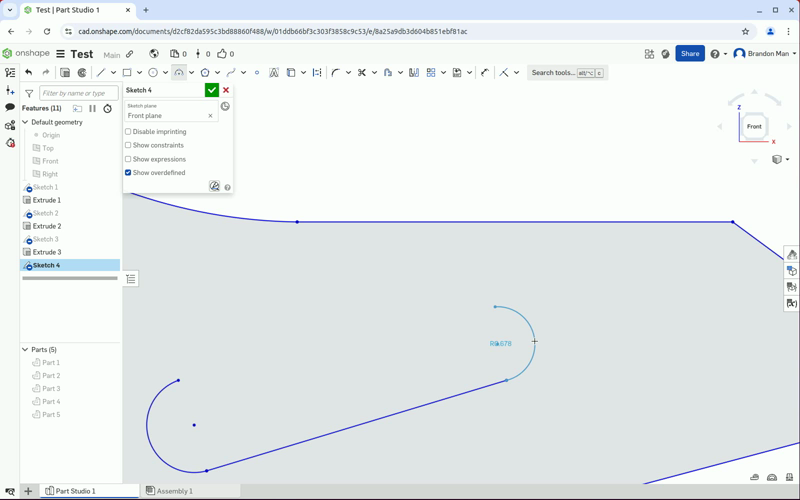
click(534, 340)
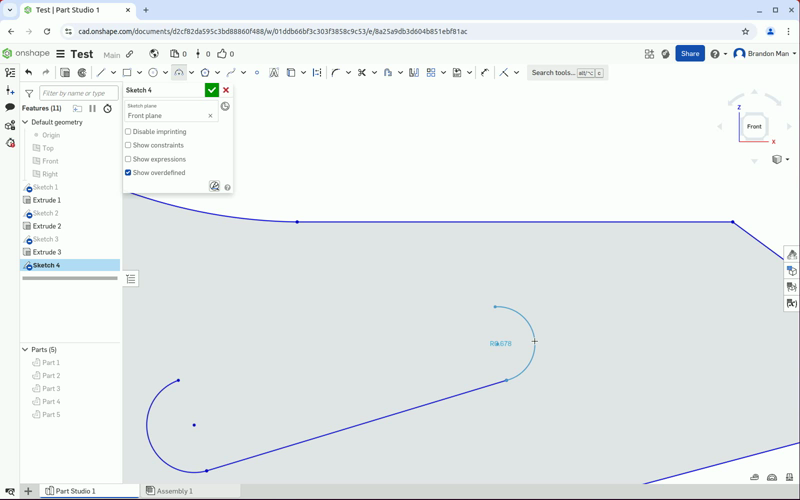
scroll(-6)
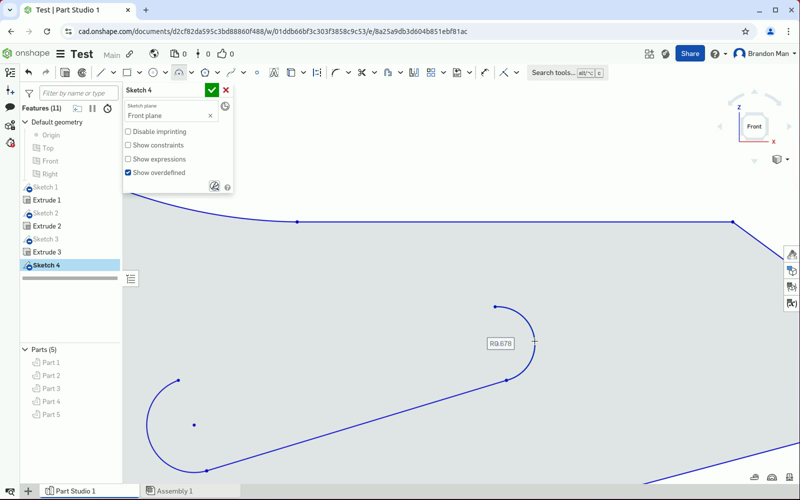
scroll(-6)
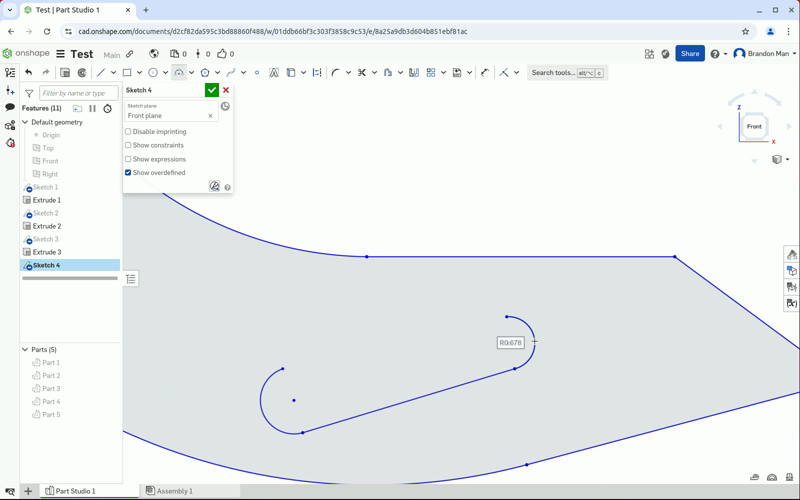
scroll(-6)
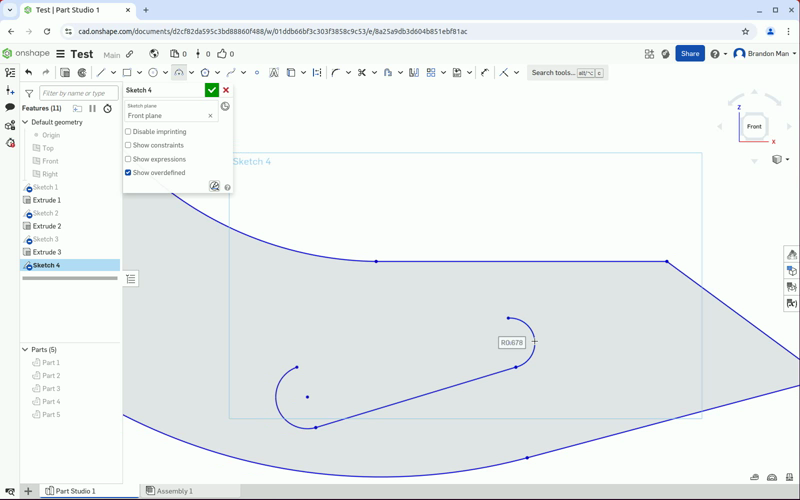
scroll(-6)
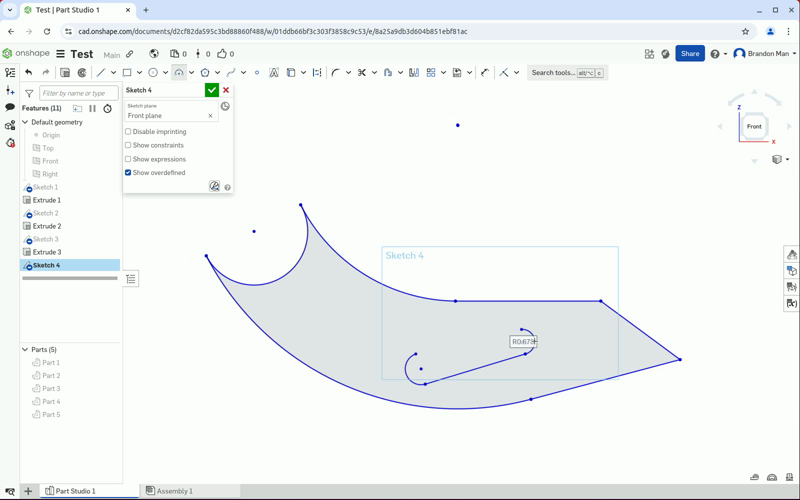
scroll(-6)
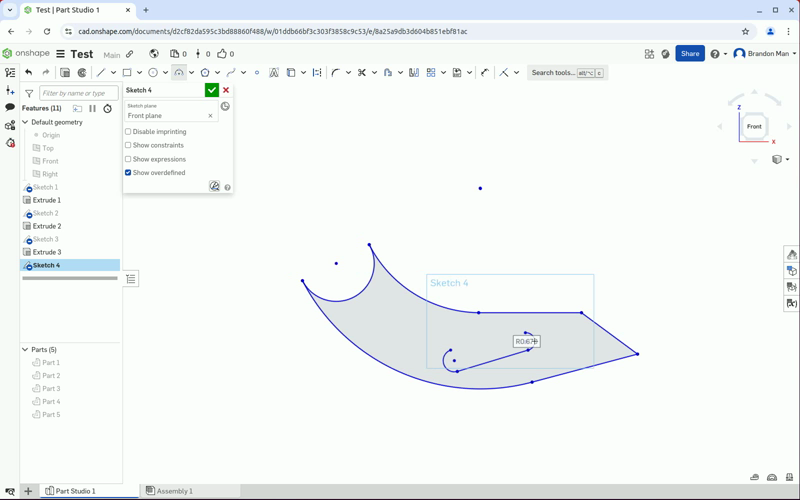
scroll(-6)
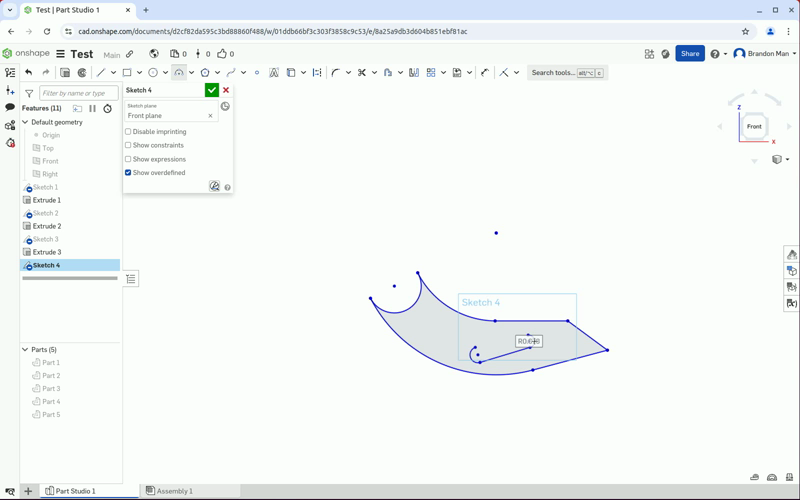
scroll(-6)
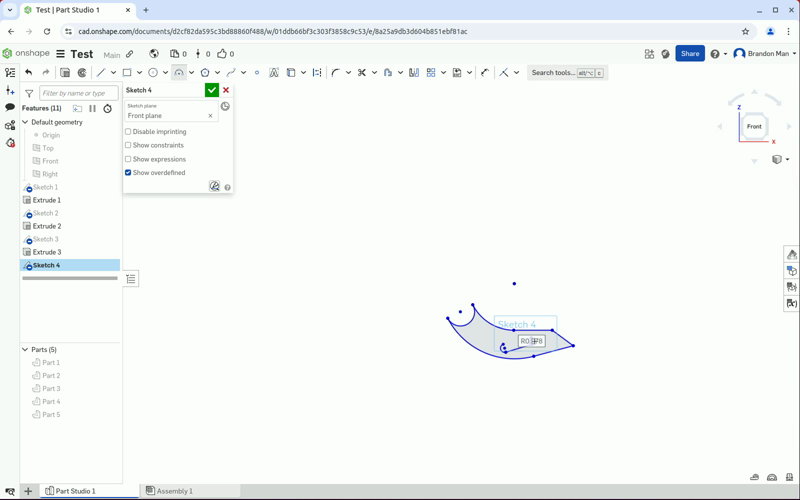
key_up(shift)
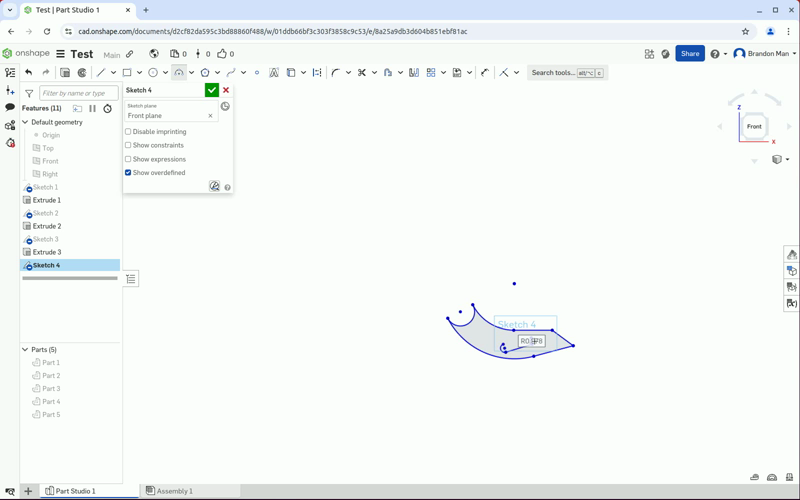
key(esc)
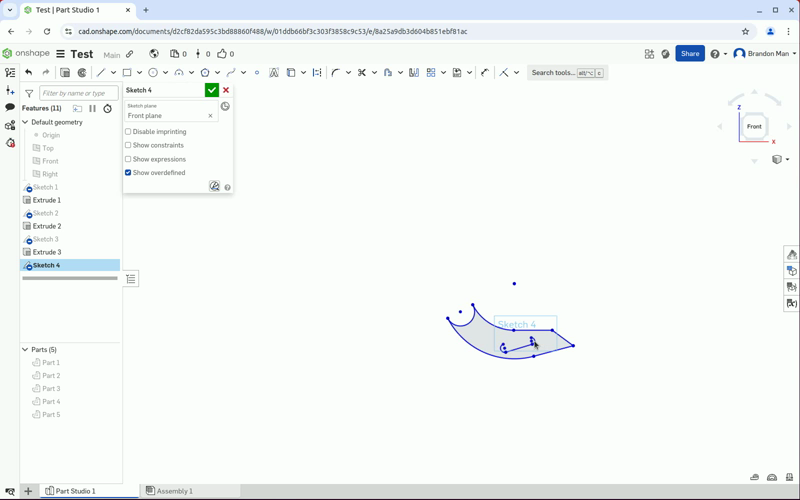
key(l)
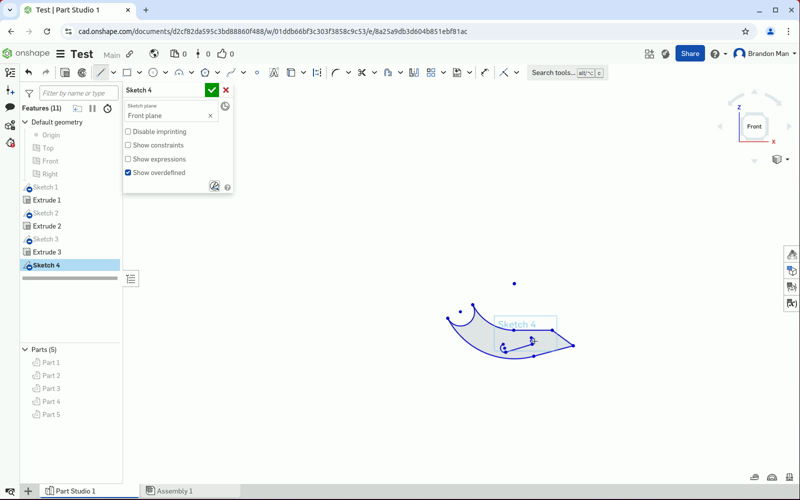
mouse_move(531, 337)
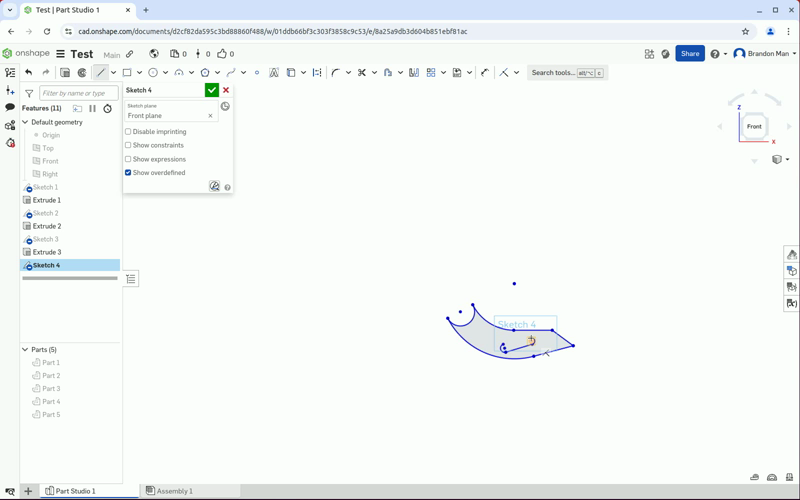
scroll(6)
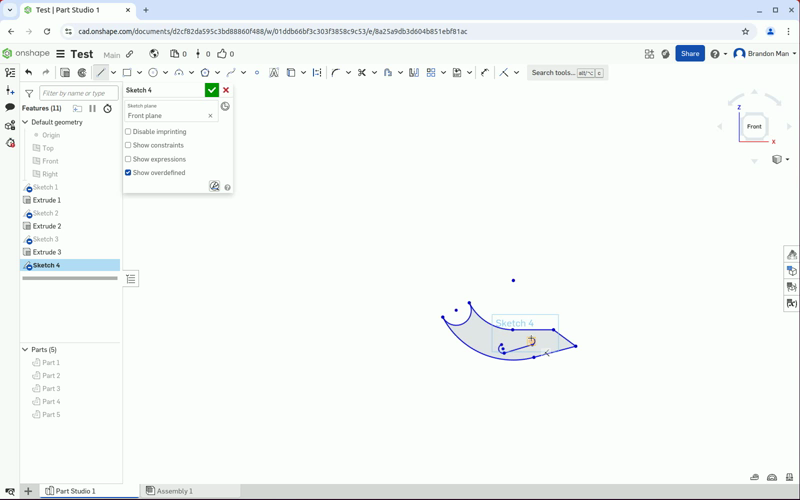
scroll(6)
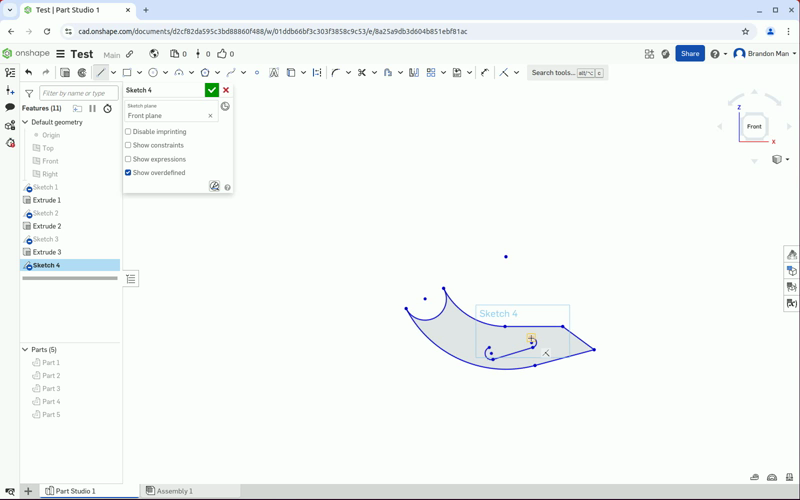
scroll(6)
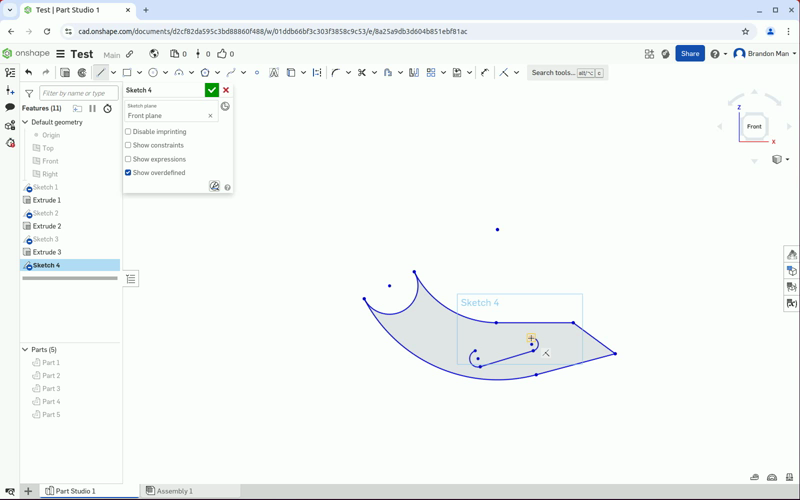
scroll(6)
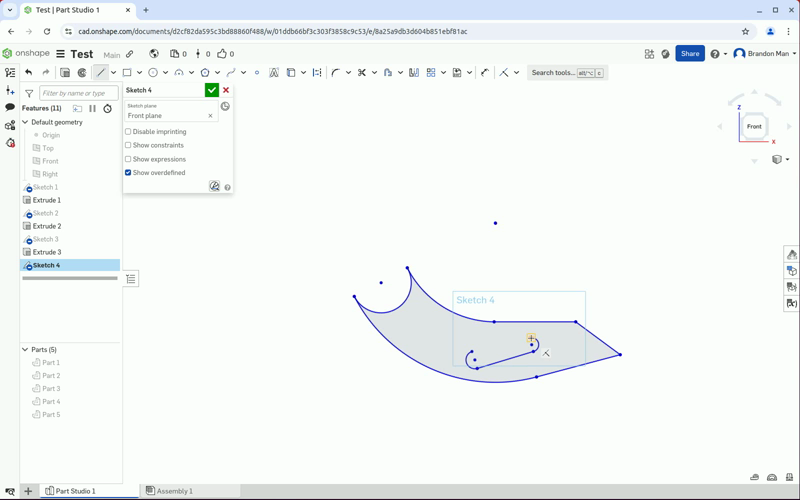
scroll(6)
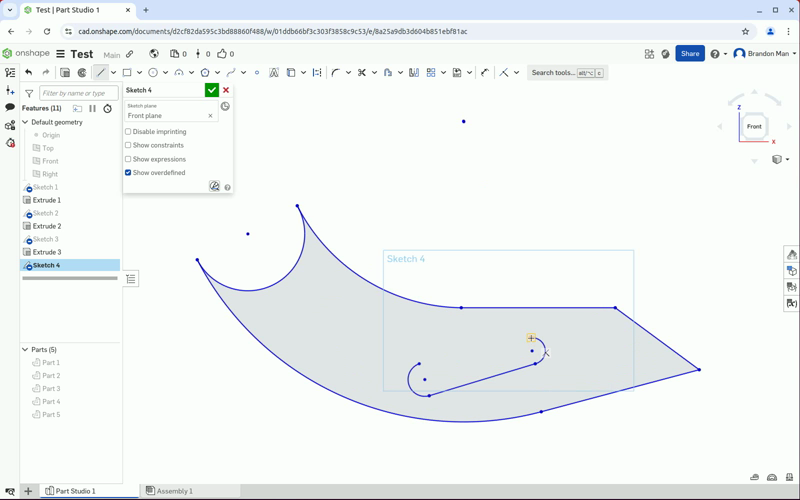
scroll(6)
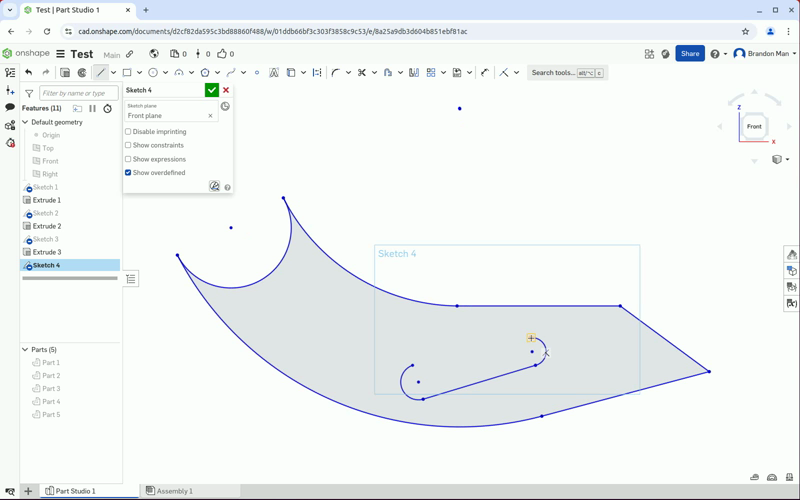
scroll(6)
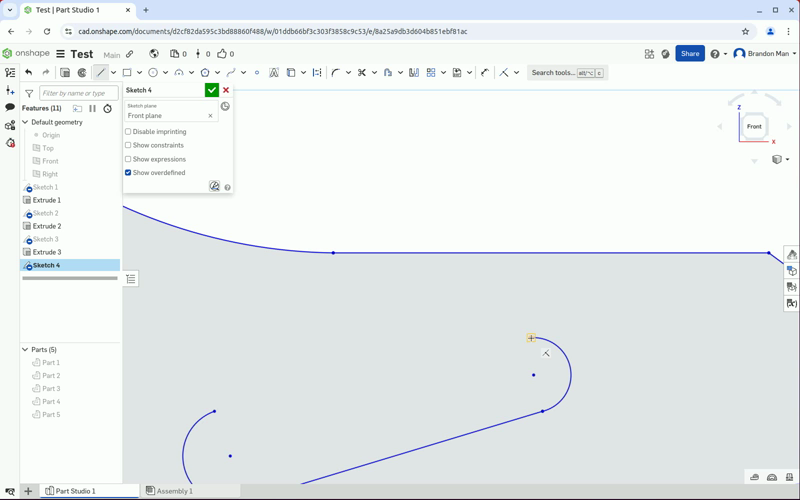
click(531, 337)
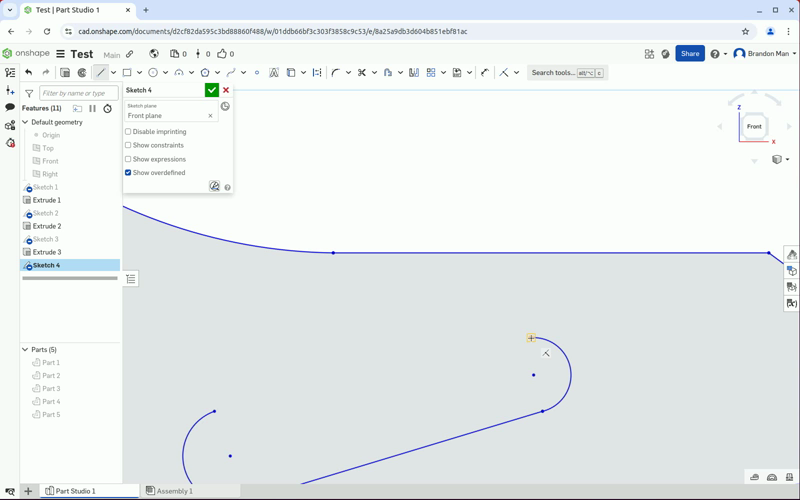
scroll(-6)
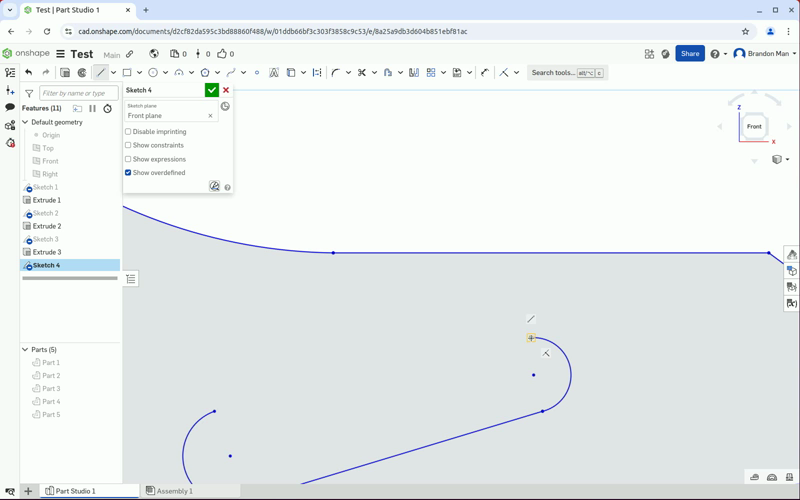
scroll(-6)
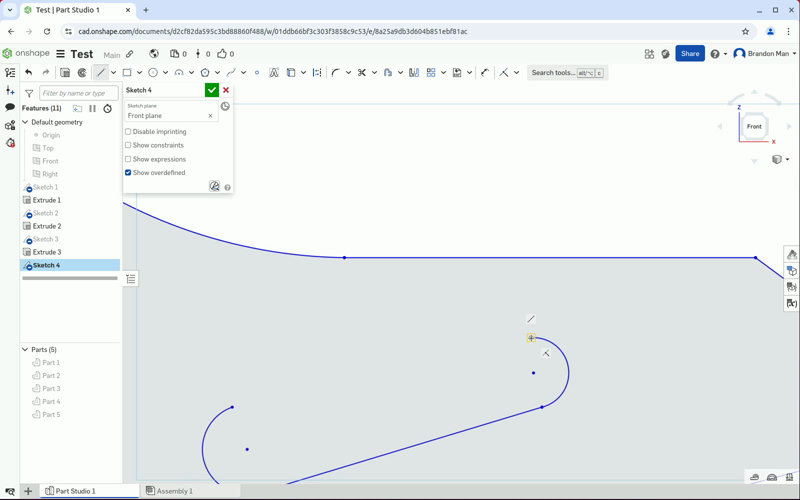
scroll(-6)
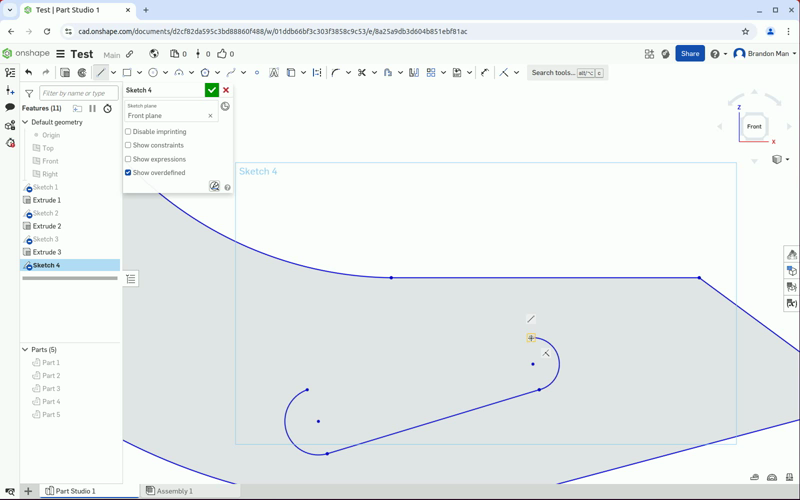
scroll(-6)
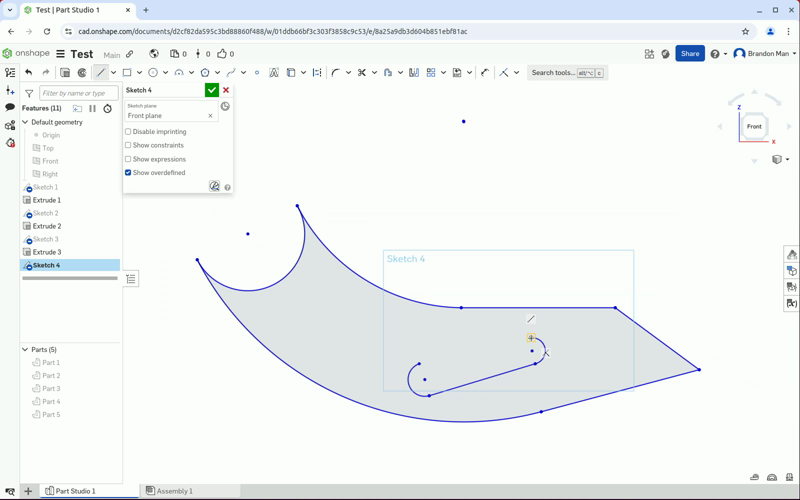
scroll(-6)
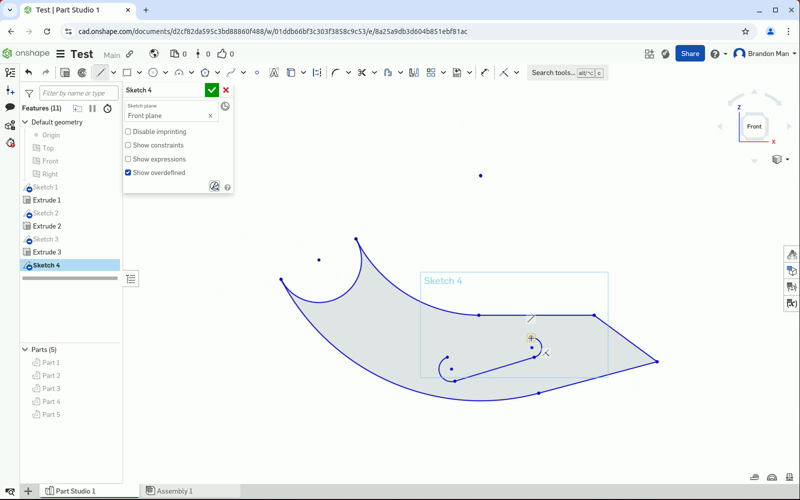
scroll(-6)
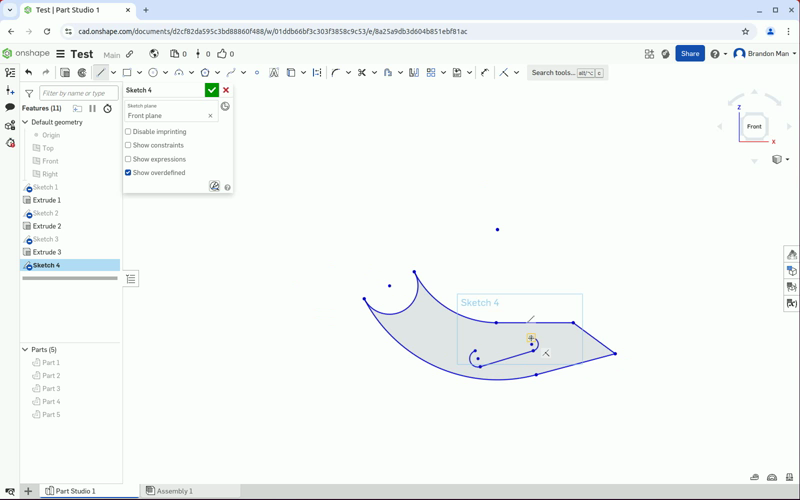
scroll(-6)
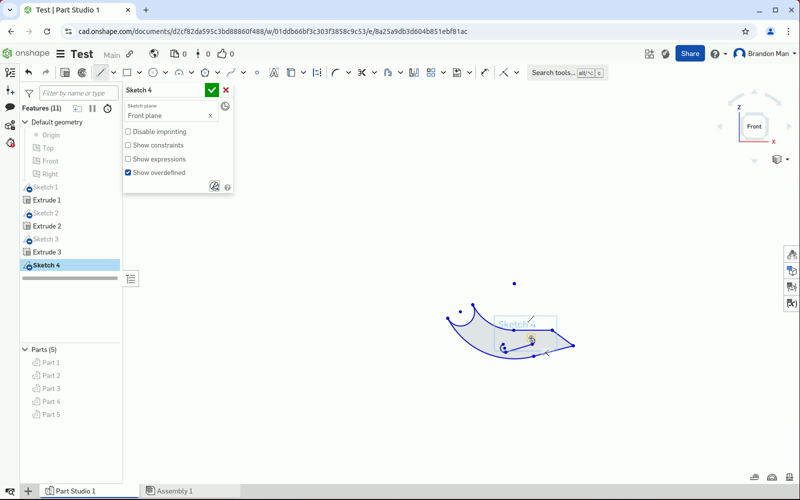
mouse_move(561, 337)
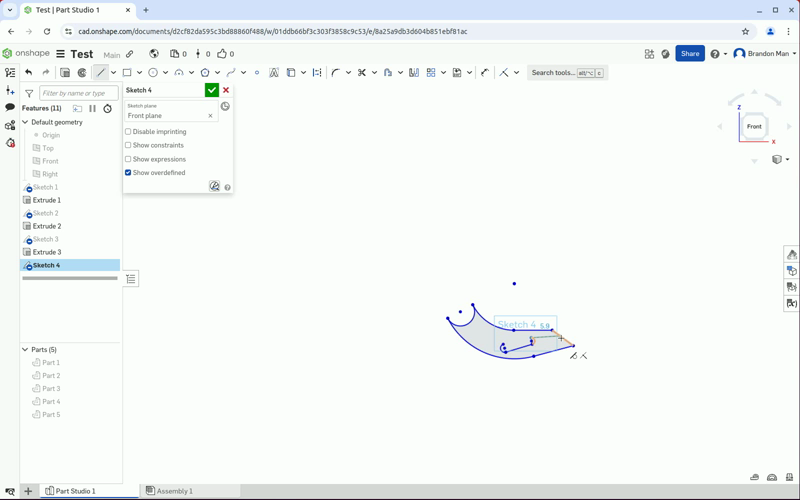
key_down(shift)
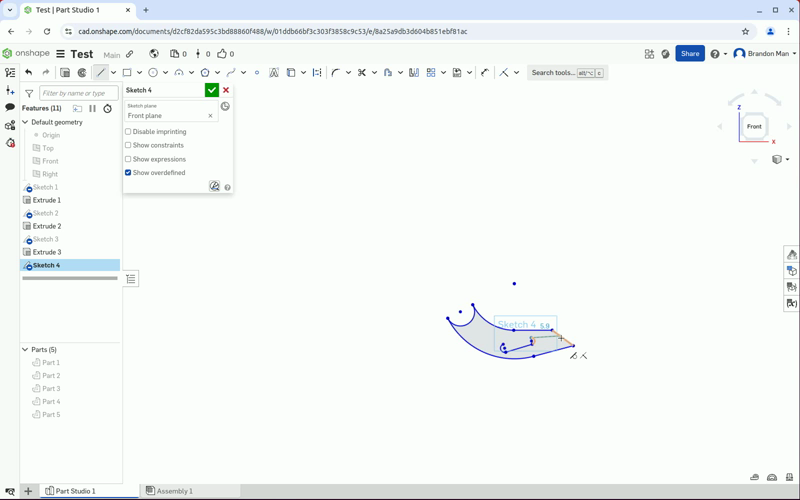
mouse_move(503, 344)
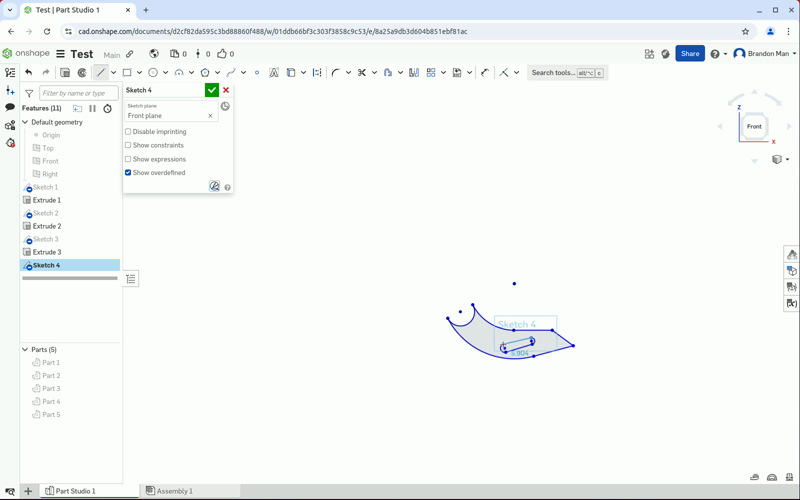
scroll(6)
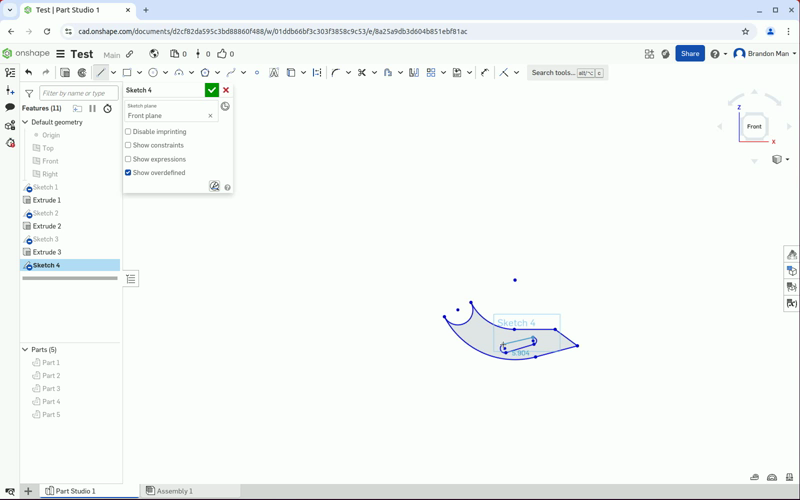
scroll(6)
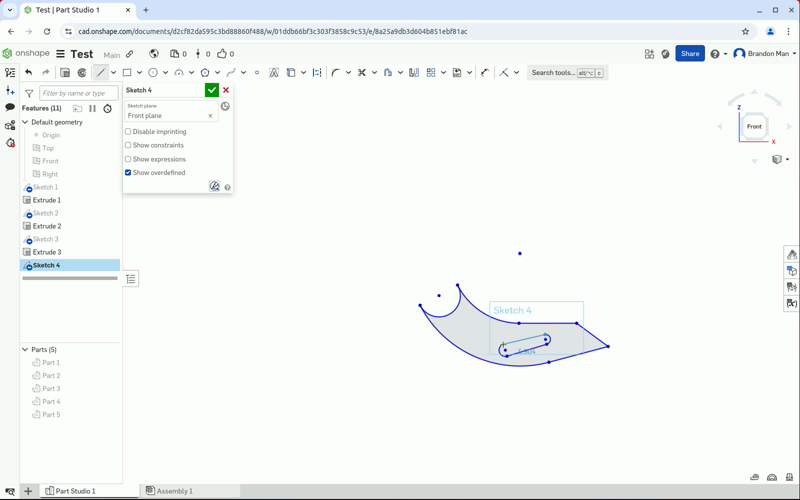
scroll(6)
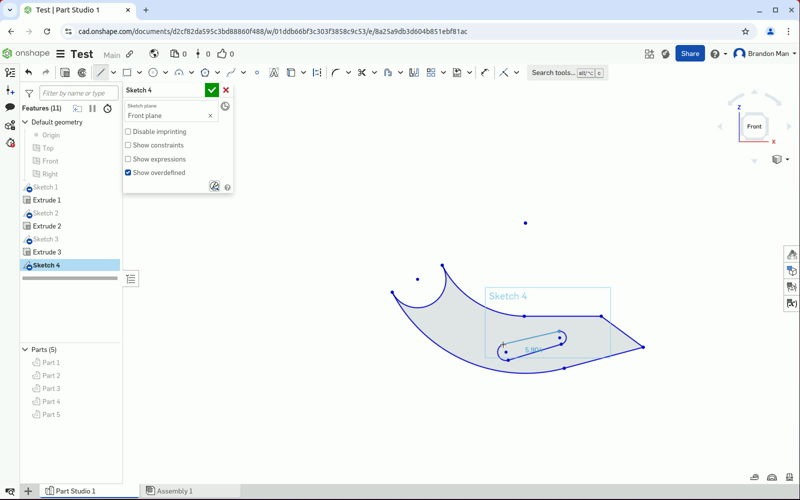
scroll(6)
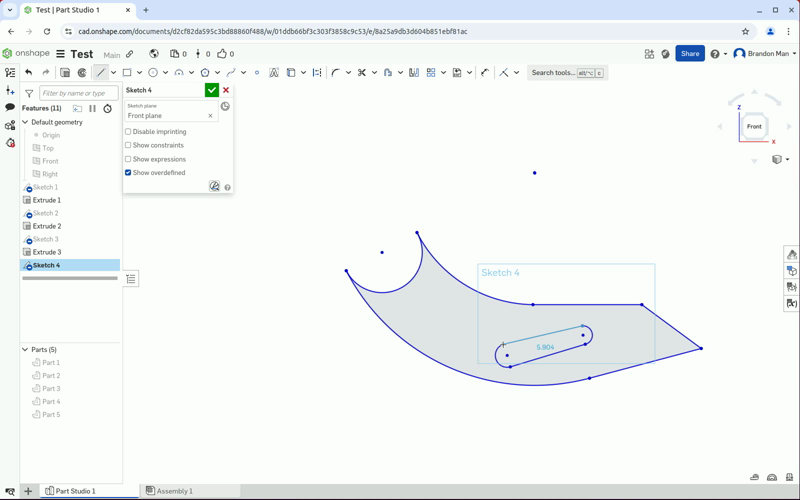
scroll(6)
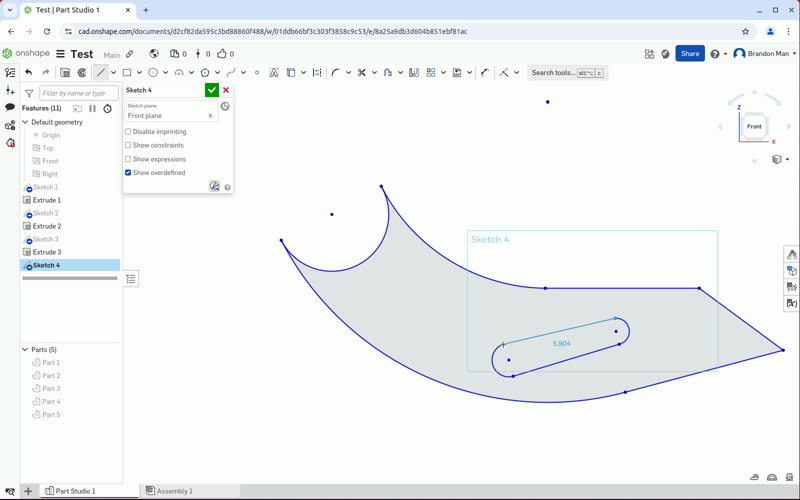
scroll(6)
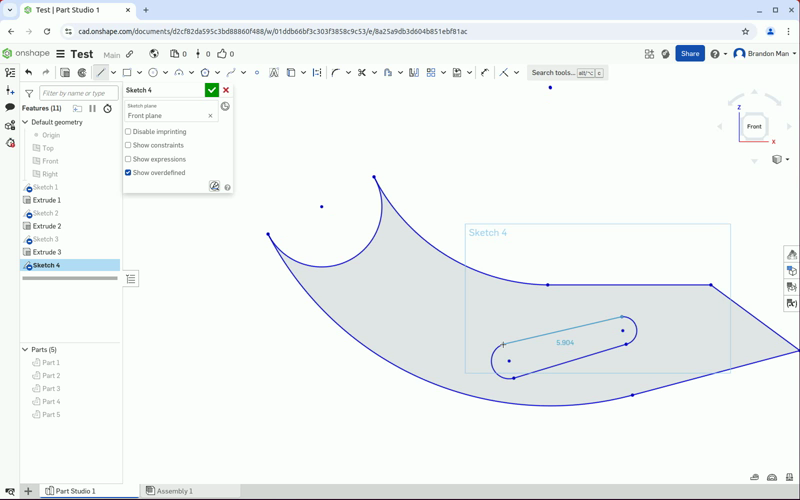
scroll(6)
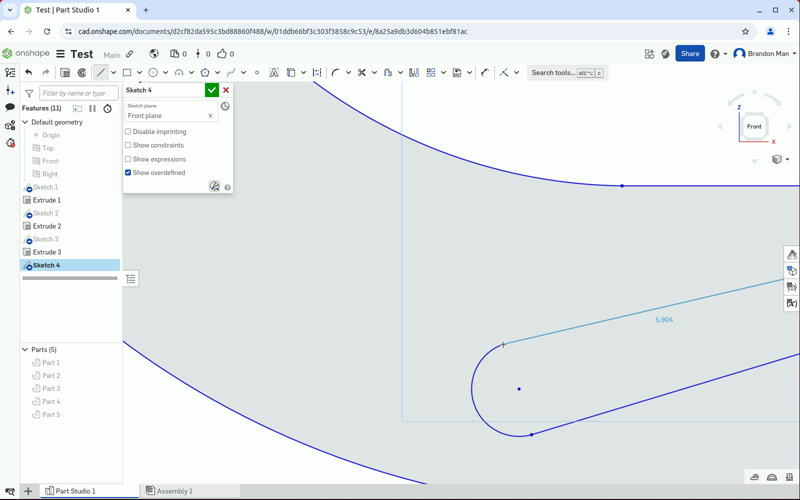
key_up(shift)
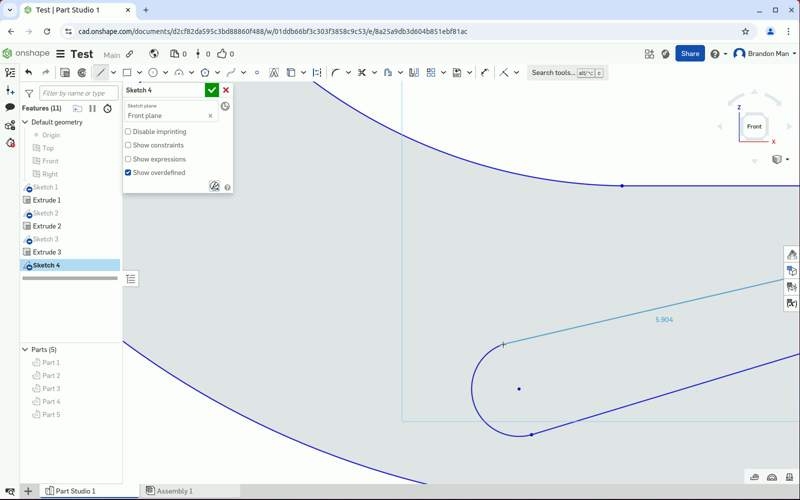
click(503, 344)
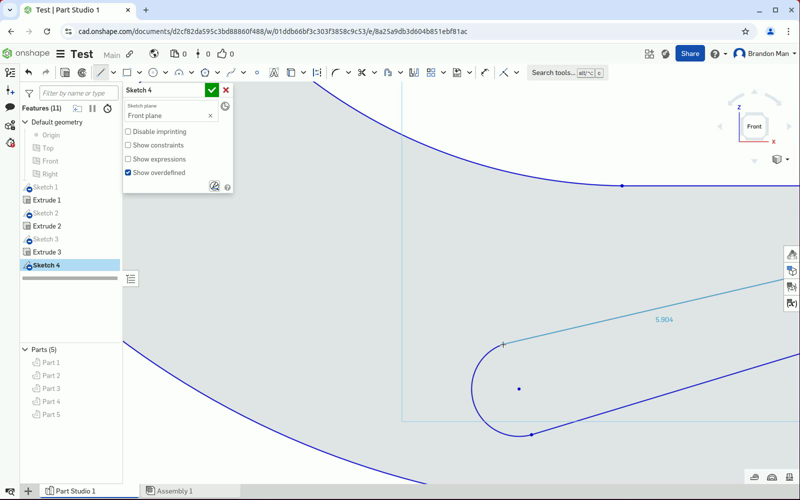
scroll(-6)
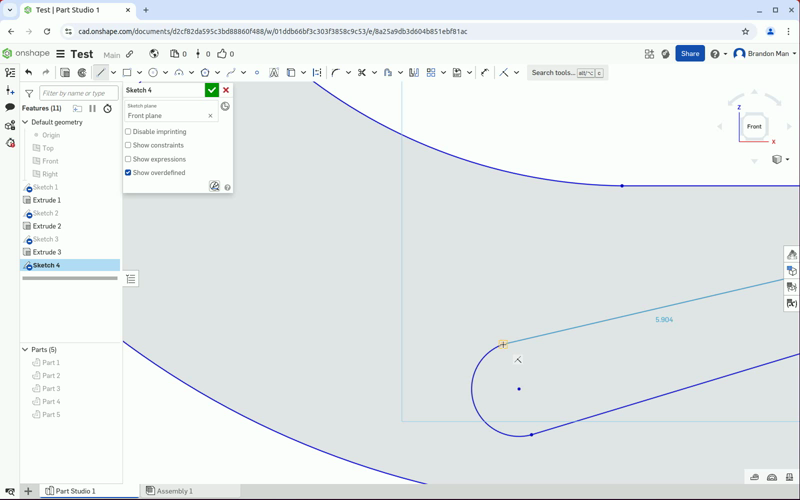
scroll(-6)
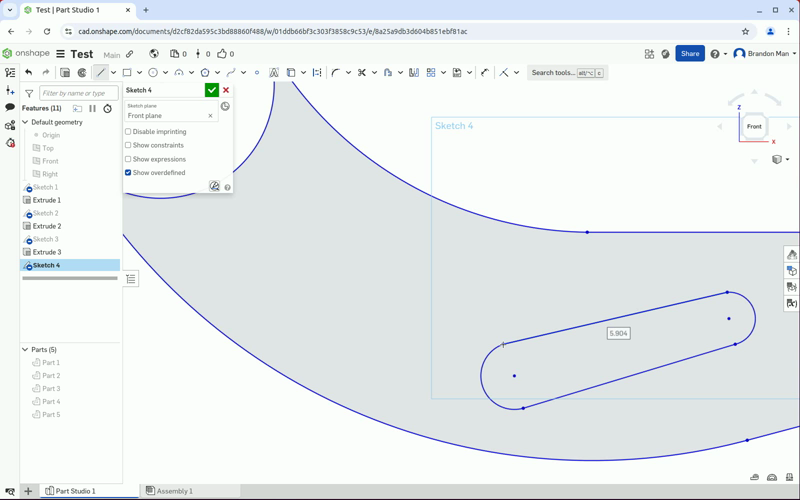
scroll(-6)
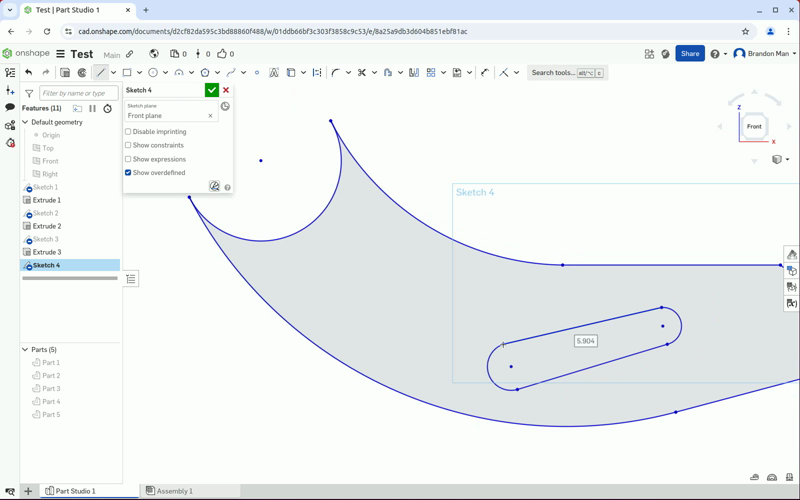
scroll(-6)
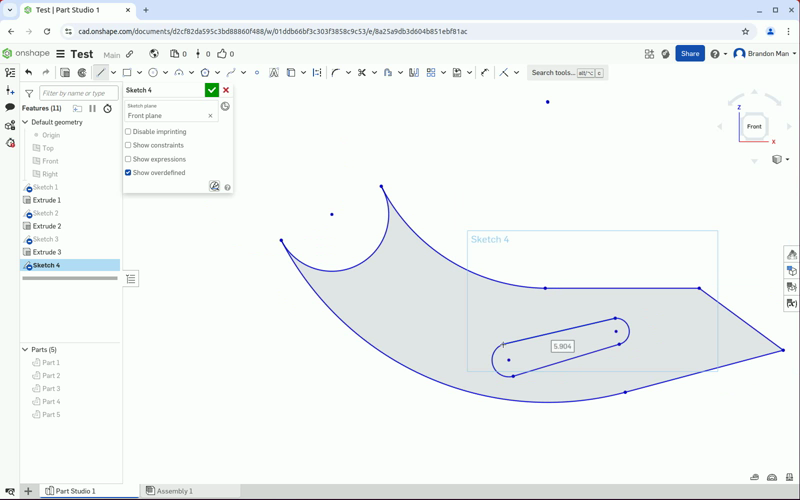
scroll(-6)
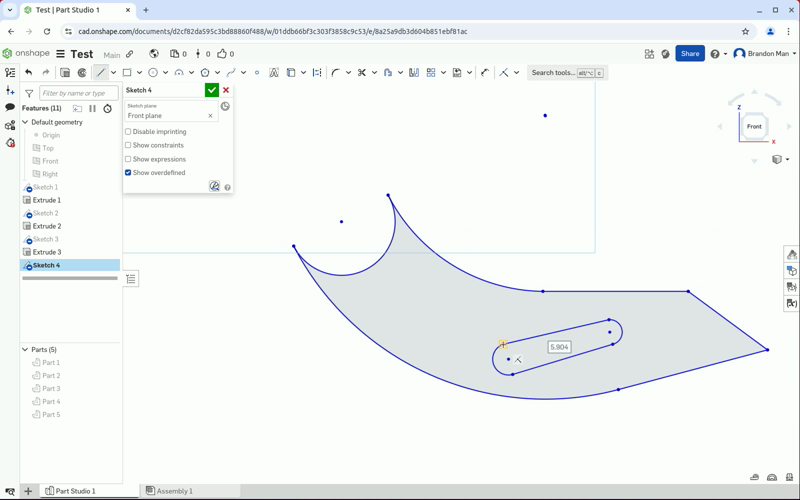
scroll(-6)
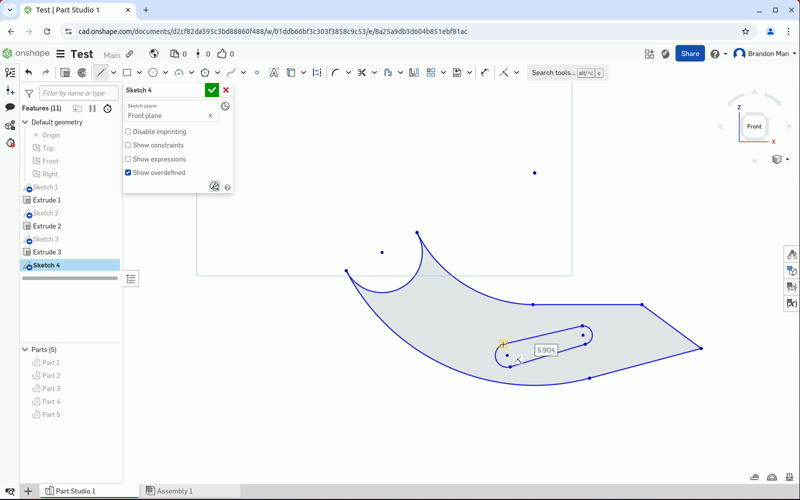
scroll(-6)
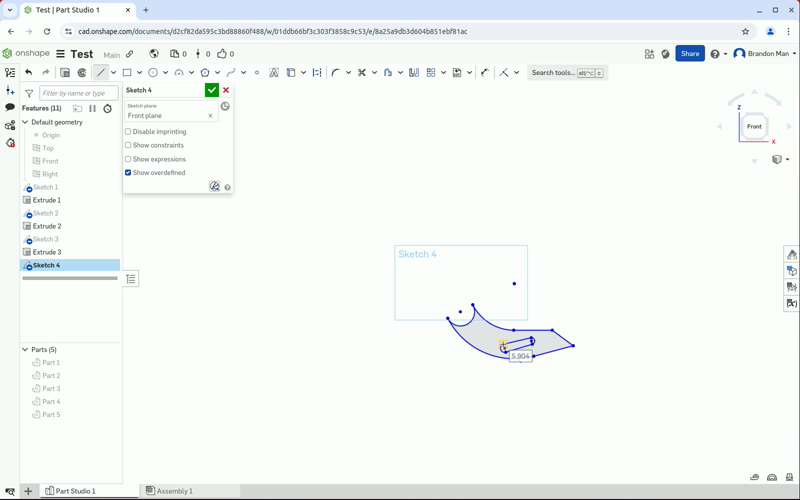
key(esc)
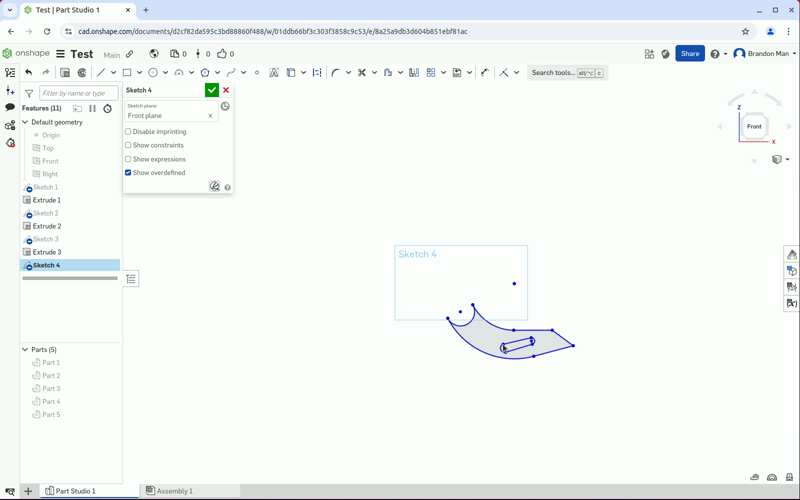
mouse_move(494, 336)
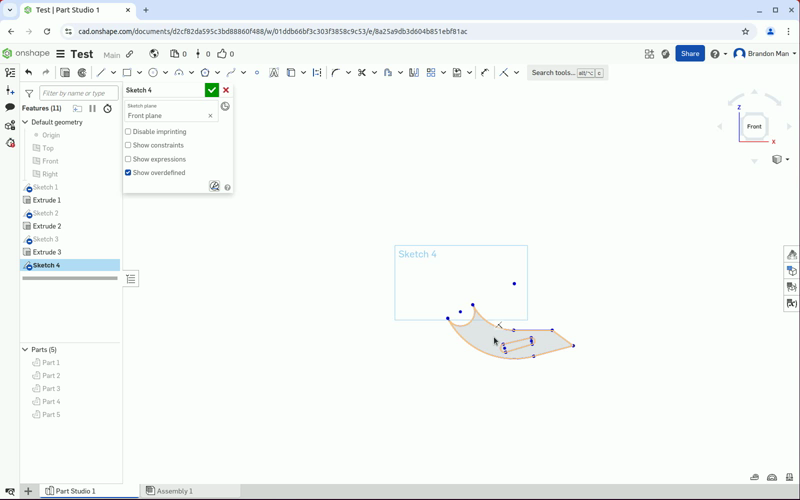
click(494, 336)
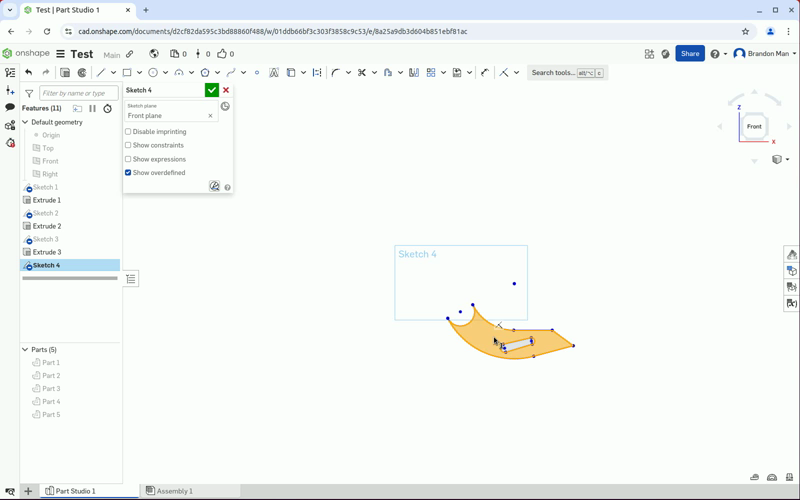
mouse_move(73, 352)
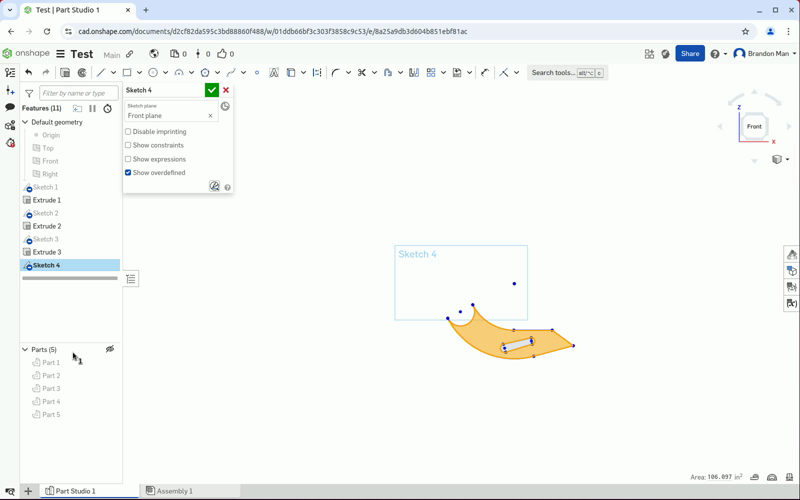
key(shift+y)
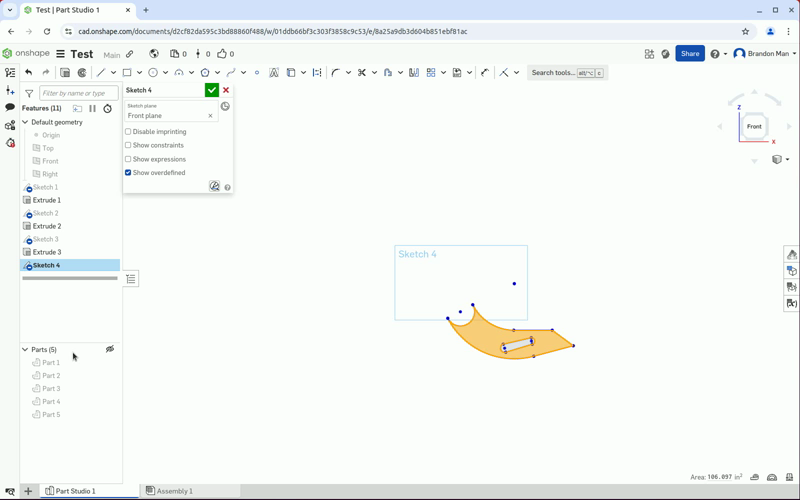
key(shift+e)
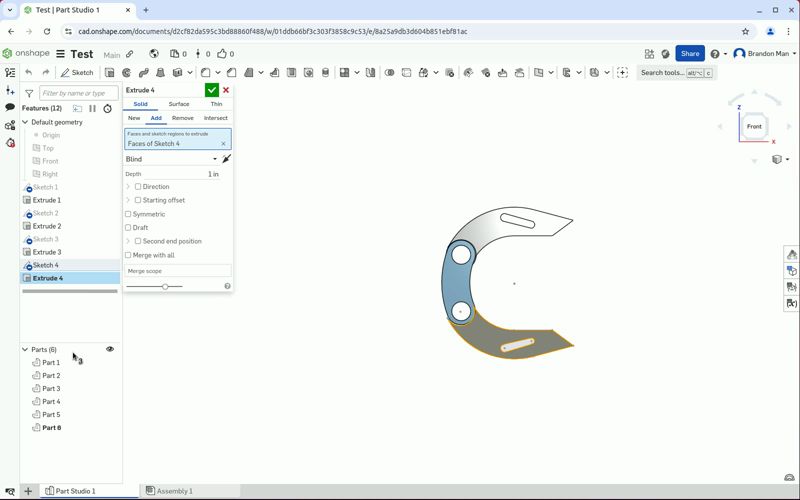
mouse_move(143, 106)
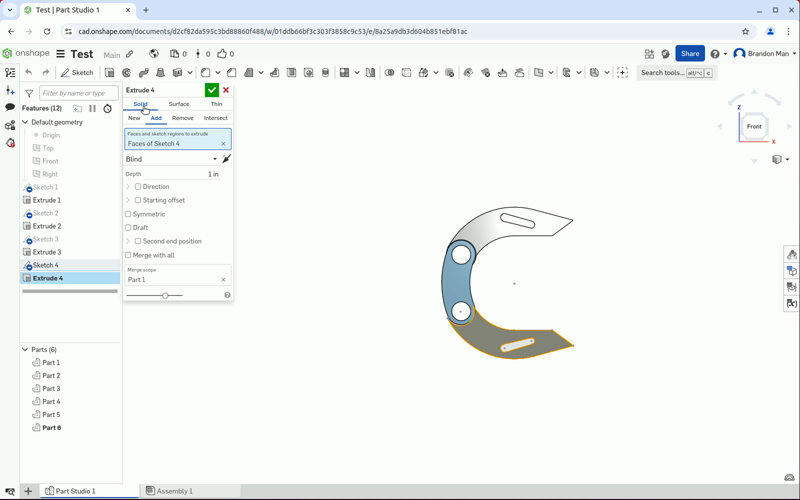
click(143, 106)
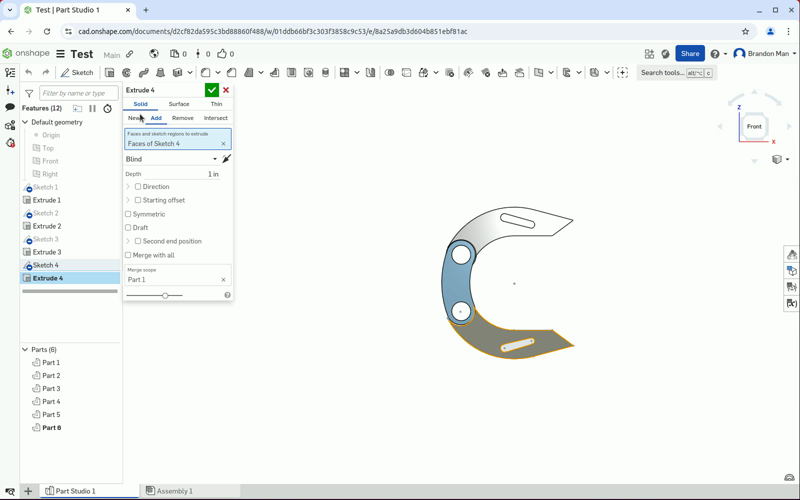
mouse_move(137, 120)
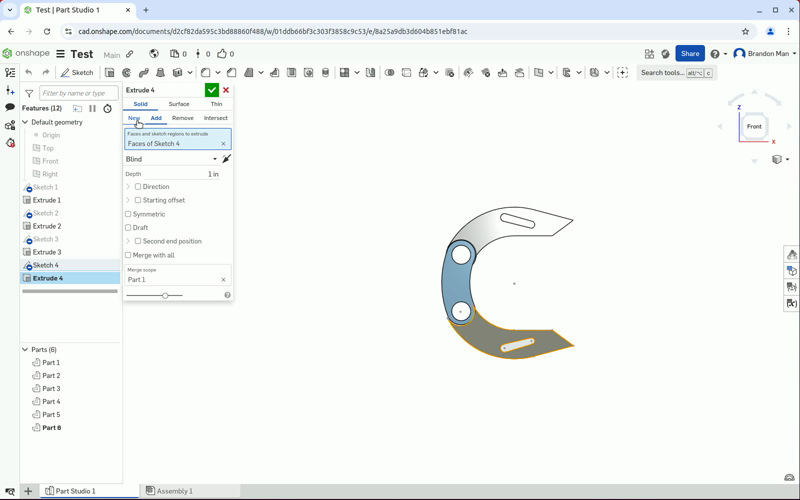
click(137, 120)
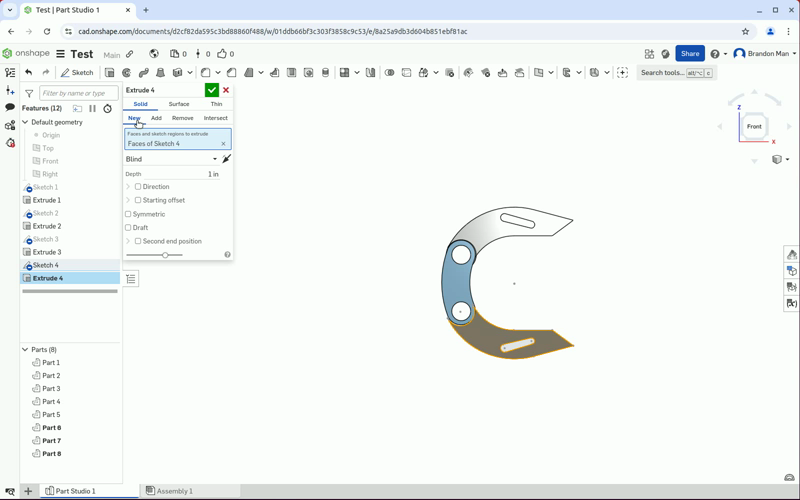
key(tab, 4)
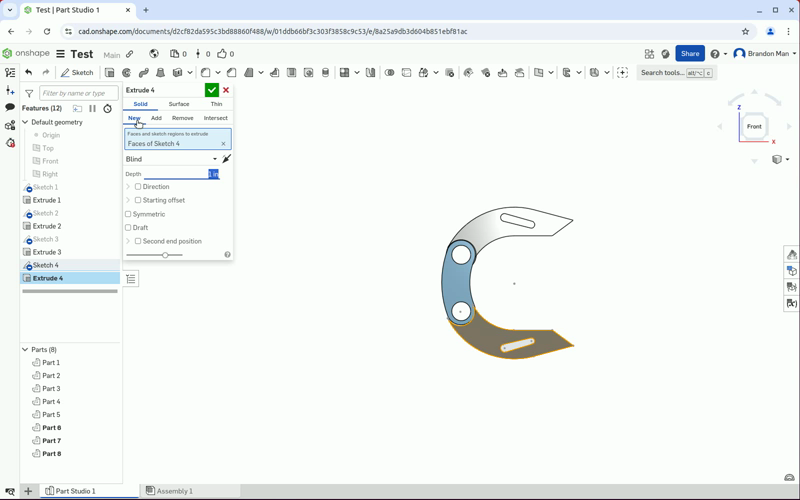
text(3.852)
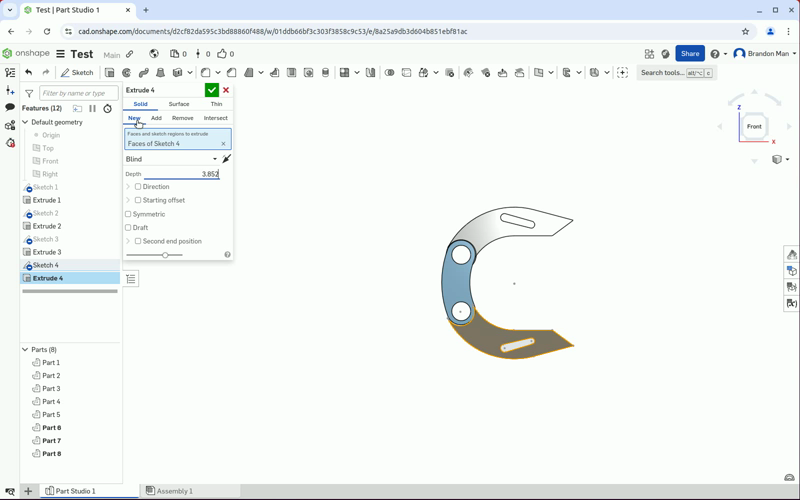
key(tab, 3)
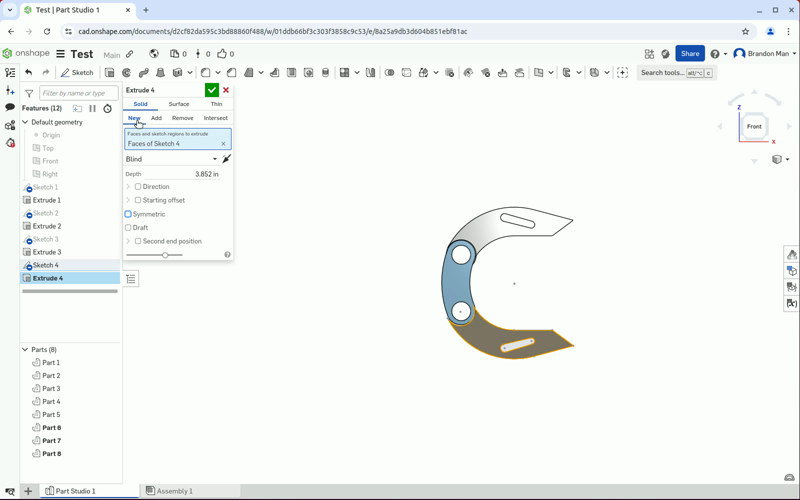
key(space)
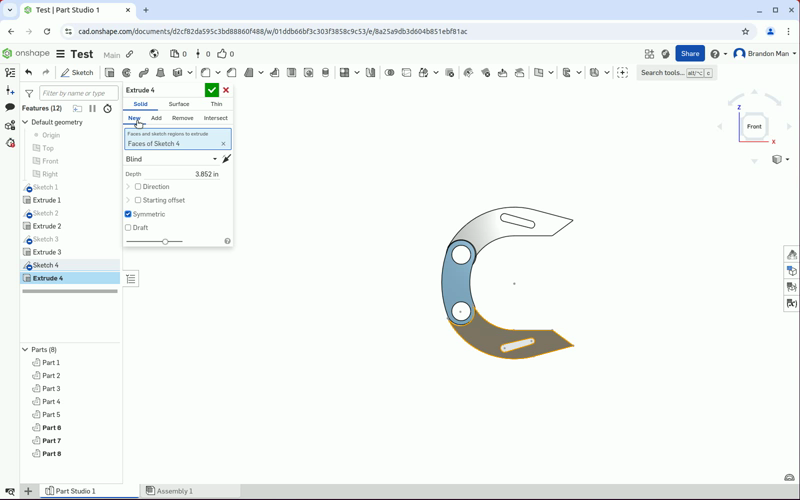
key(enter)
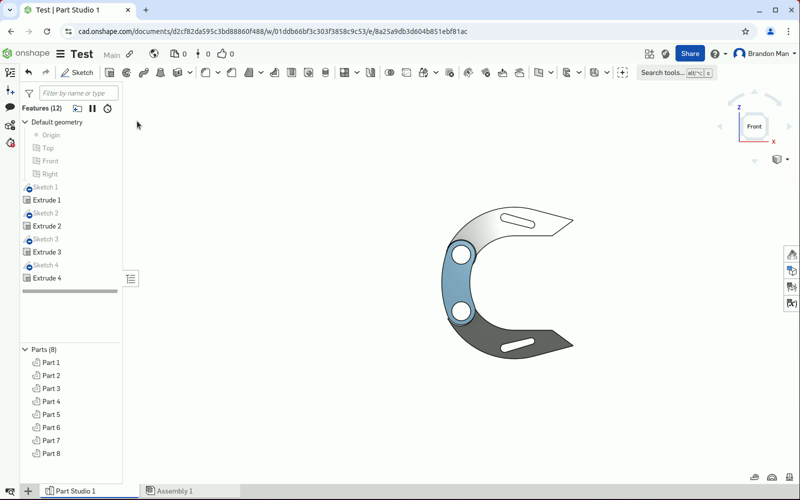
key(shift+h)
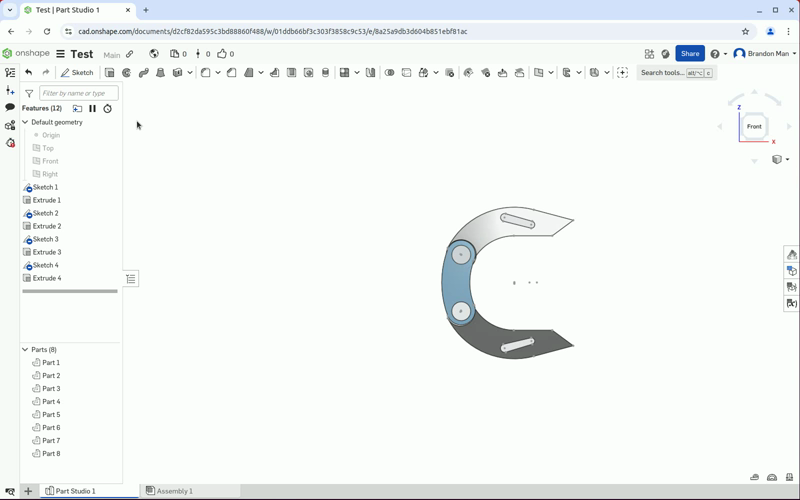
key(shift+h)
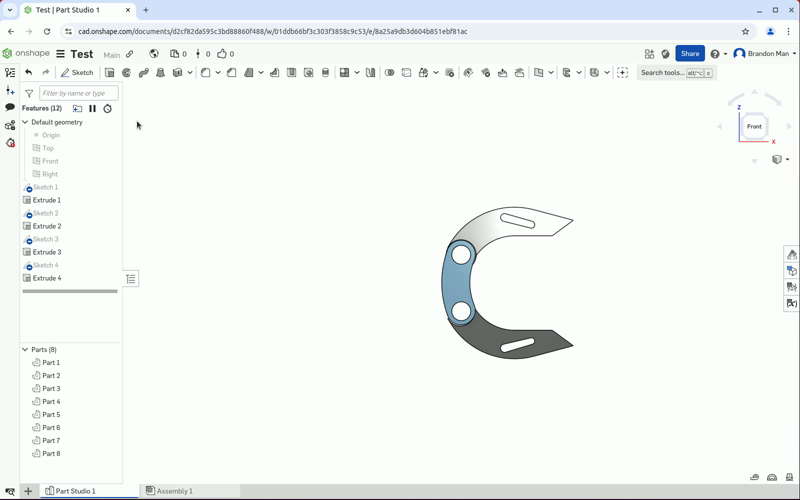
mouse_move(73, 189)
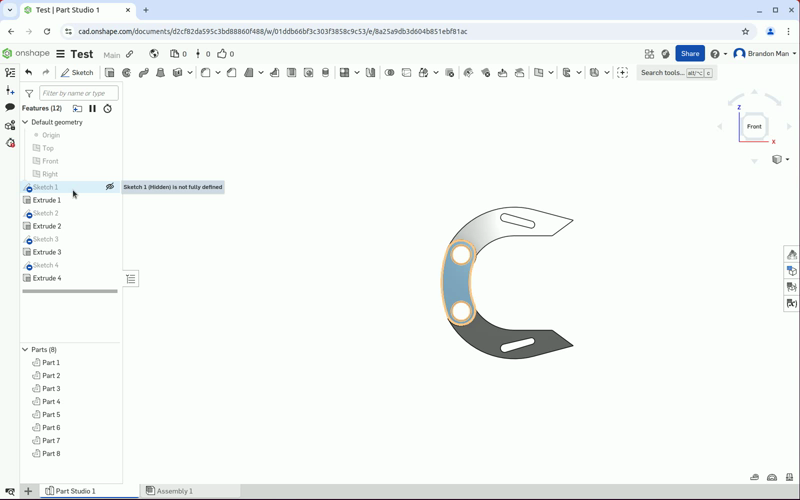
click(73, 189)
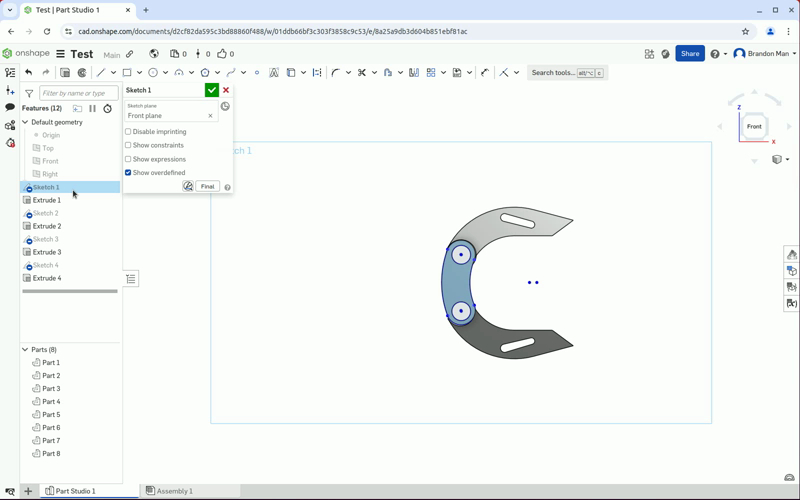
mouse_move(229, 92)
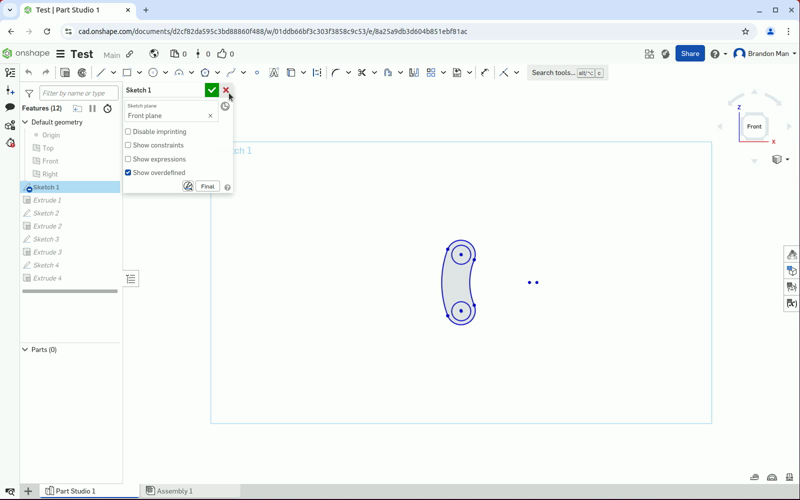
click(229, 92)
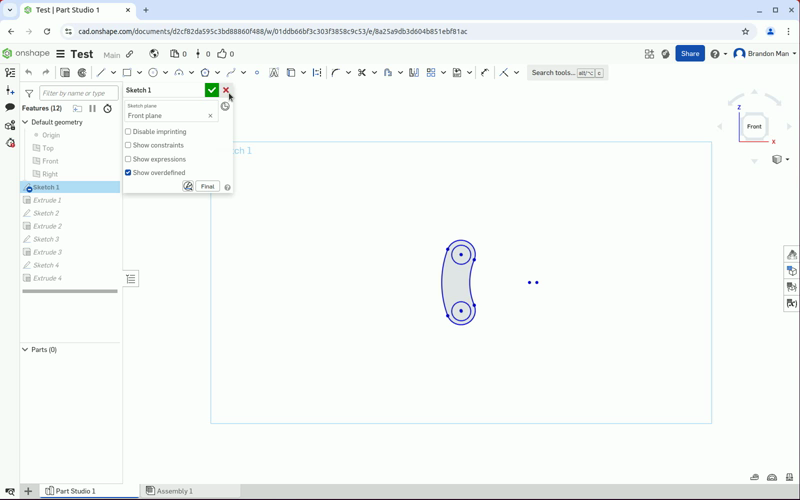
key(shift+s)
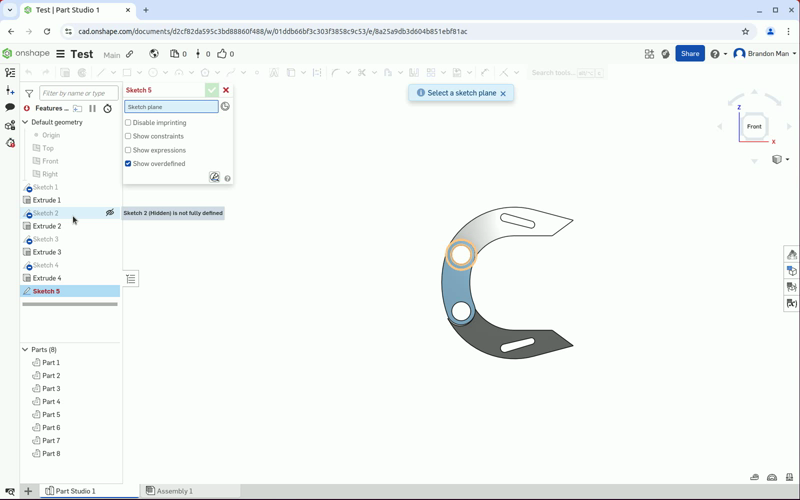
scroll(3)
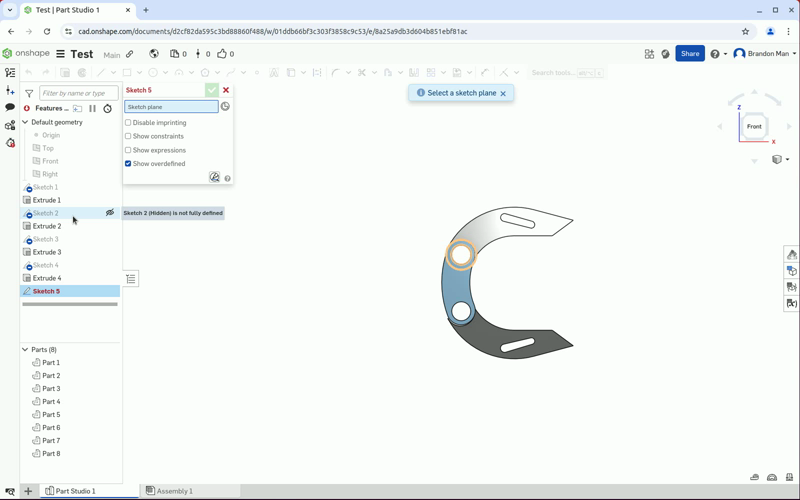
mouse_move(73, 163)
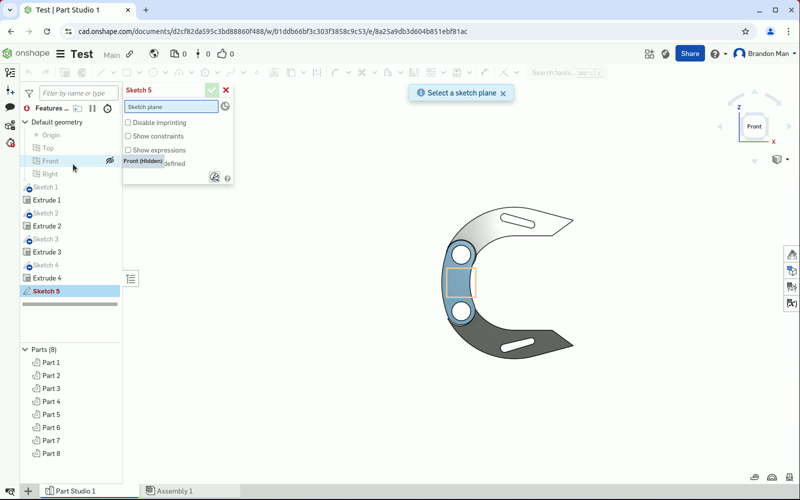
click(73, 163)
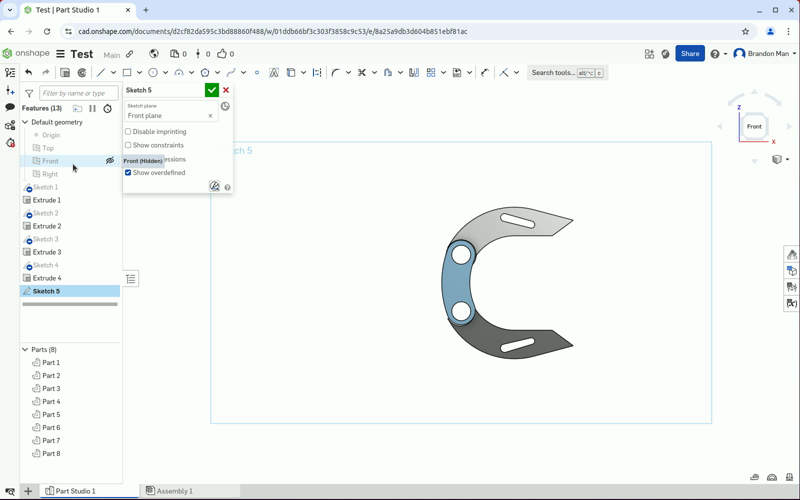
mouse_move(73, 352)
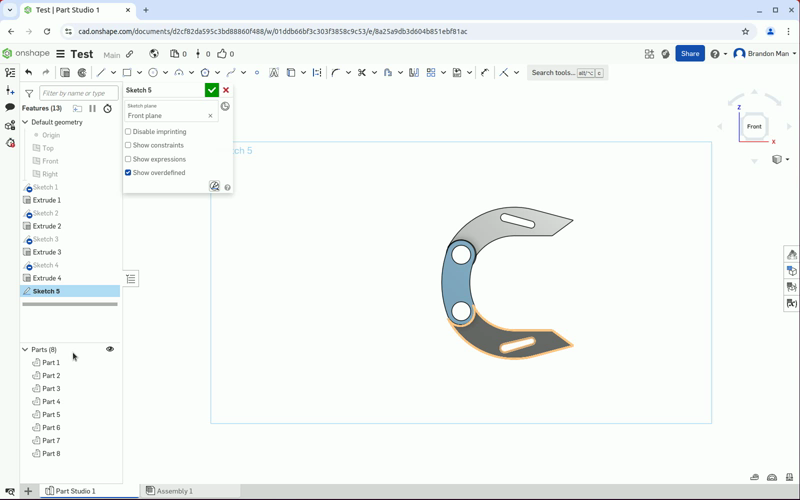
key(y)
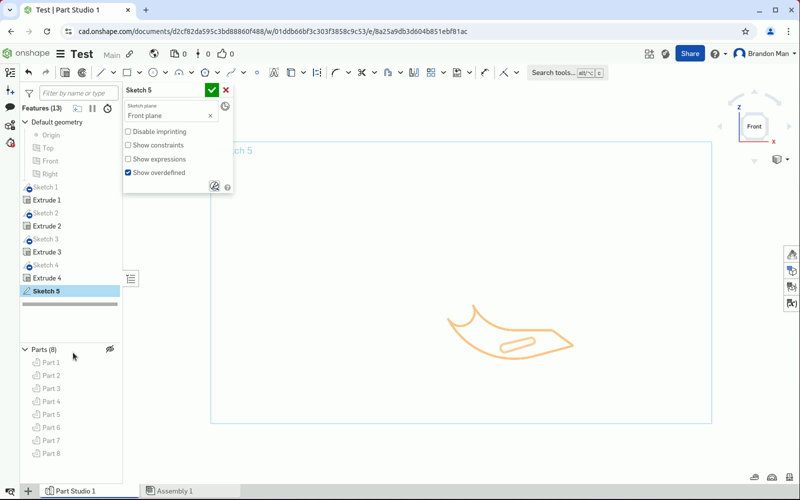
key(c)
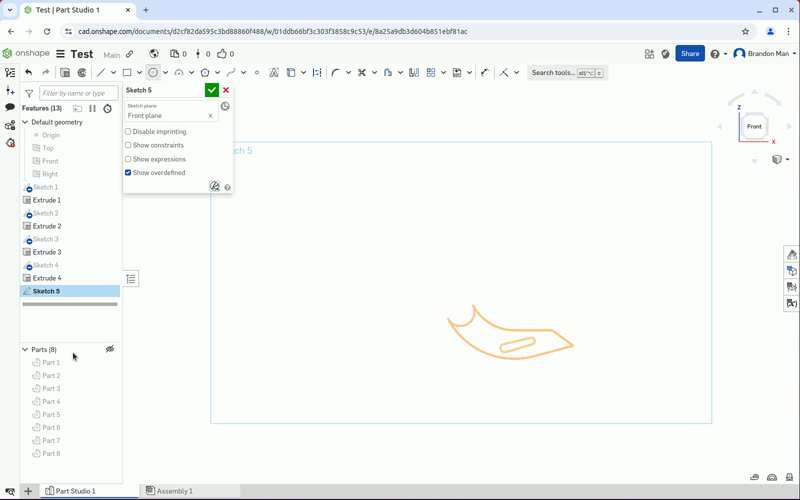
key_down(shift)
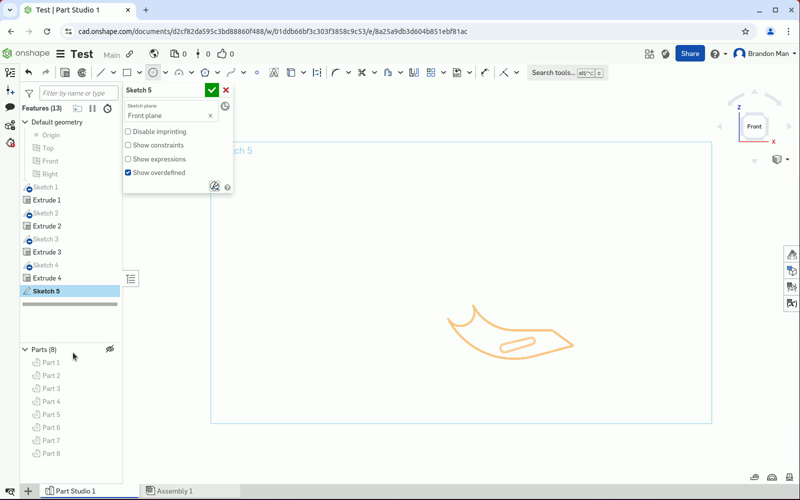
mouse_move(461, 311)
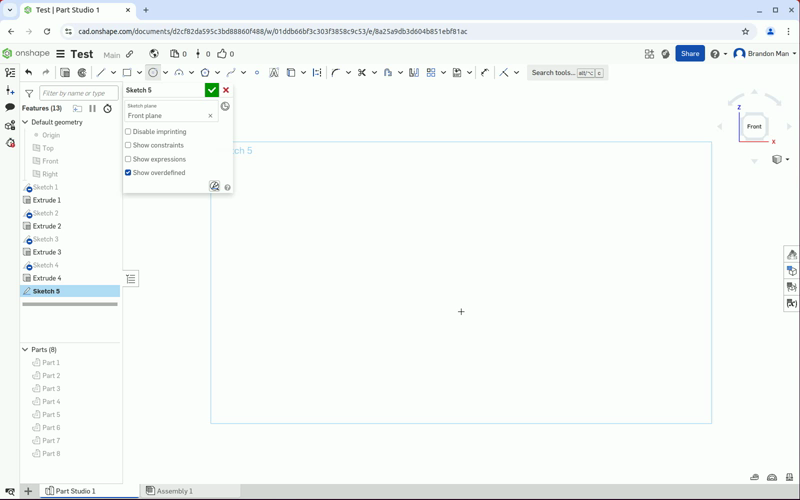
click(461, 311)
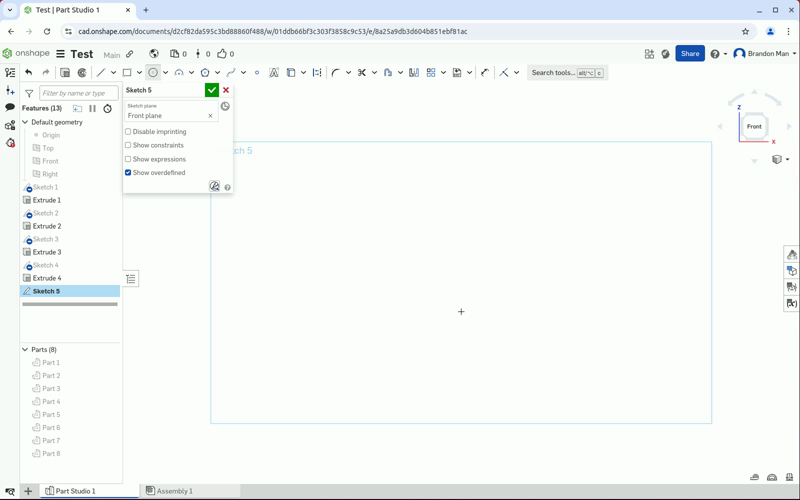
key_up(shift)
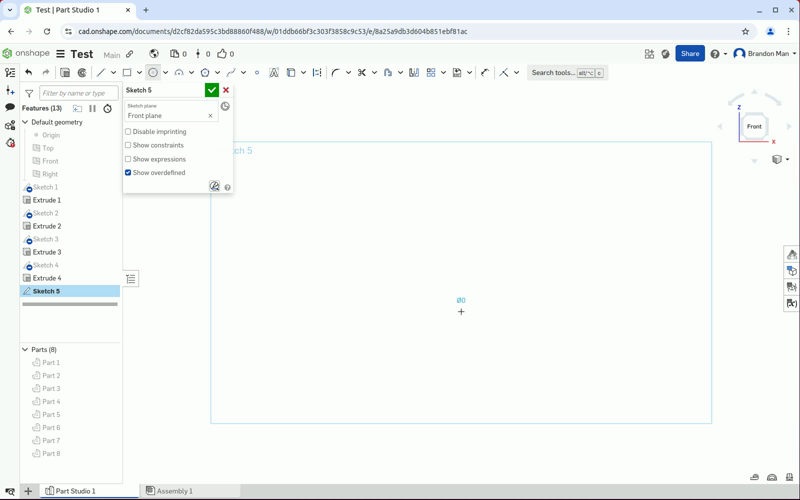
mouse_move(476, 311)
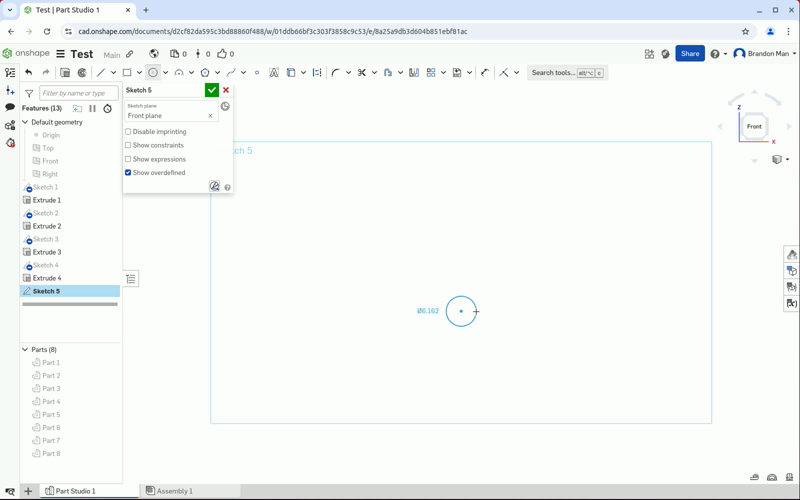
click(476, 311)
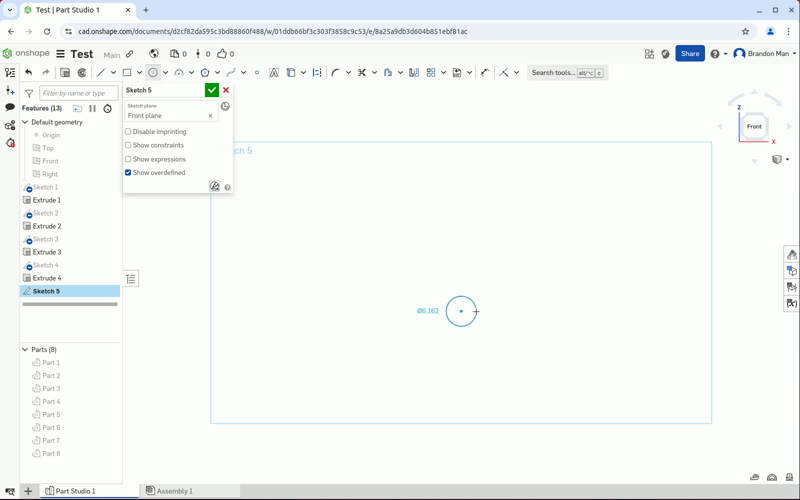
key(esc)
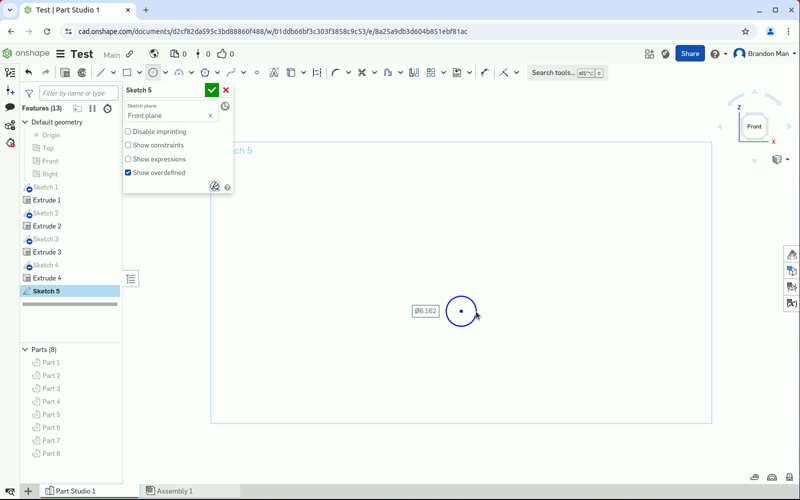
key(c)
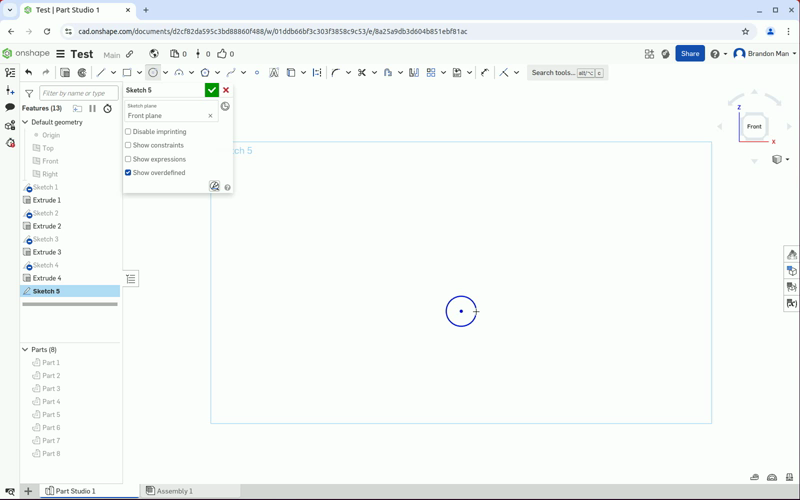
key_down(shift)
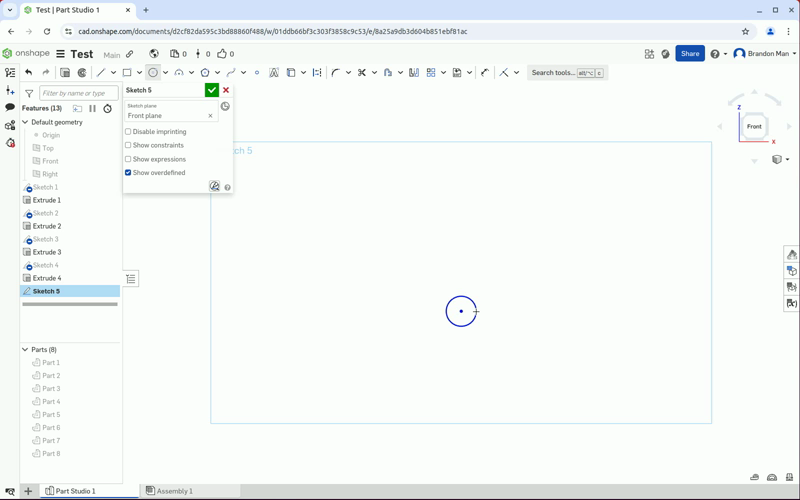
mouse_move(461, 311)
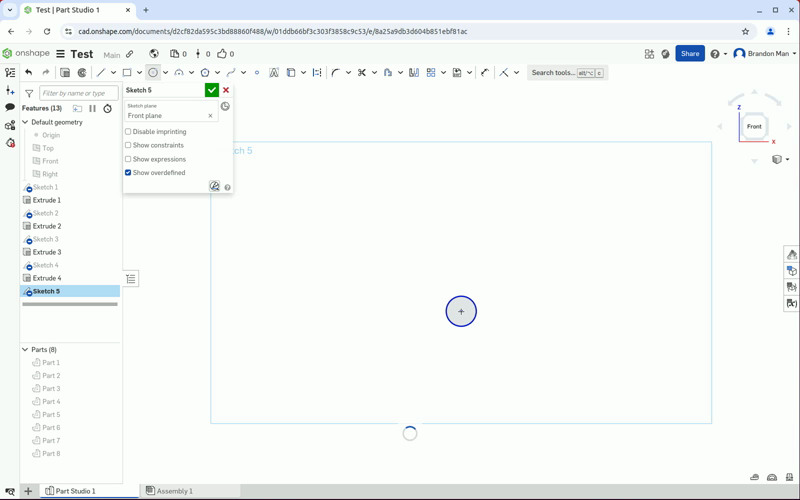
click(461, 311)
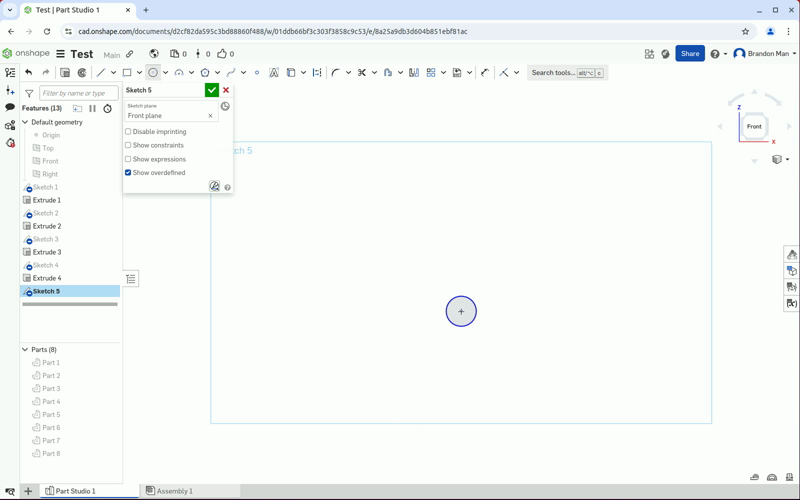
key_up(shift)
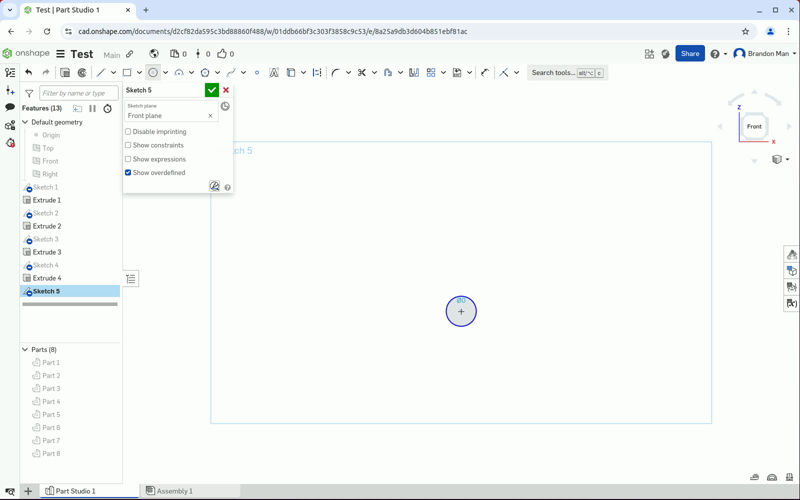
mouse_move(471, 311)
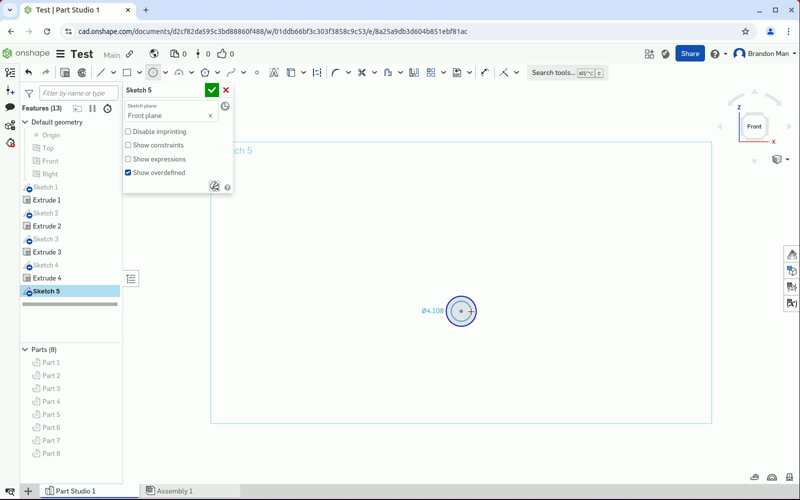
click(471, 311)
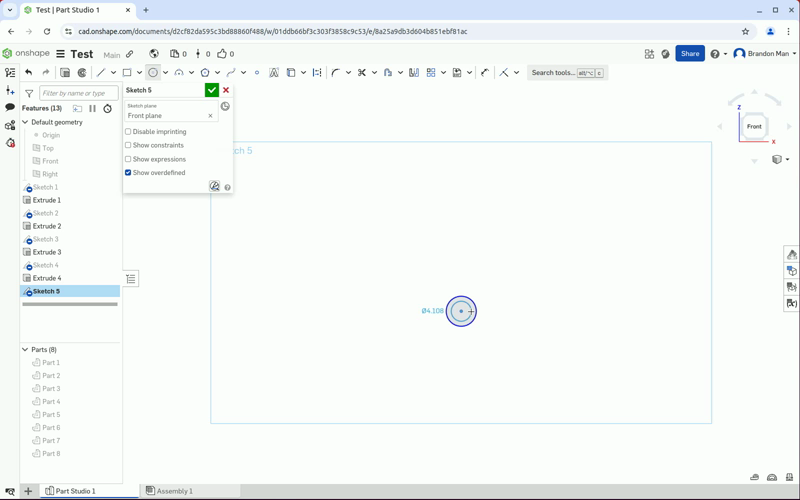
key(esc)
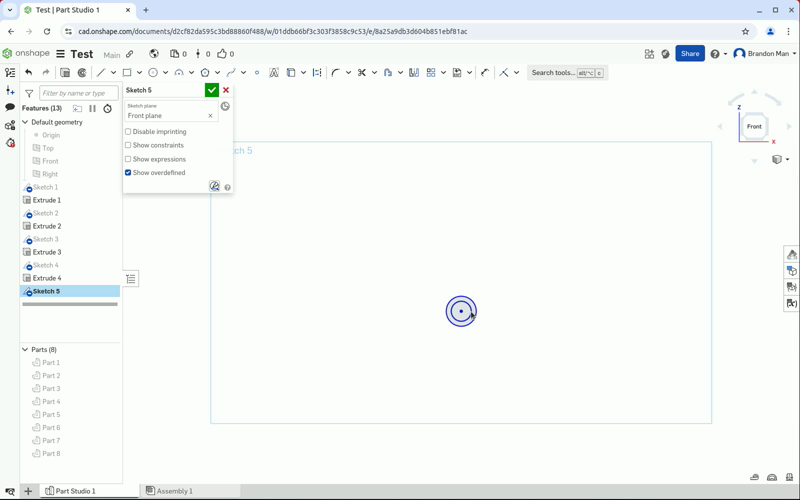
mouse_move(449, 316)
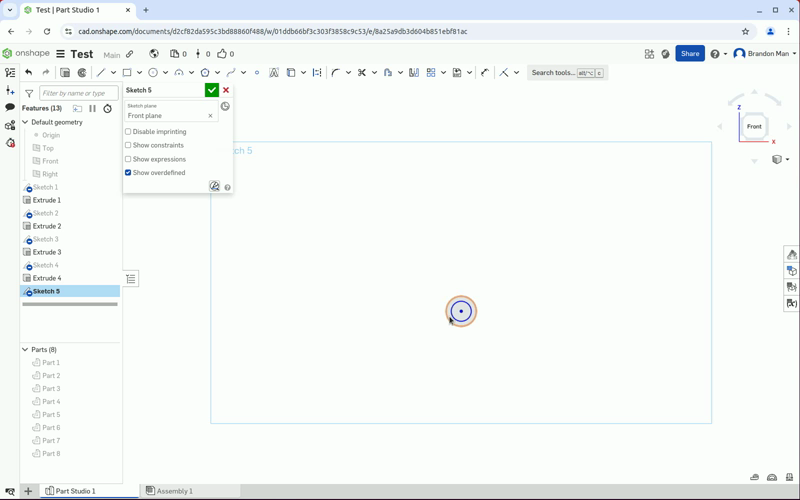
scroll(6)
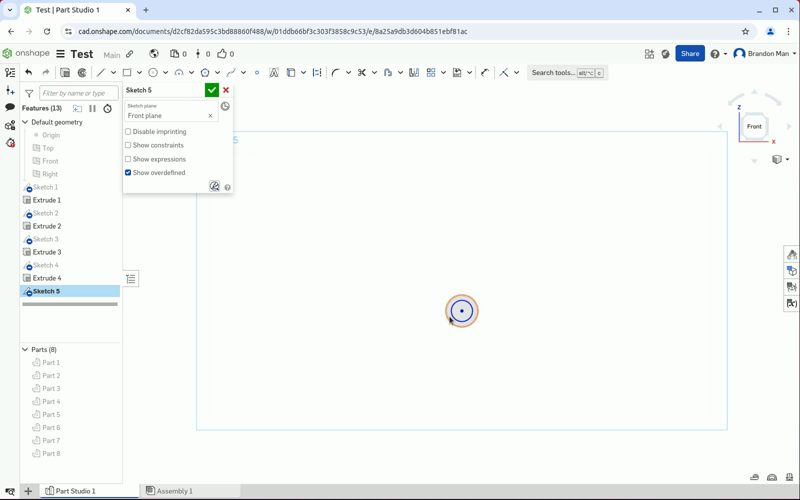
scroll(6)
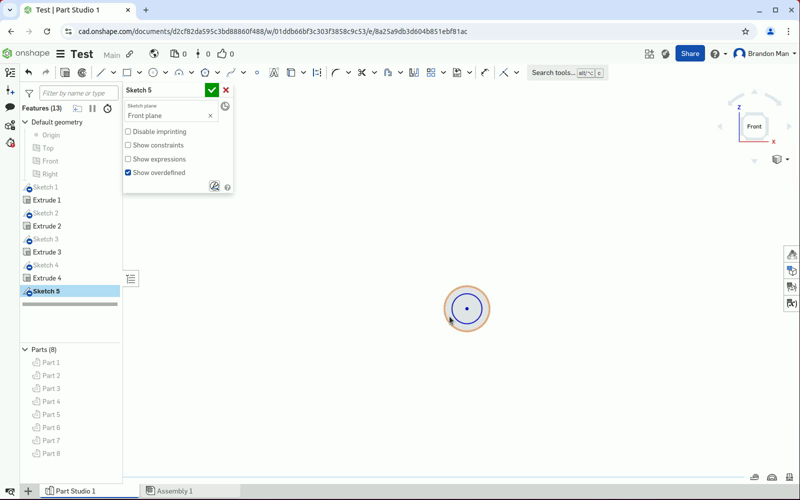
scroll(6)
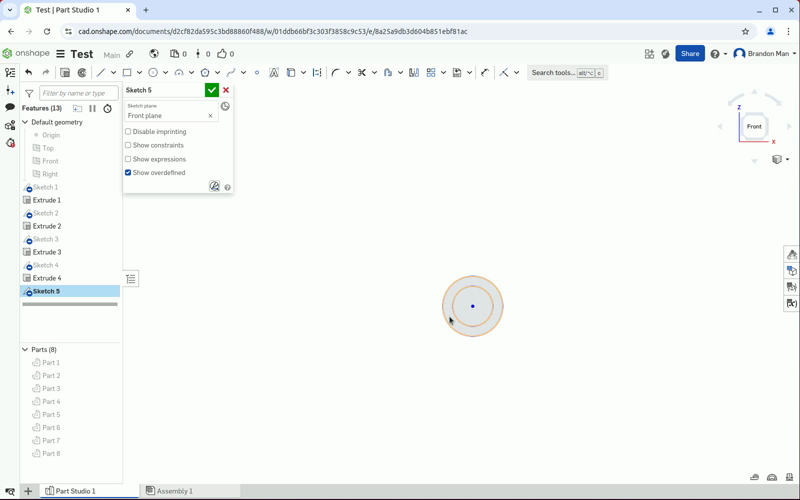
scroll(6)
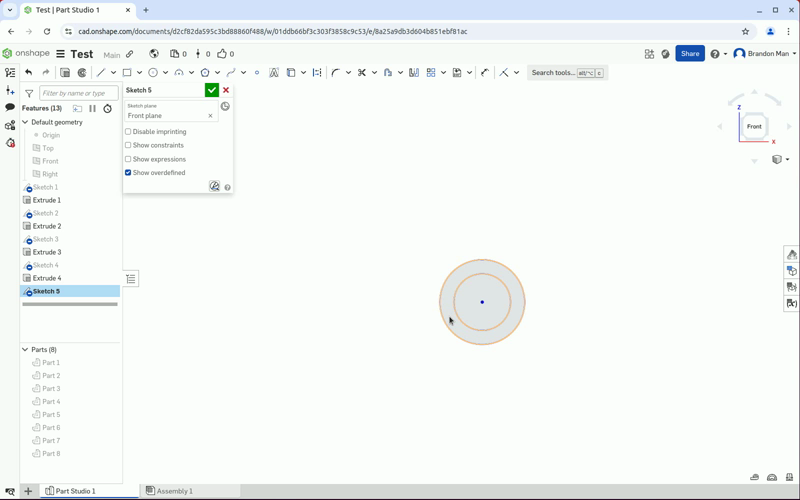
scroll(6)
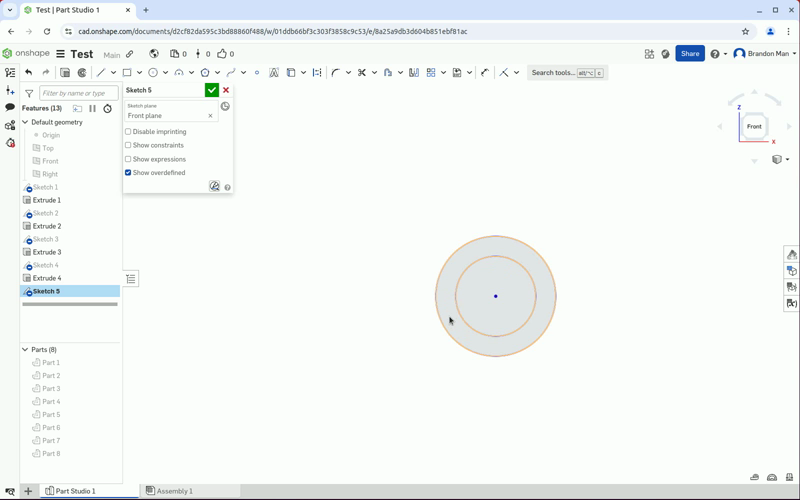
scroll(6)
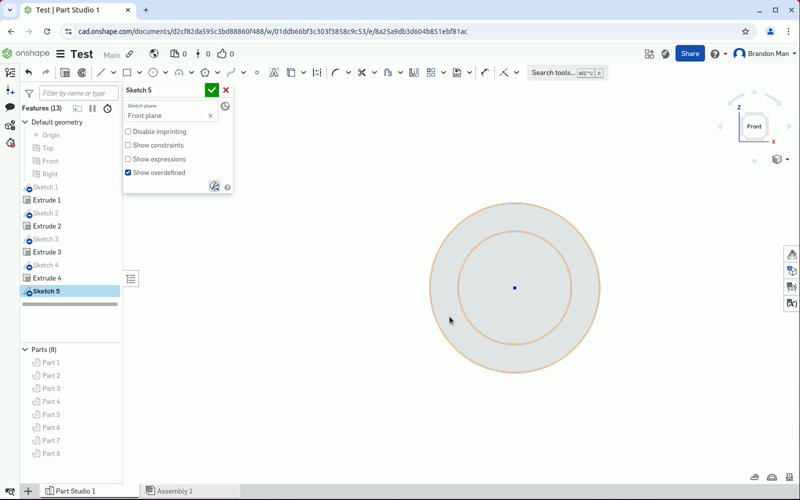
scroll(6)
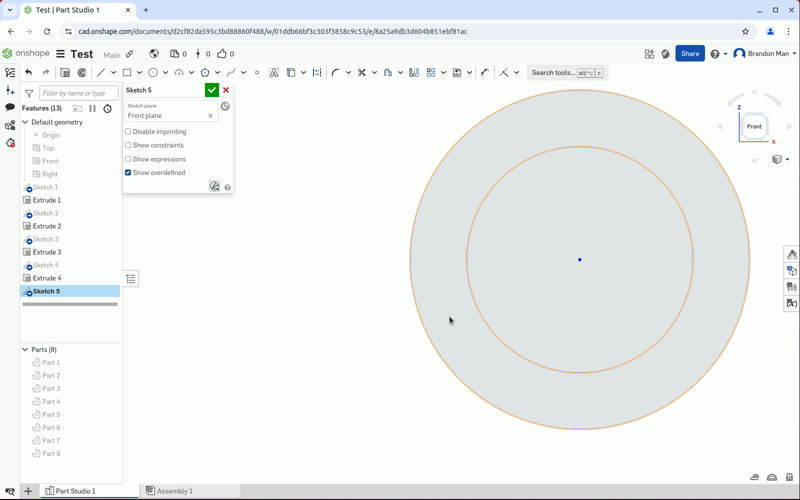
click(449, 316)
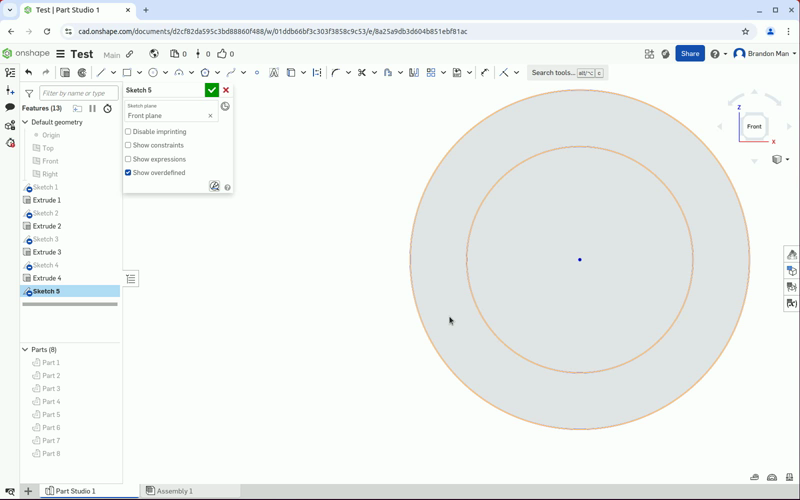
scroll(-6)
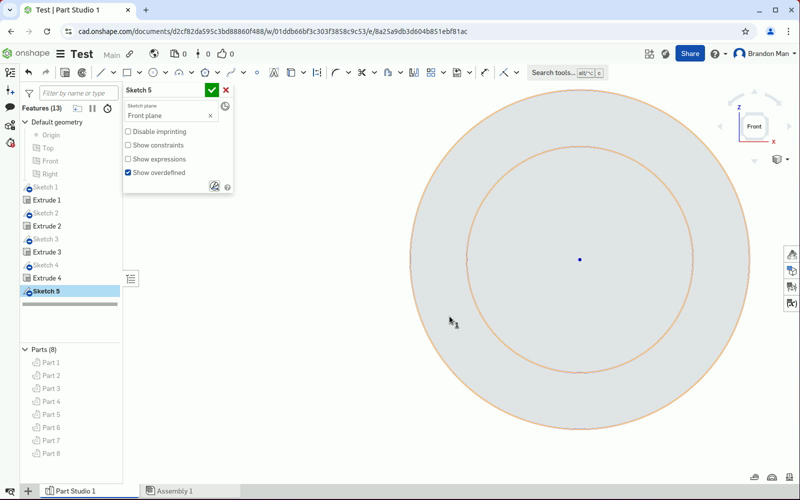
scroll(-6)
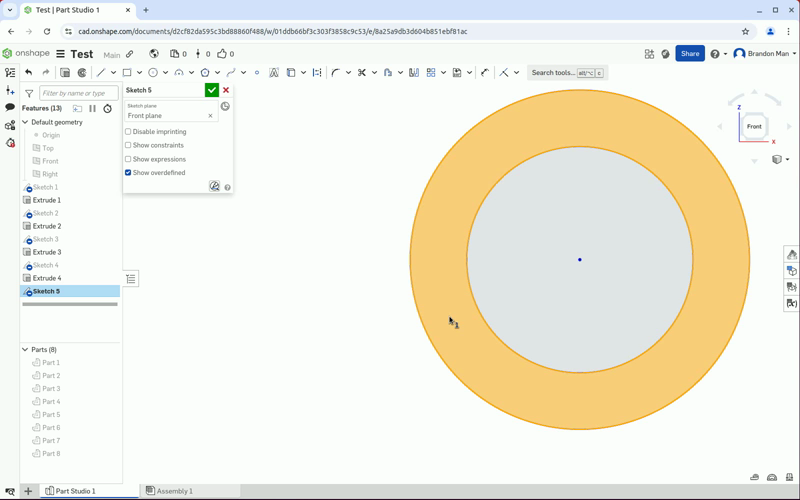
scroll(-6)
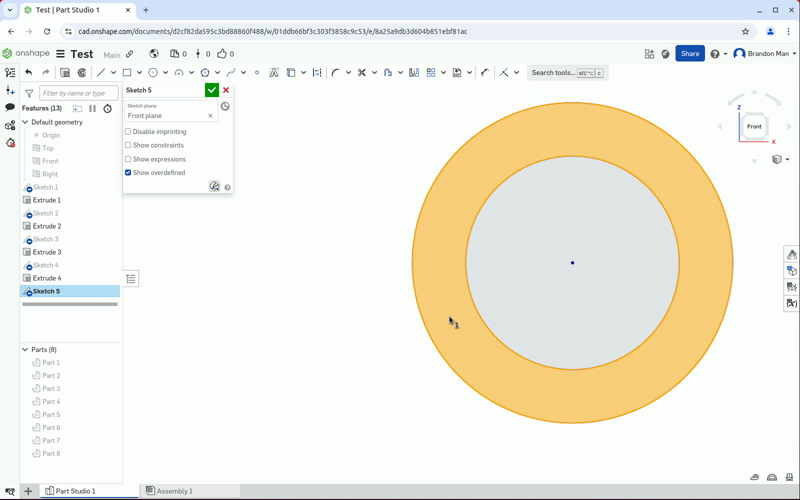
scroll(-6)
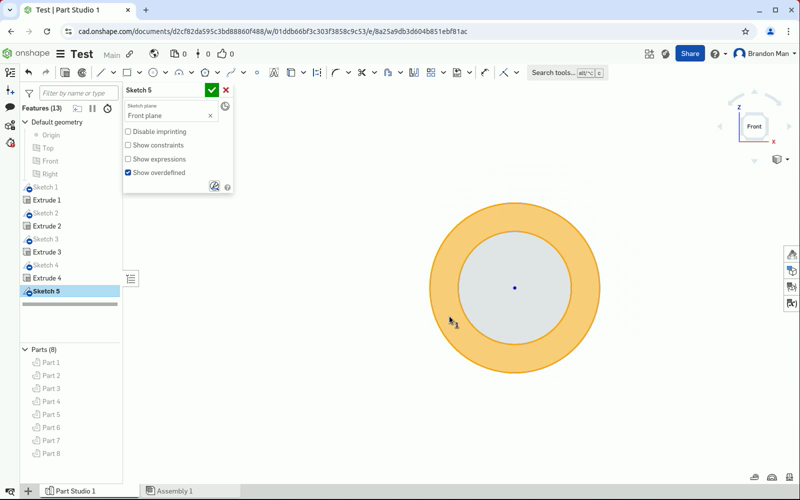
scroll(-6)
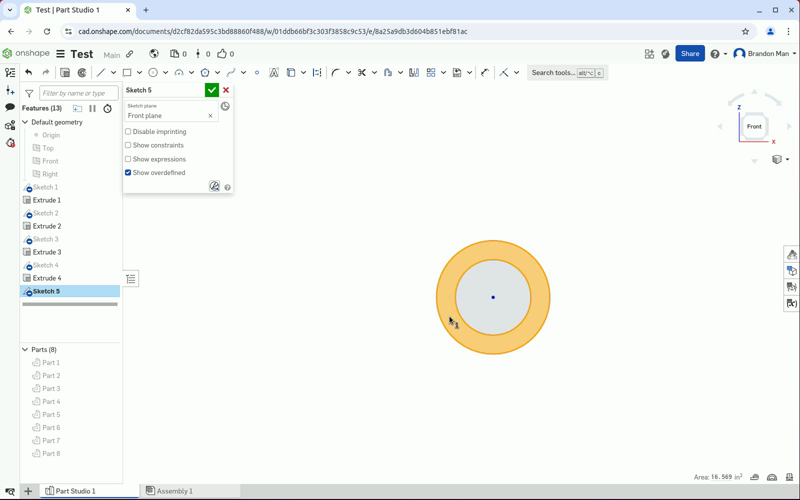
scroll(-6)
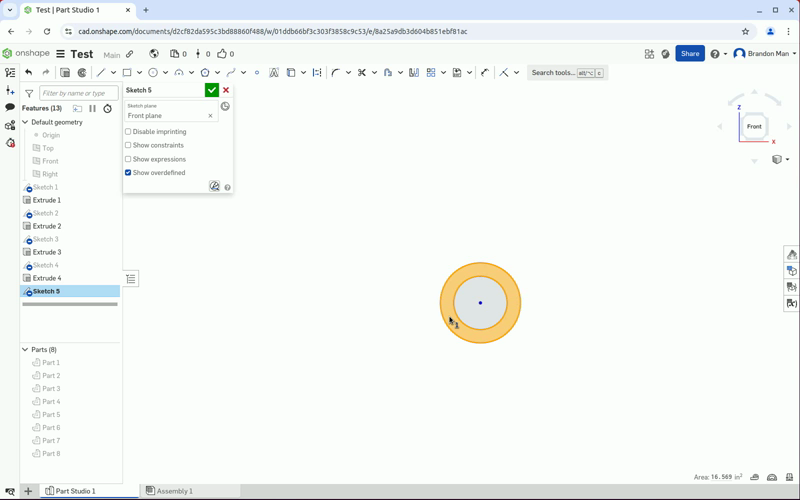
scroll(-6)
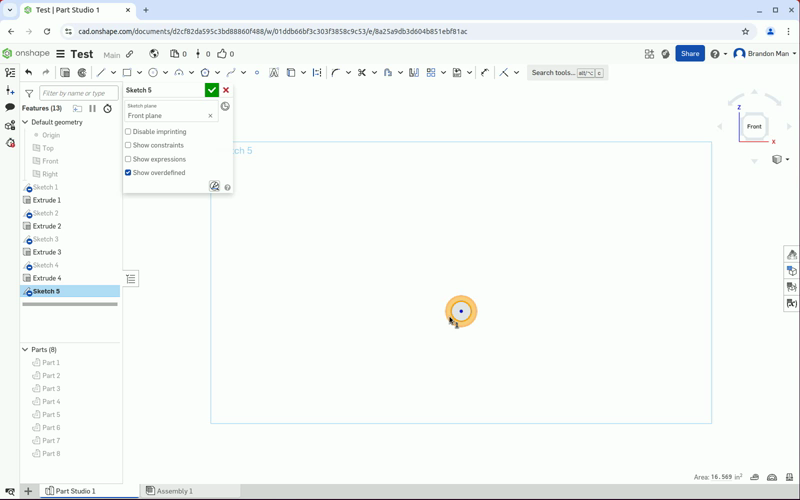
mouse_move(73, 352)
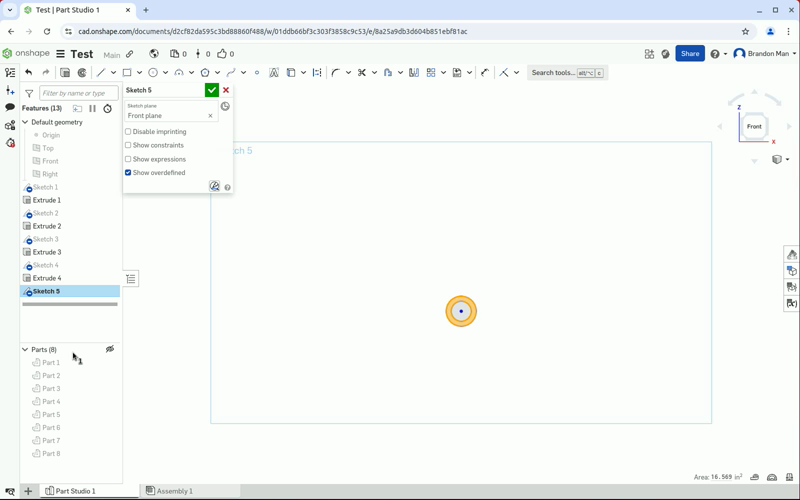
key(shift+y)
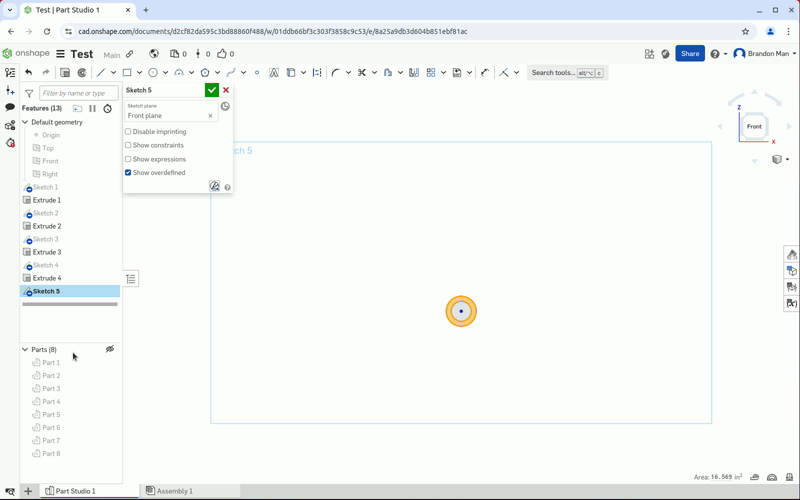
key(shift+e)
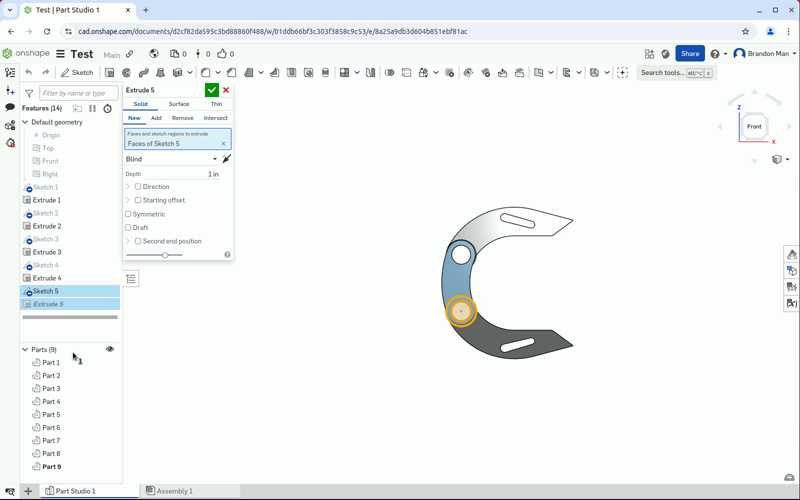
mouse_move(143, 106)
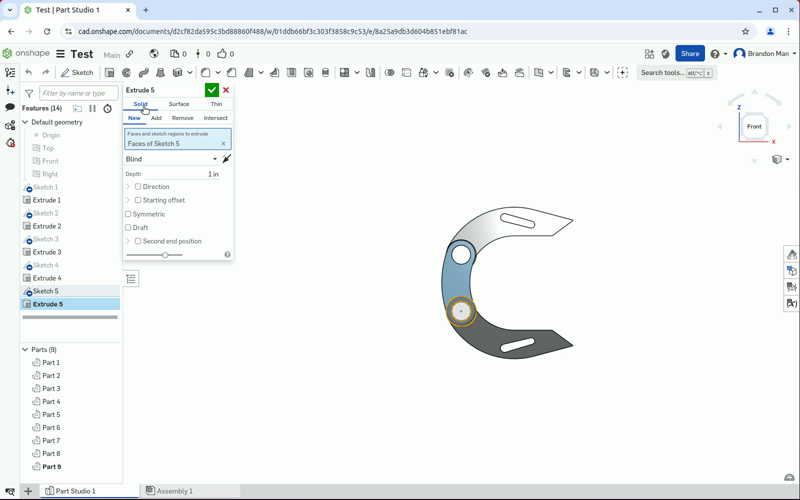
click(143, 106)
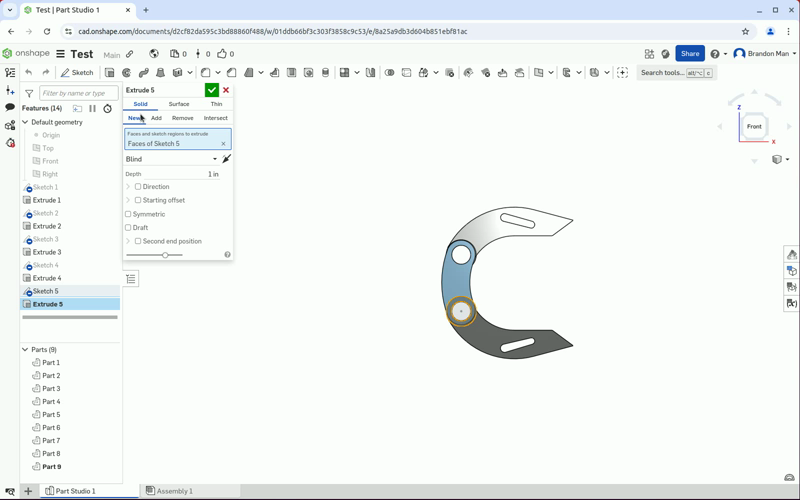
mouse_move(137, 120)
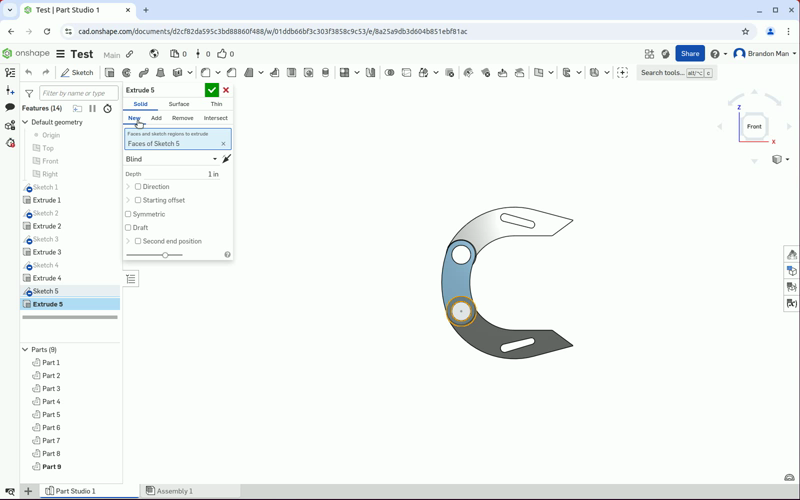
click(137, 120)
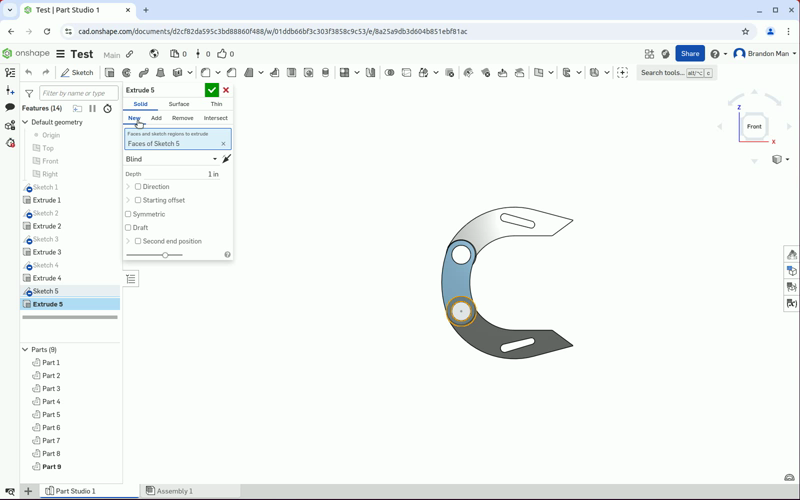
key(tab, 4)
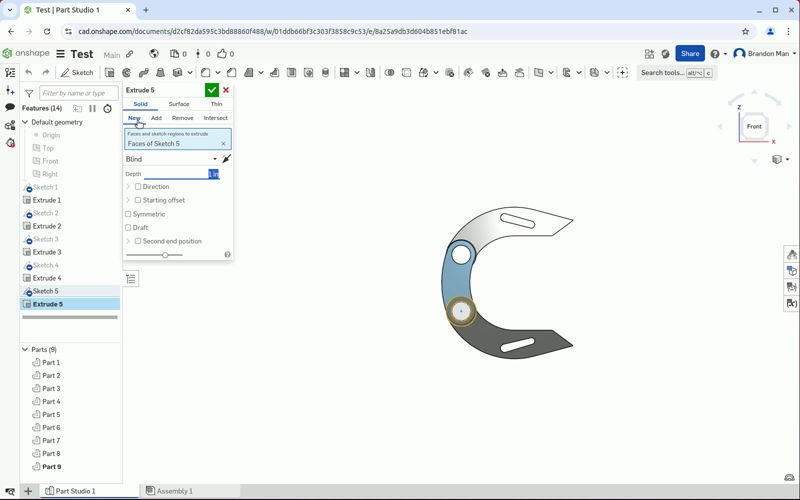
text(3.852)
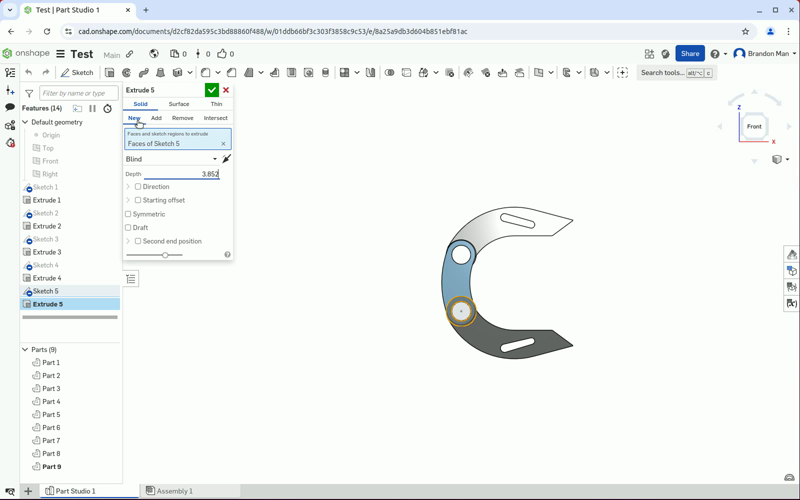
key(tab, 3)
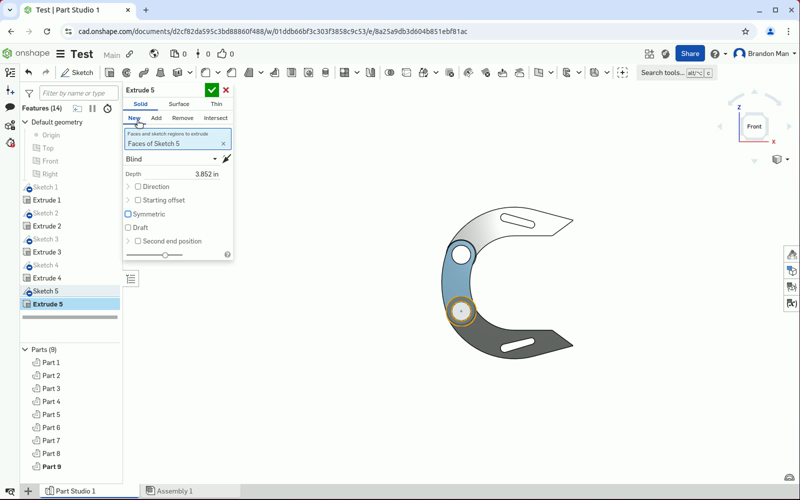
key(space)
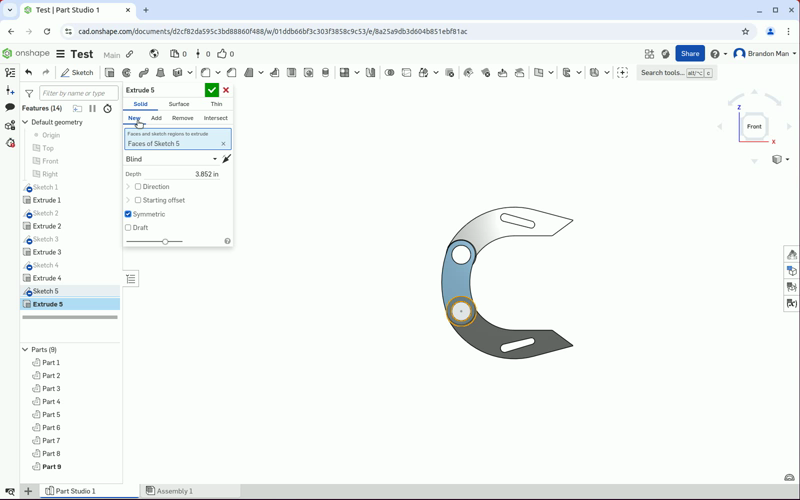
key(enter)
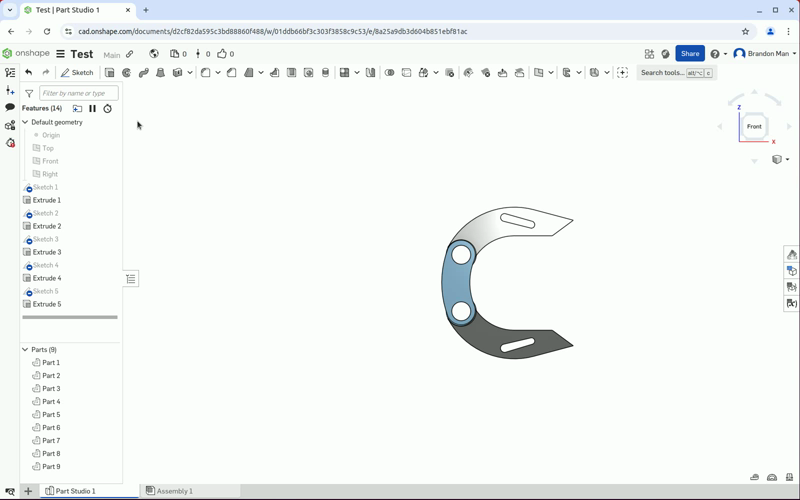
key(shift+h)
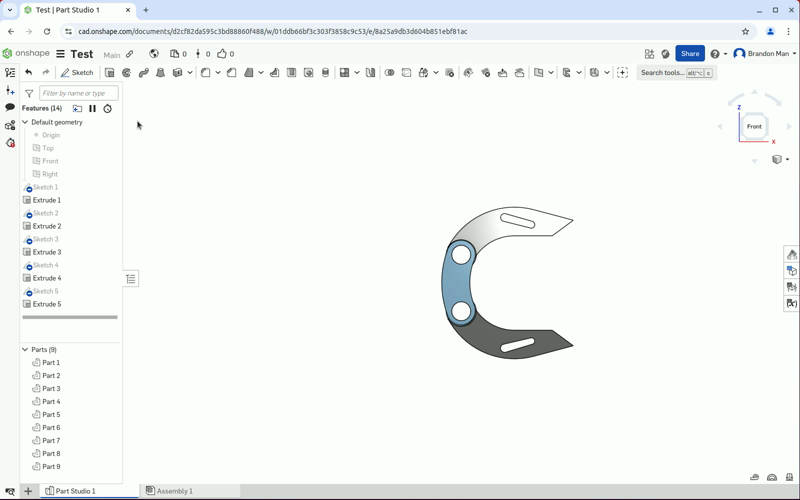
key(shift+h)
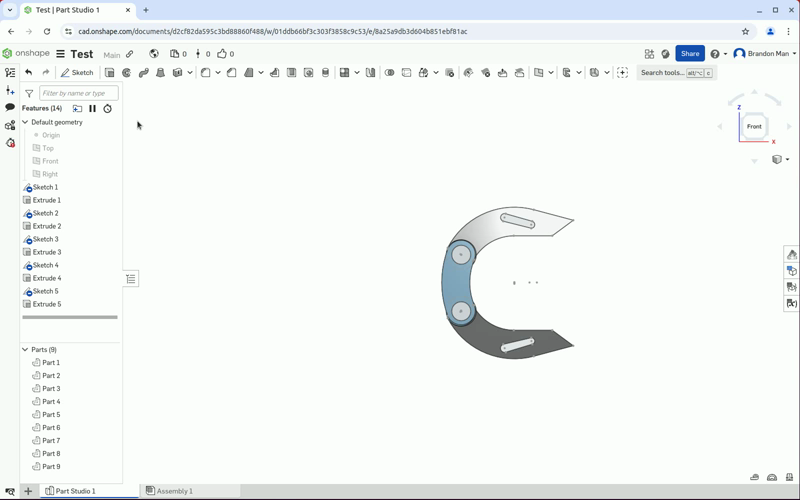
key(shift+7)
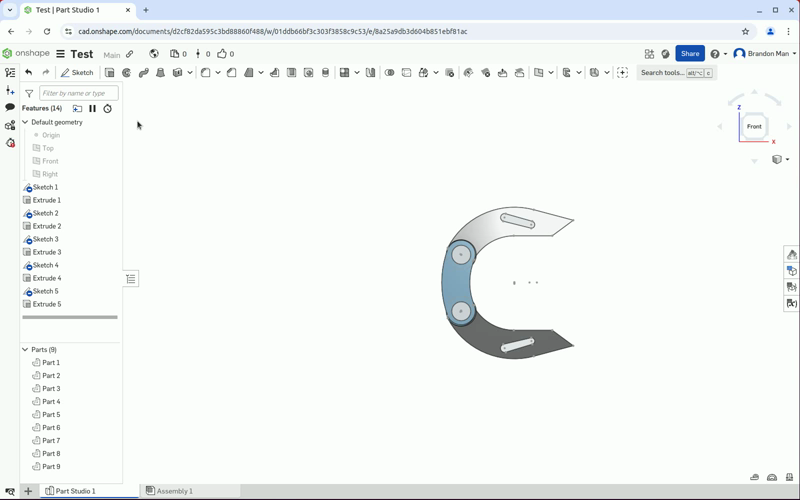
key(left, 2)
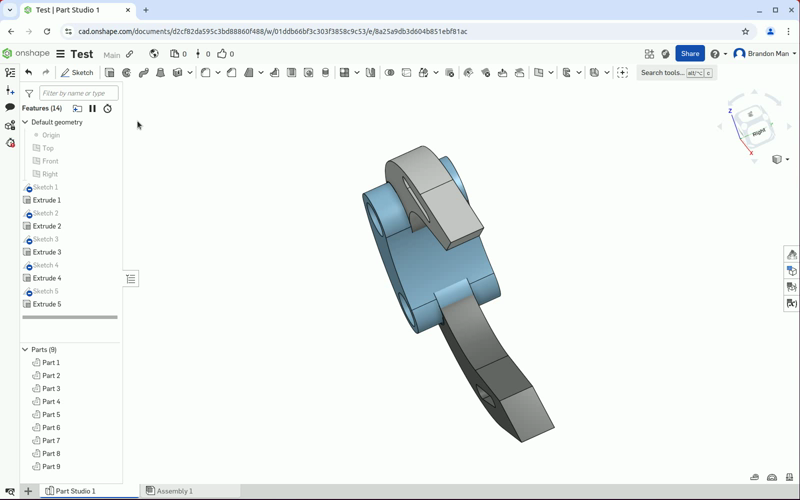
key(down, 2)
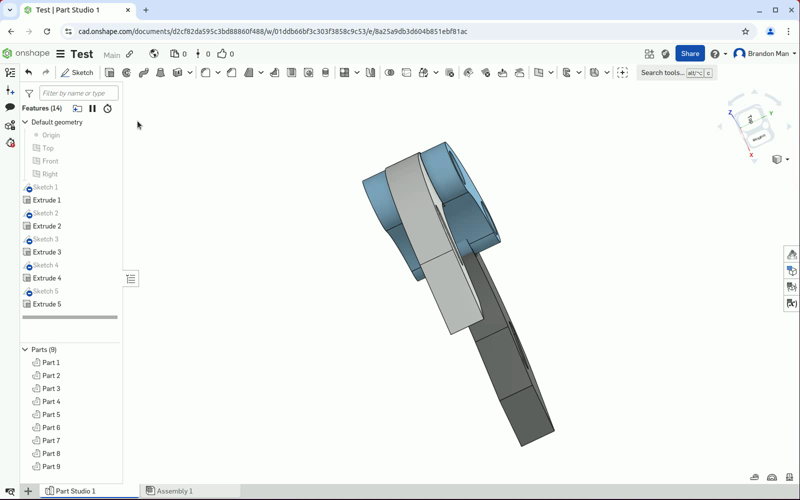
key(up, 2)
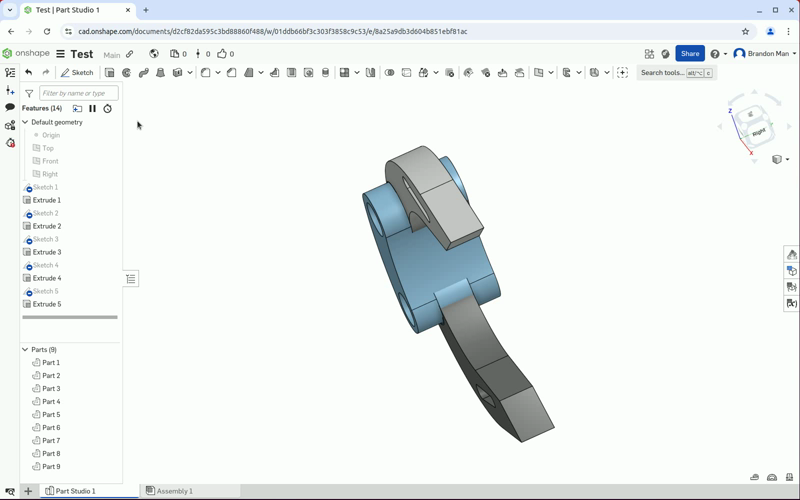
key(right, 2)
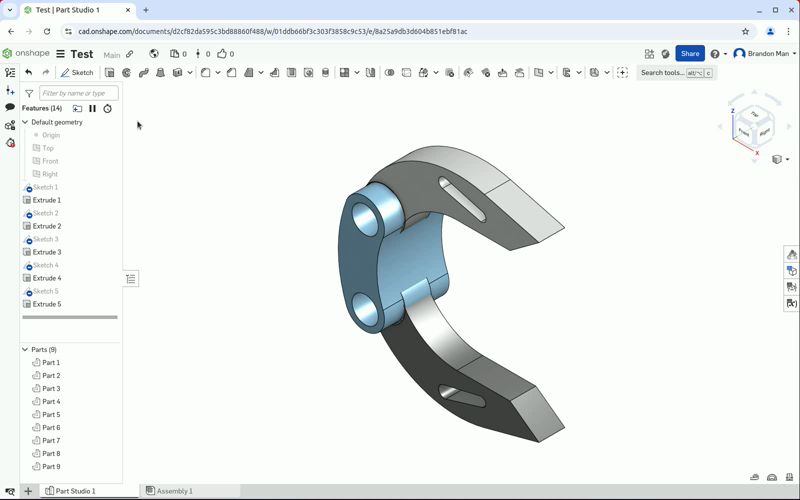
mouse_move(73, 189)
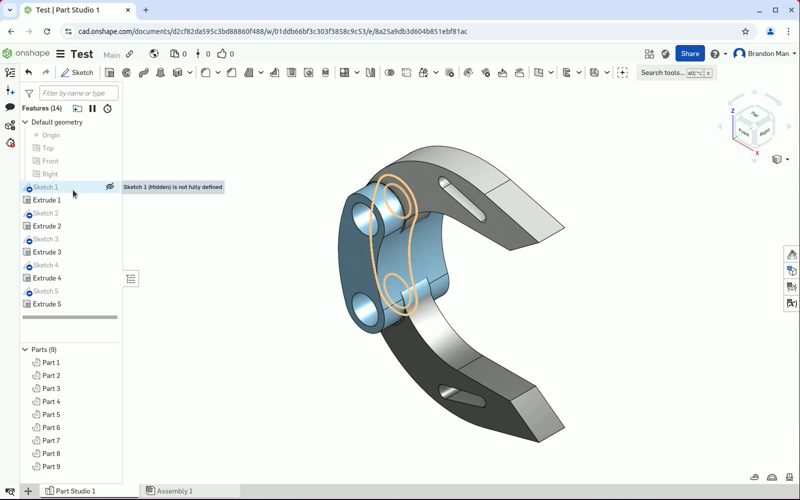
click(73, 189)